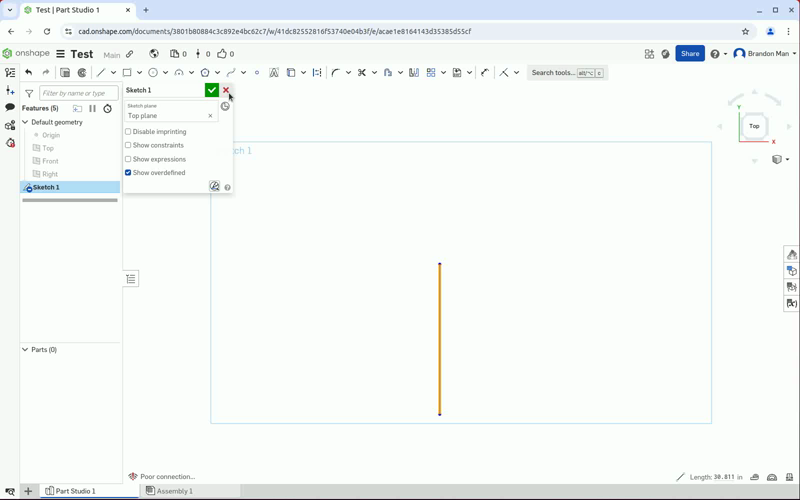
key(shift+h)
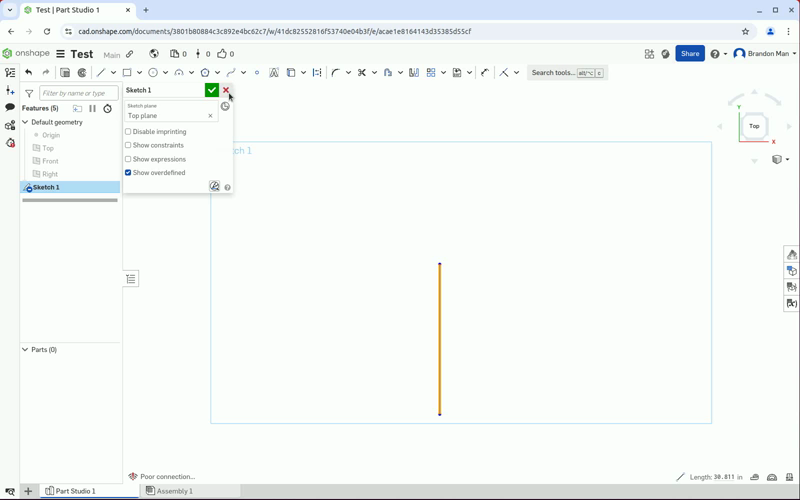
key(shift+s)
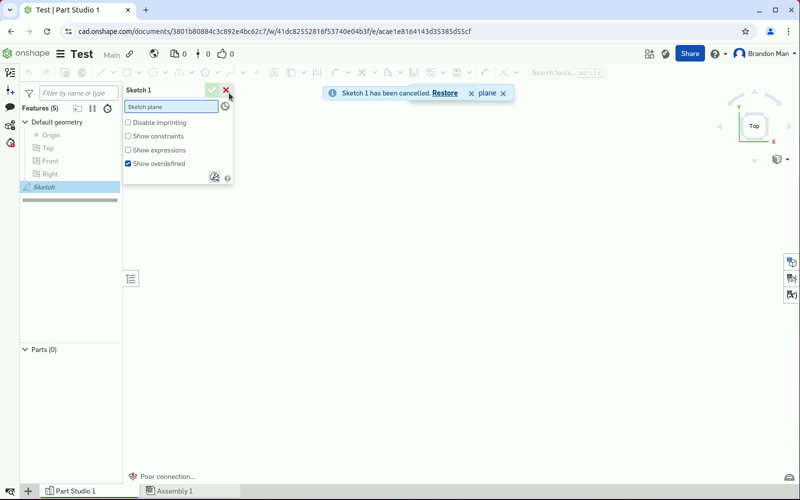
mouse_move(73, 150)
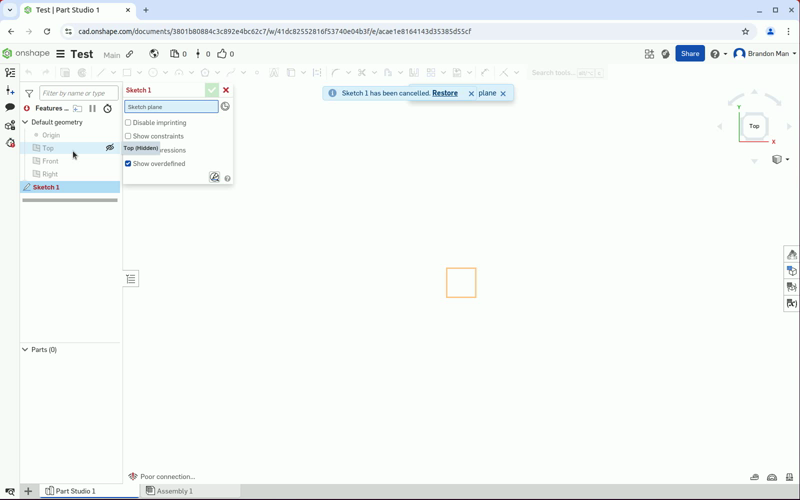
click(73, 150)
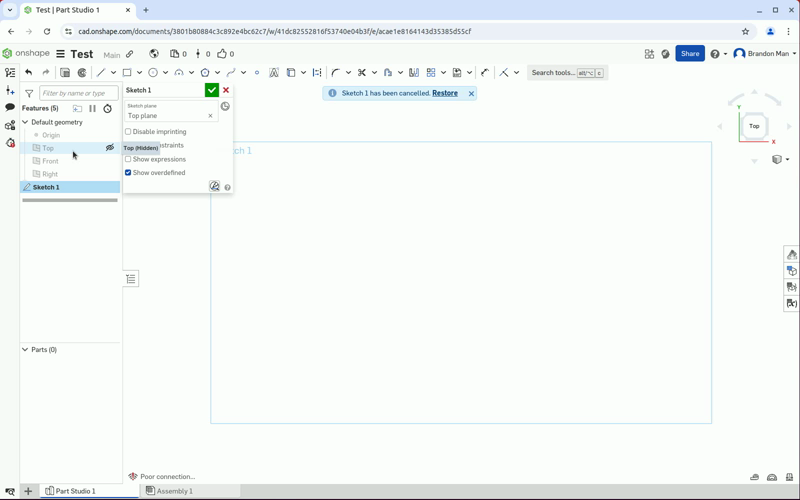
mouse_move(73, 352)
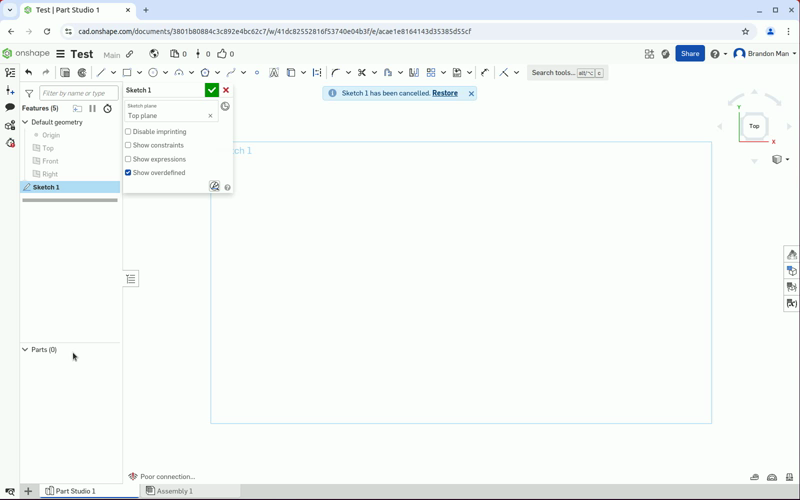
key(y)
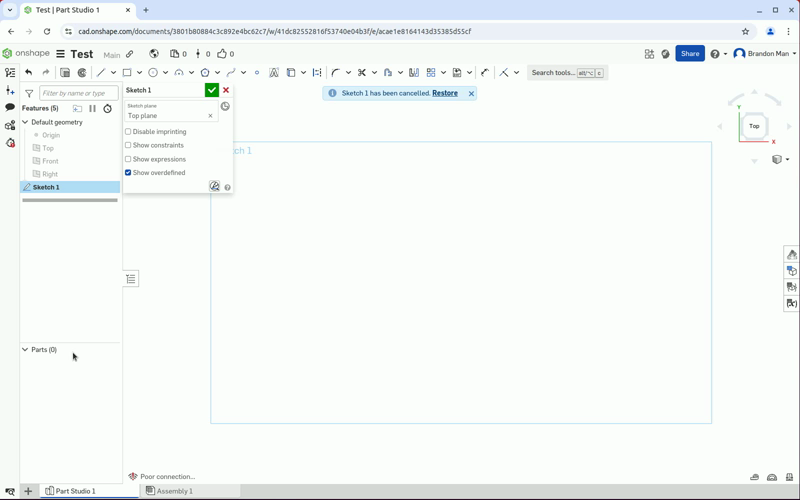
key(l)
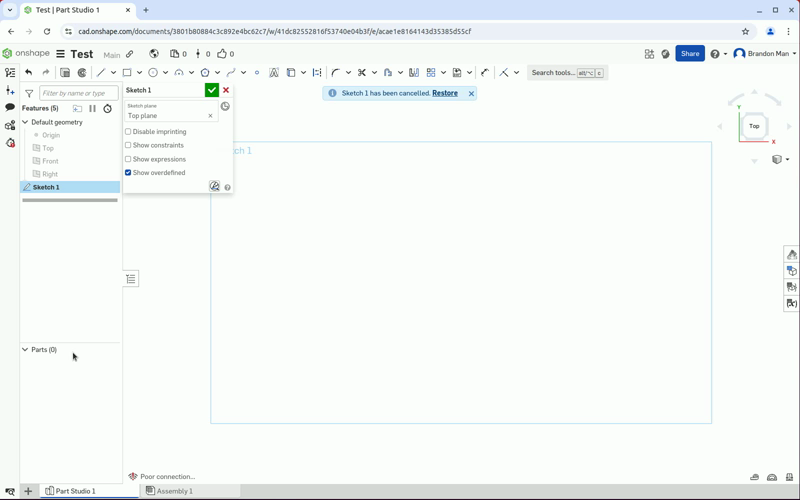
key_down(shift)
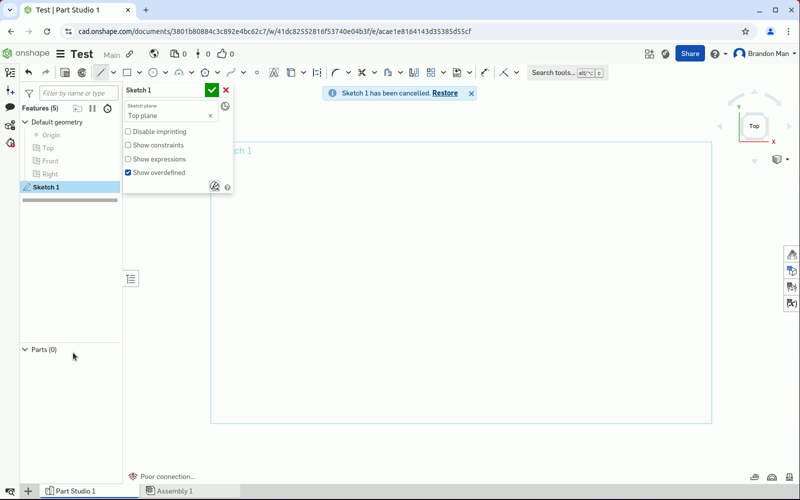
mouse_move(351, 335)
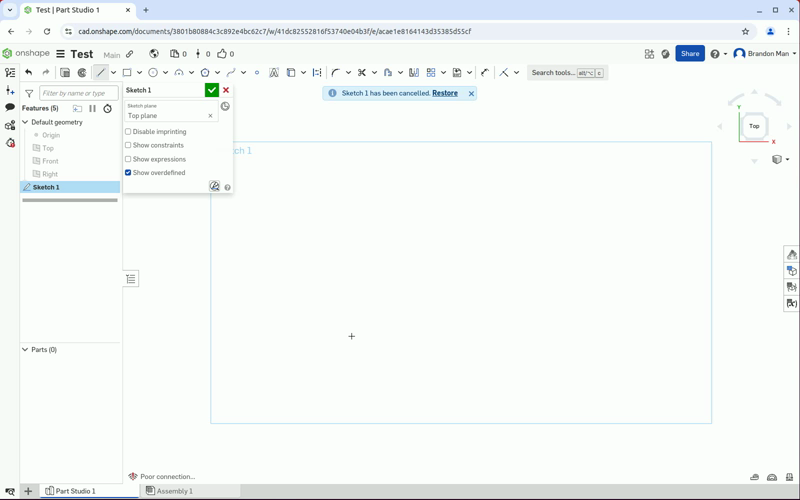
click(351, 335)
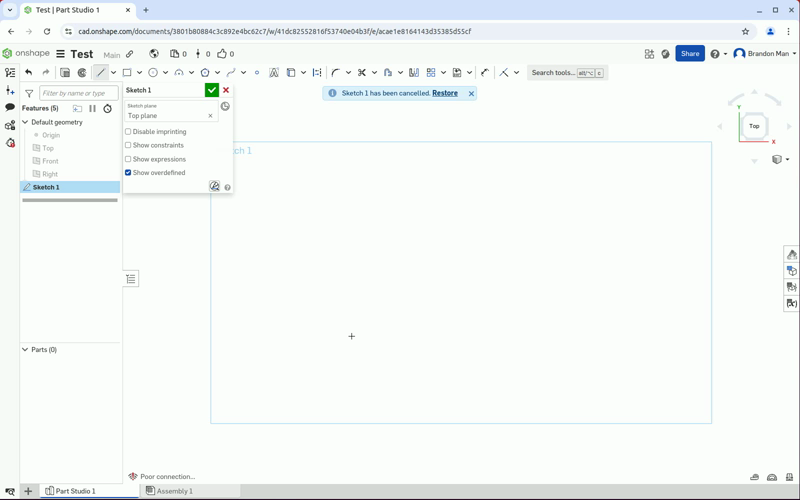
key_up(shift)
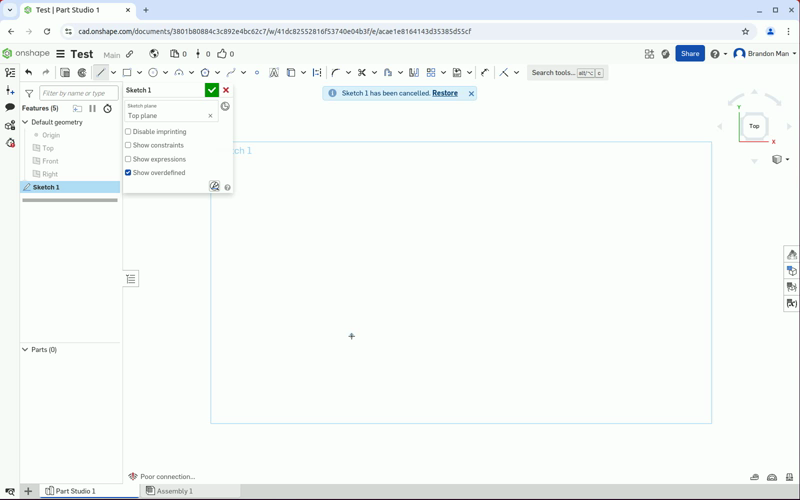
key_down(shift)
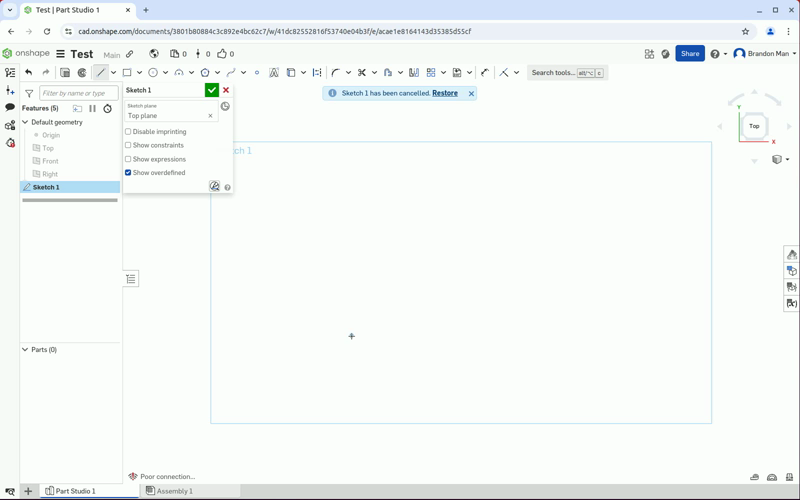
mouse_move(569, 335)
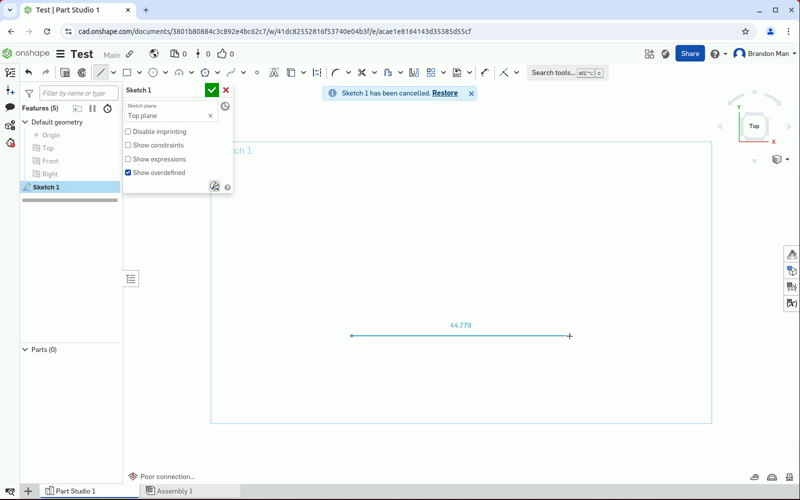
click(569, 335)
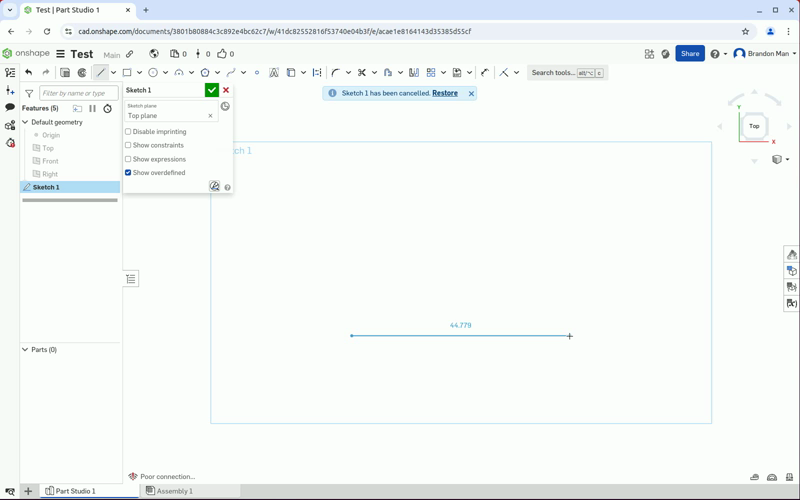
key_up(shift)
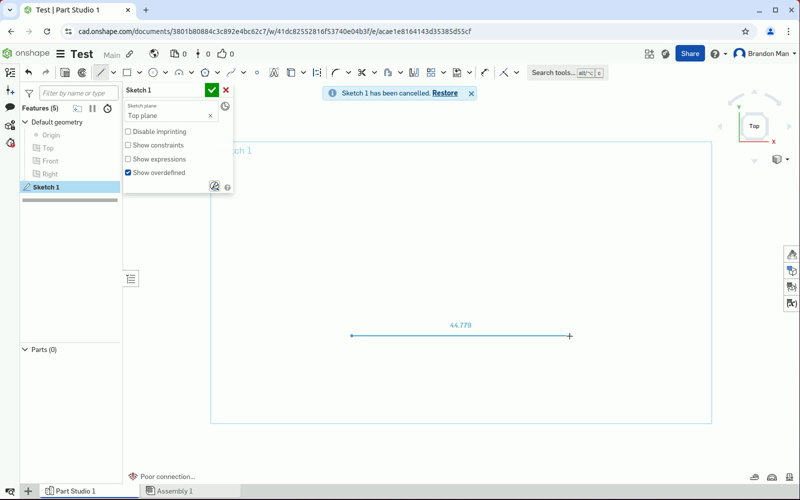
key_down(shift)
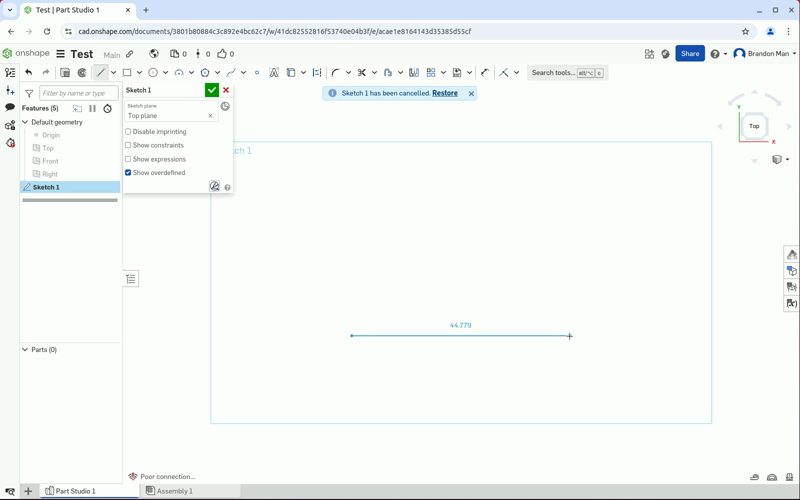
mouse_move(569, 230)
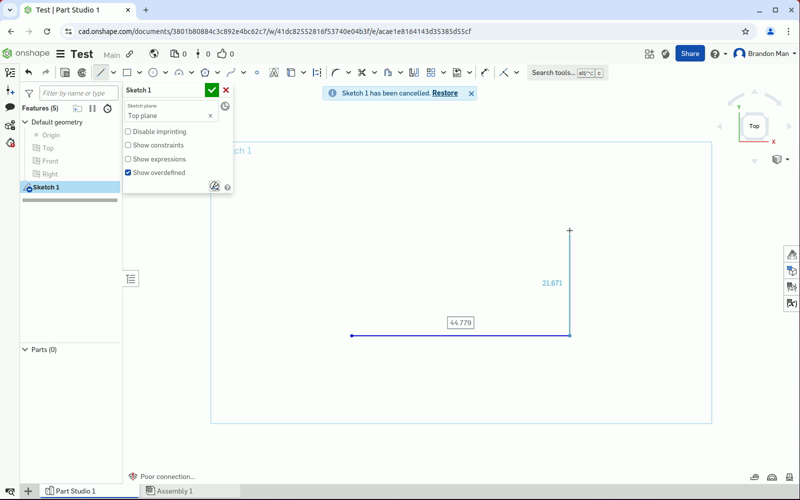
click(569, 230)
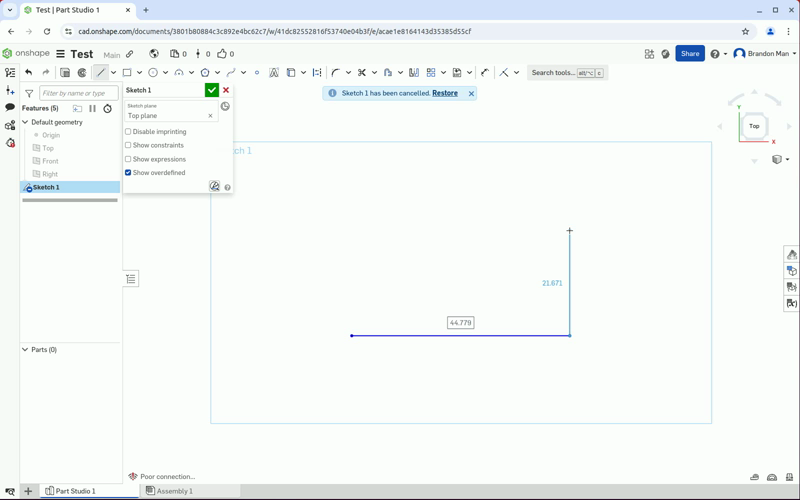
key_up(shift)
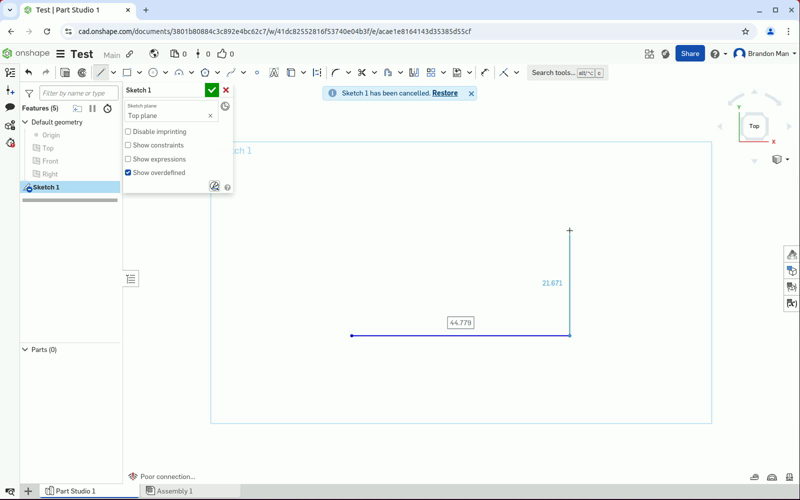
key_down(shift)
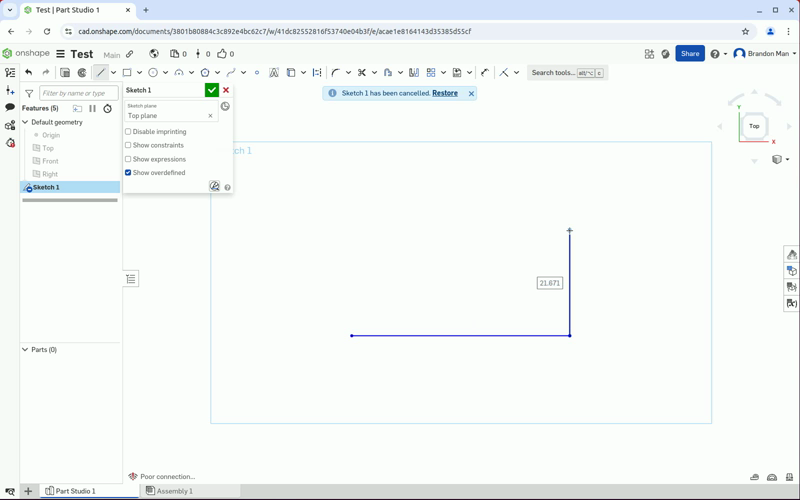
mouse_move(351, 230)
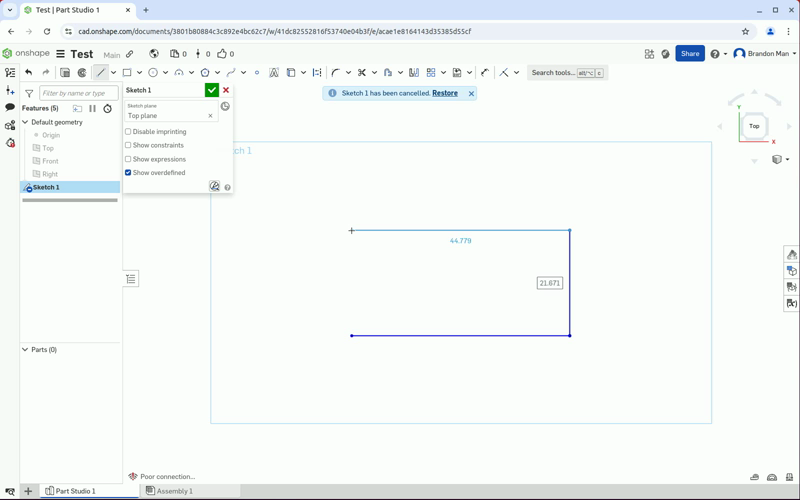
click(351, 230)
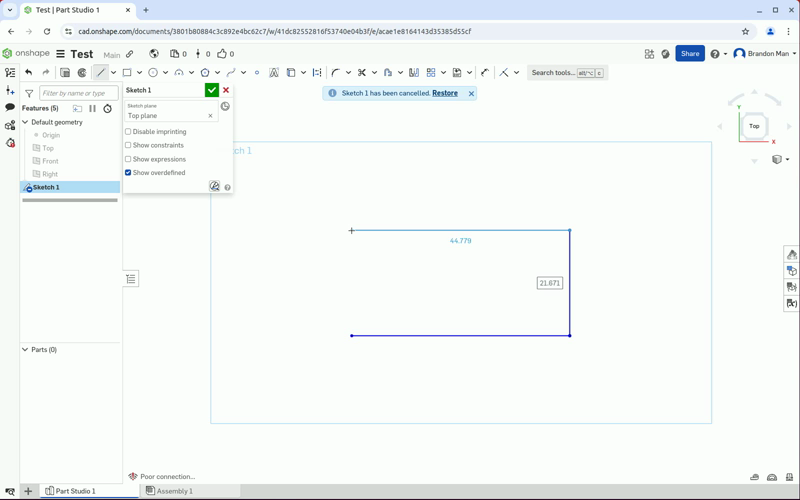
key_up(shift)
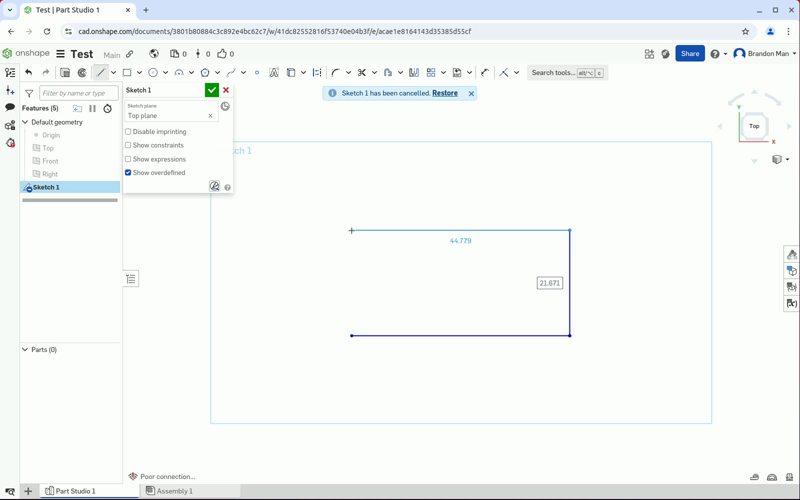
key_down(shift)
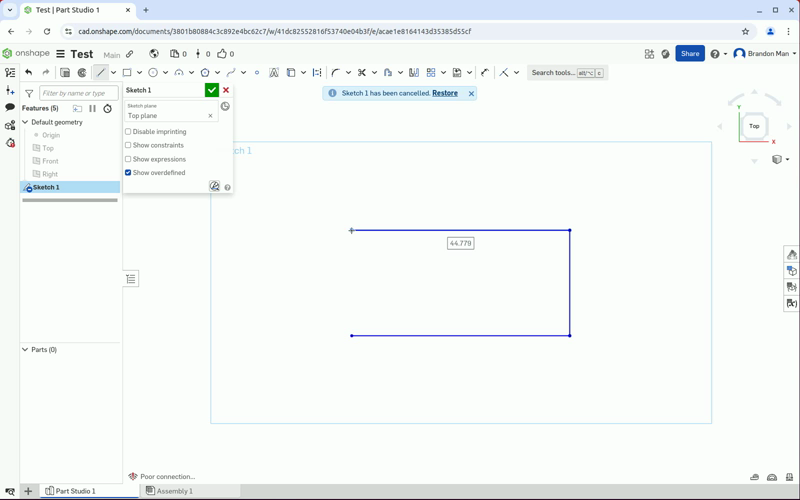
mouse_move(351, 335)
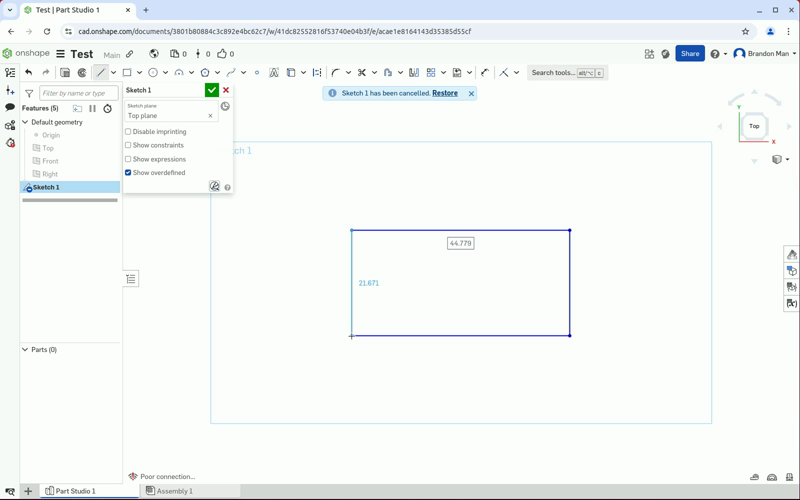
key_up(shift)
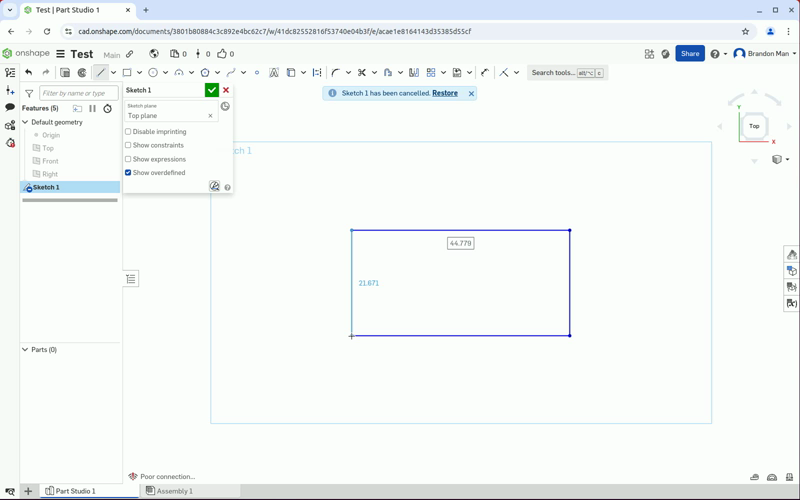
click(351, 335)
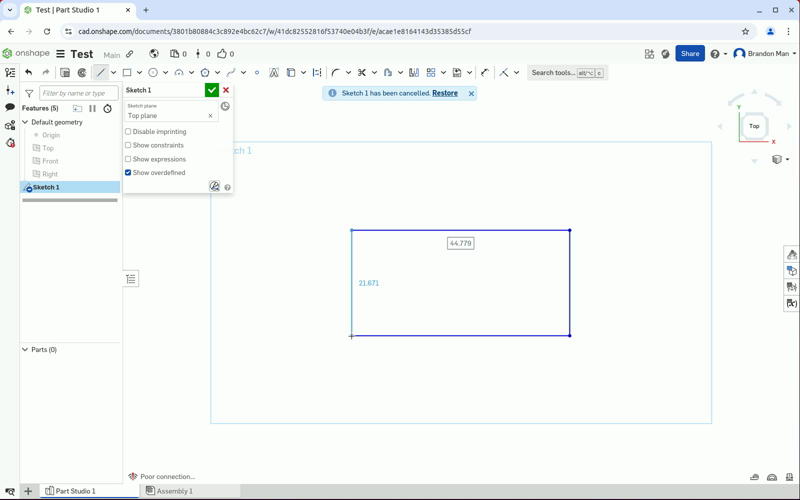
key(esc)
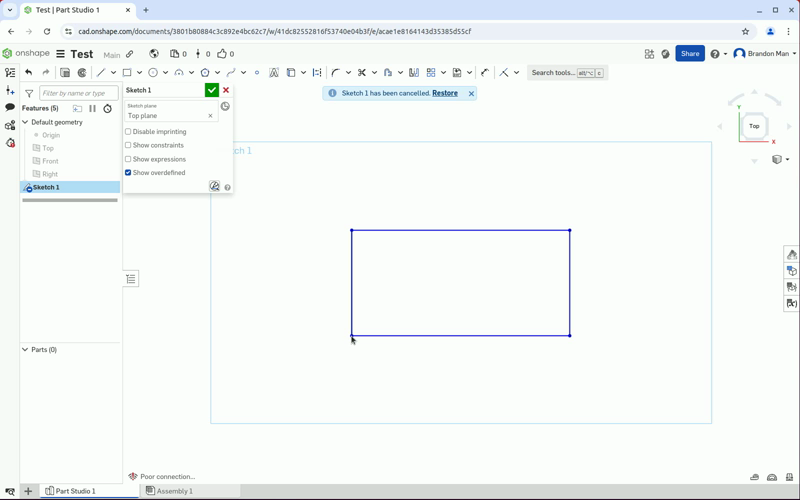
mouse_move(485, 291)
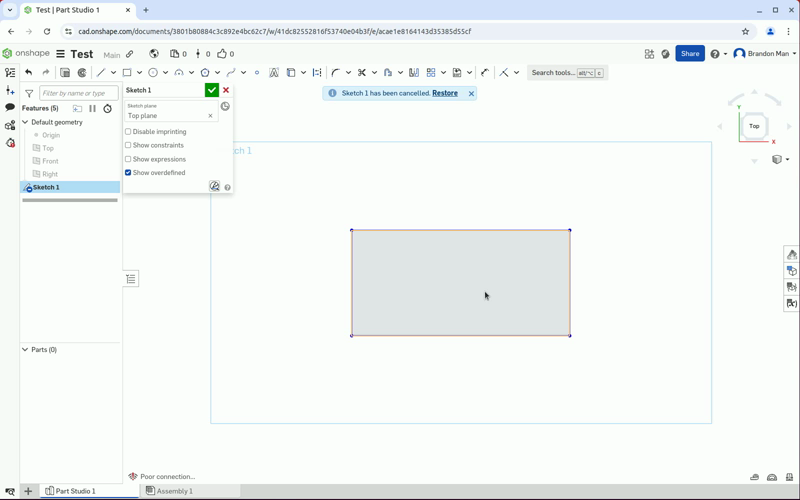
click(485, 291)
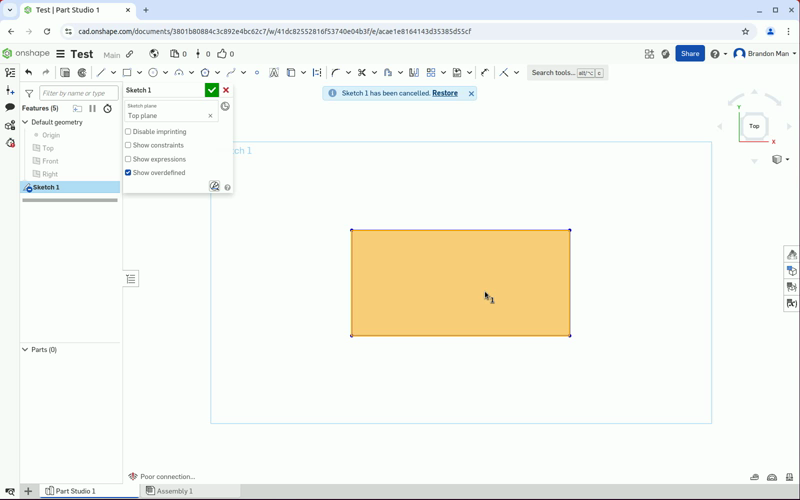
mouse_move(73, 352)
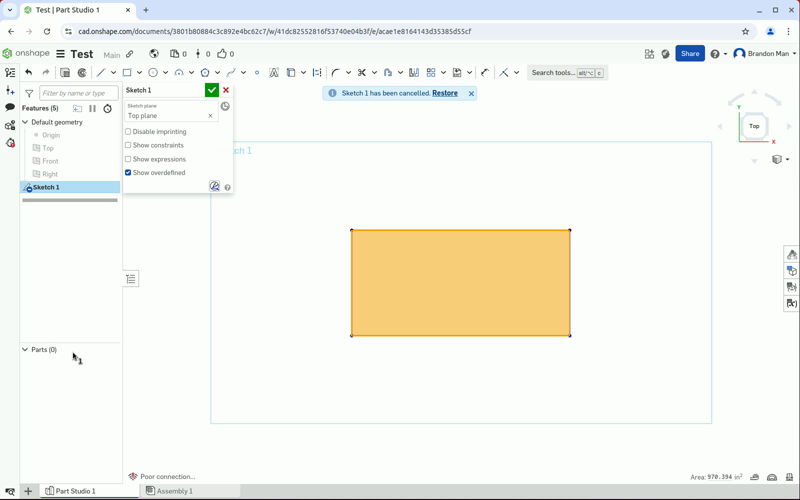
key(shift+y)
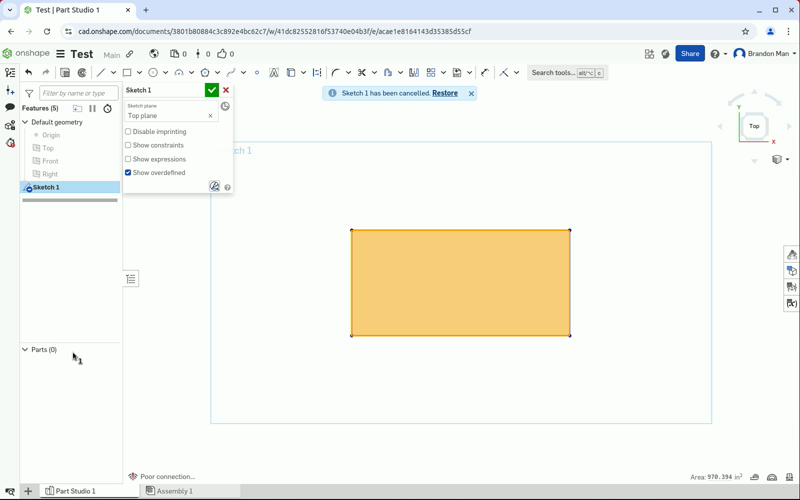
key(shift+e)
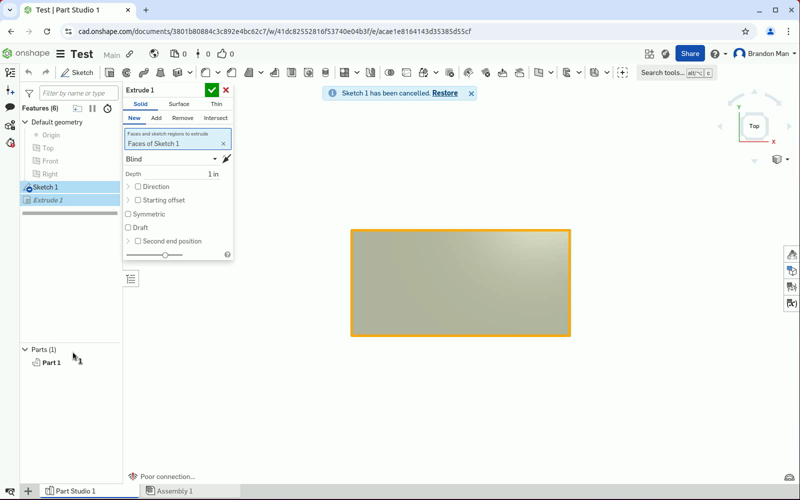
mouse_move(143, 106)
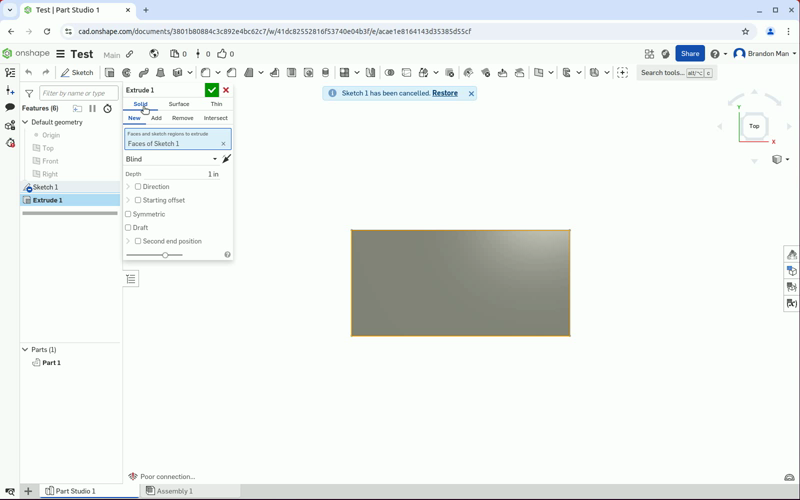
click(143, 106)
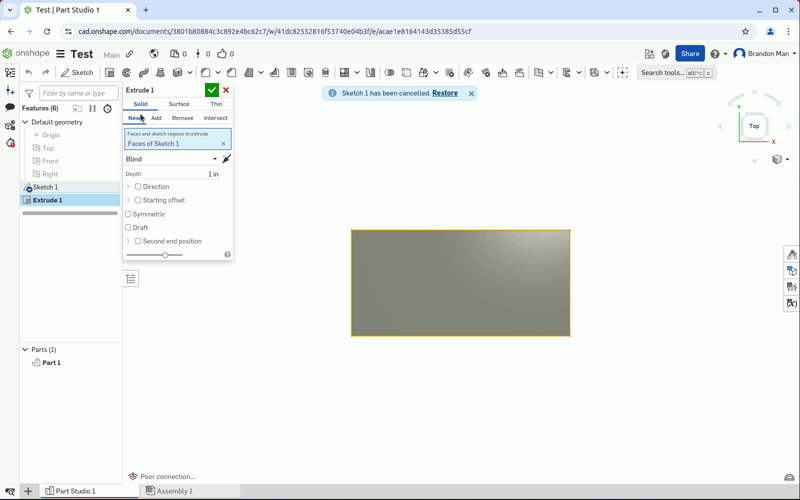
mouse_move(137, 120)
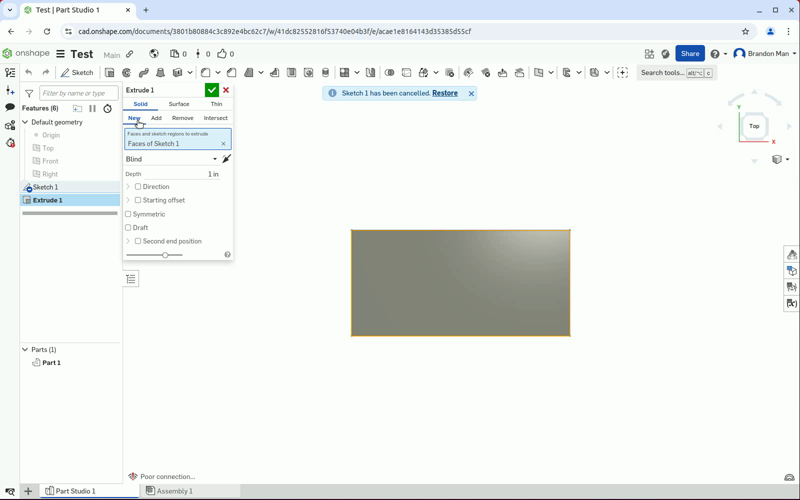
click(137, 120)
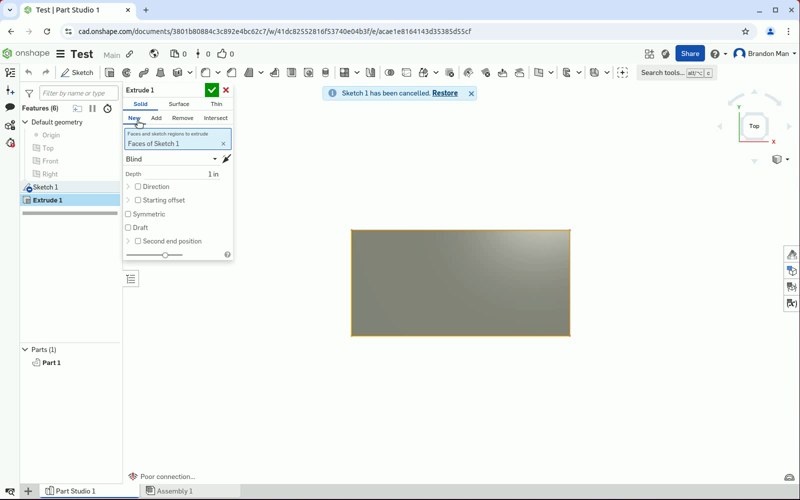
key(tab, 4)
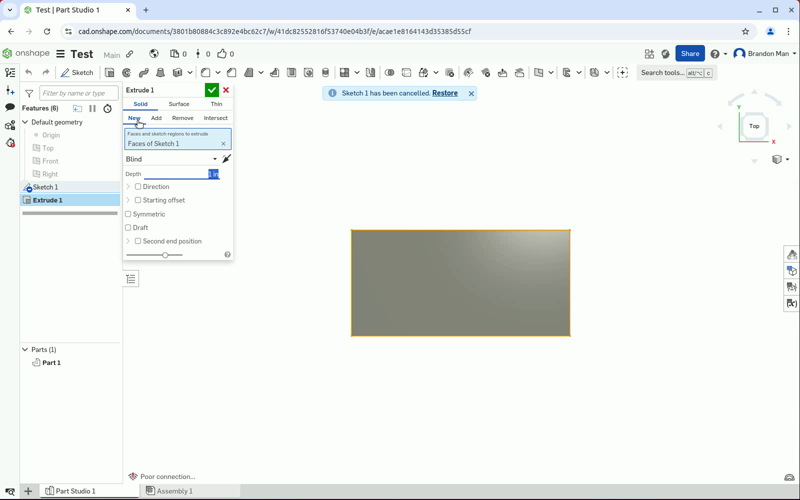
text(4.574)
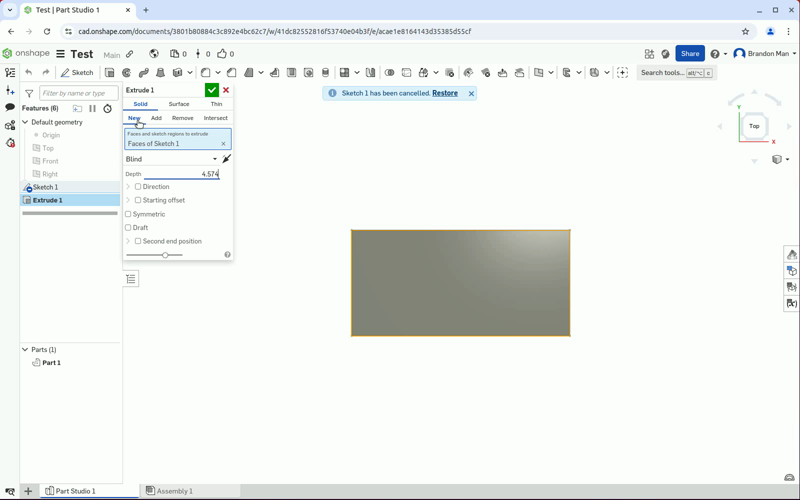
key(enter)
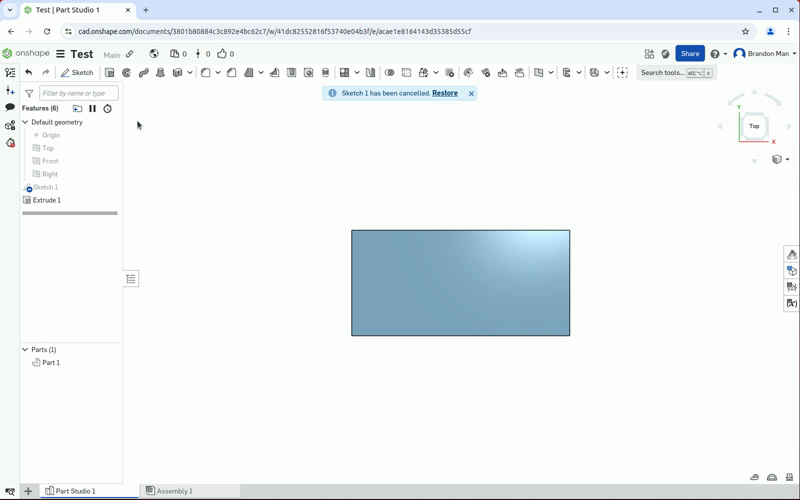
key(shift+h)
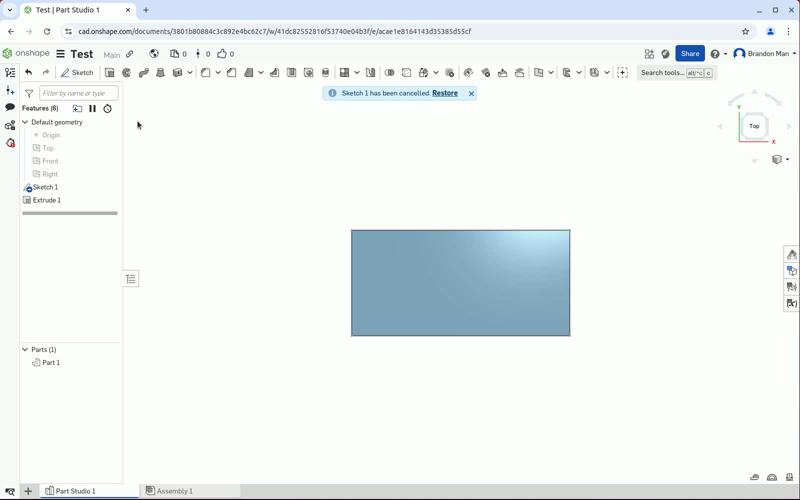
key(shift+h)
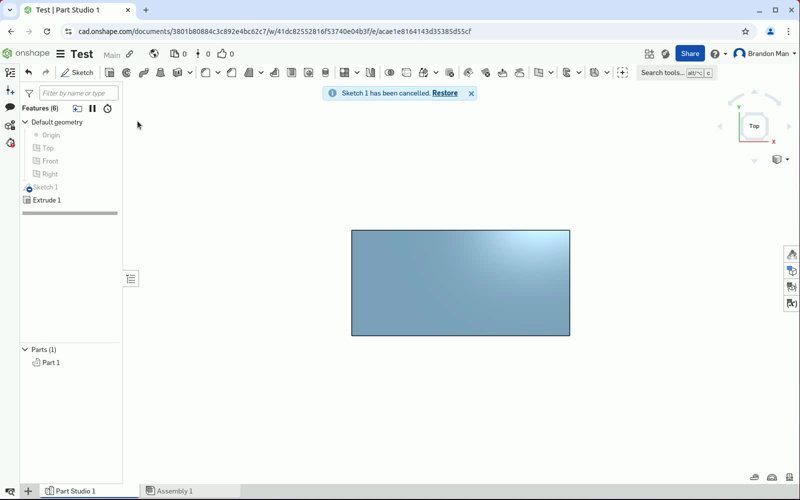
mouse_move(73, 189)
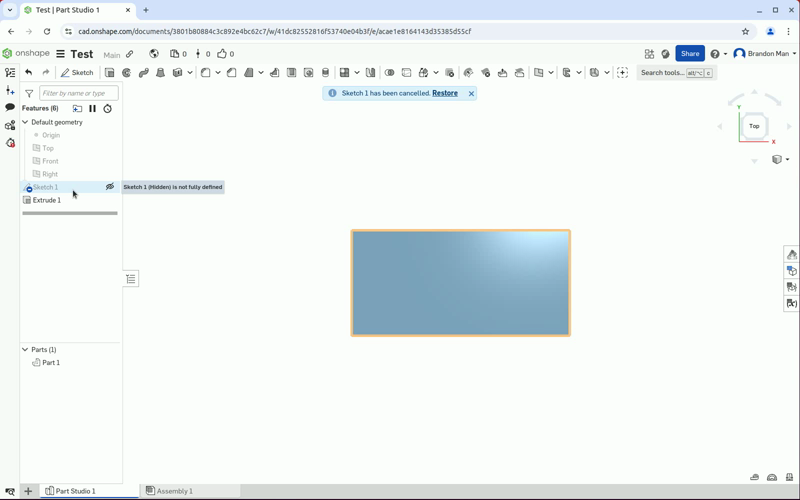
click(73, 189)
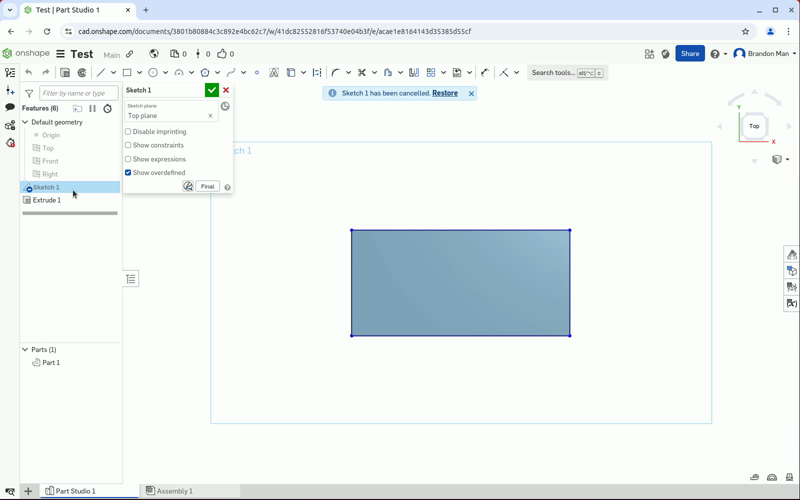
mouse_move(229, 92)
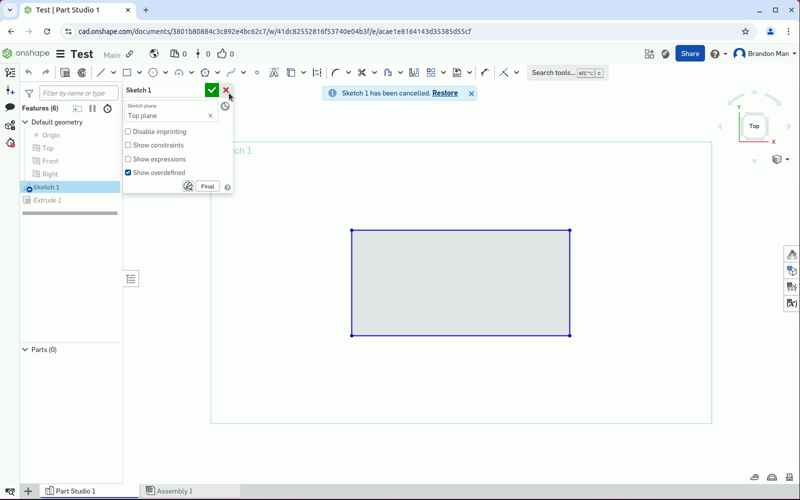
click(229, 92)
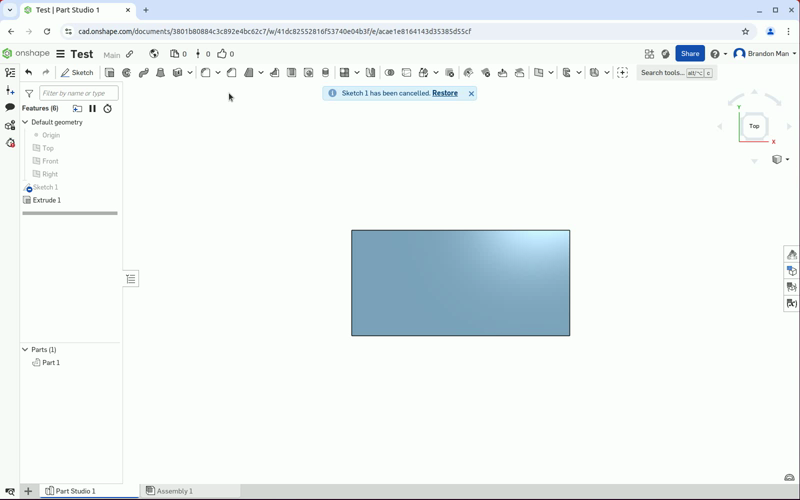
mouse_move(73, 352)
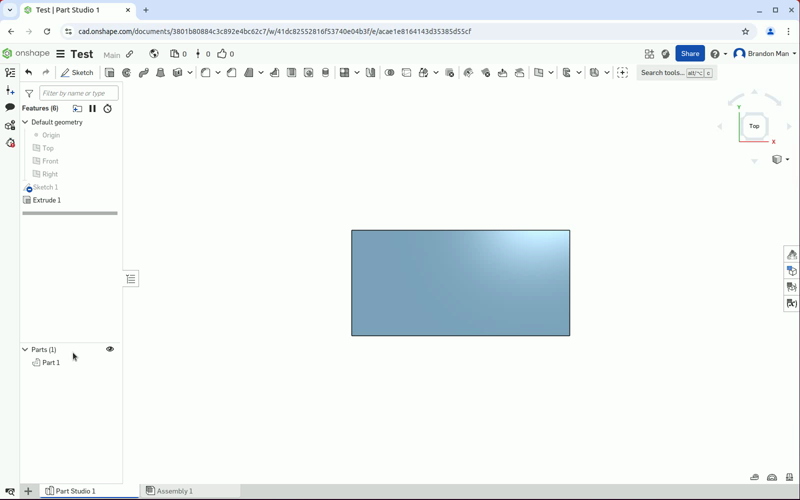
key(y)
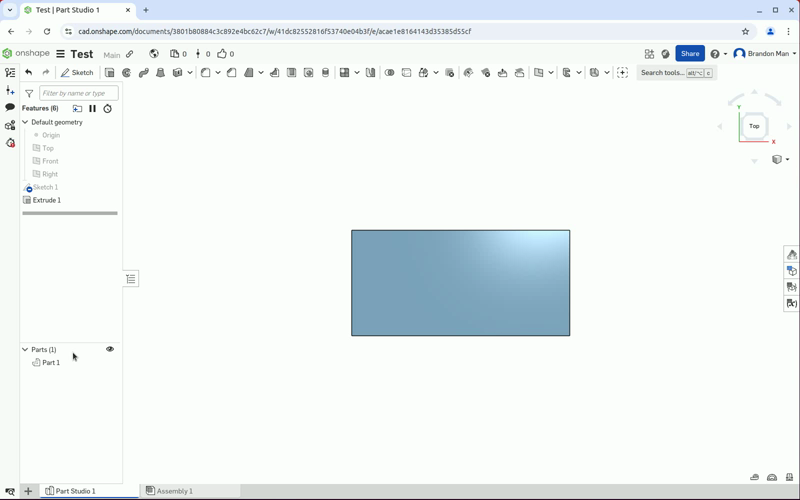
key(shift+p)
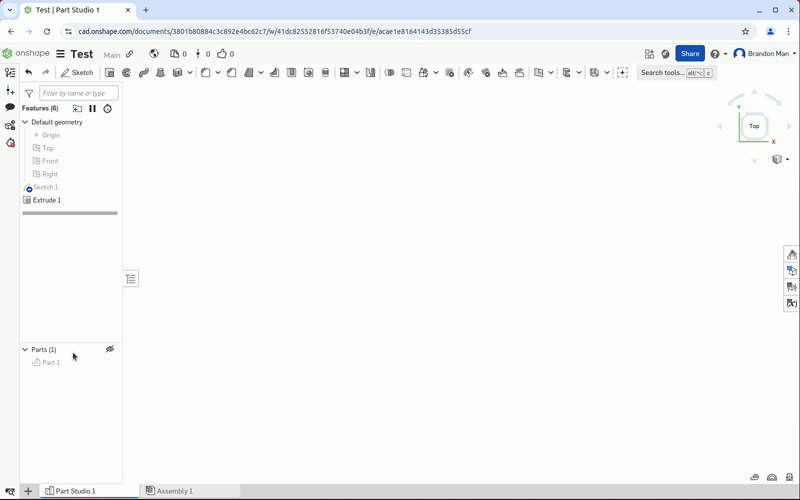
key(space)
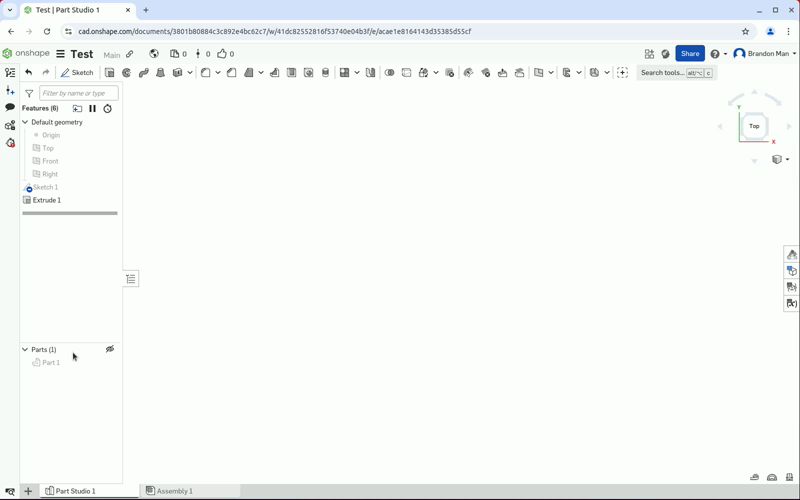
key_down(shift)
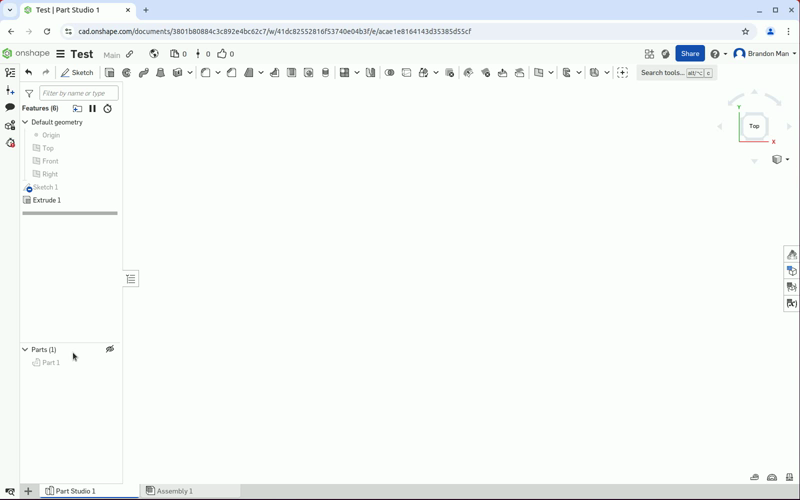
key(up)
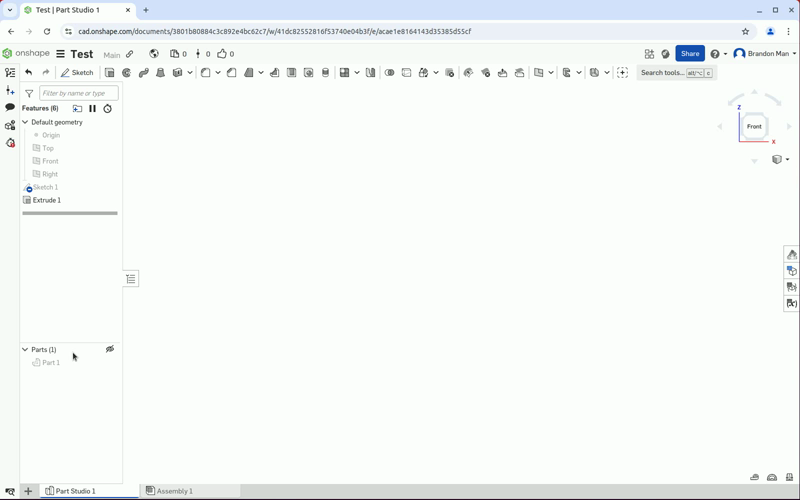
key_up(shift)
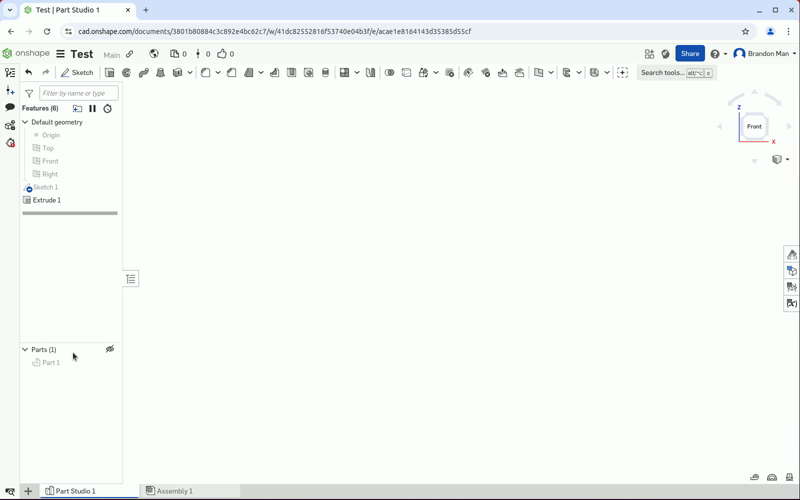
key(space)
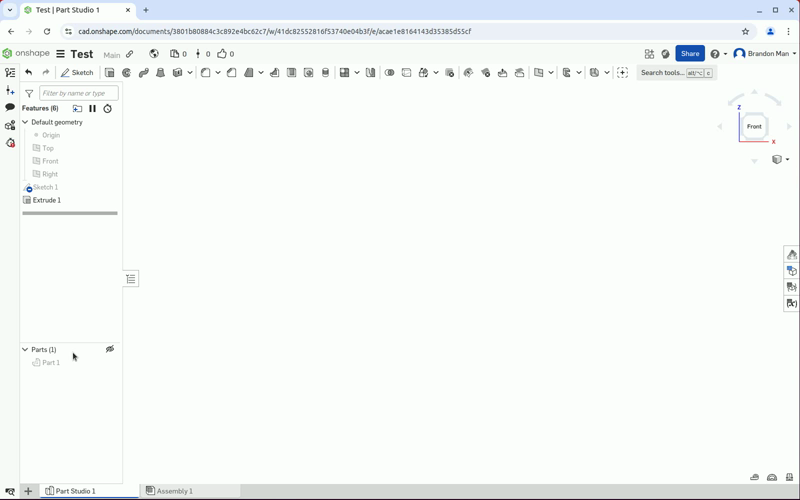
key_down(shift)
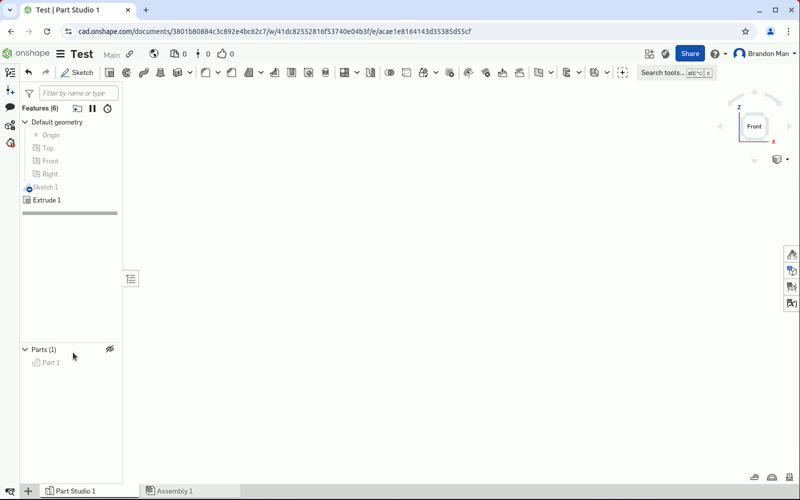
key(left)
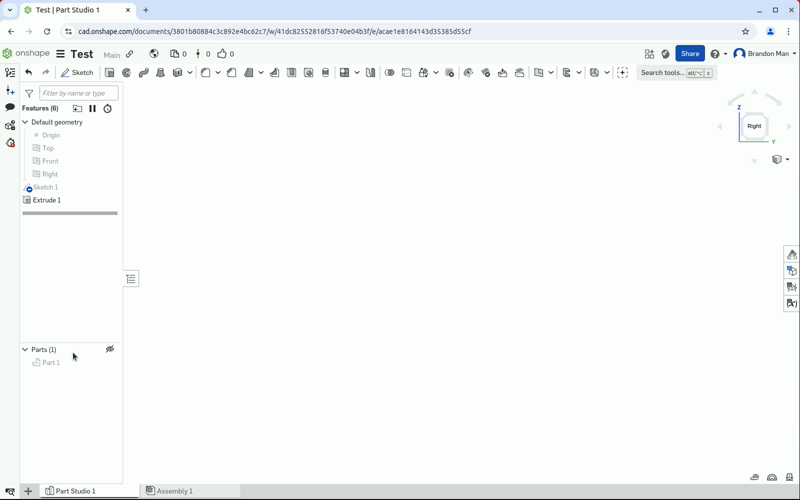
key_up(shift)
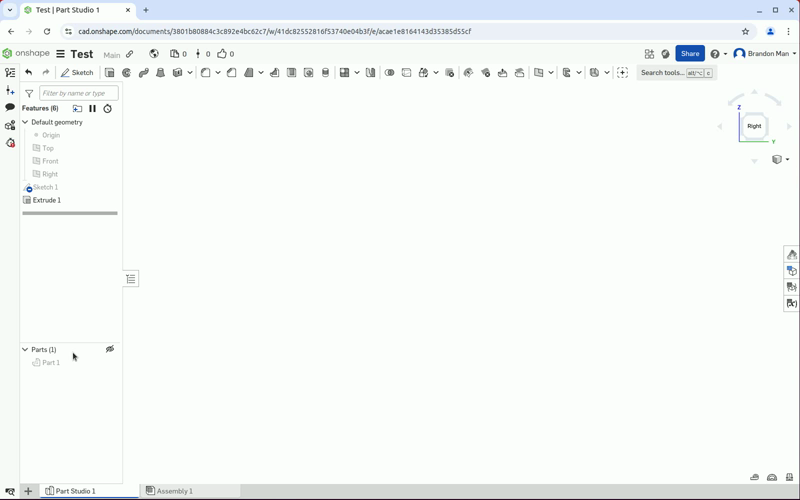
mouse_move(73, 352)
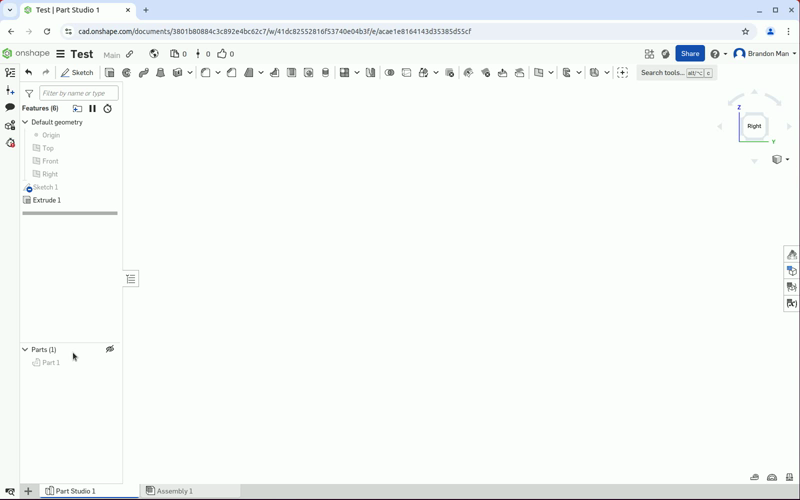
key(shift+y)
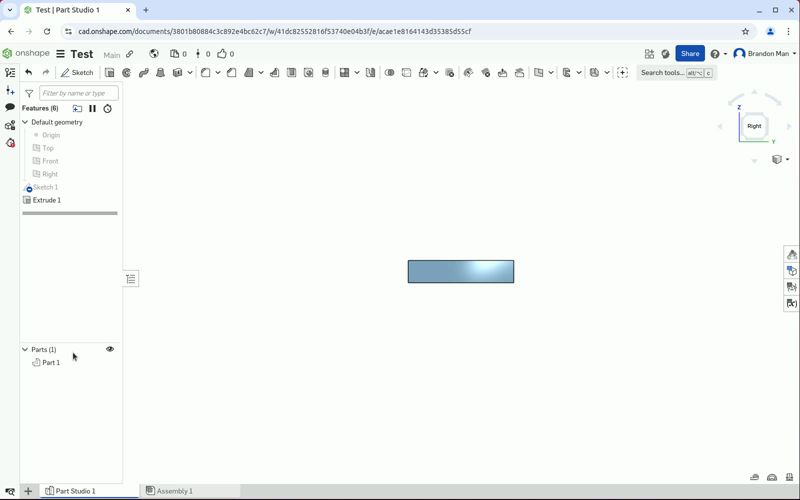
mouse_move(541, 75)
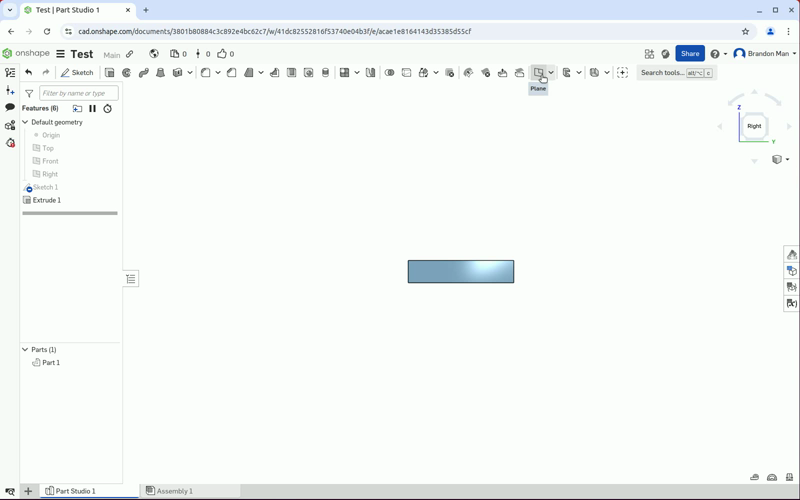
click(541, 75)
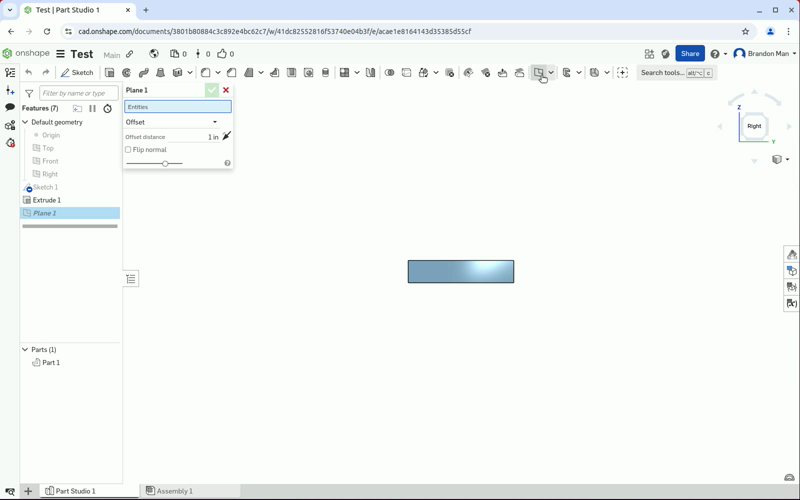
mouse_move(73, 176)
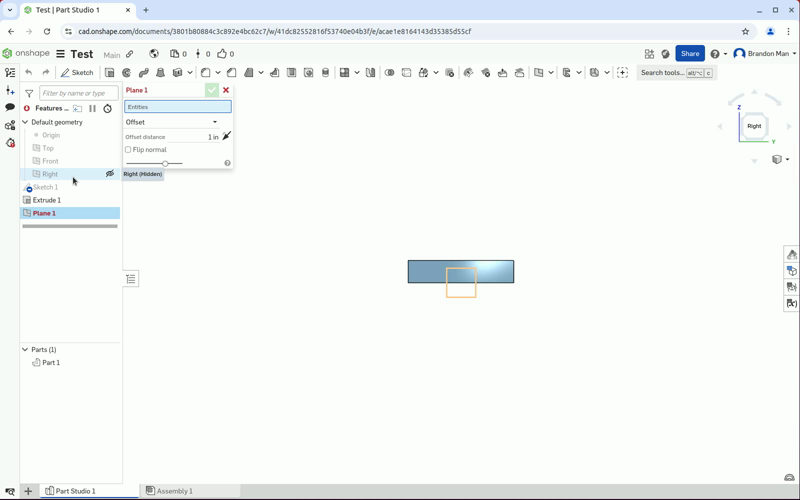
click(73, 176)
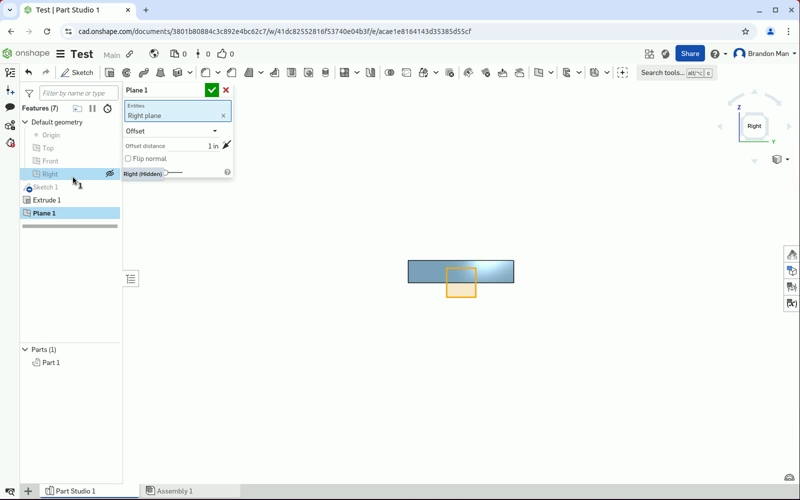
key(tab, 2)
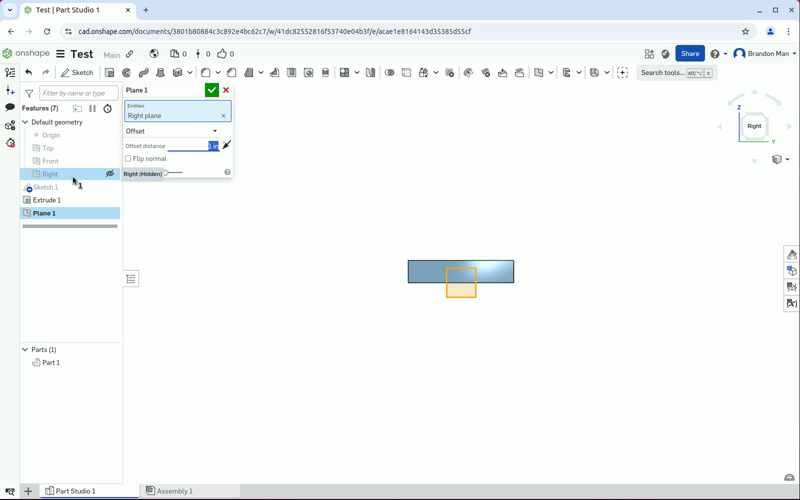
text(22.4)
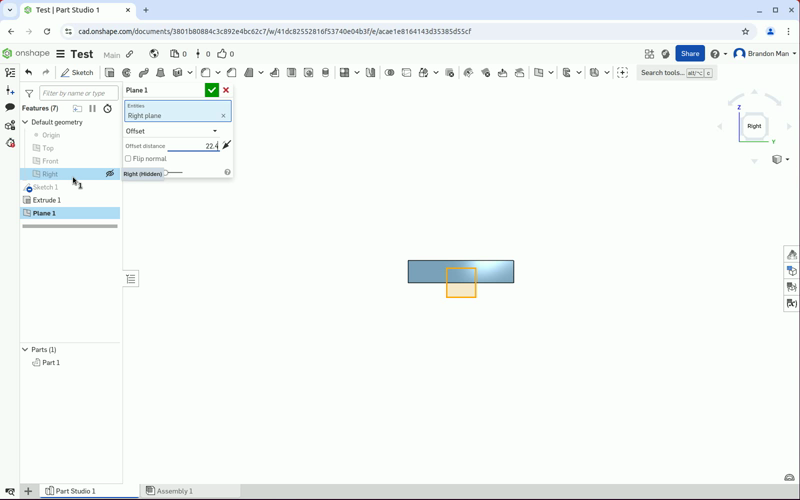
key(enter, 2)
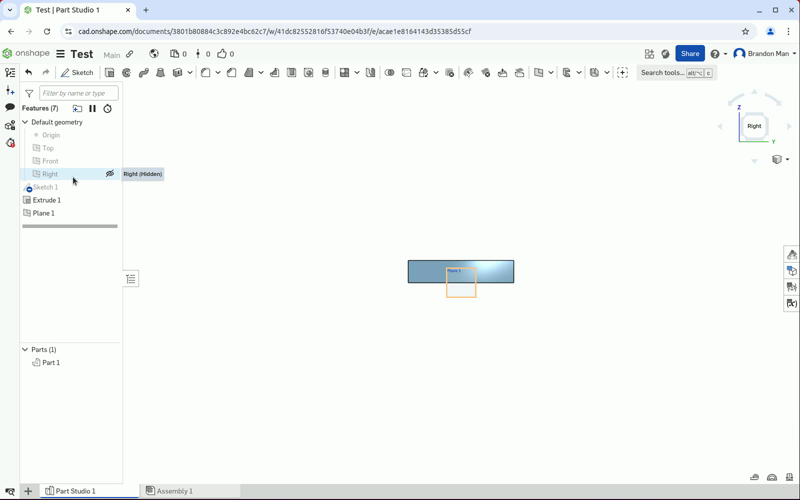
key(shift+s)
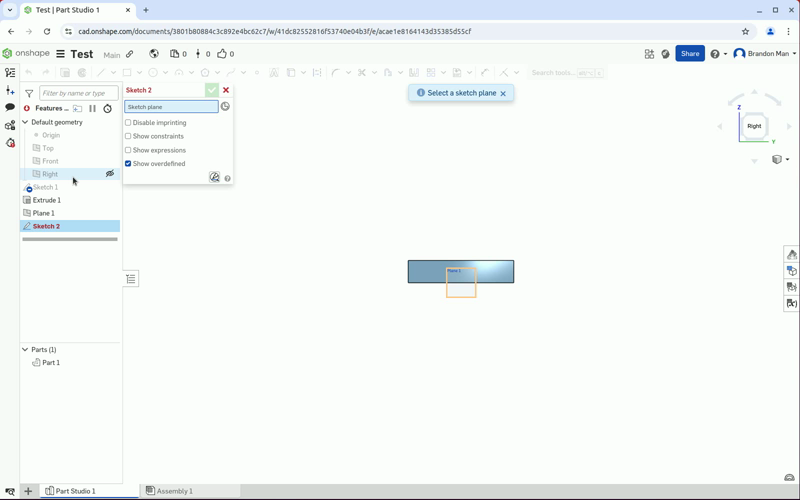
mouse_move(73, 215)
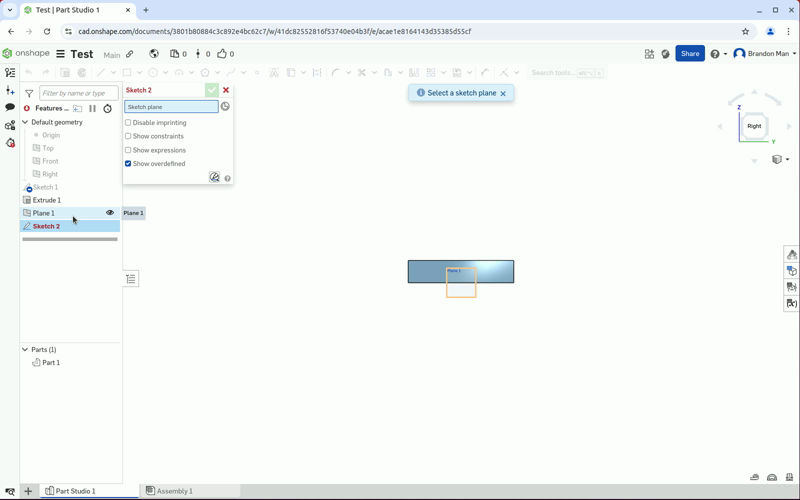
click(73, 215)
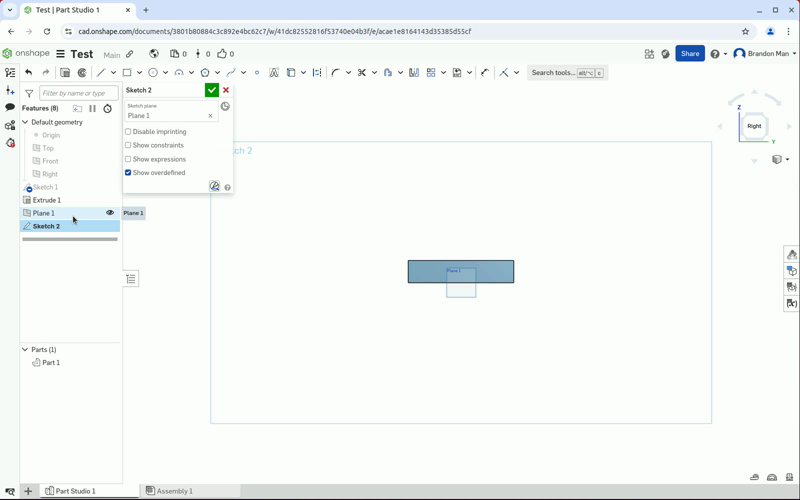
mouse_move(73, 352)
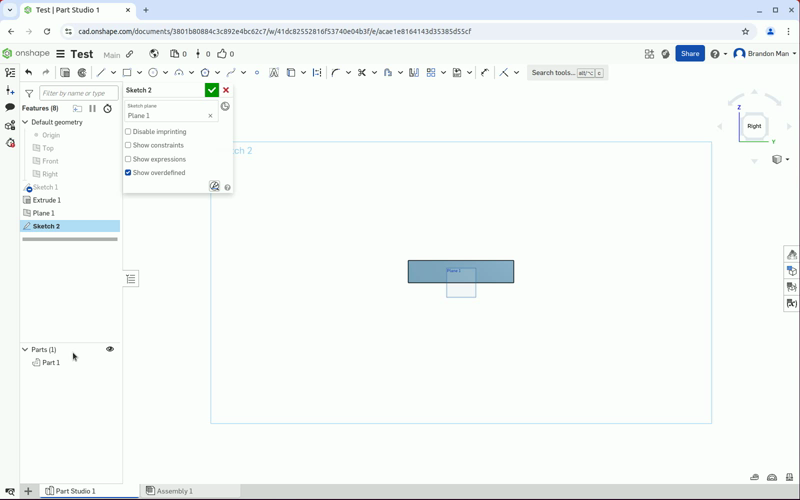
key(y)
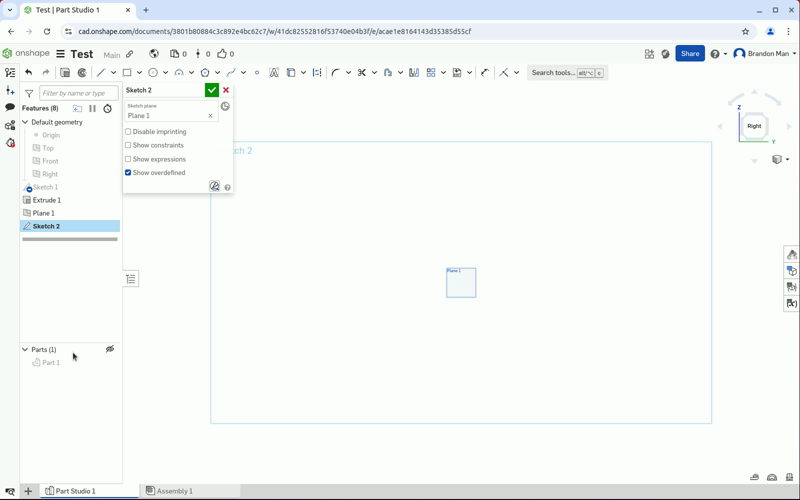
key(l)
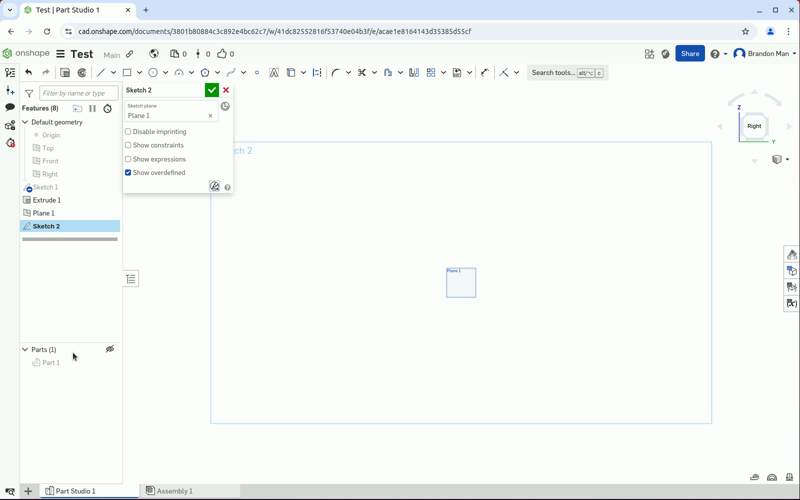
key_down(shift)
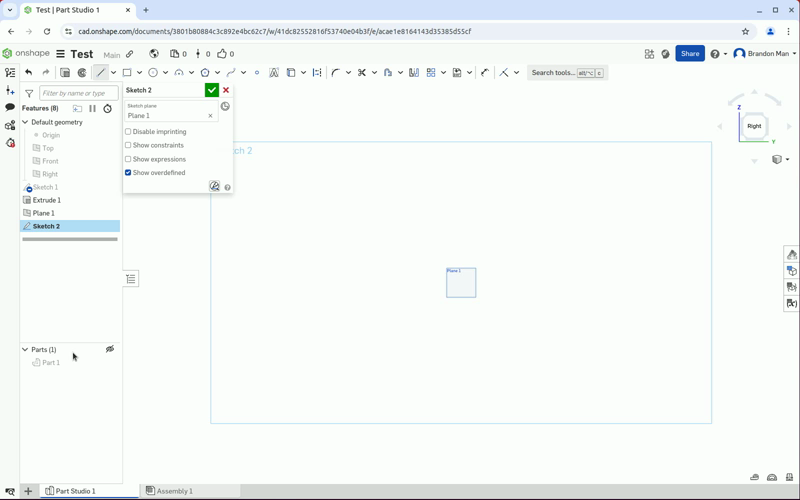
mouse_move(407, 282)
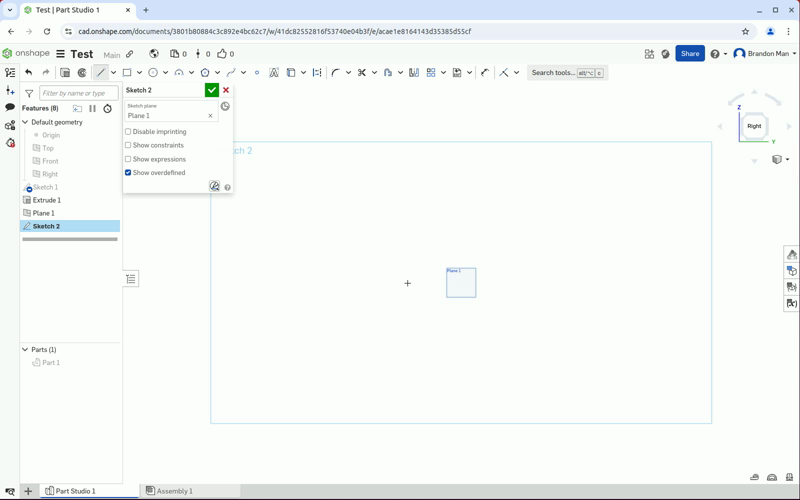
click(407, 282)
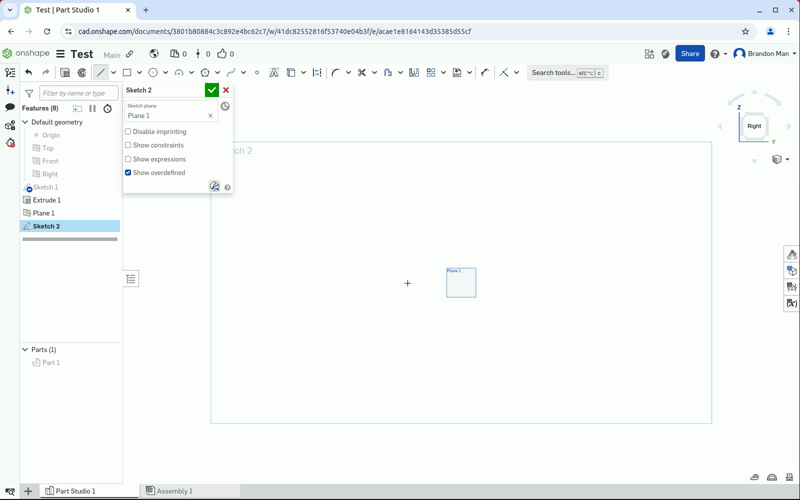
key_up(shift)
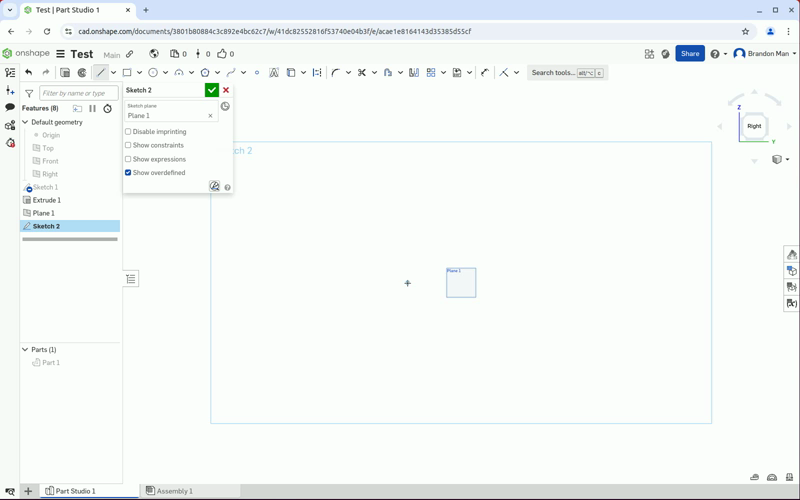
key_down(shift)
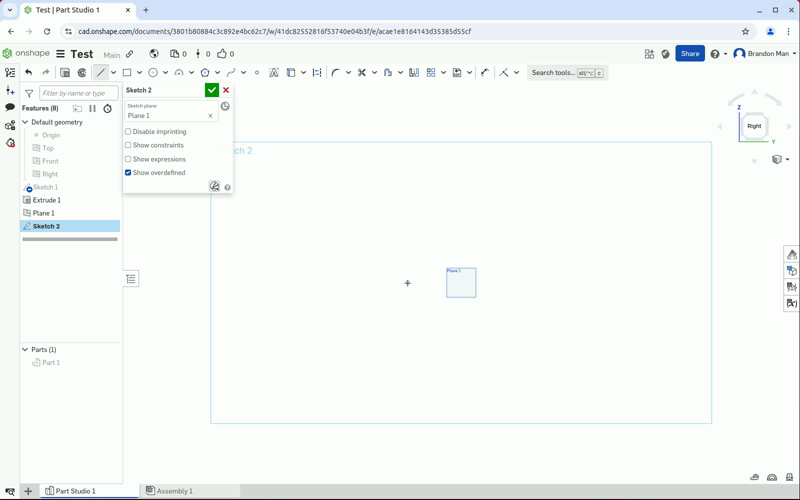
mouse_move(513, 282)
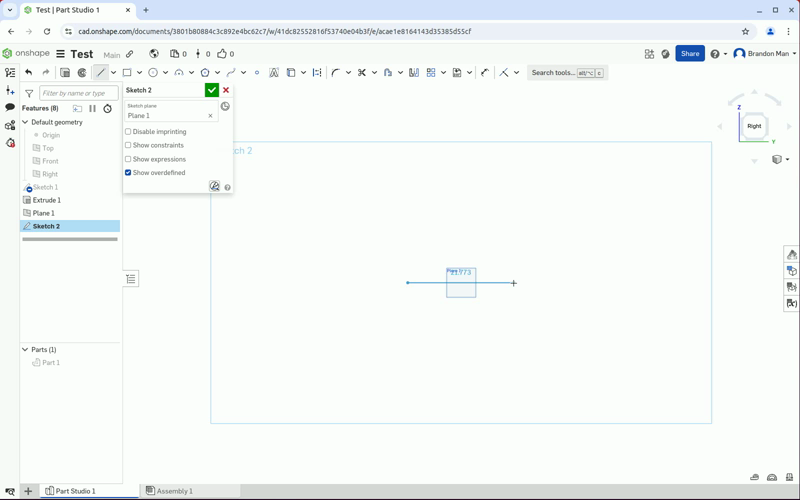
click(513, 282)
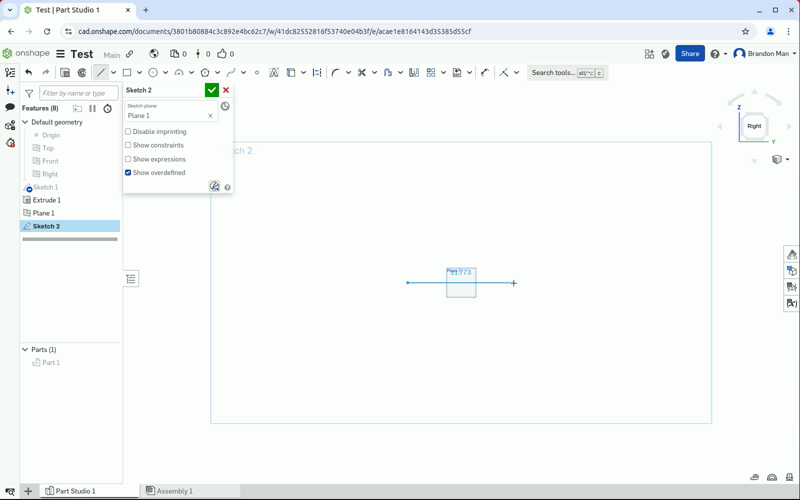
key_up(shift)
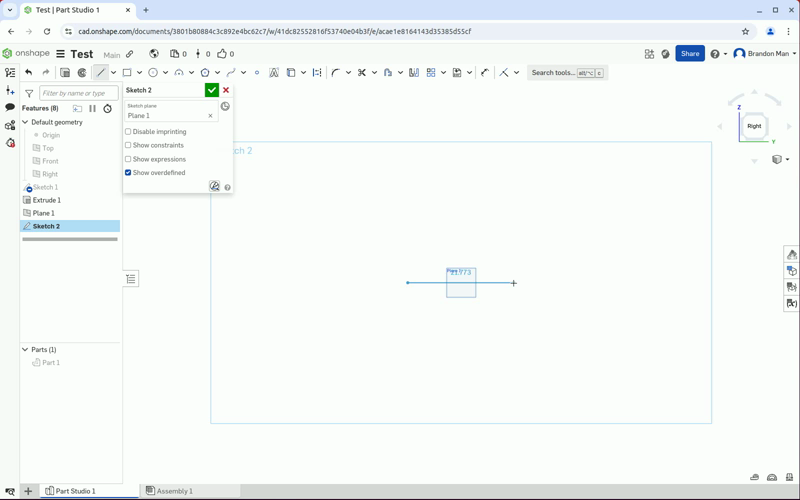
key_down(shift)
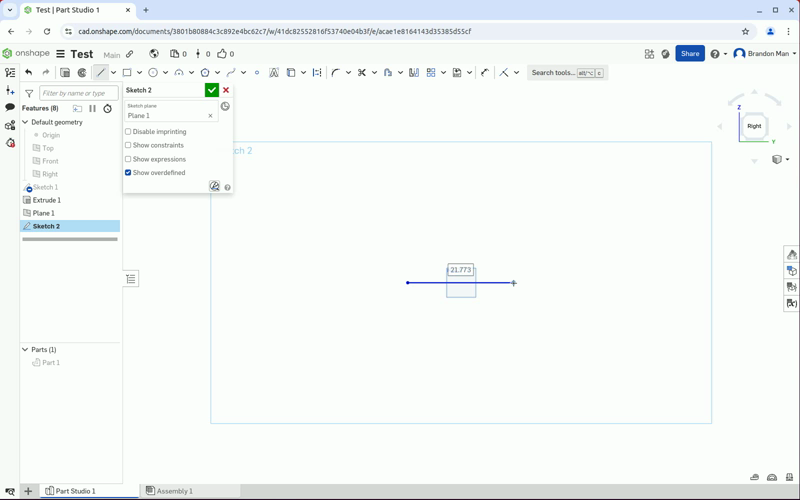
mouse_move(543, 282)
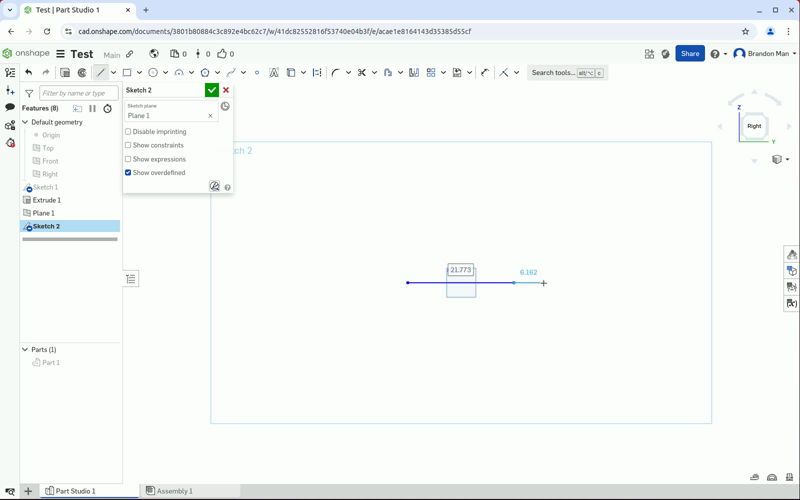
mouse_move(513, 260)
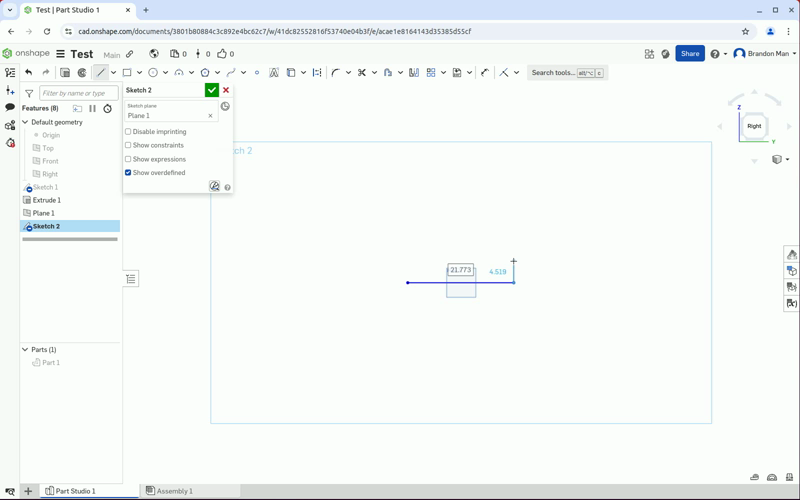
click(513, 260)
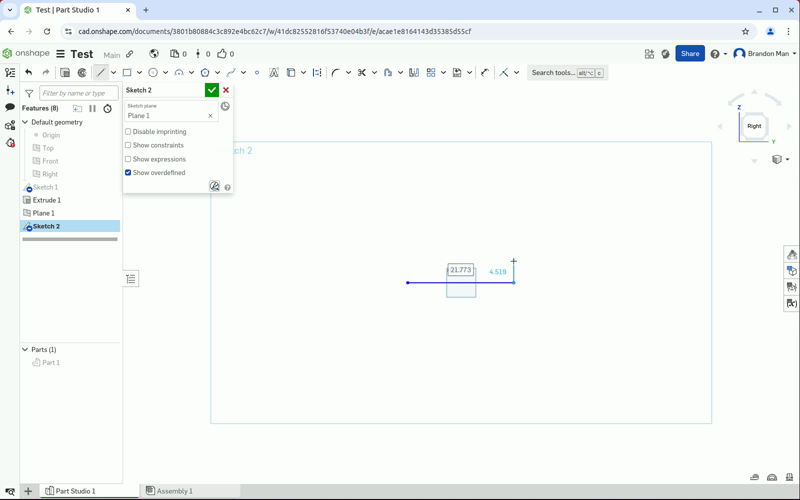
key_up(shift)
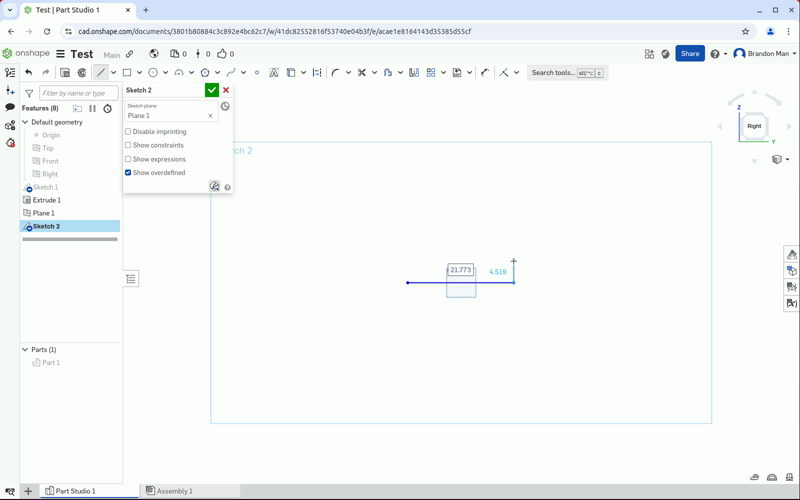
key_down(shift)
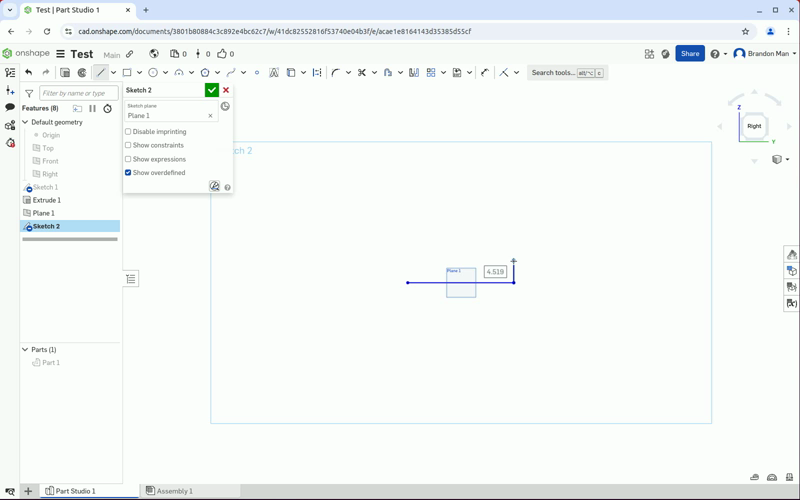
mouse_move(407, 260)
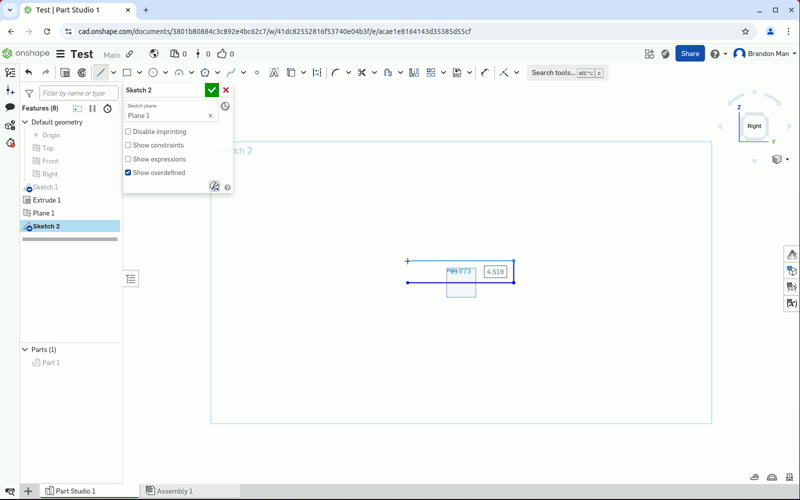
click(407, 260)
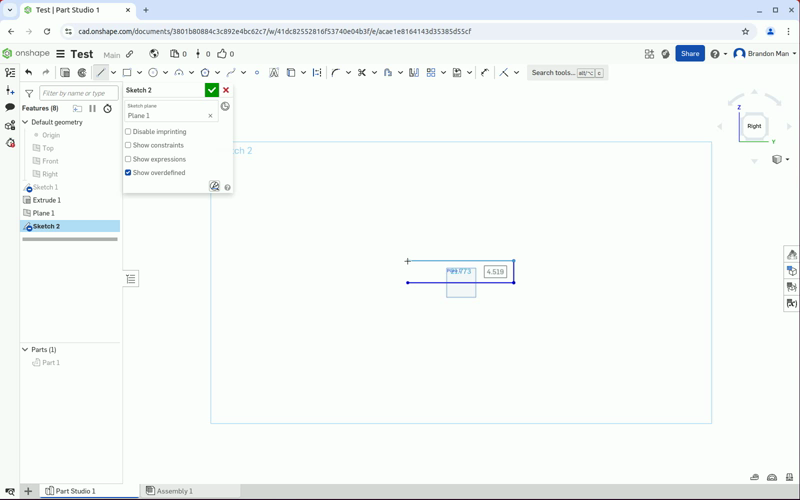
key_up(shift)
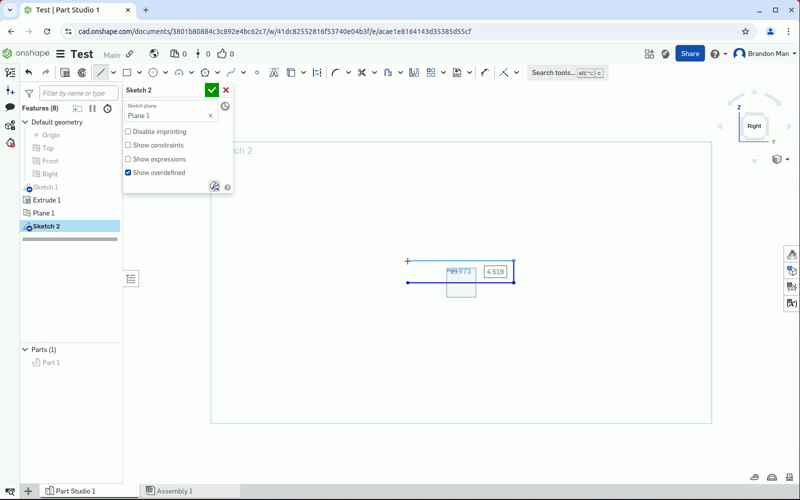
mouse_move(437, 260)
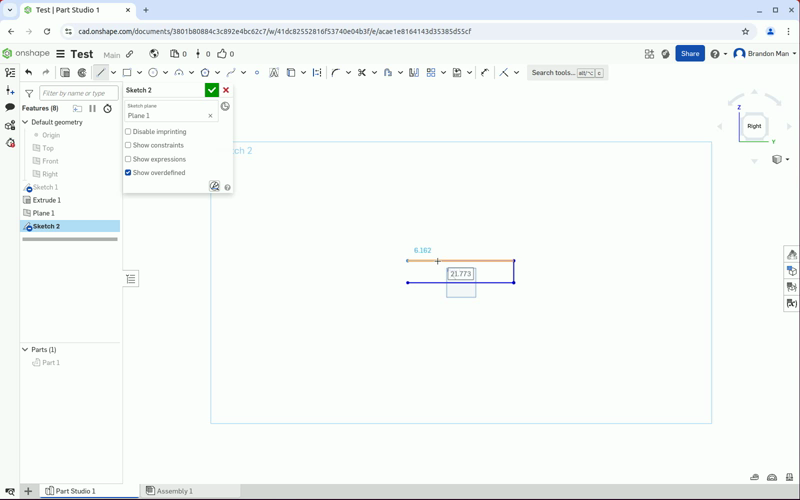
key_down(shift)
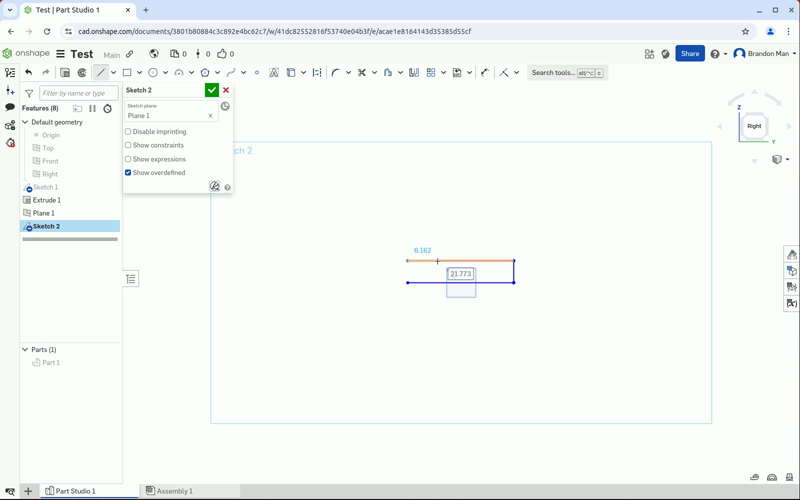
mouse_move(407, 282)
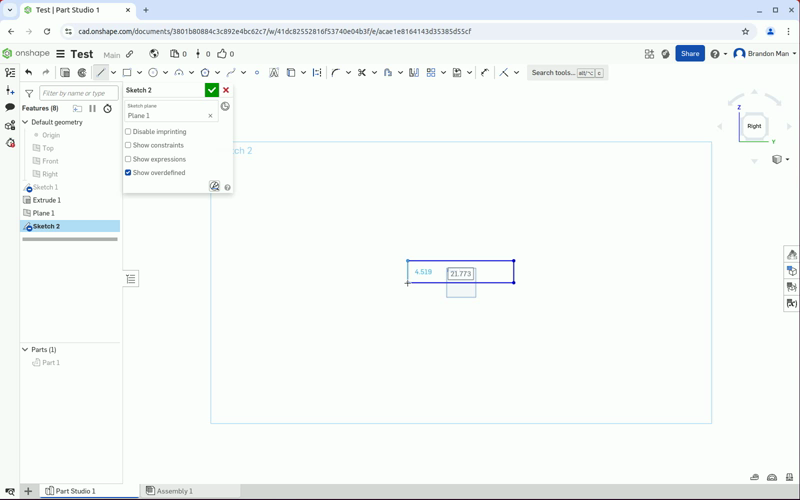
key_up(shift)
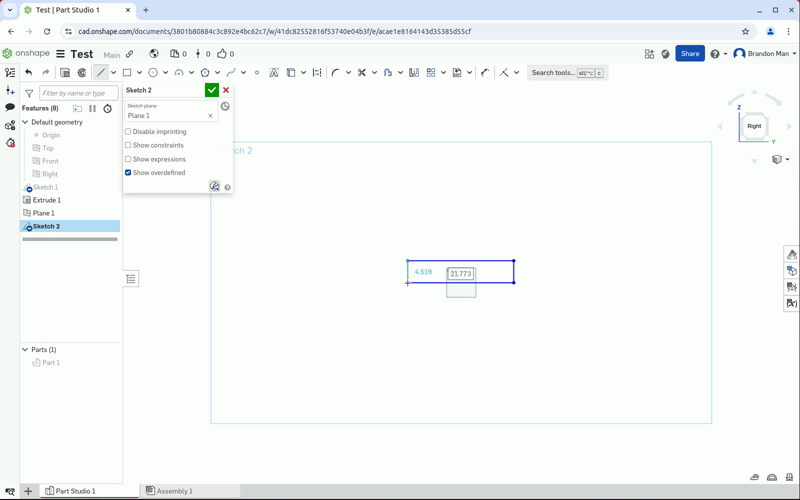
click(407, 282)
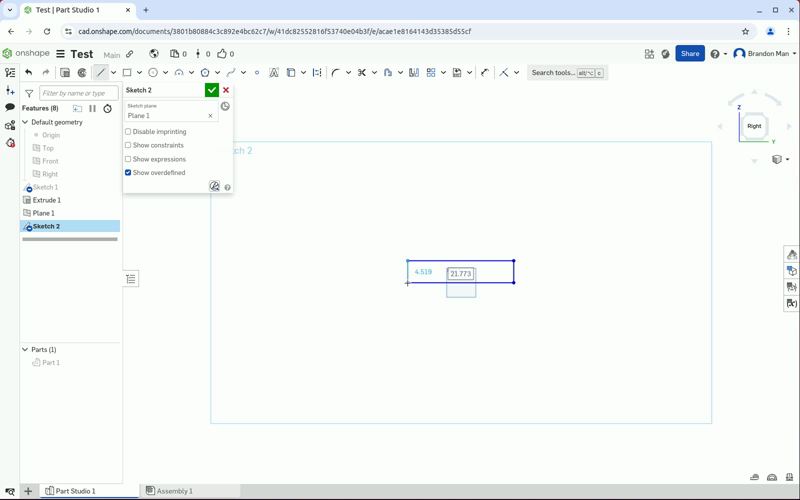
key(esc)
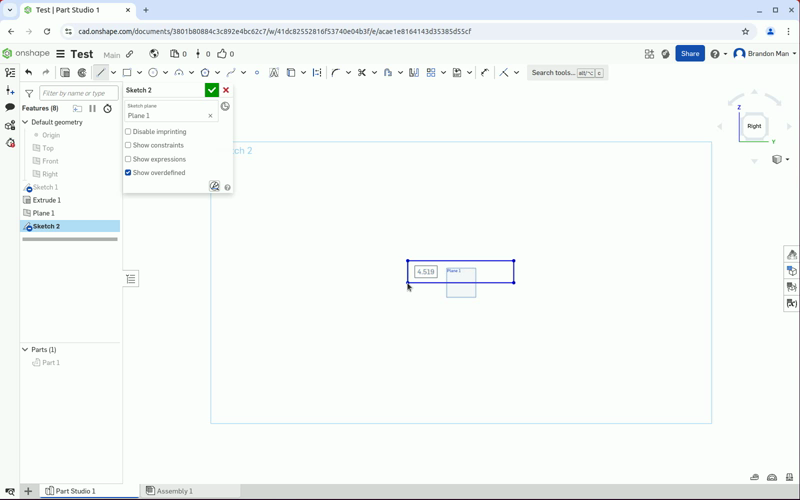
mouse_move(443, 270)
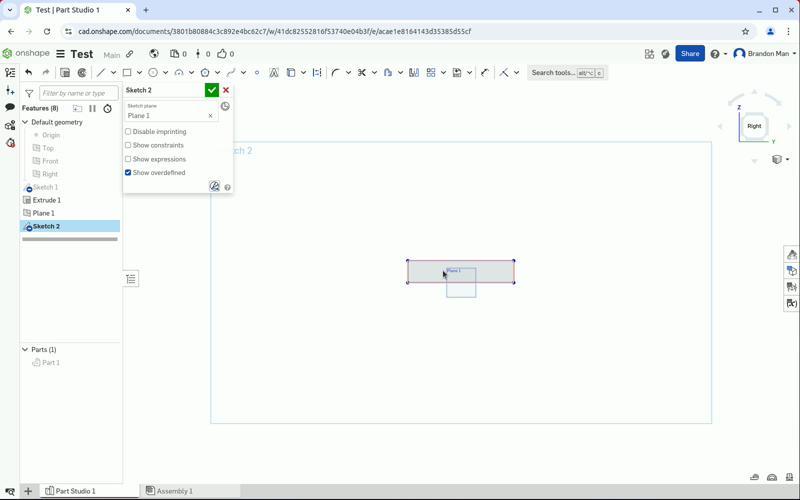
click(443, 270)
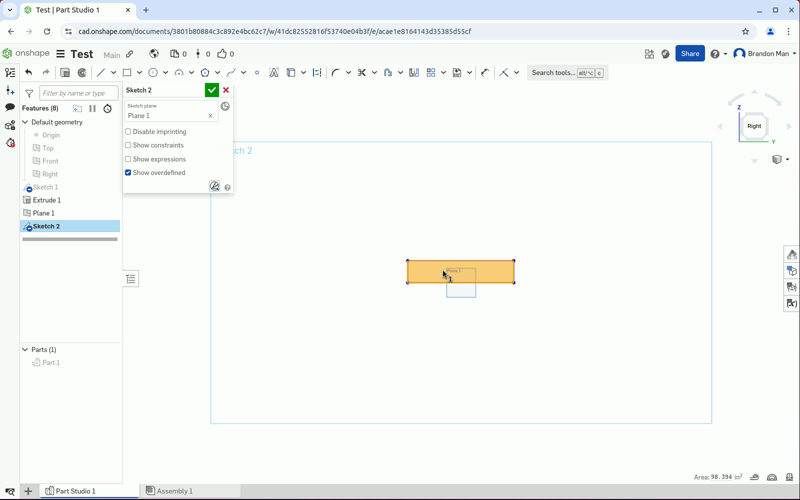
mouse_move(73, 352)
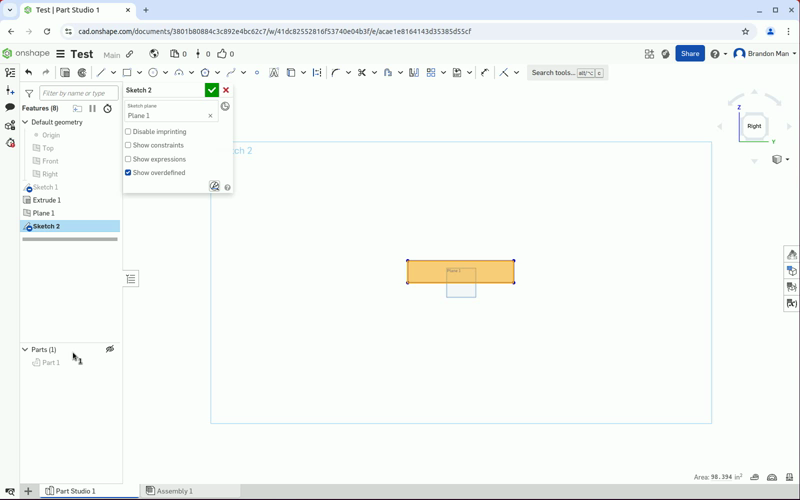
key(shift+y)
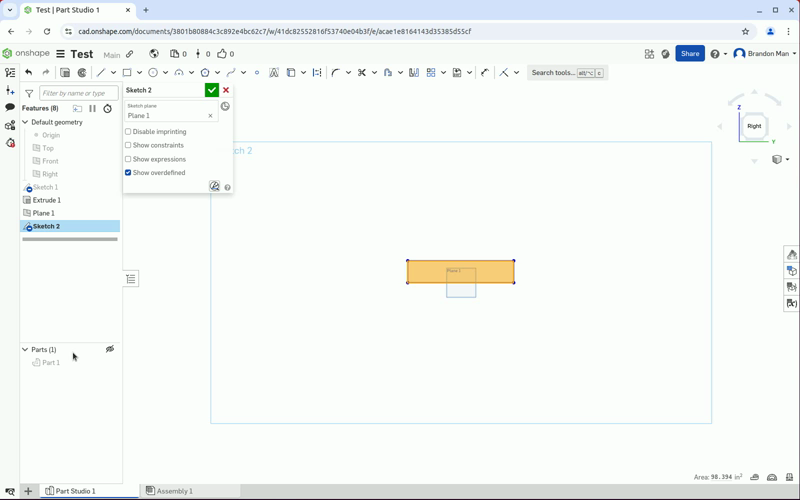
key(shift+e)
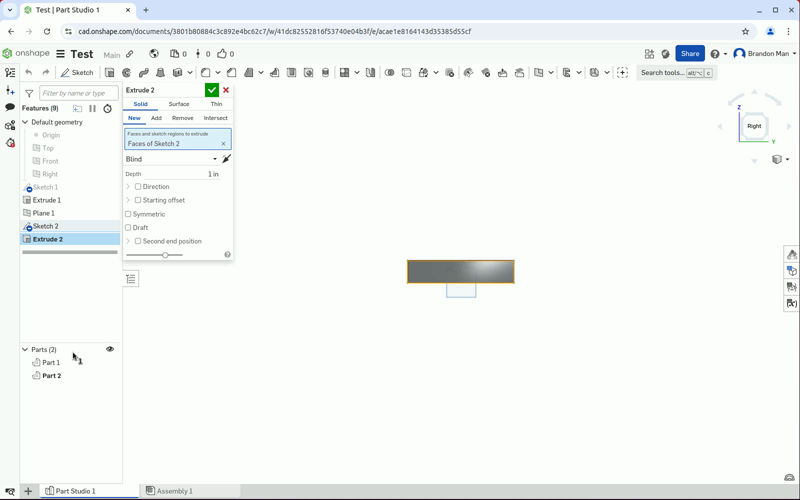
mouse_move(143, 106)
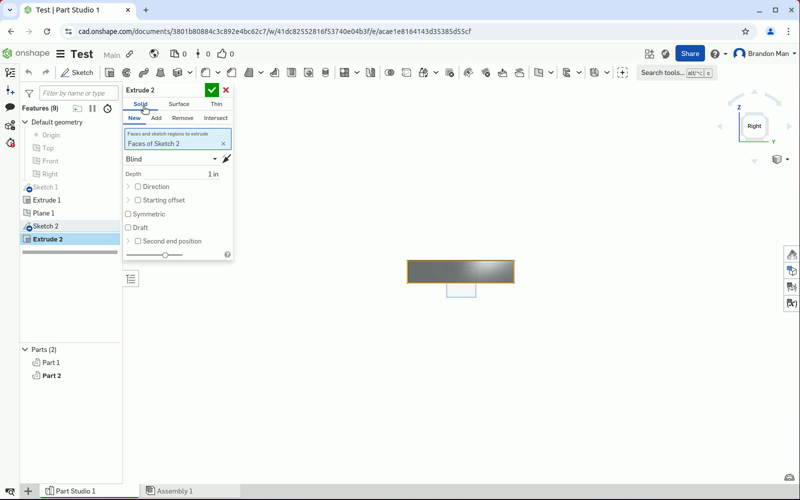
click(143, 106)
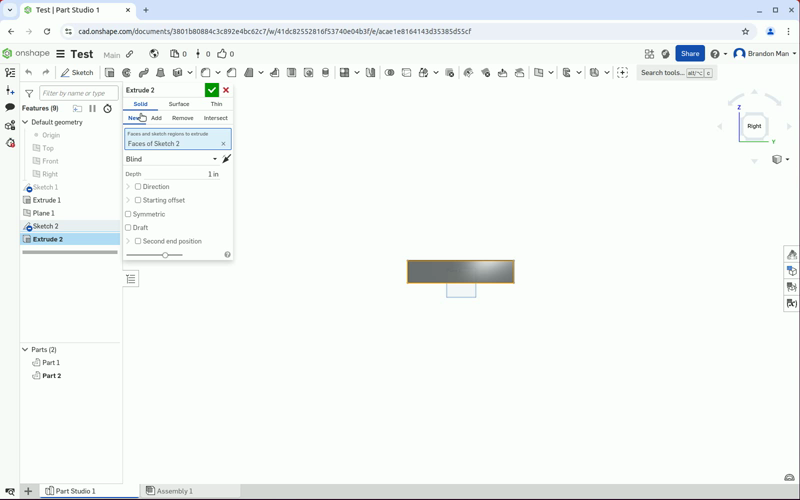
mouse_move(137, 120)
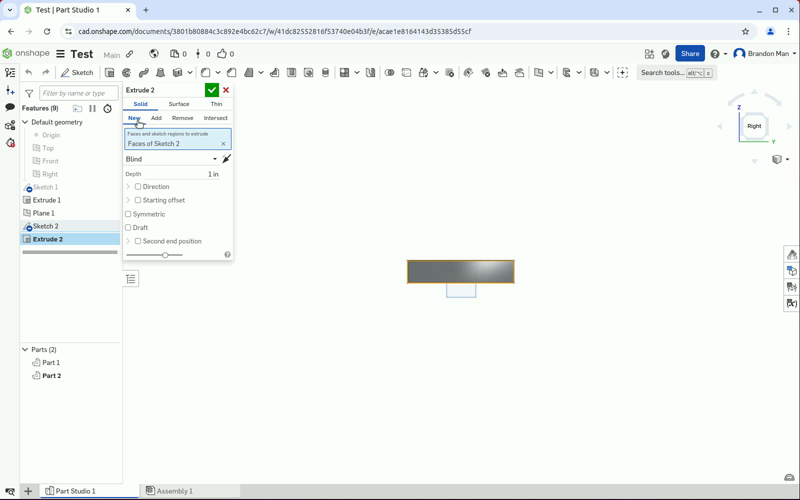
click(137, 120)
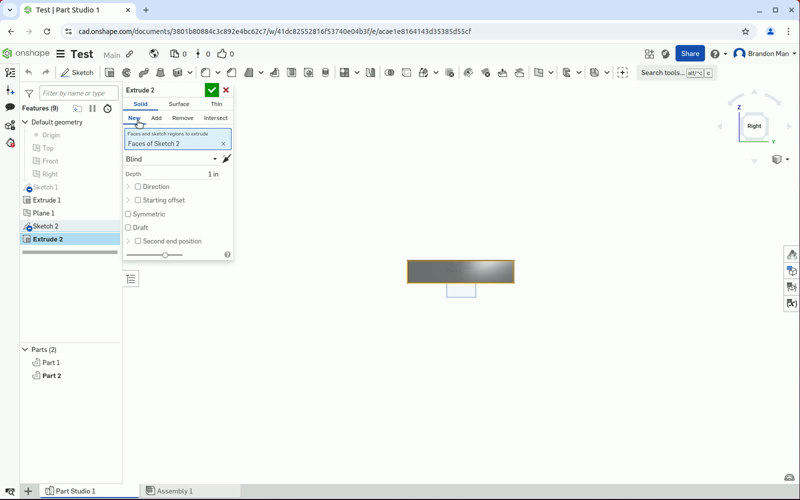
key(tab, 4)
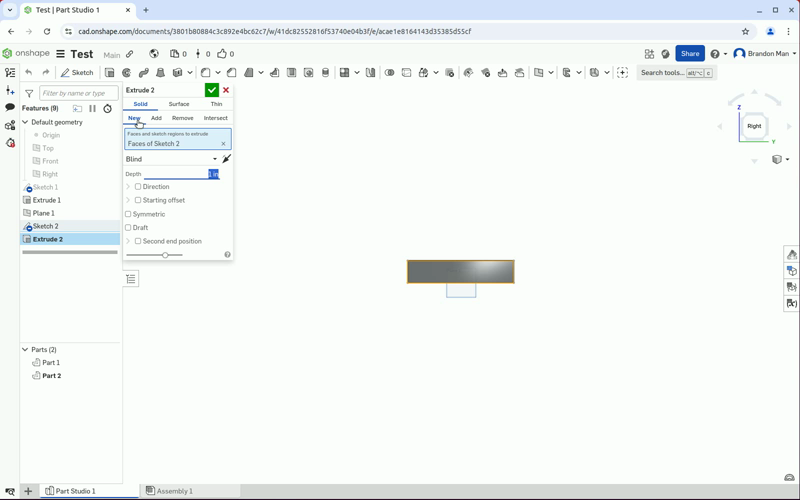
text(0.722)
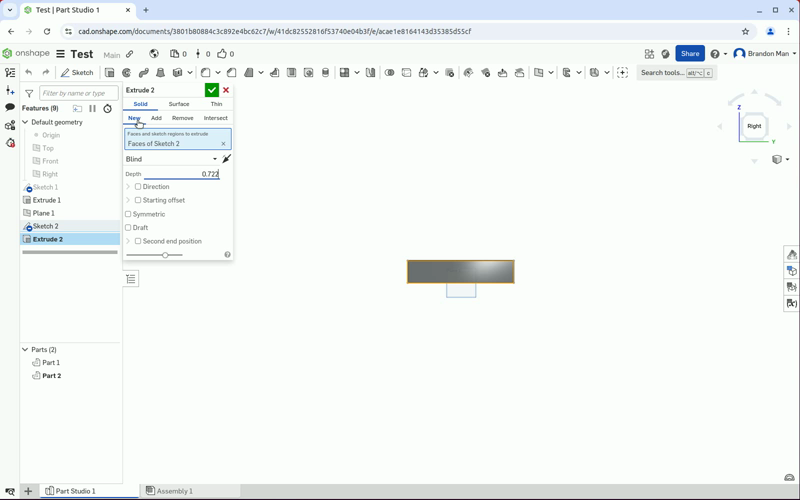
key(enter)
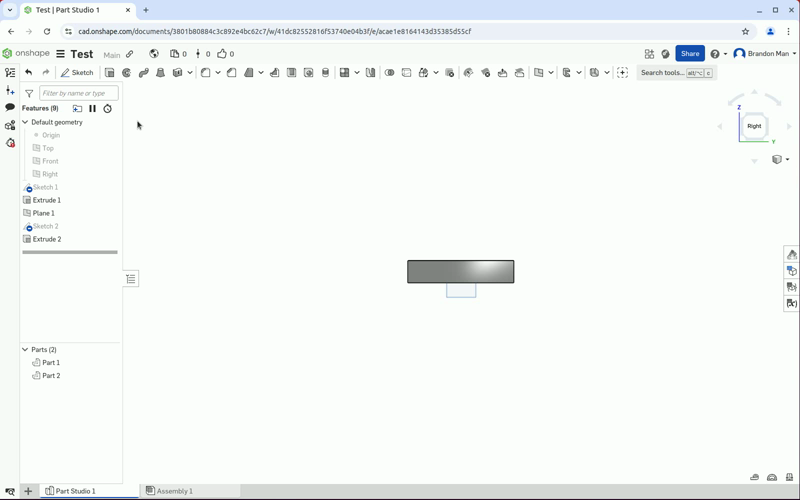
key(shift+h)
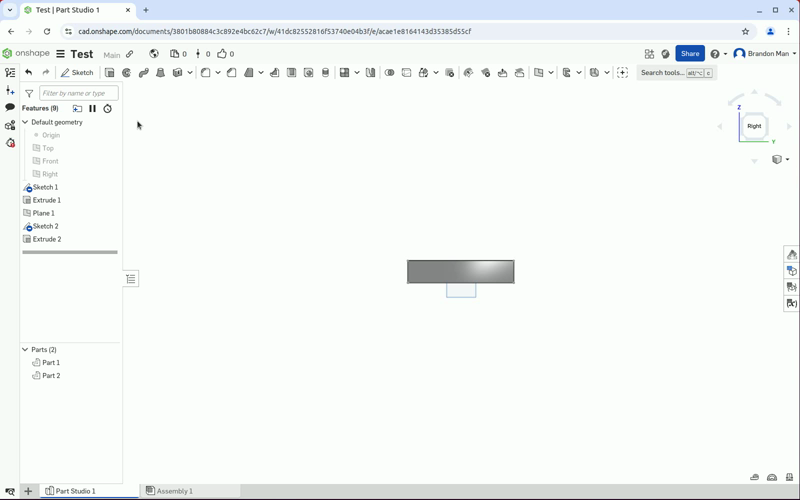
key(shift+h)
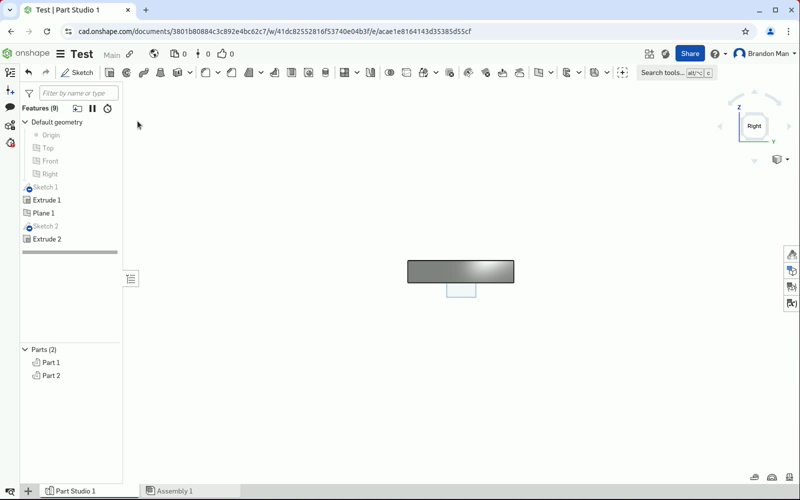
mouse_move(73, 189)
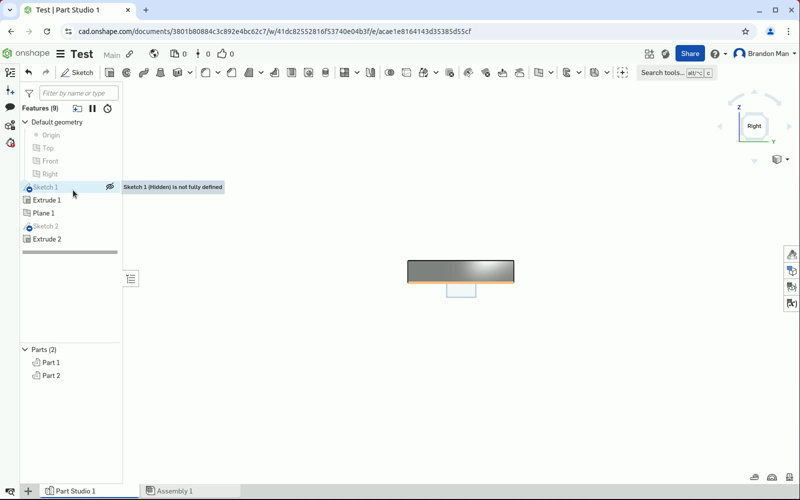
click(73, 189)
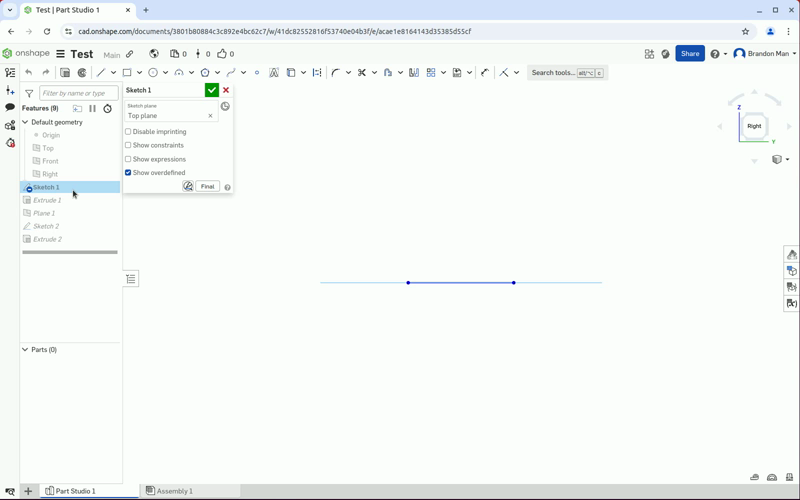
mouse_move(229, 92)
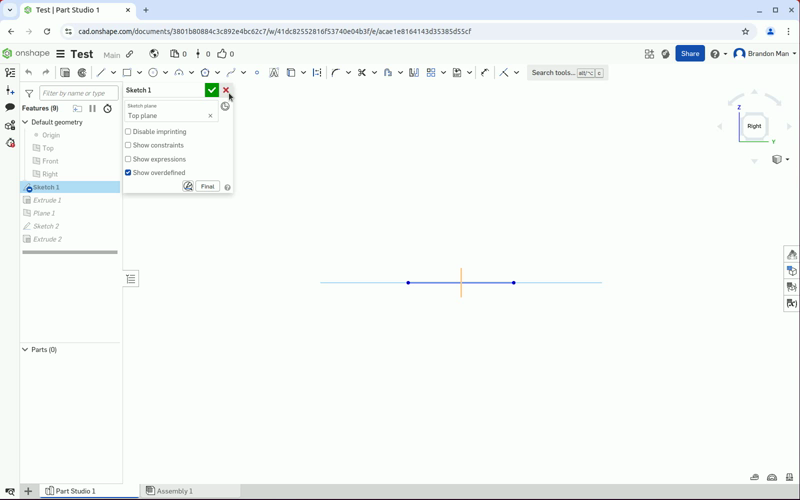
click(229, 92)
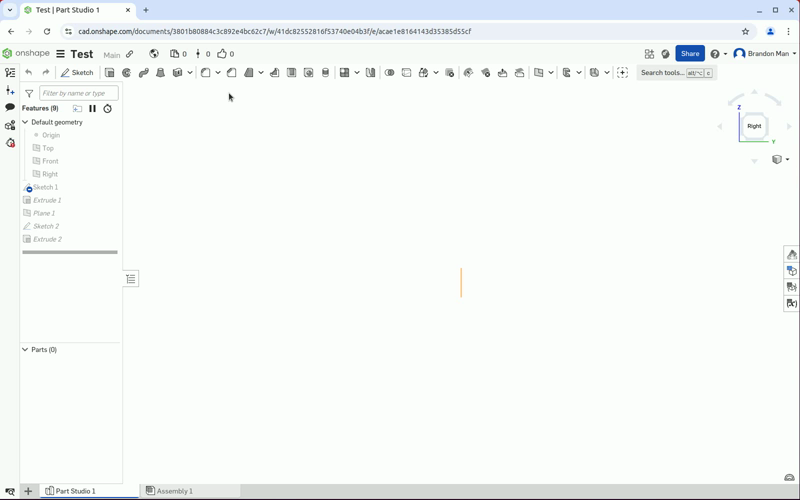
key(shift+s)
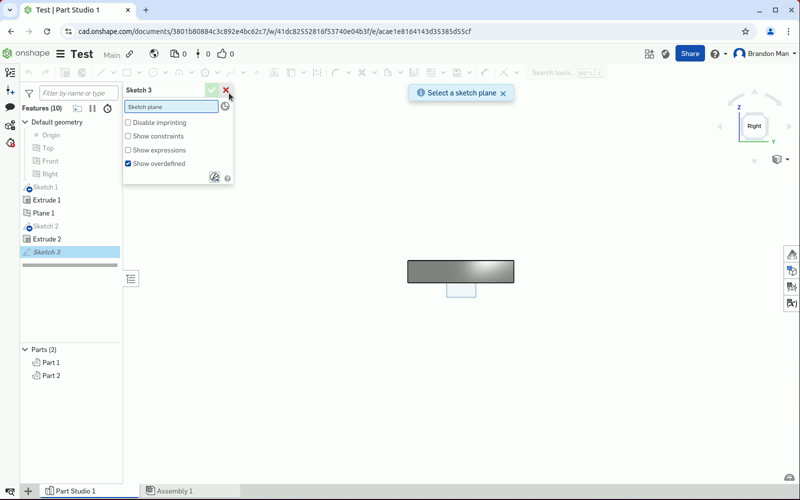
mouse_move(73, 215)
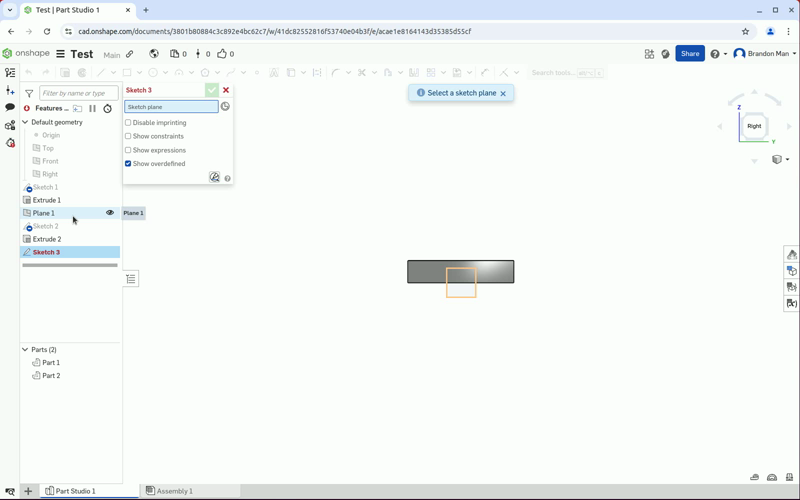
click(73, 215)
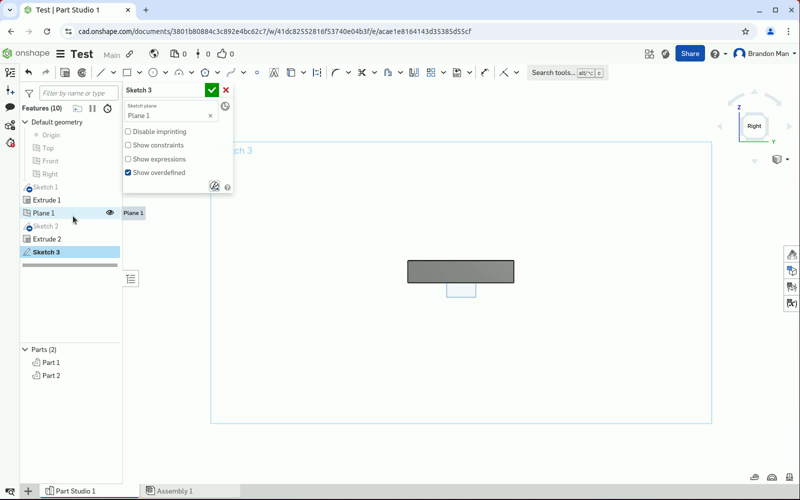
mouse_move(73, 352)
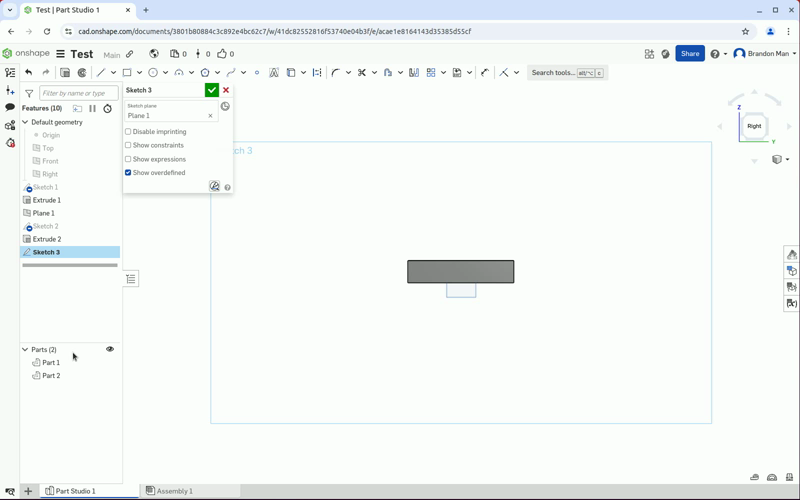
key(y)
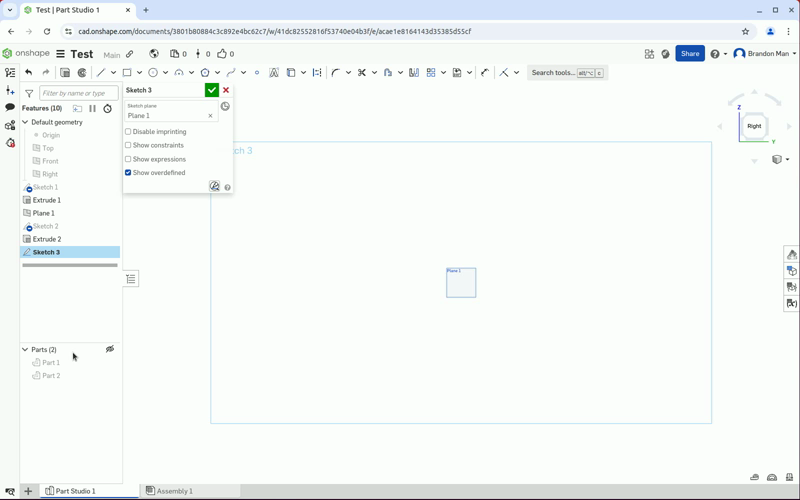
key(l)
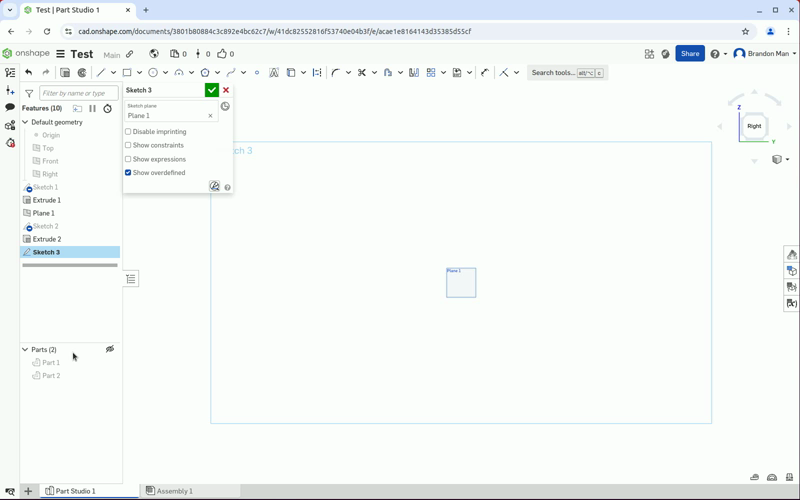
key_down(shift)
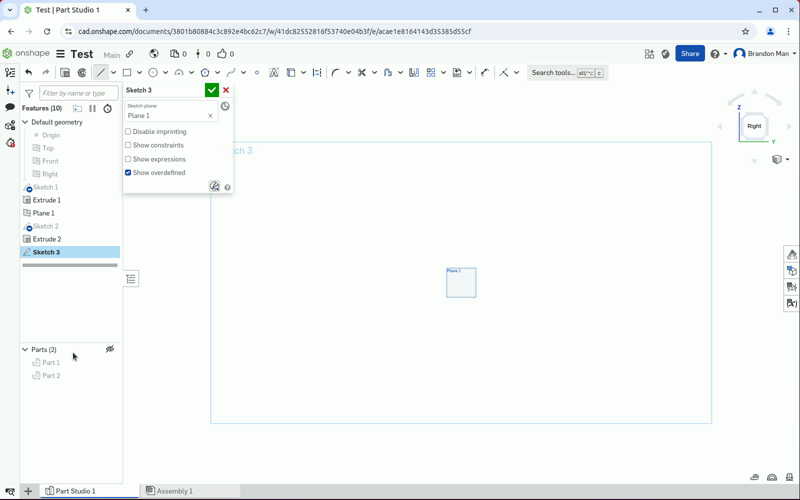
mouse_move(407, 260)
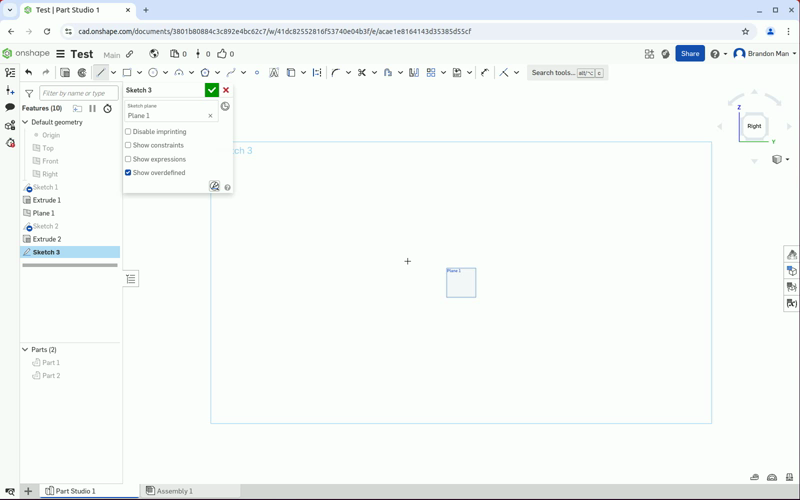
click(407, 260)
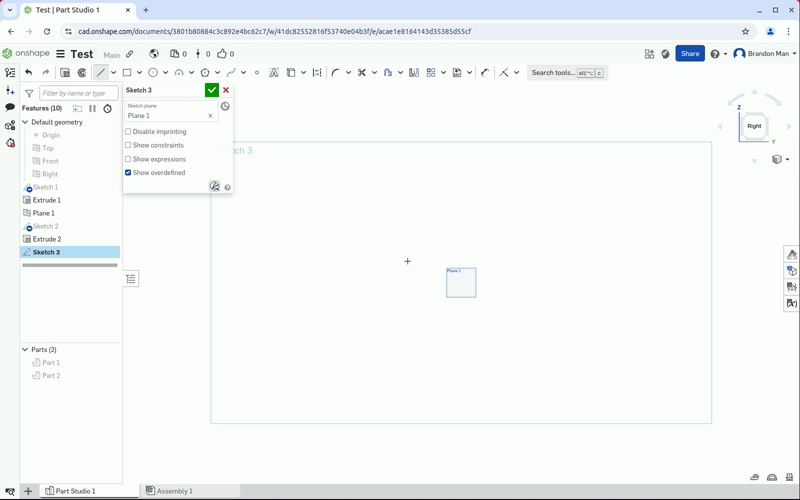
key_up(shift)
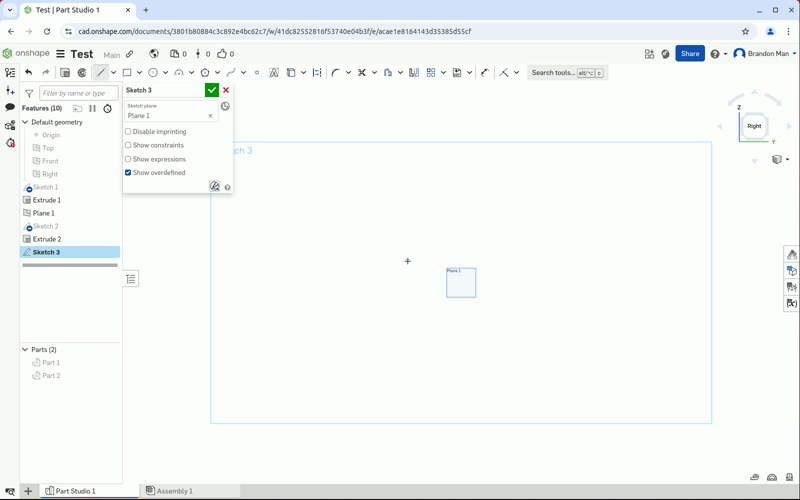
key_down(shift)
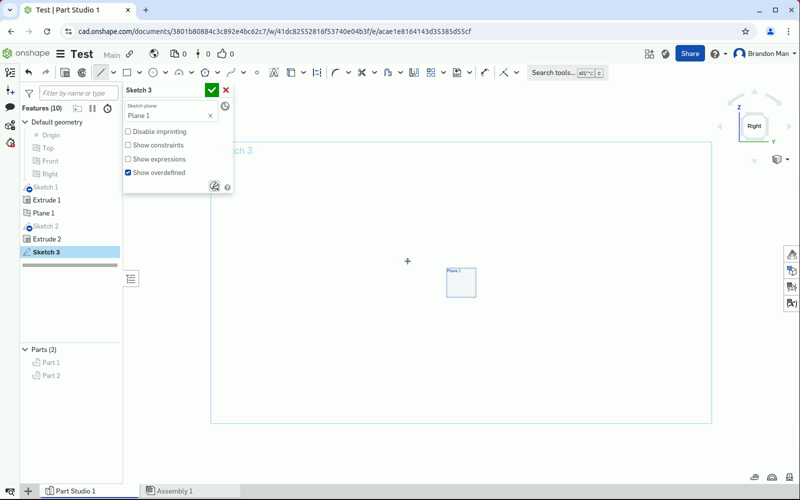
mouse_move(513, 260)
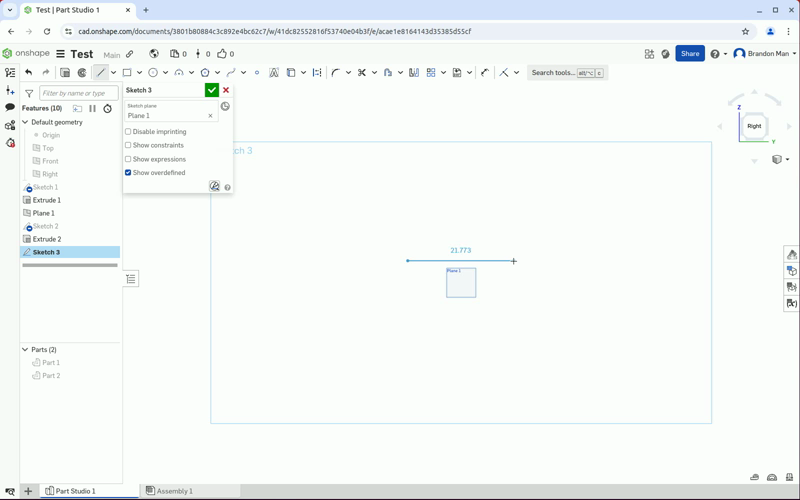
click(513, 260)
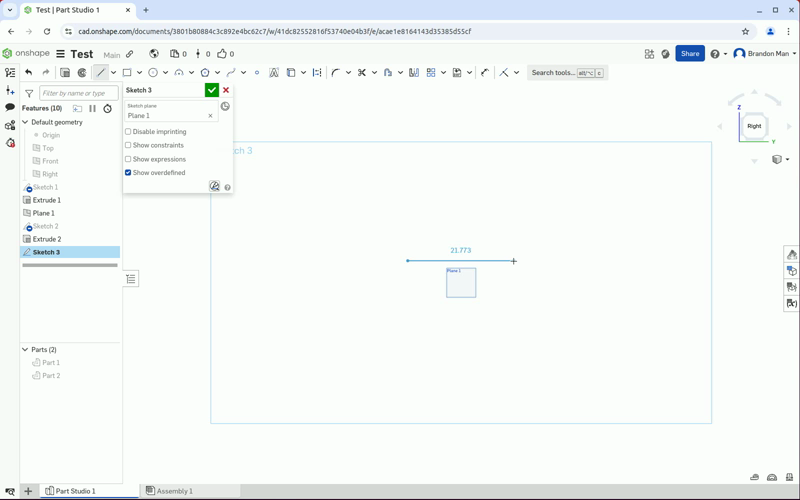
key_up(shift)
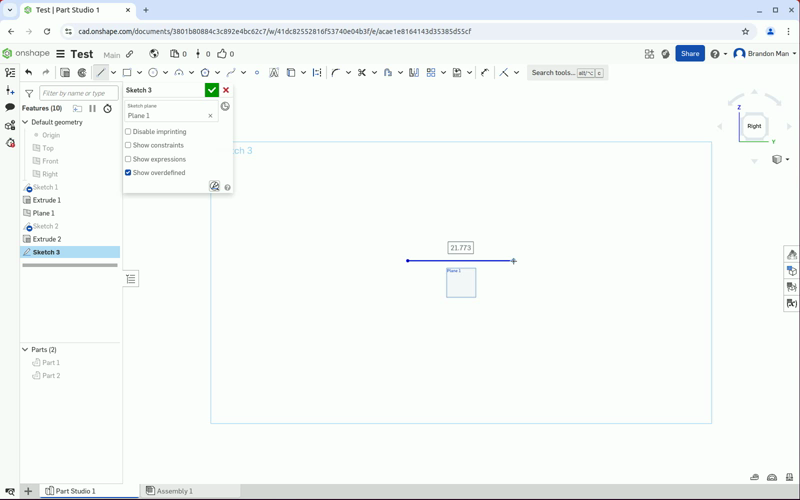
key_down(shift)
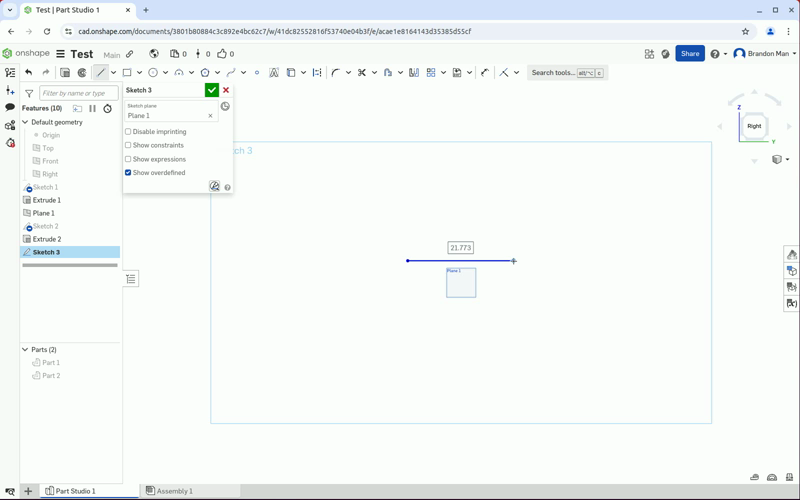
mouse_move(543, 260)
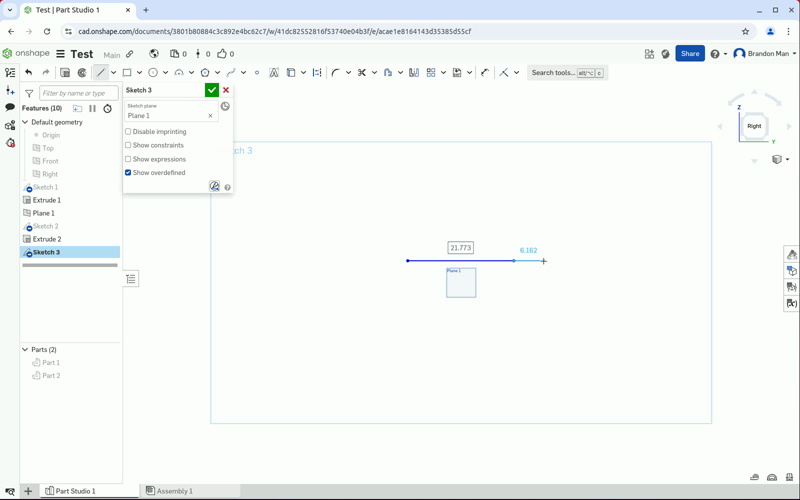
mouse_move(513, 257)
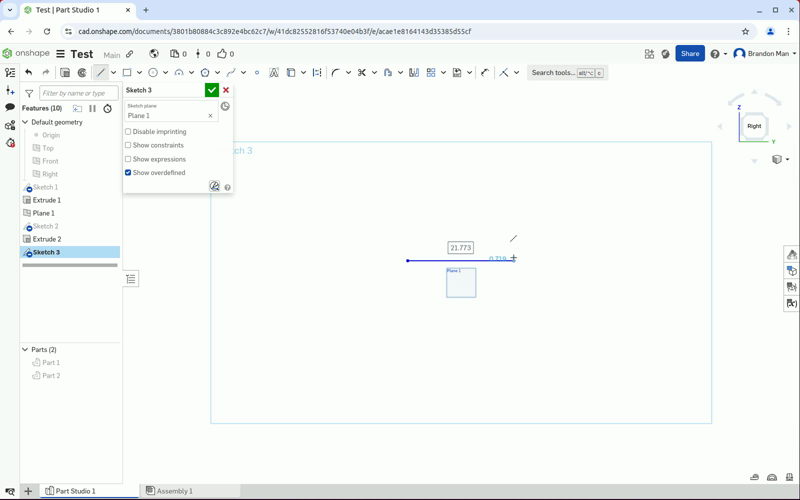
scroll(6)
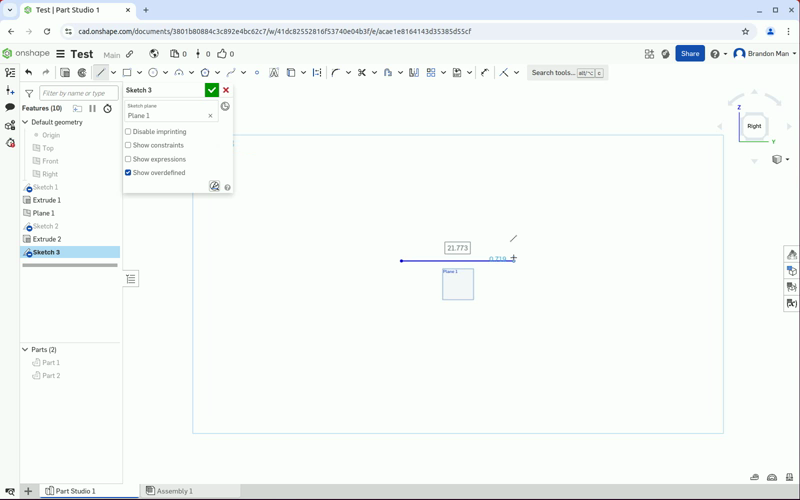
scroll(6)
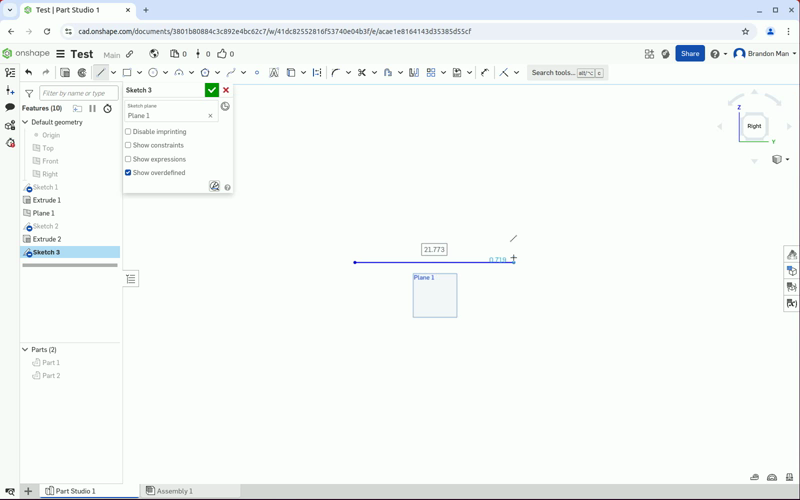
scroll(6)
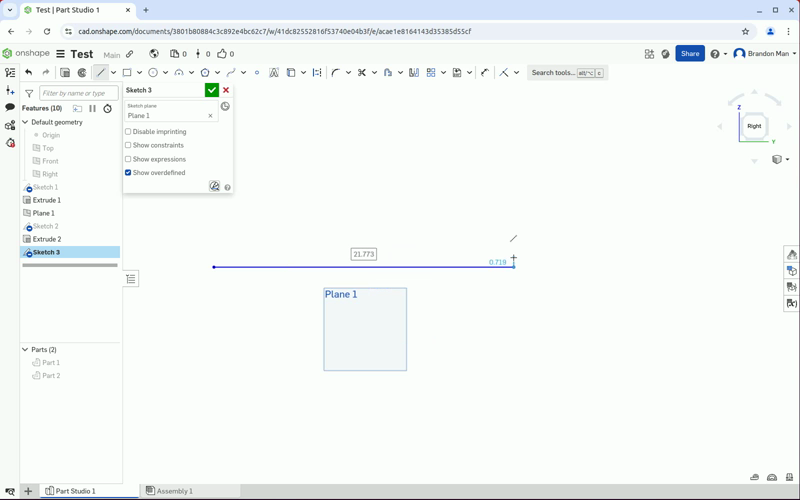
scroll(6)
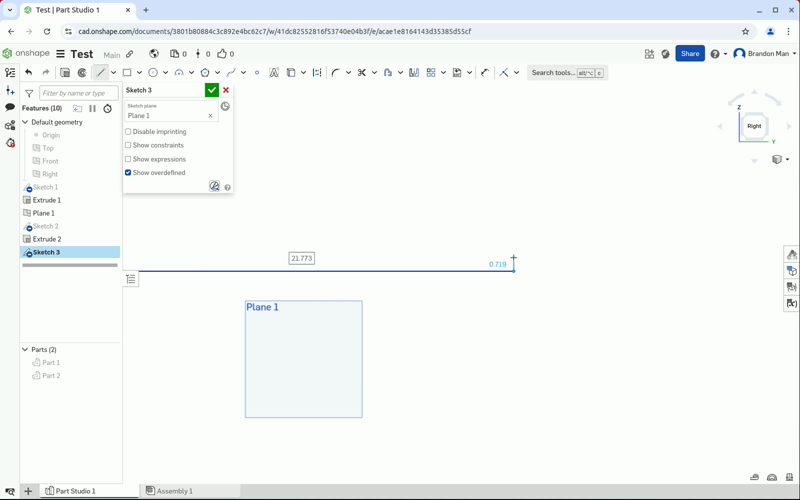
scroll(6)
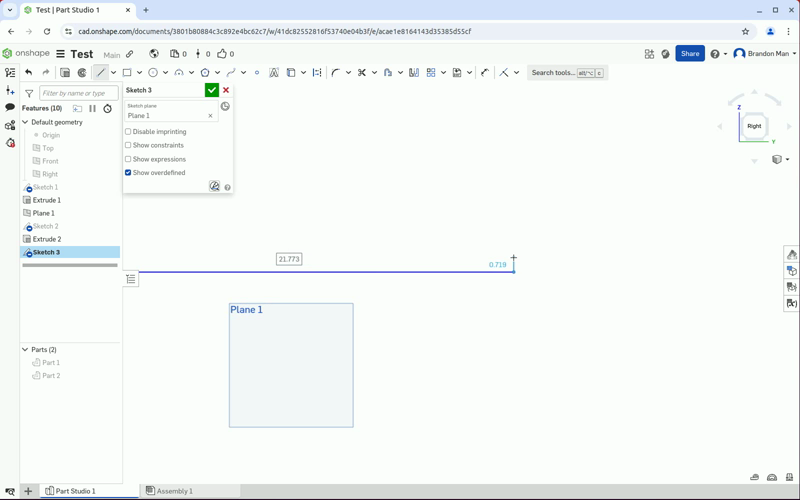
scroll(6)
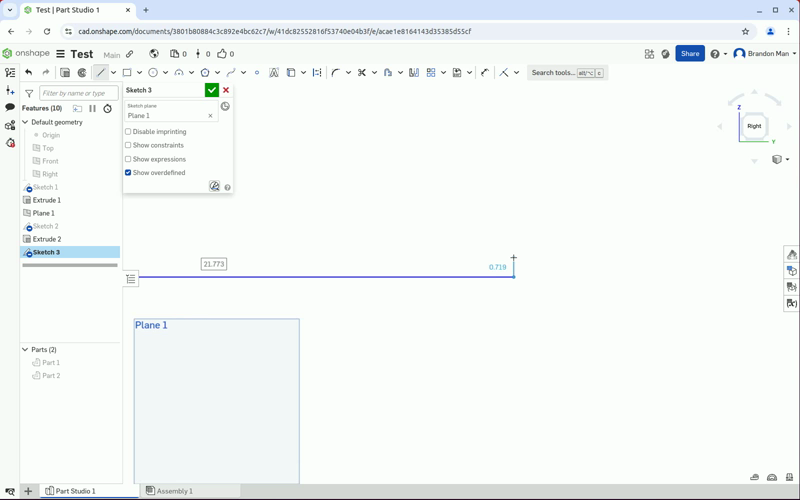
scroll(6)
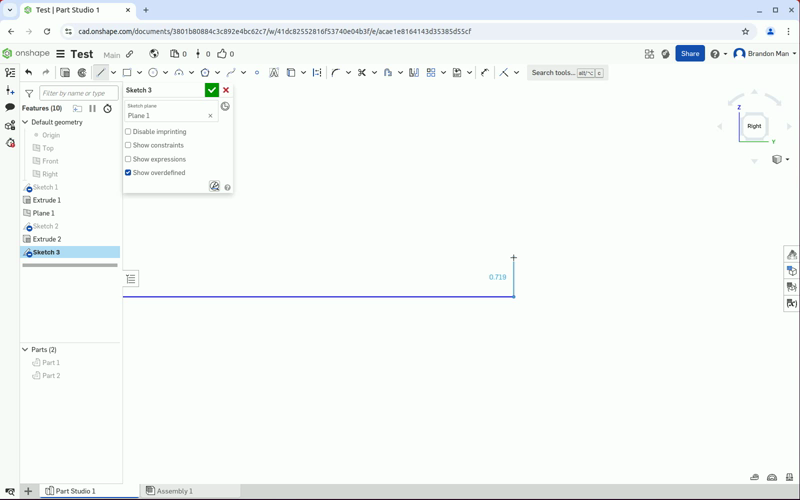
click(513, 257)
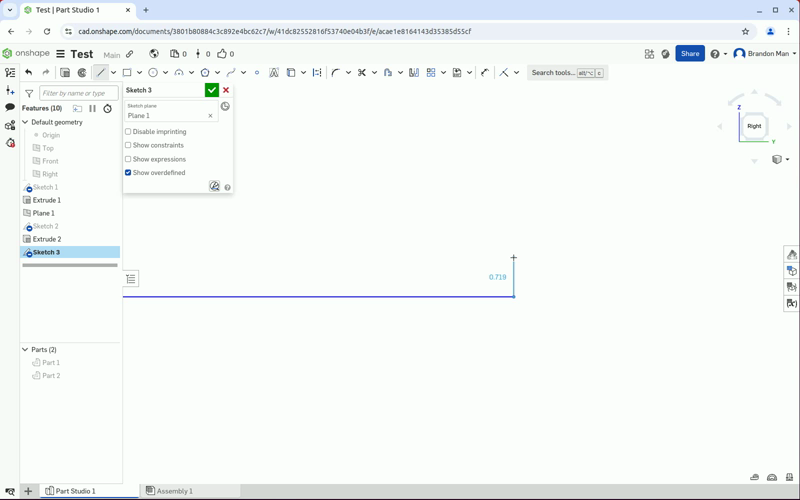
scroll(-6)
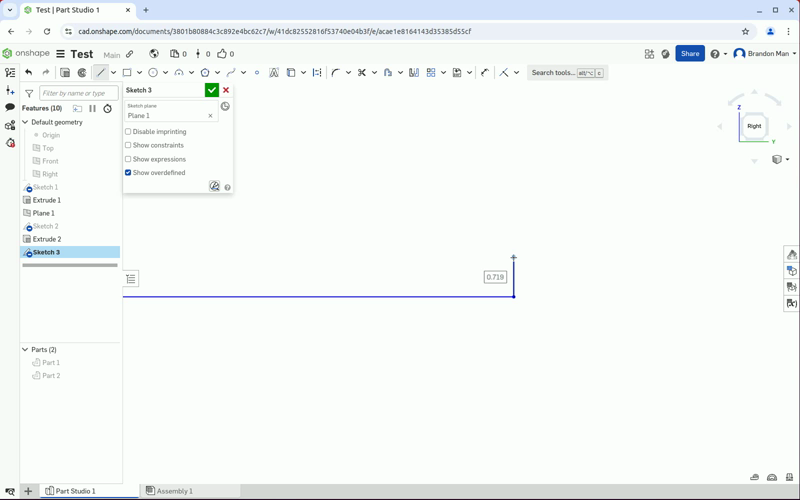
scroll(-6)
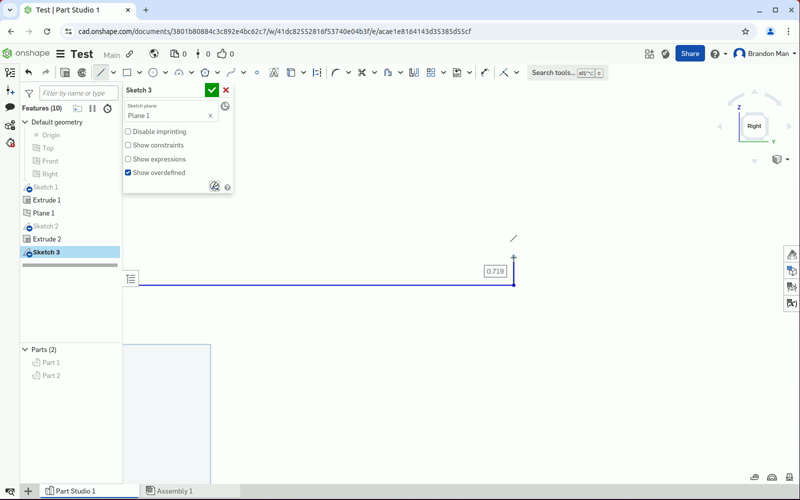
scroll(-6)
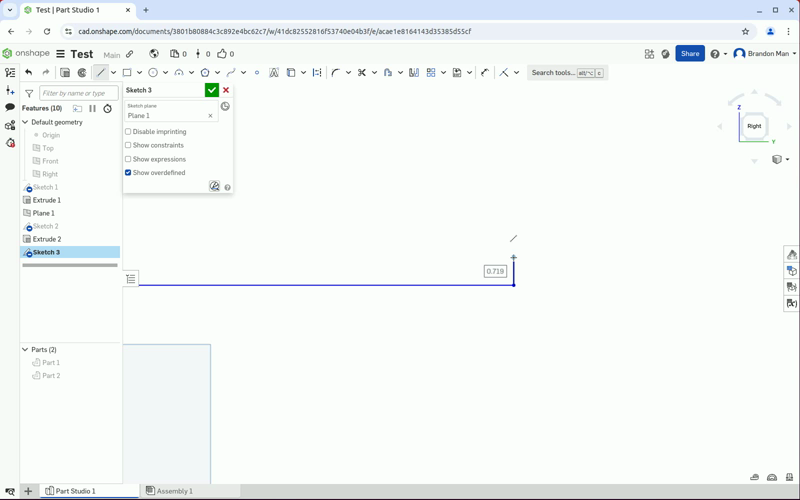
scroll(-6)
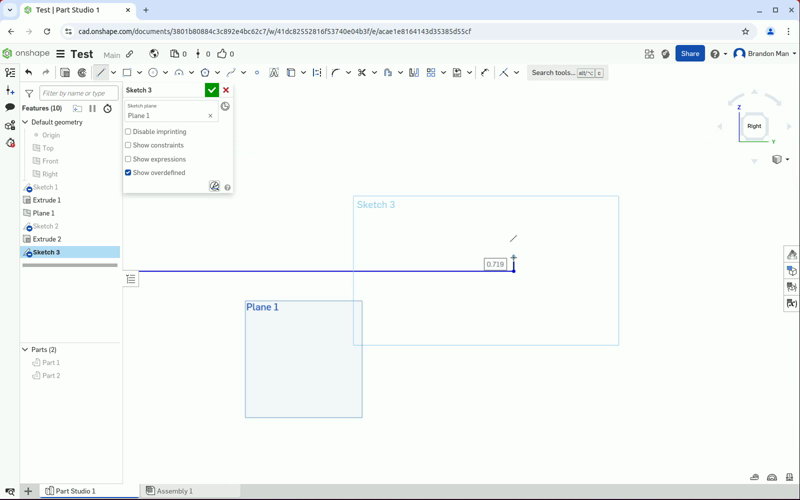
scroll(-6)
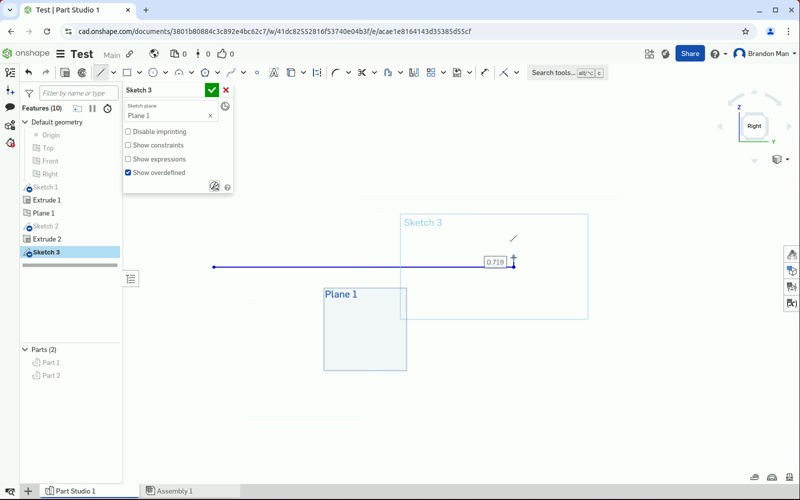
scroll(-6)
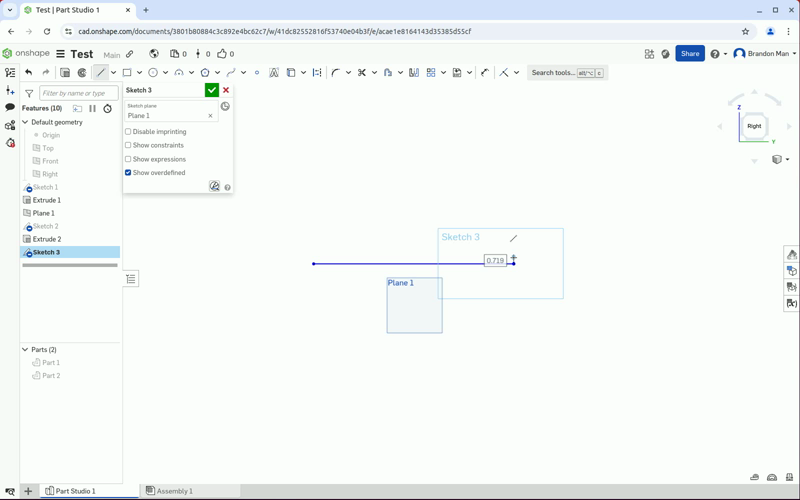
scroll(-6)
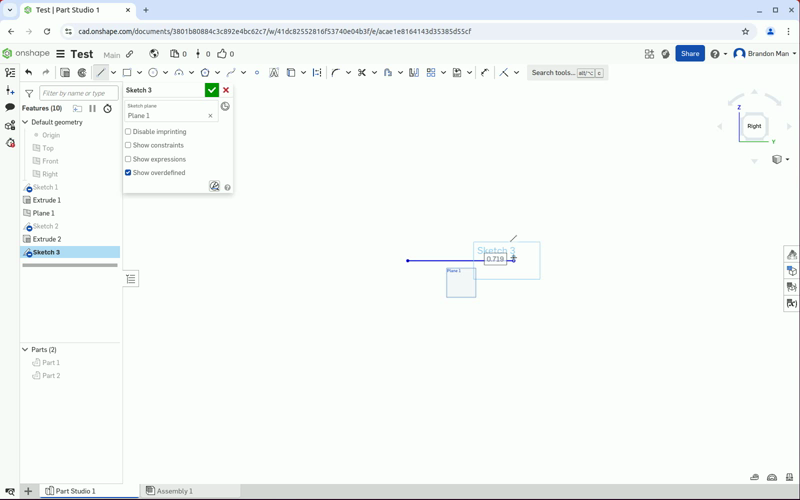
key_up(shift)
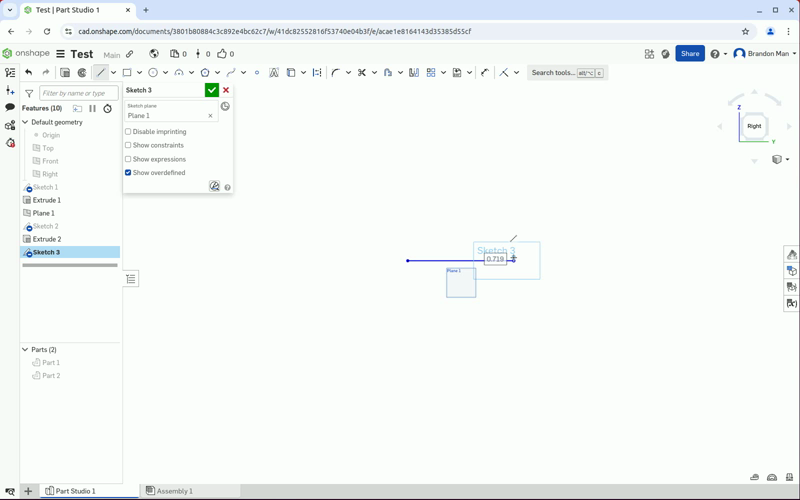
key_down(shift)
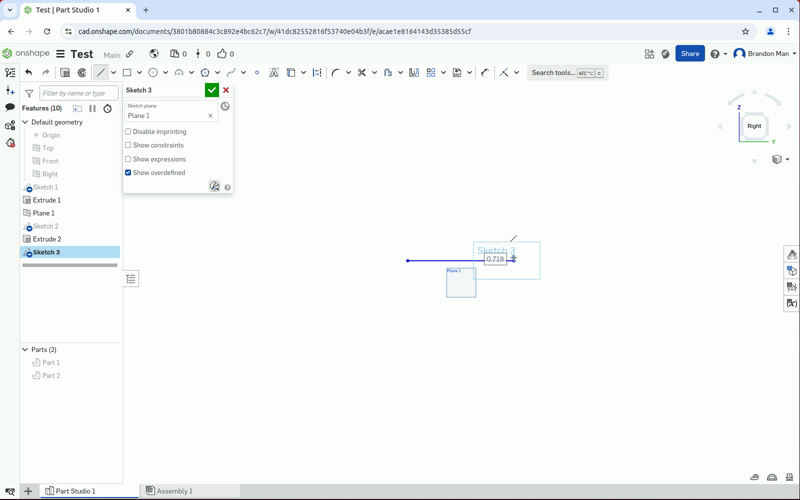
mouse_move(407, 257)
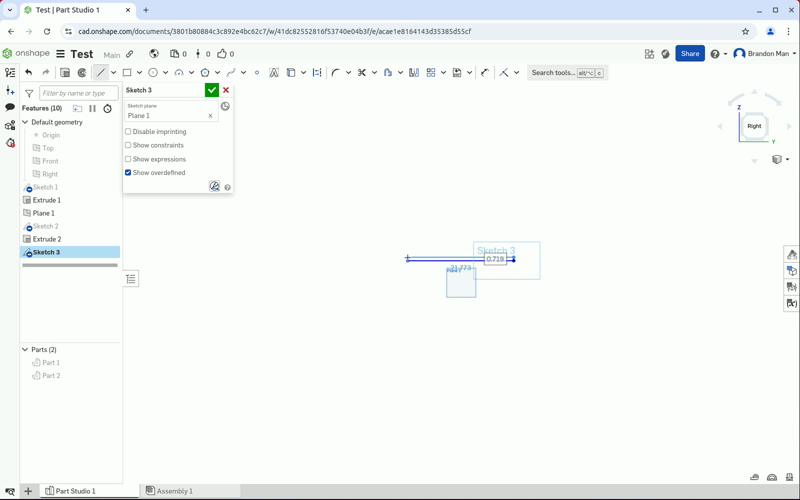
scroll(6)
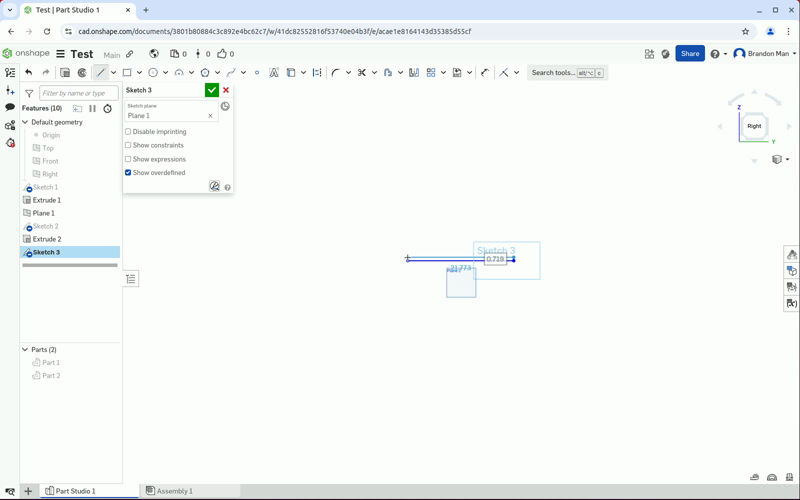
scroll(6)
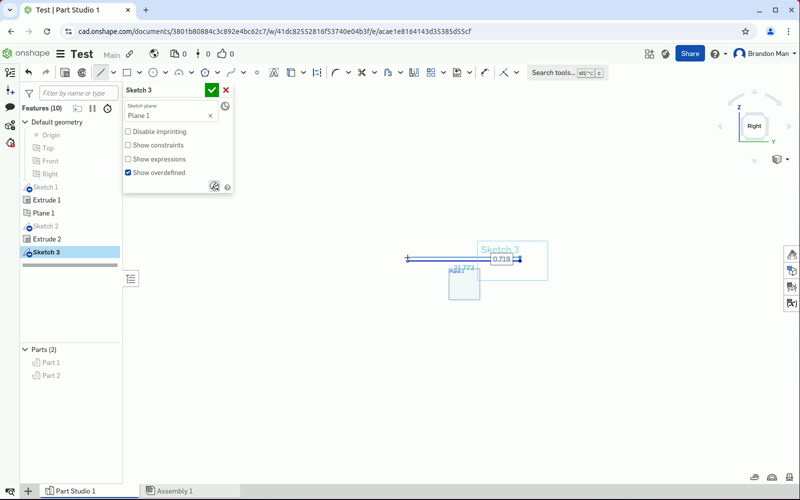
scroll(6)
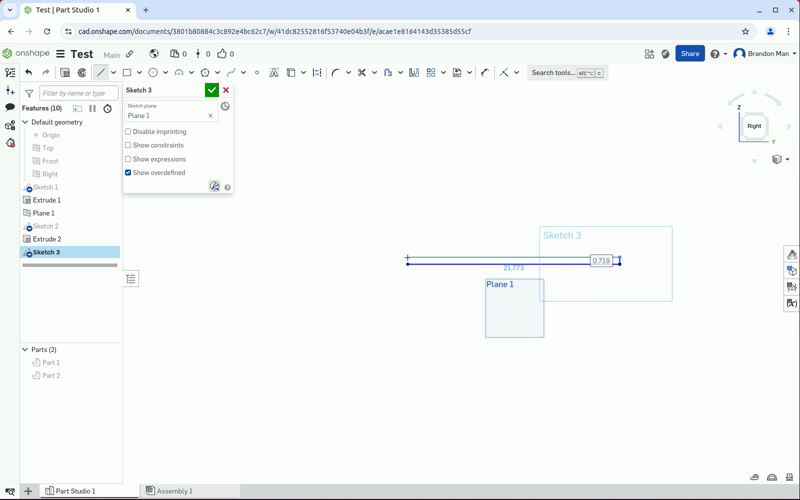
scroll(6)
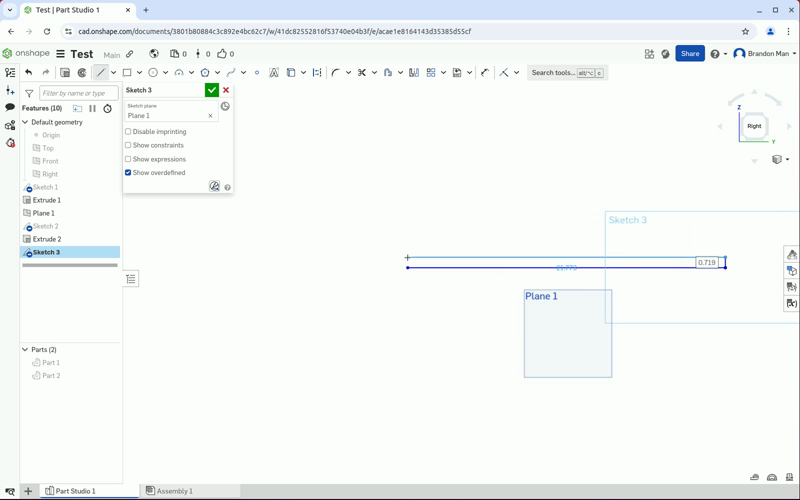
scroll(6)
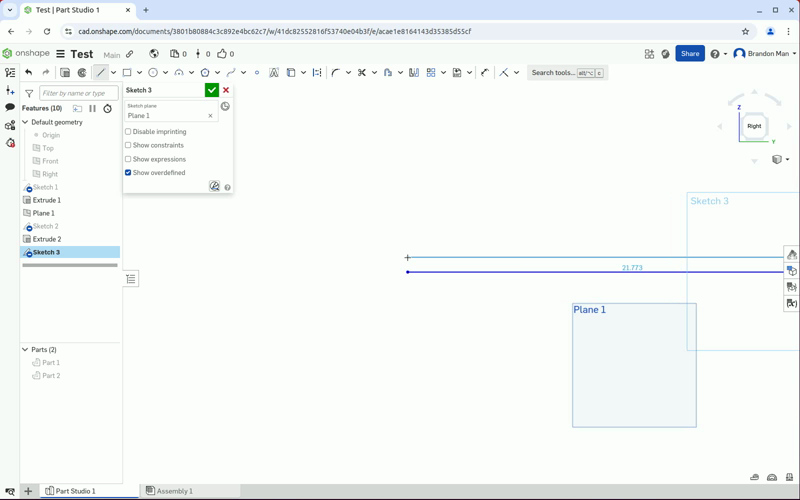
scroll(6)
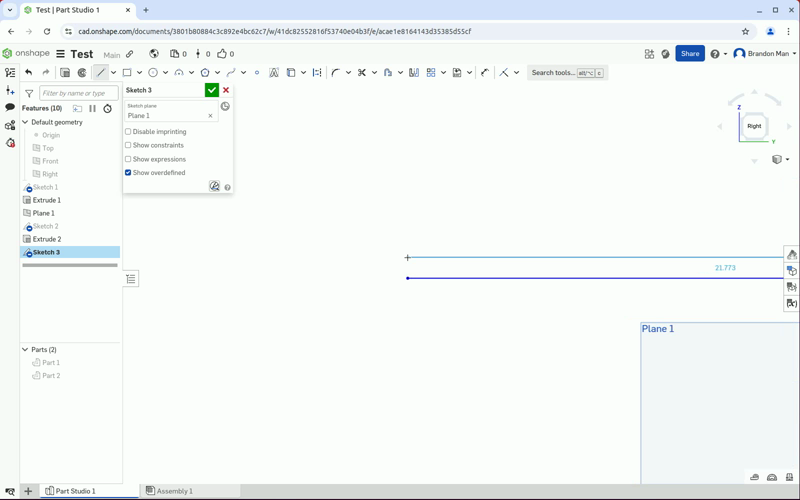
scroll(6)
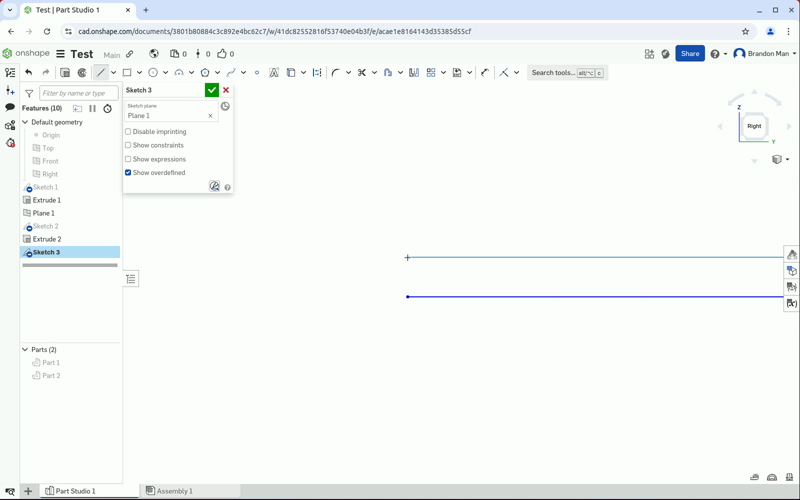
click(407, 257)
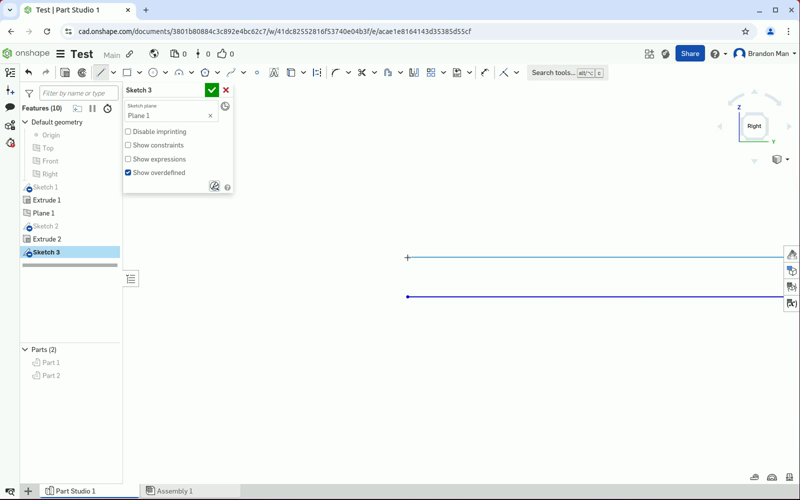
scroll(-6)
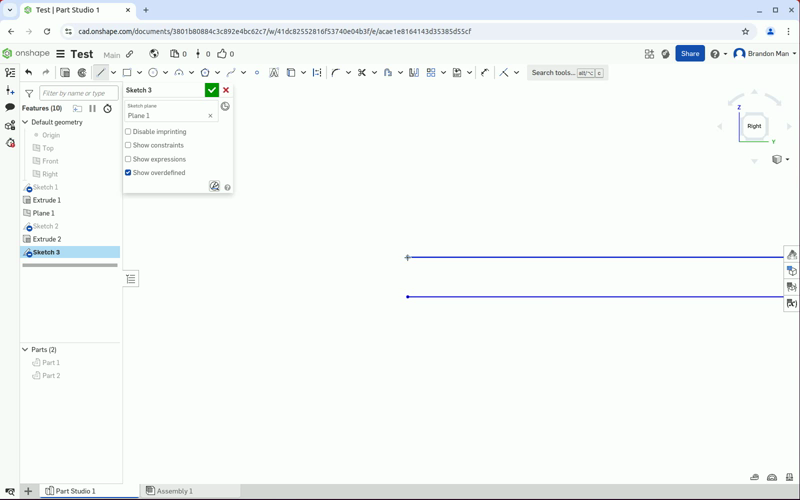
scroll(-6)
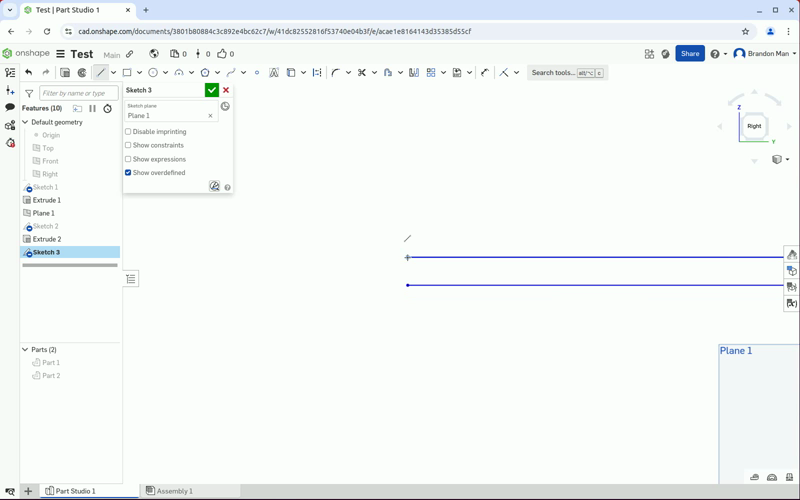
scroll(-6)
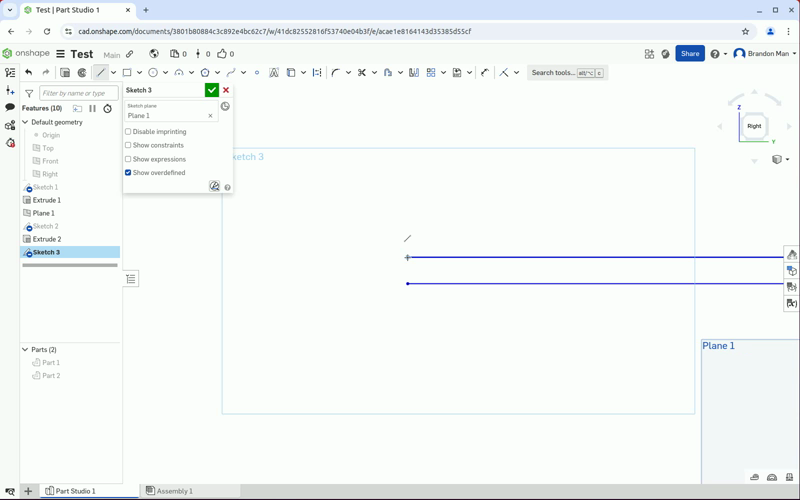
scroll(-6)
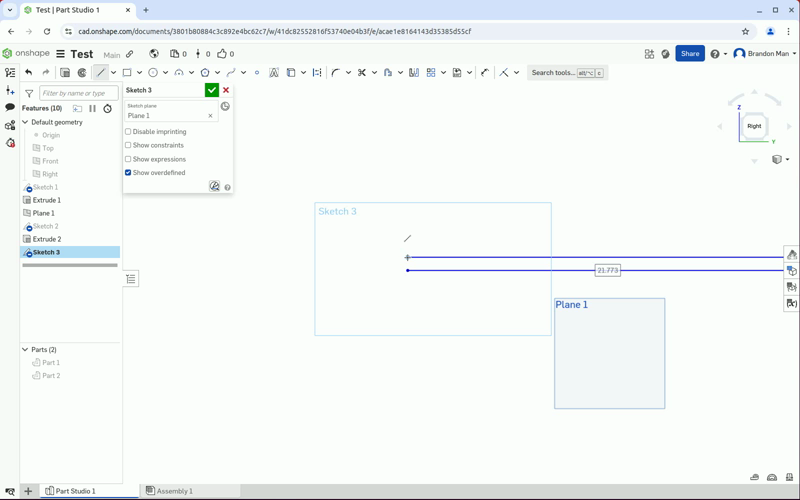
scroll(-6)
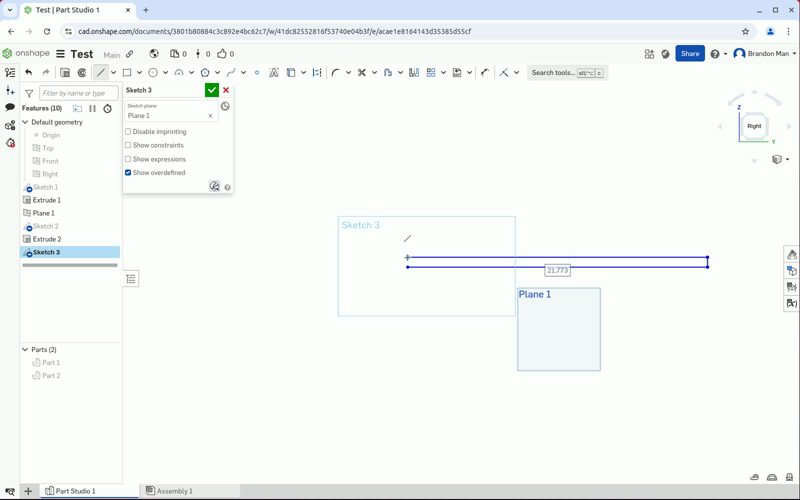
scroll(-6)
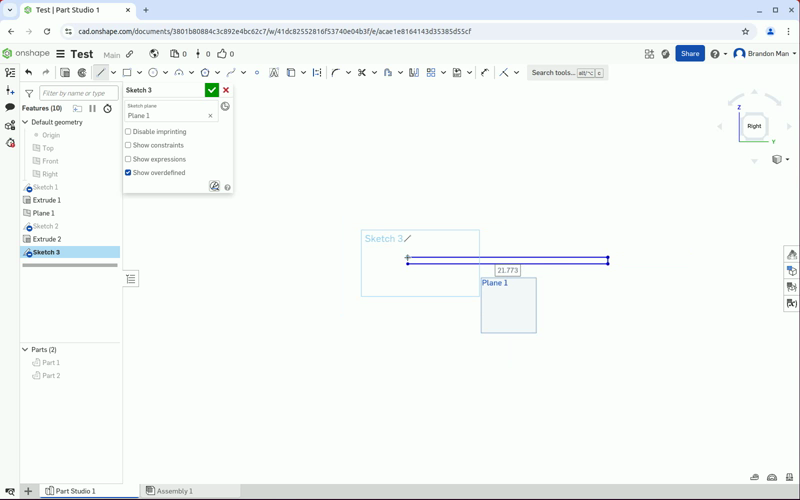
scroll(-6)
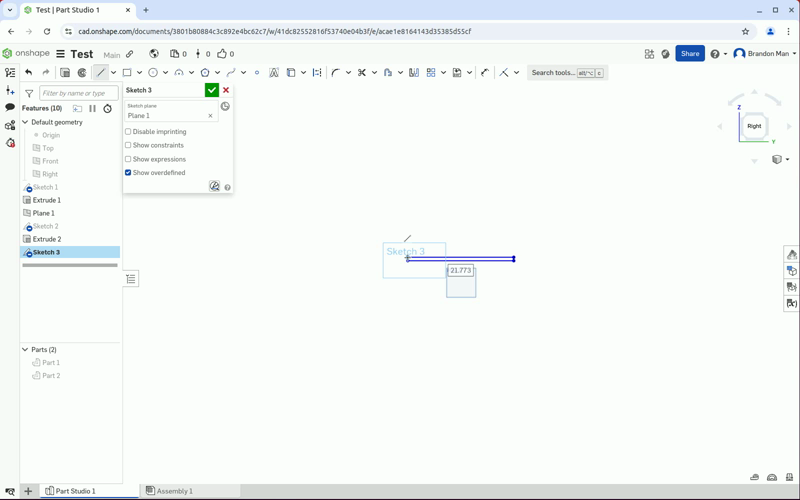
key_up(shift)
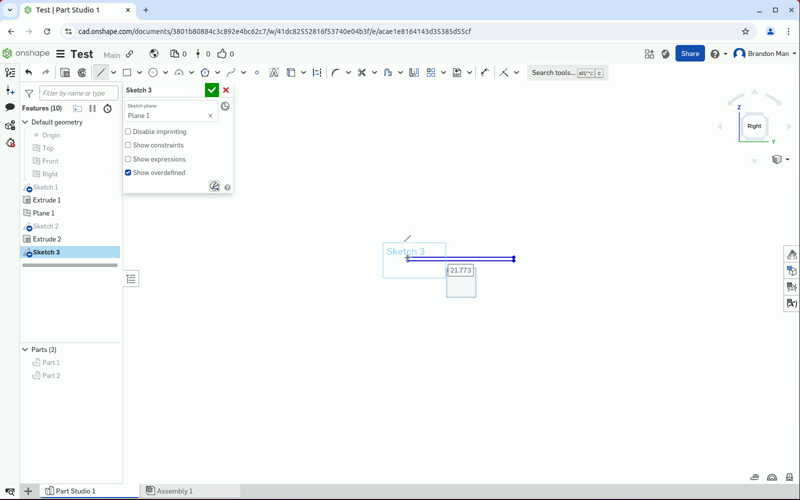
mouse_move(437, 257)
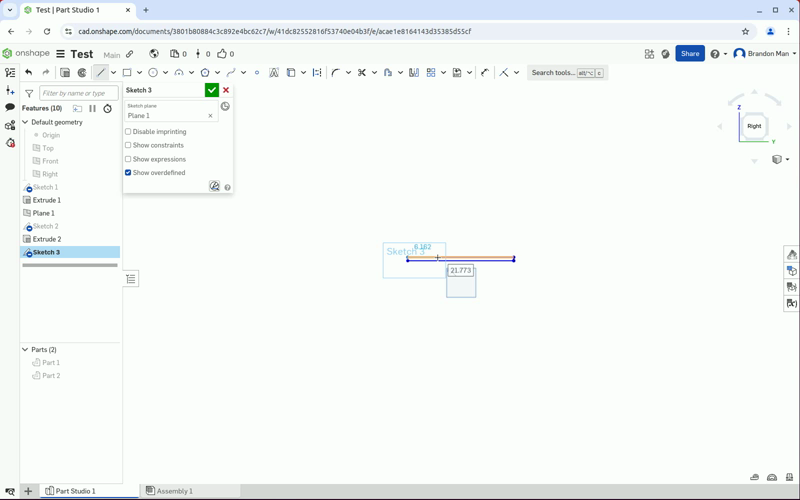
key_down(shift)
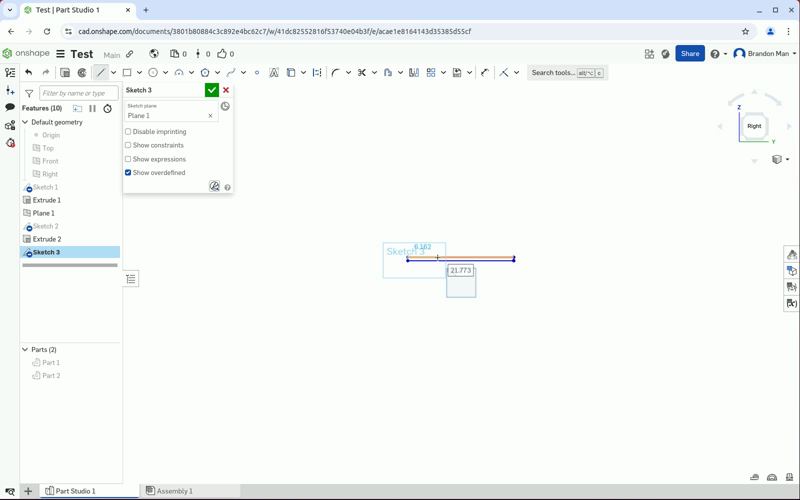
mouse_move(407, 260)
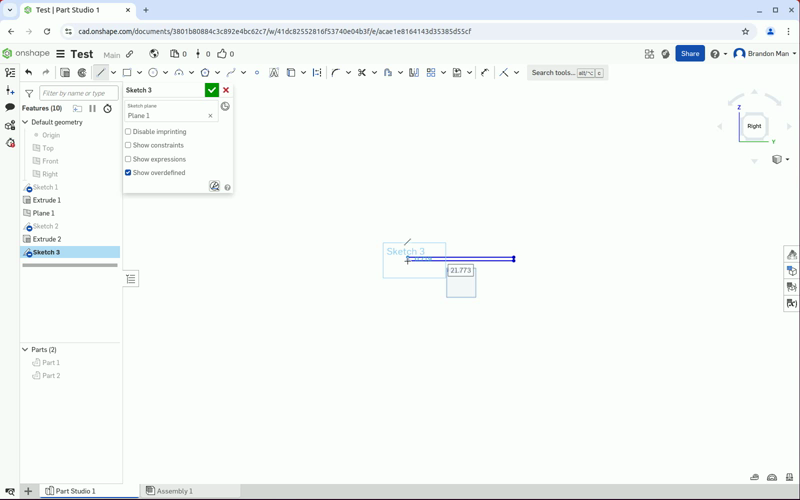
scroll(6)
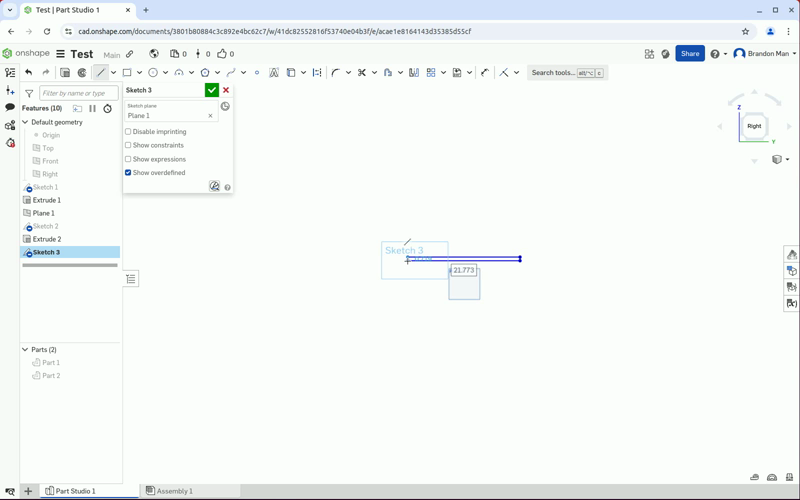
scroll(6)
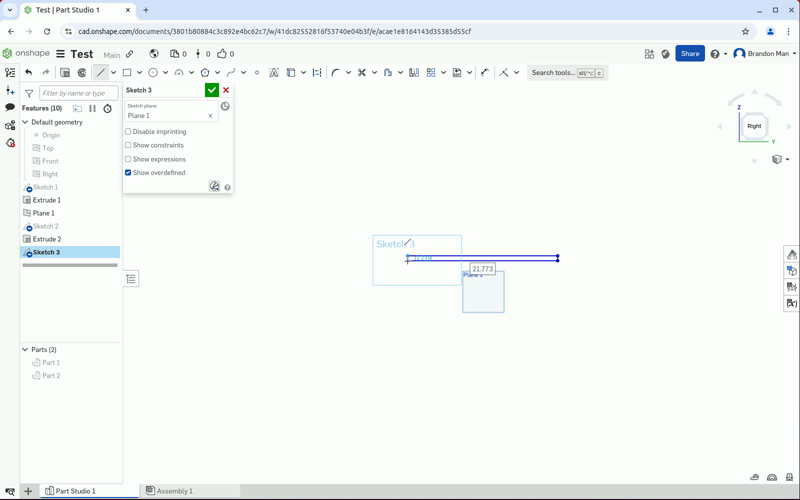
scroll(6)
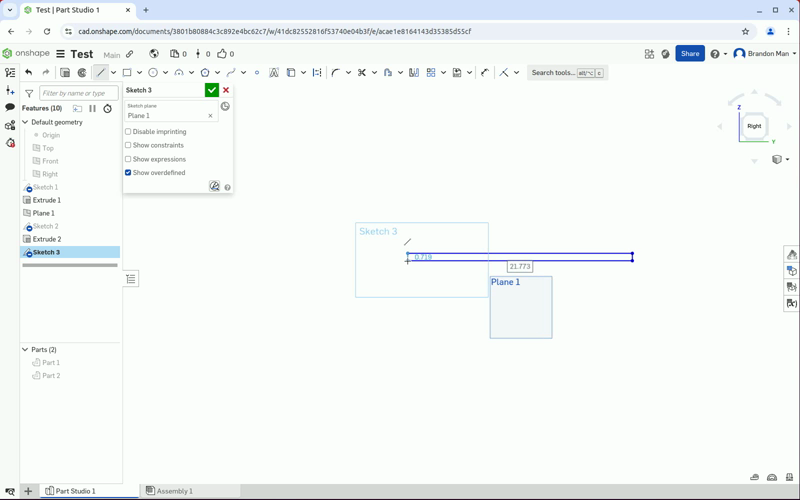
scroll(6)
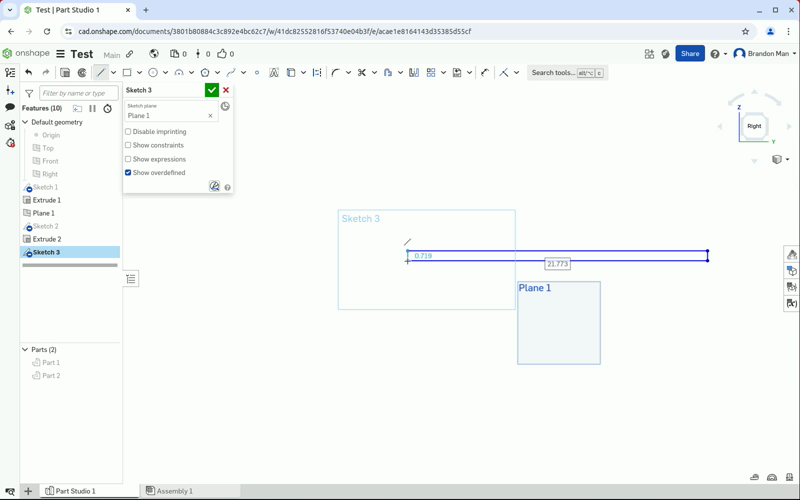
scroll(6)
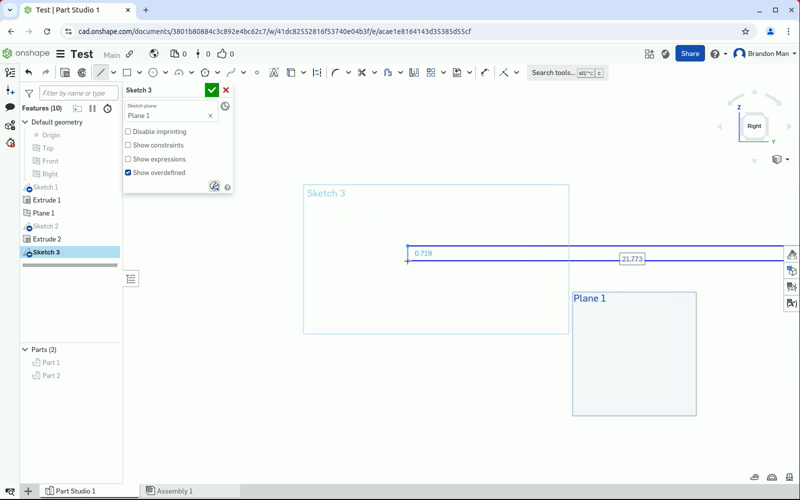
scroll(6)
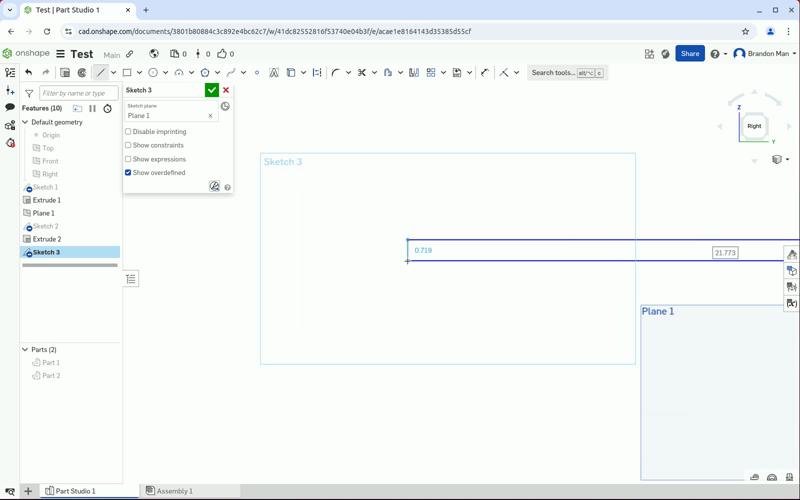
scroll(6)
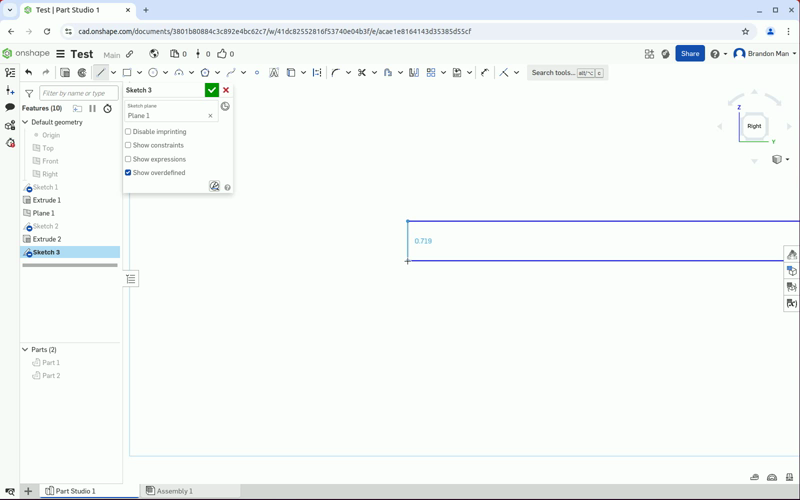
key_up(shift)
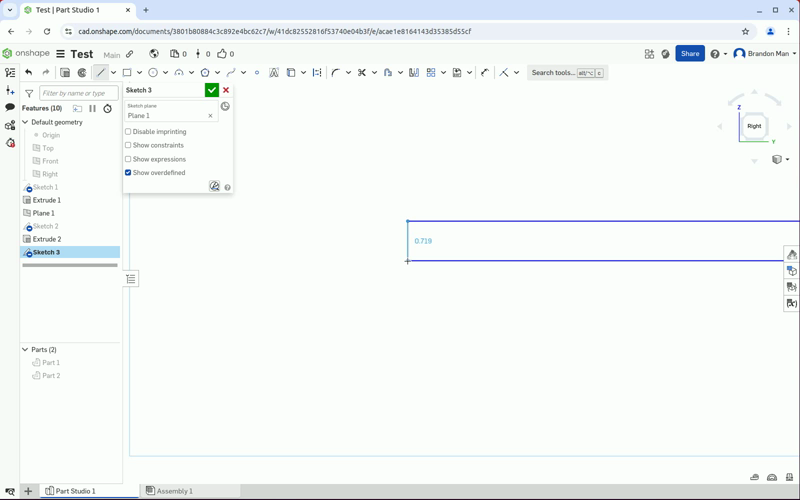
click(407, 260)
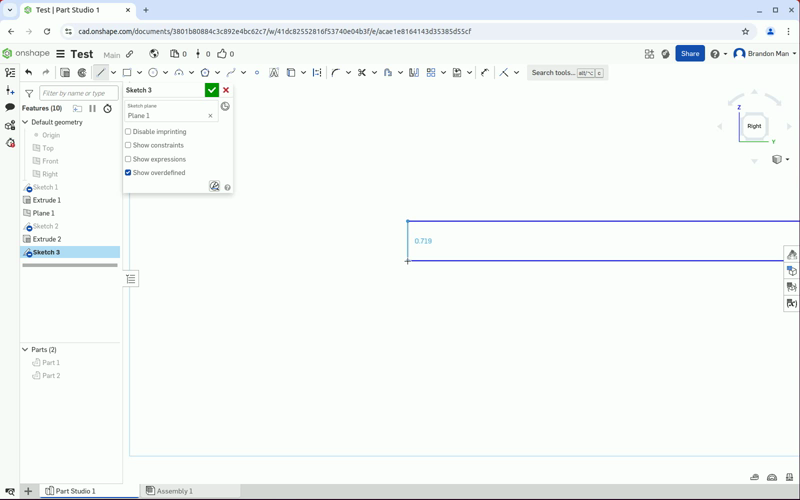
scroll(-6)
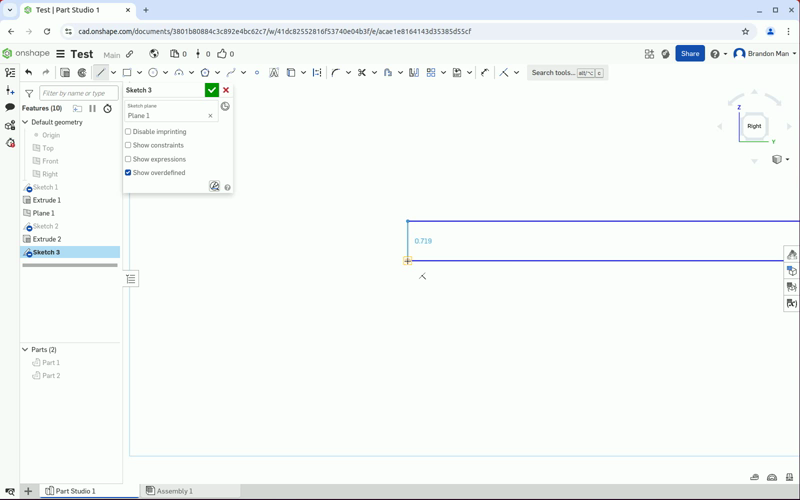
scroll(-6)
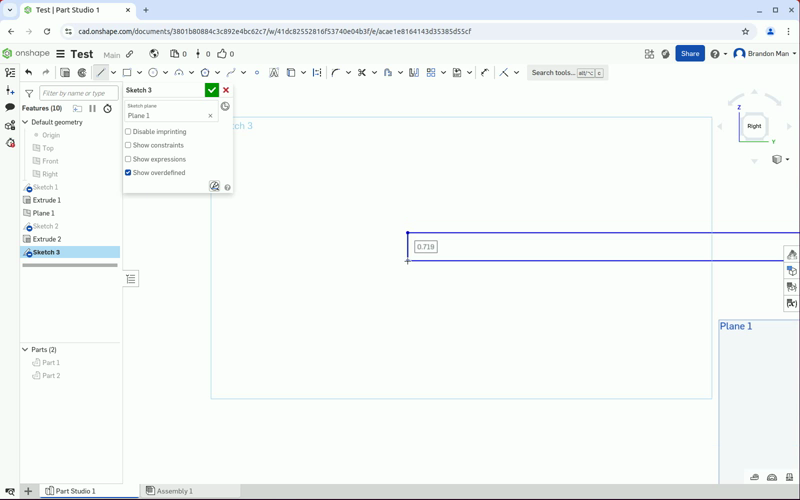
scroll(-6)
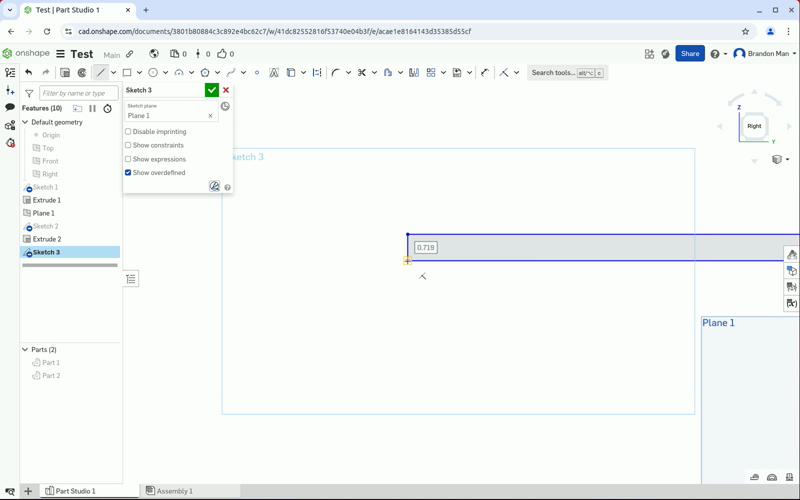
scroll(-6)
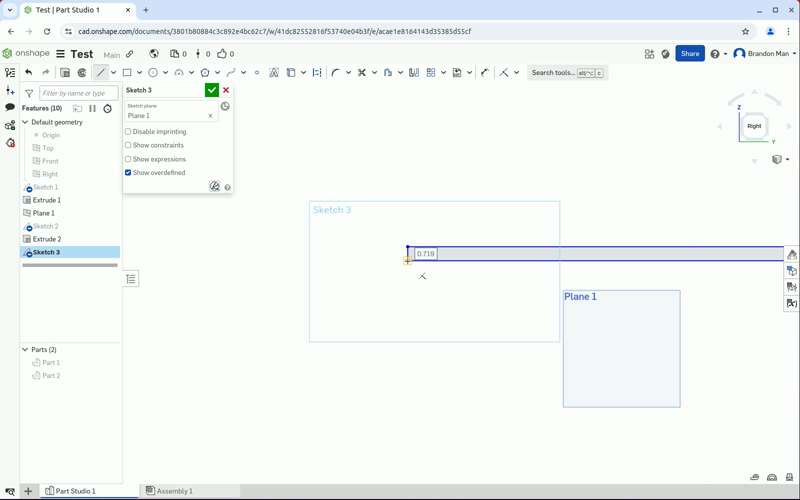
scroll(-6)
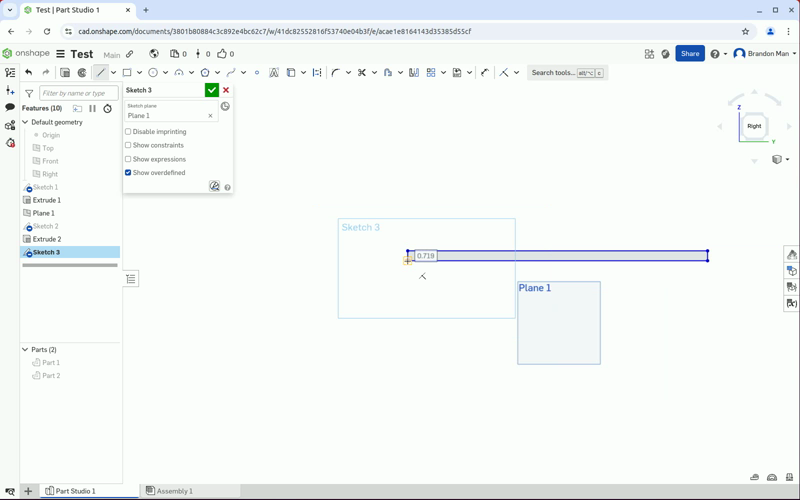
scroll(-6)
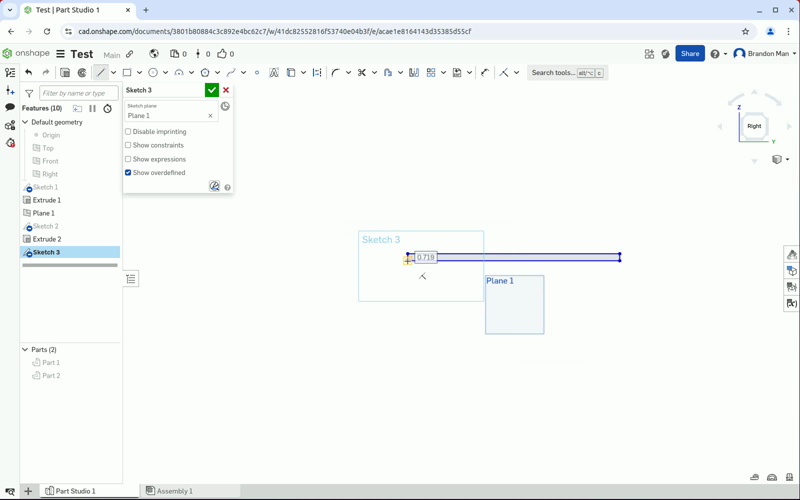
scroll(-6)
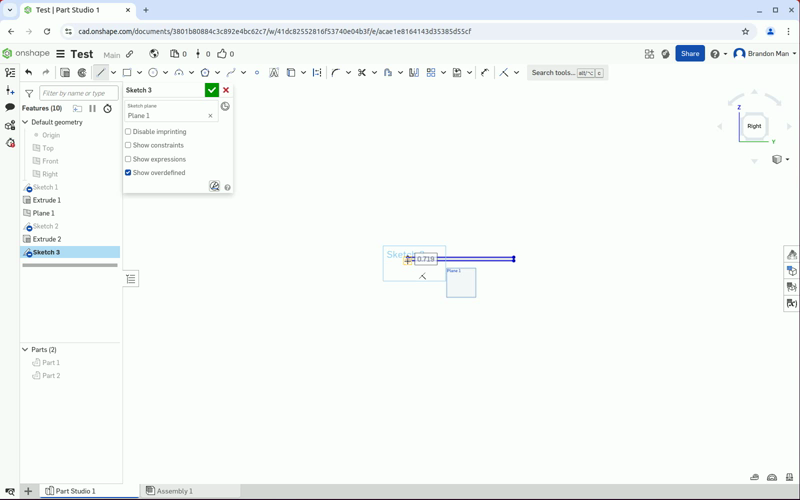
key(esc)
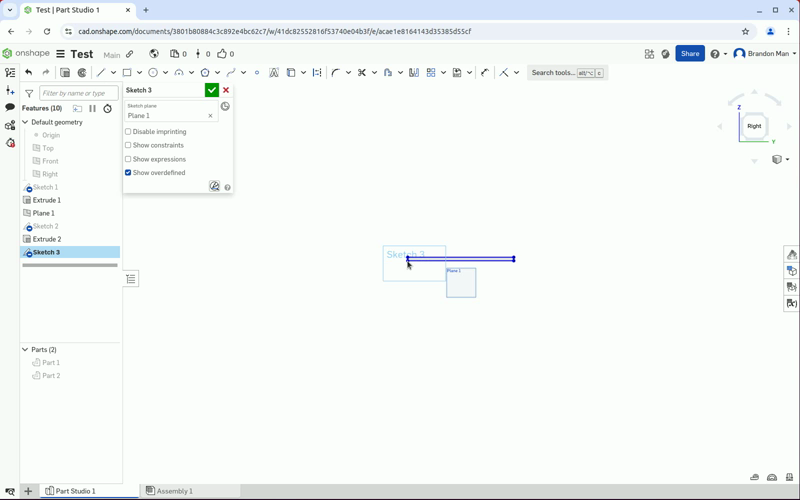
mouse_move(440, 259)
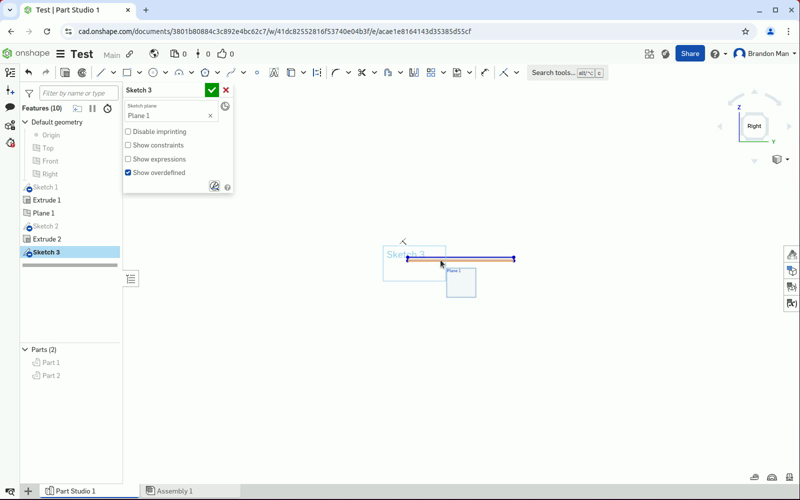
scroll(6)
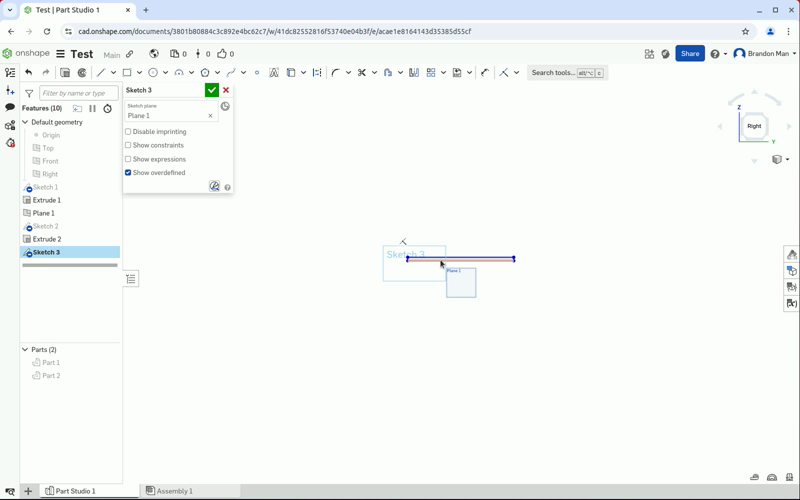
scroll(6)
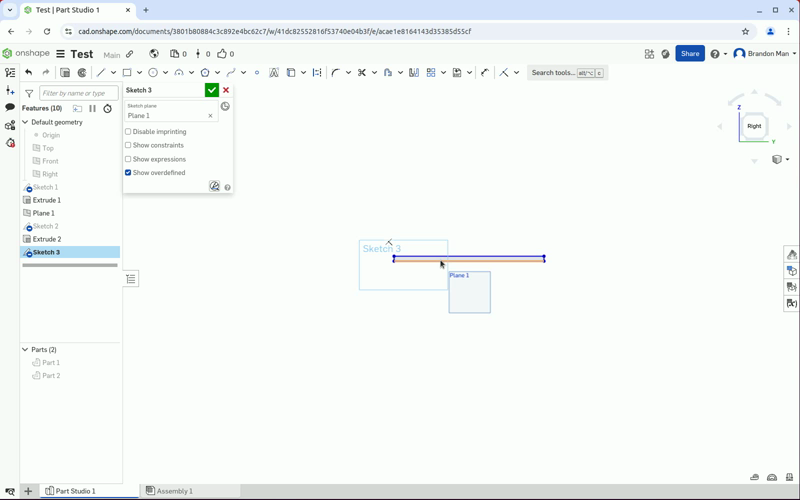
scroll(6)
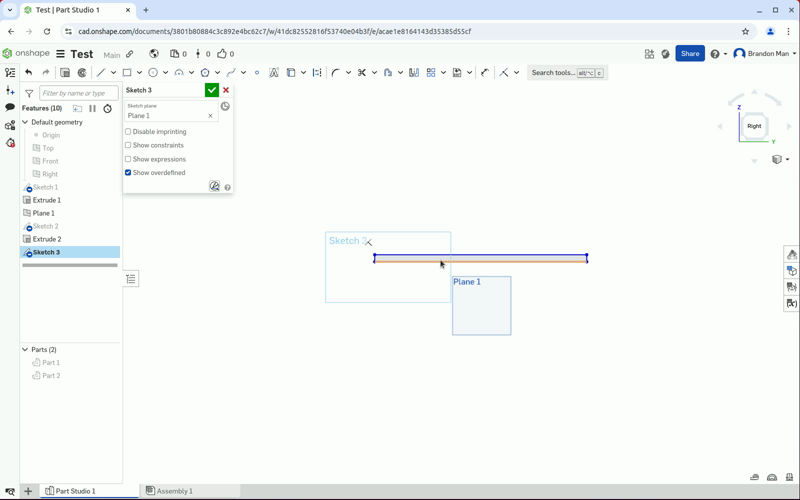
scroll(6)
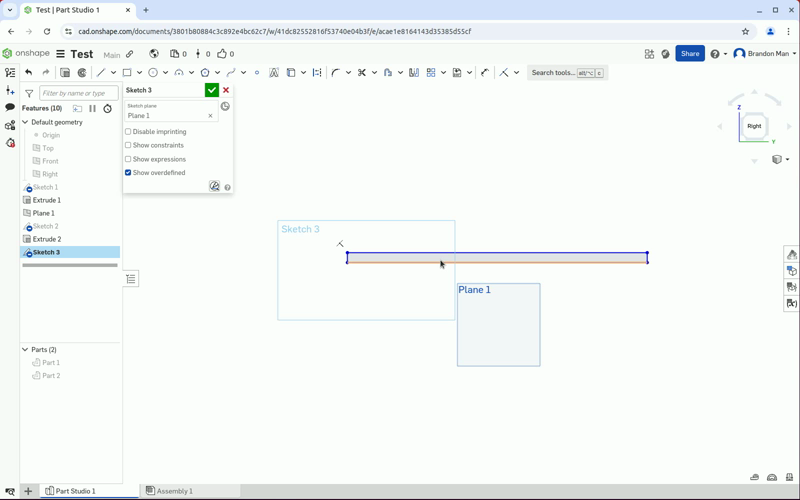
scroll(6)
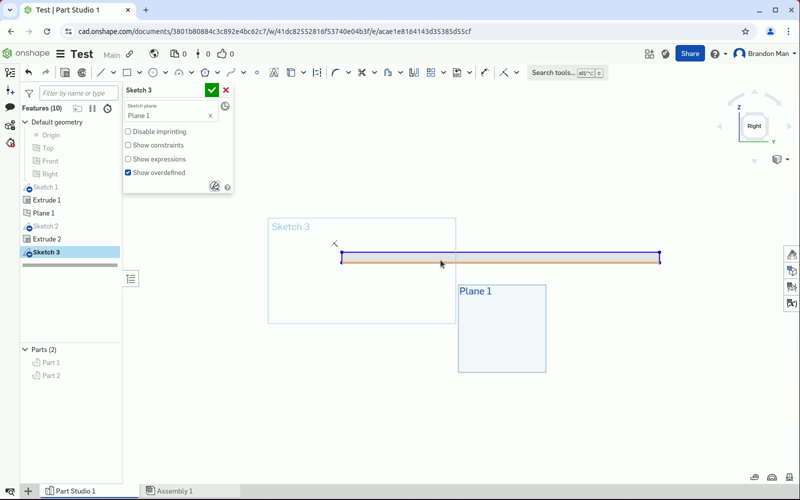
scroll(6)
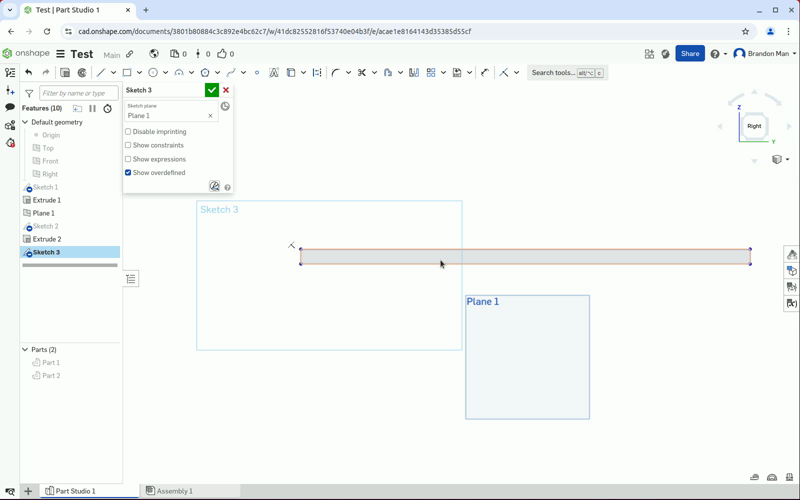
scroll(6)
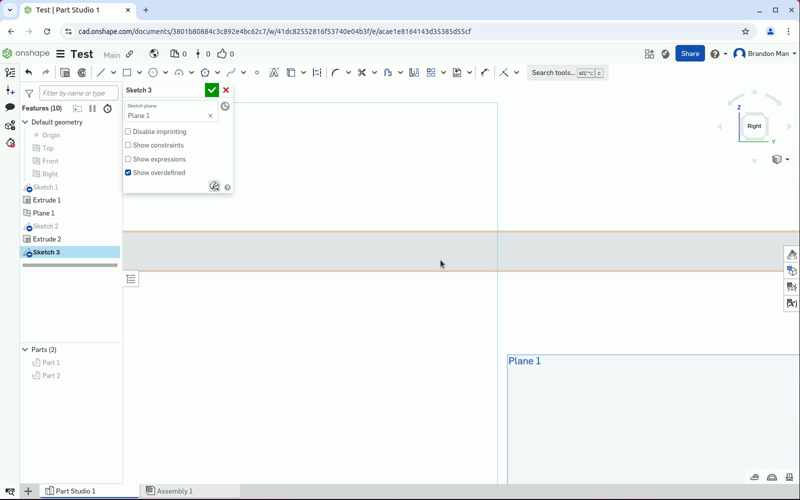
click(440, 259)
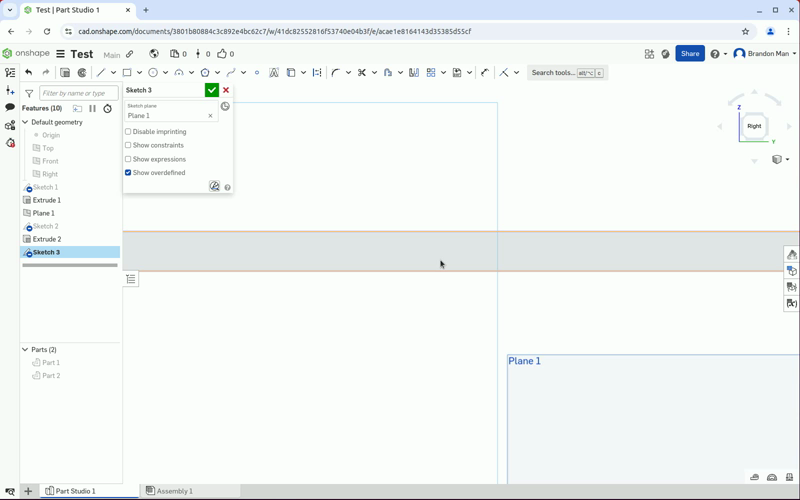
scroll(-6)
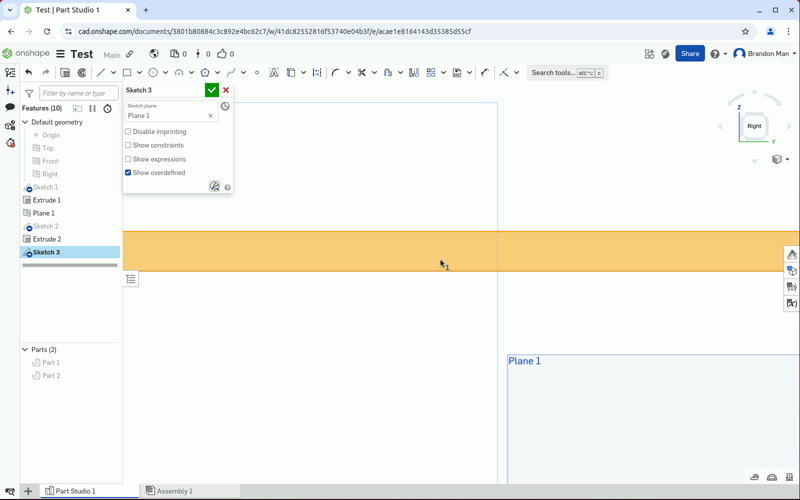
scroll(-6)
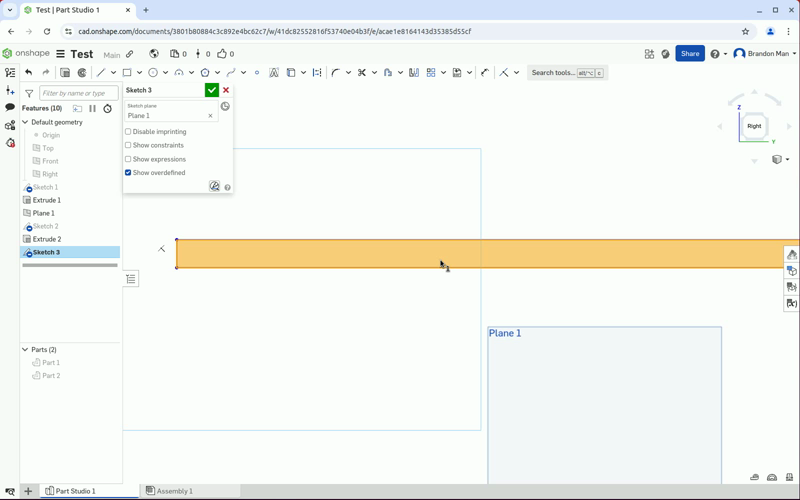
scroll(-6)
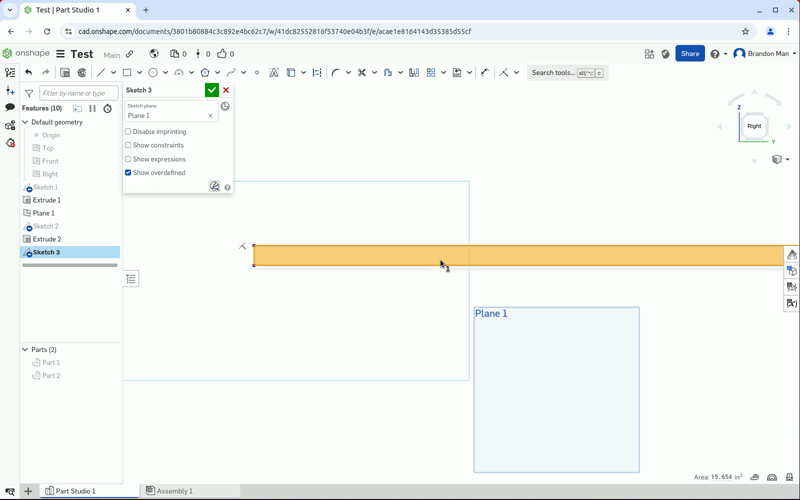
scroll(-6)
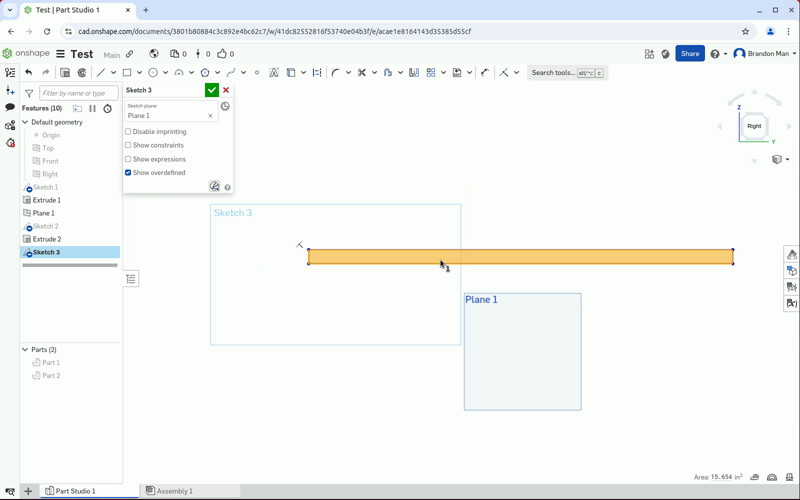
scroll(-6)
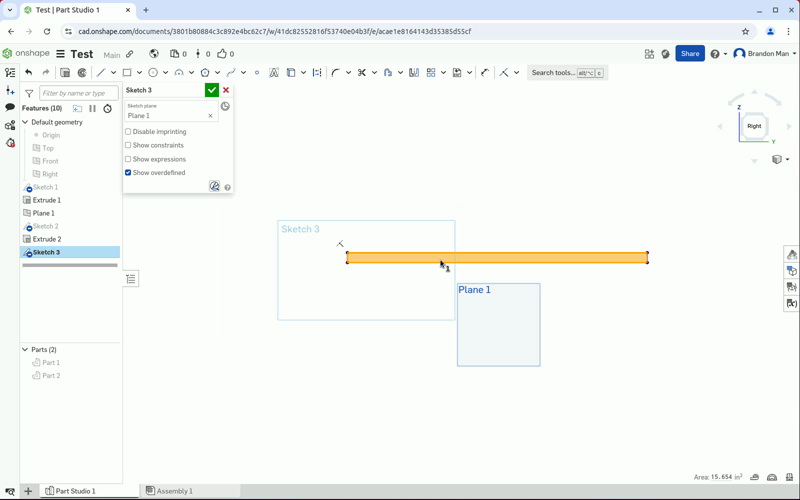
scroll(-6)
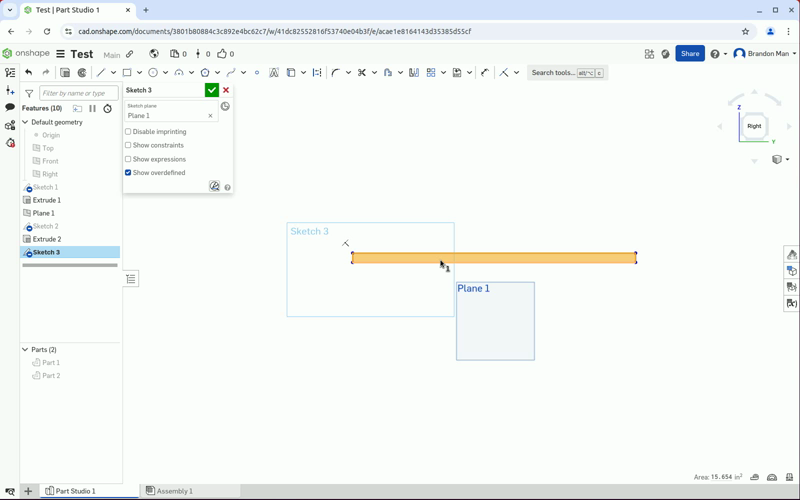
scroll(-6)
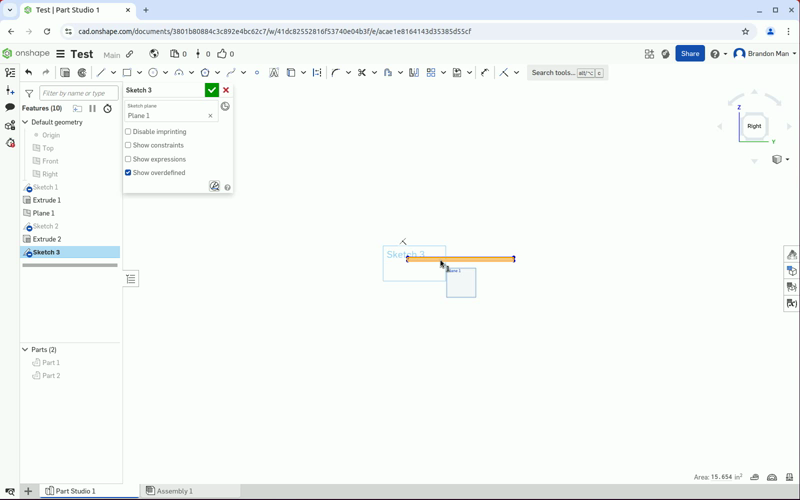
mouse_move(73, 352)
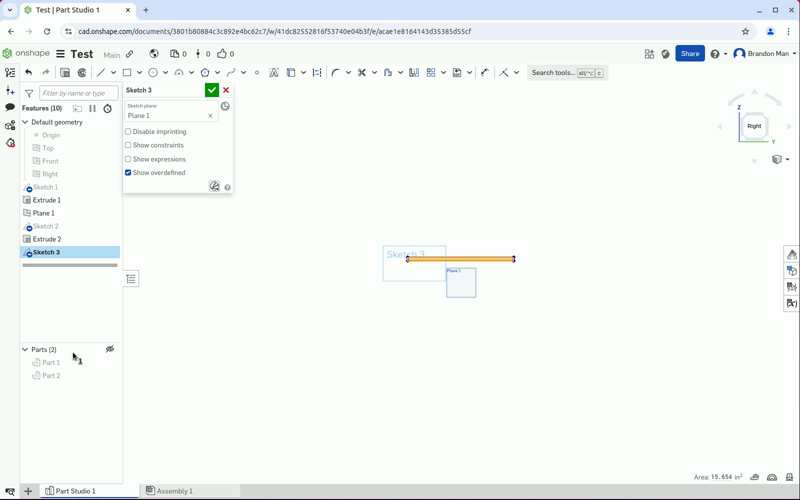
key(shift+y)
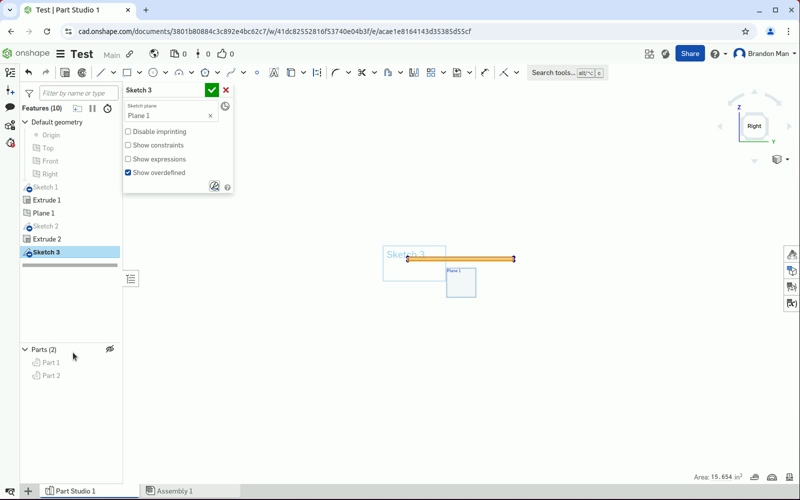
key(shift+e)
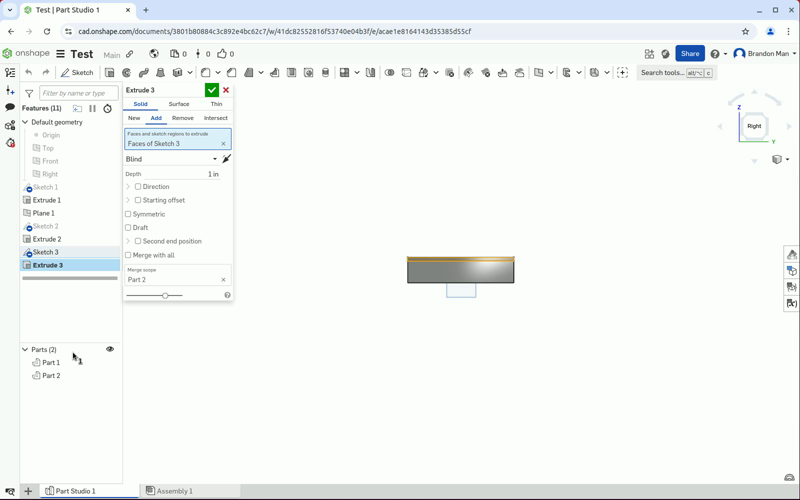
mouse_move(143, 106)
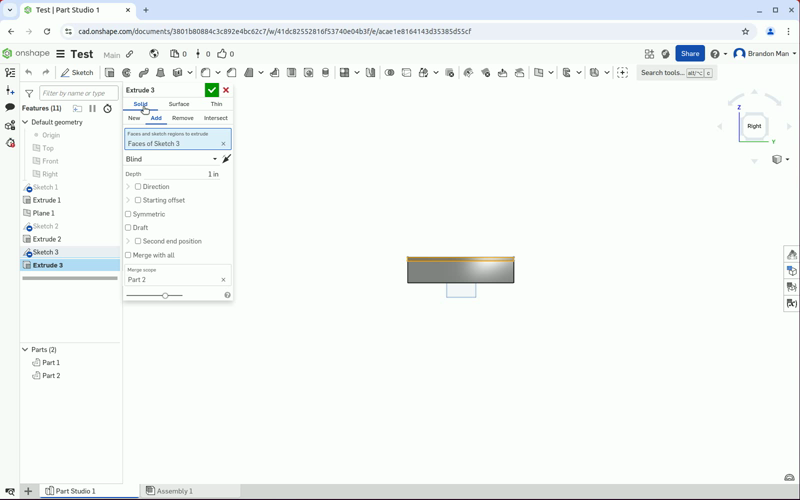
click(143, 106)
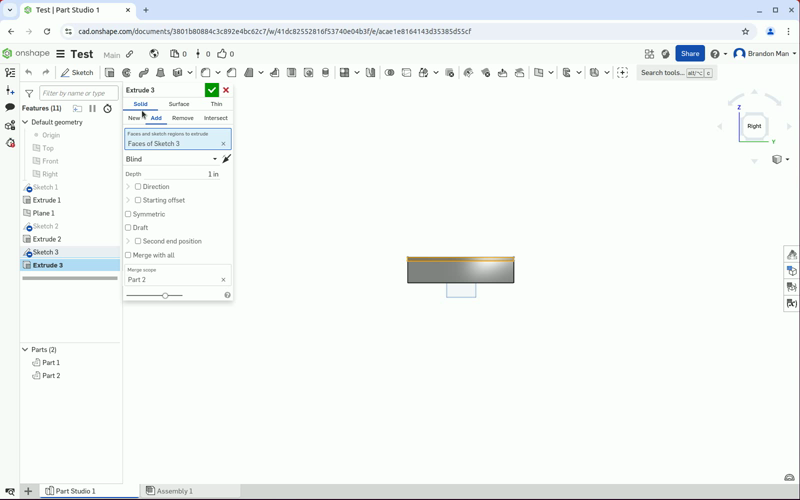
mouse_move(137, 120)
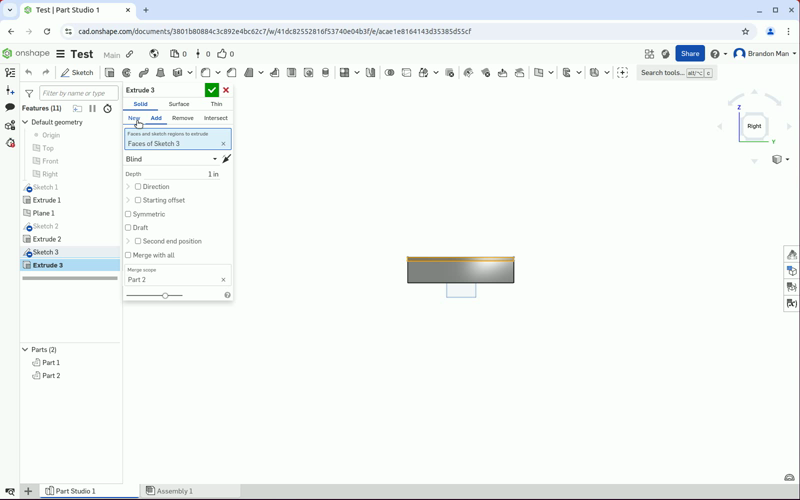
click(137, 120)
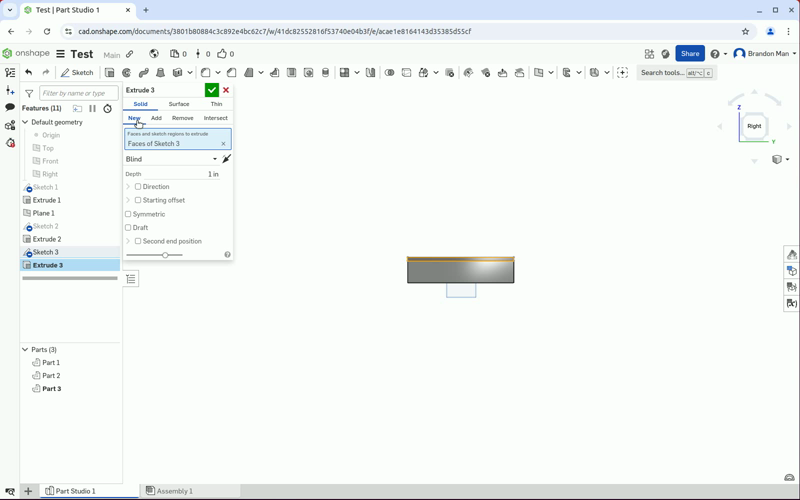
key(tab, 4)
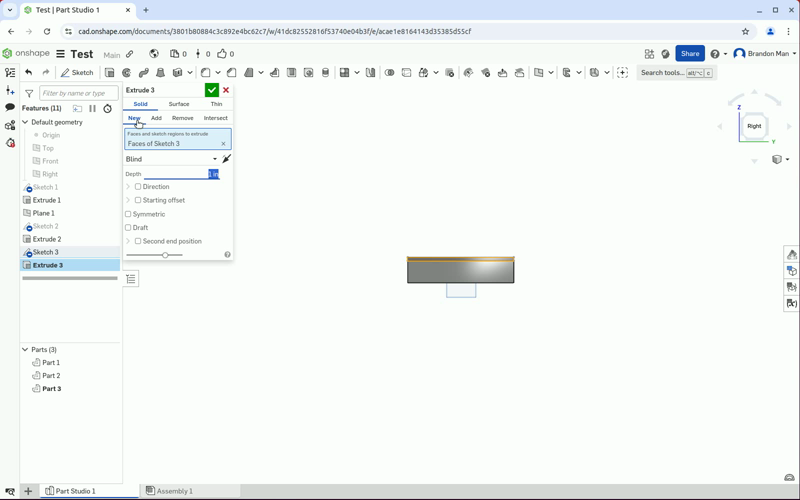
text(0.722)
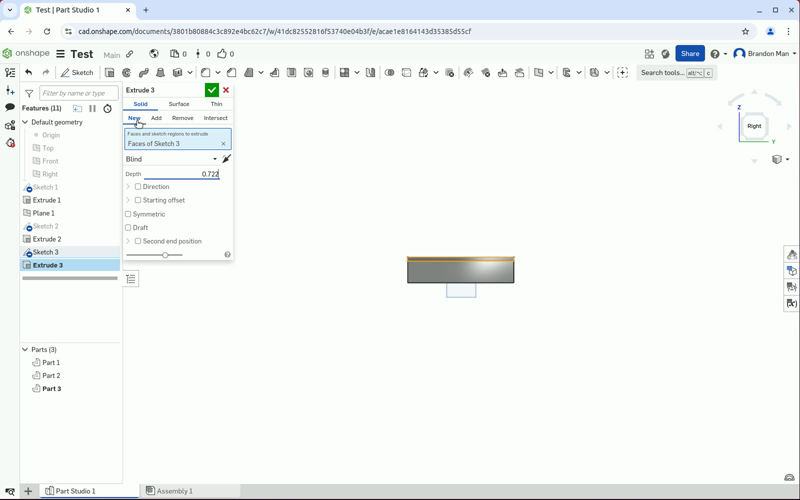
key(enter)
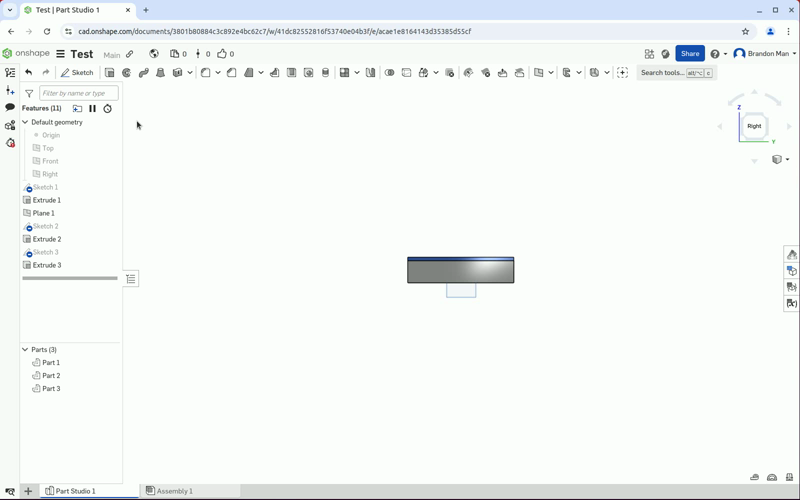
key(shift+h)
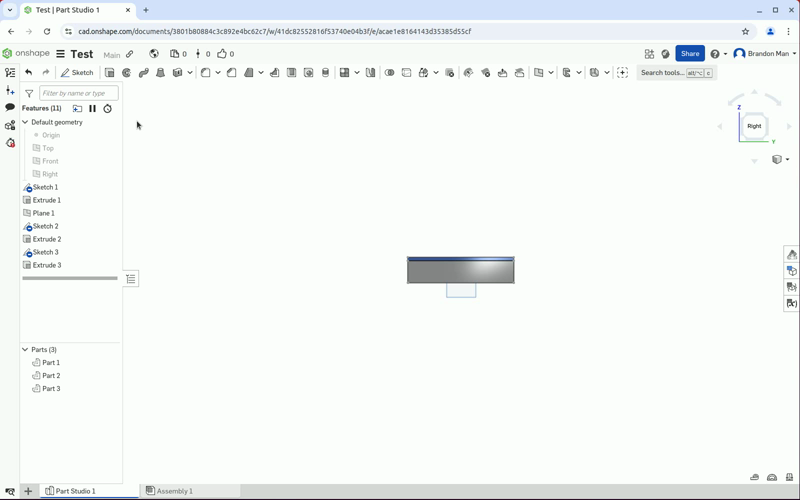
key(shift+h)
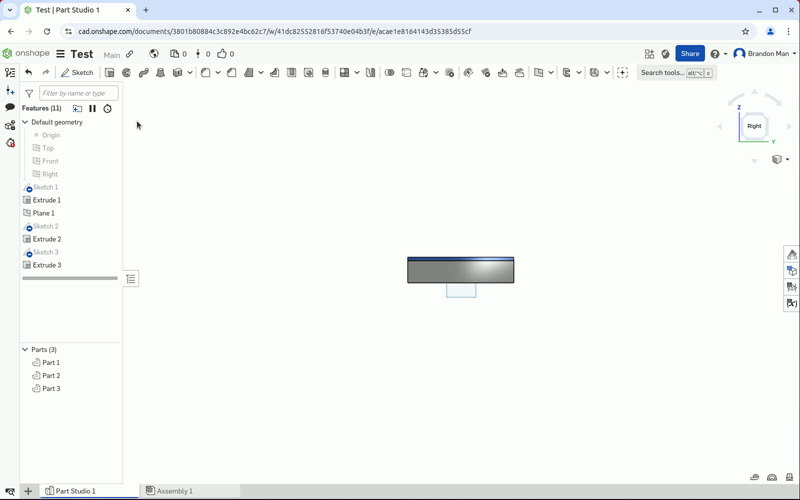
mouse_move(73, 189)
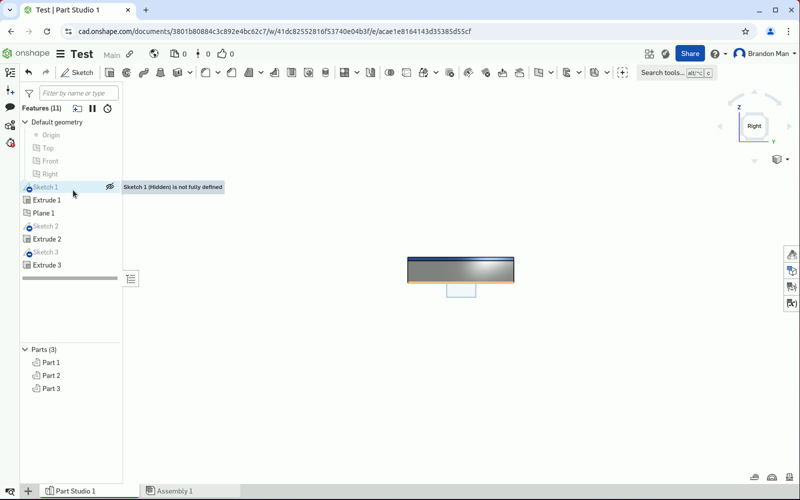
click(73, 189)
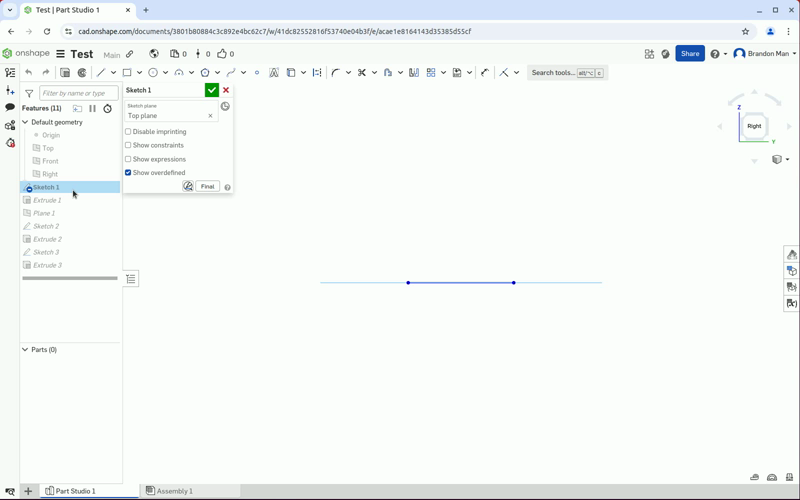
mouse_move(229, 92)
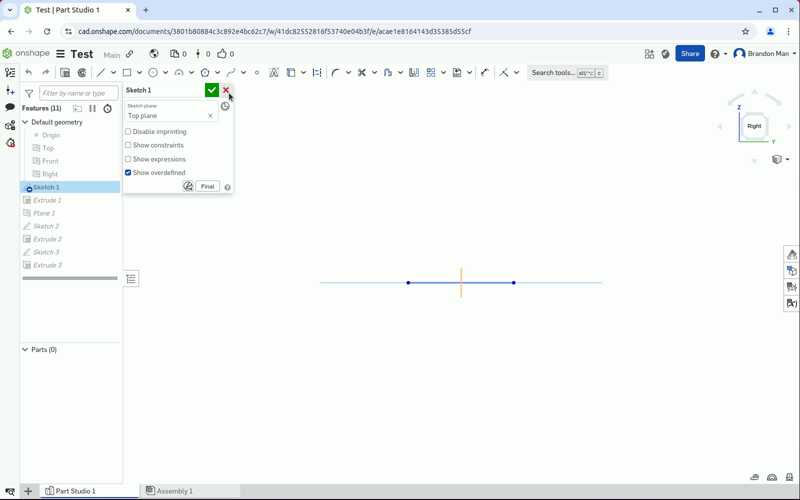
click(229, 92)
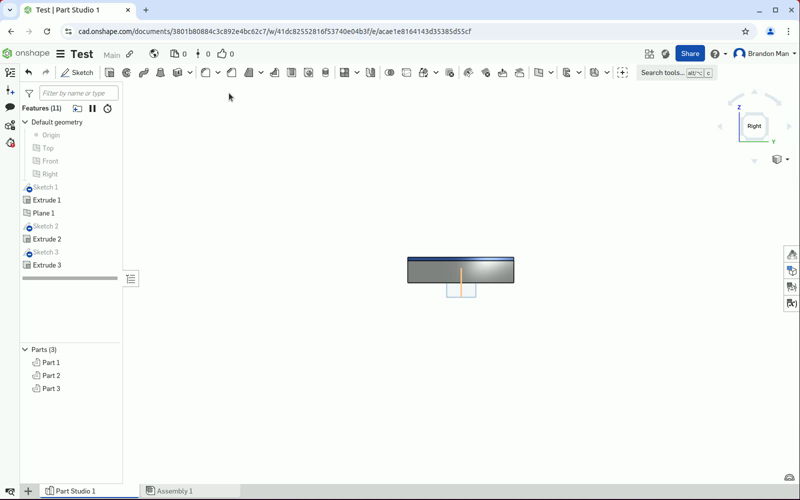
mouse_move(73, 352)
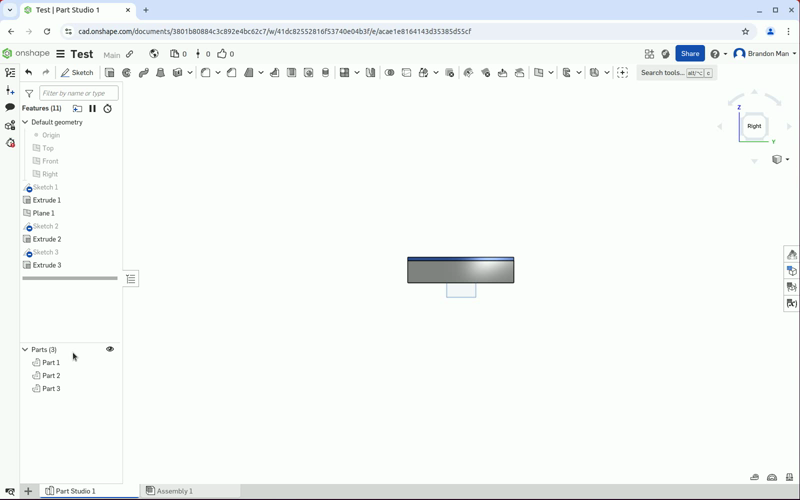
key(y)
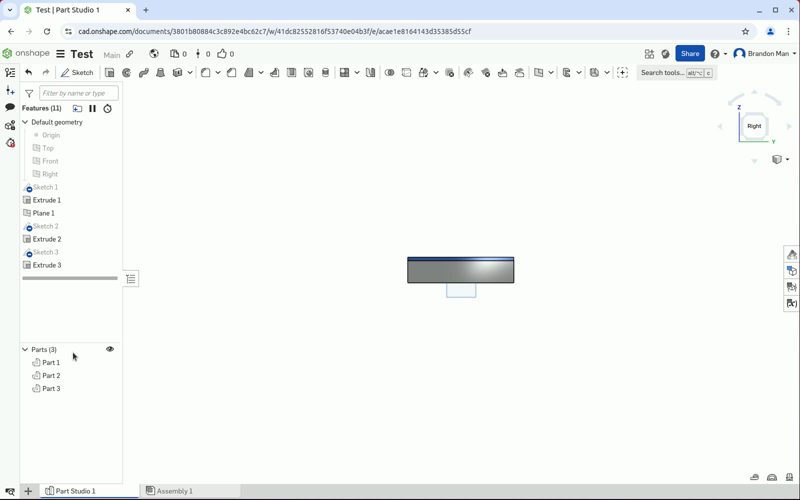
key(shift+p)
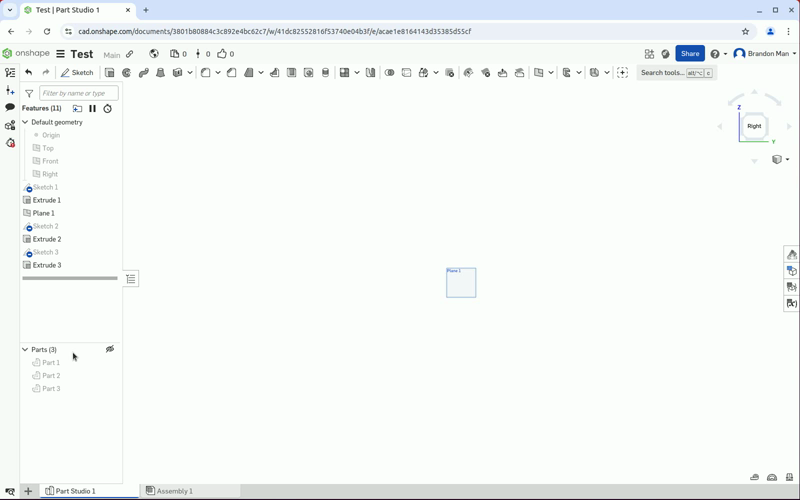
key(space)
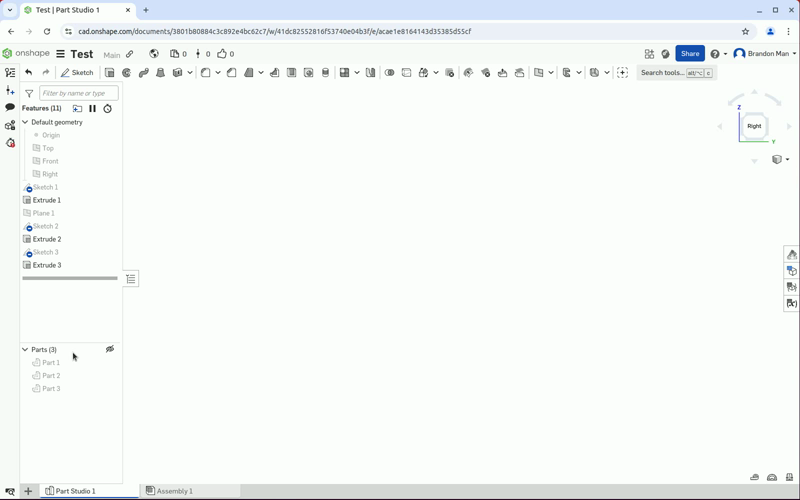
key_down(shift)
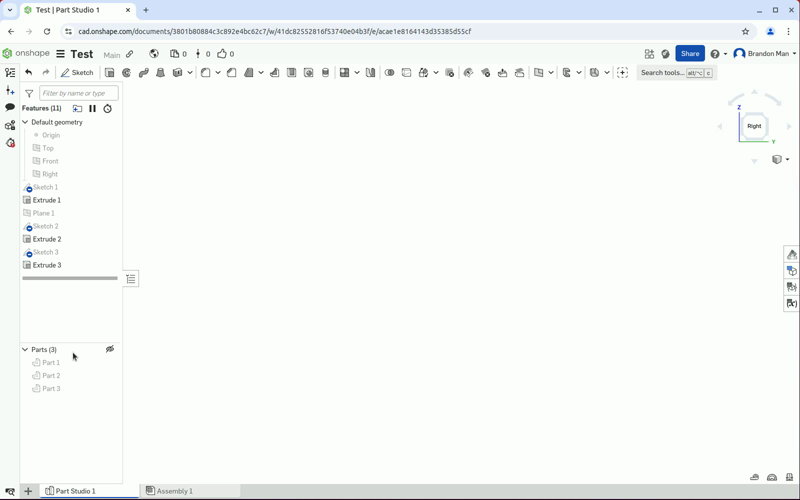
key(right)
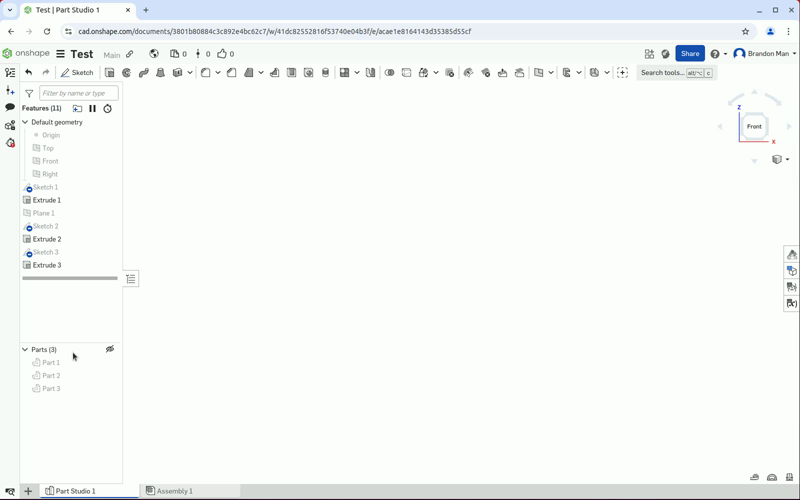
key_up(shift)
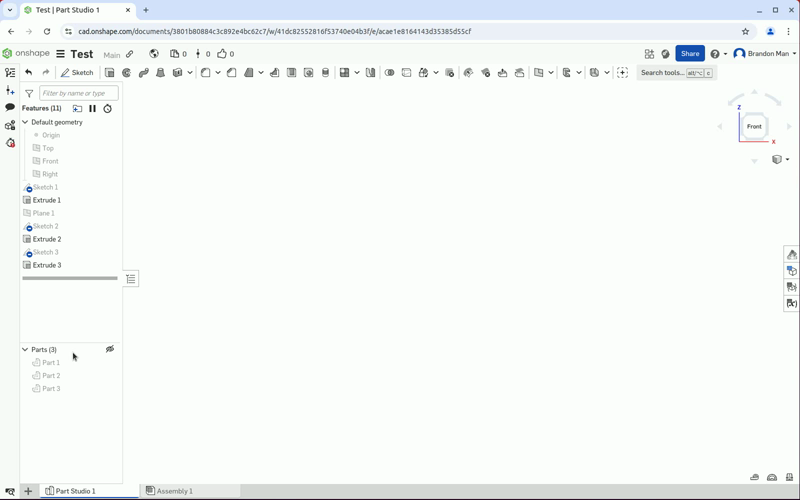
mouse_move(73, 352)
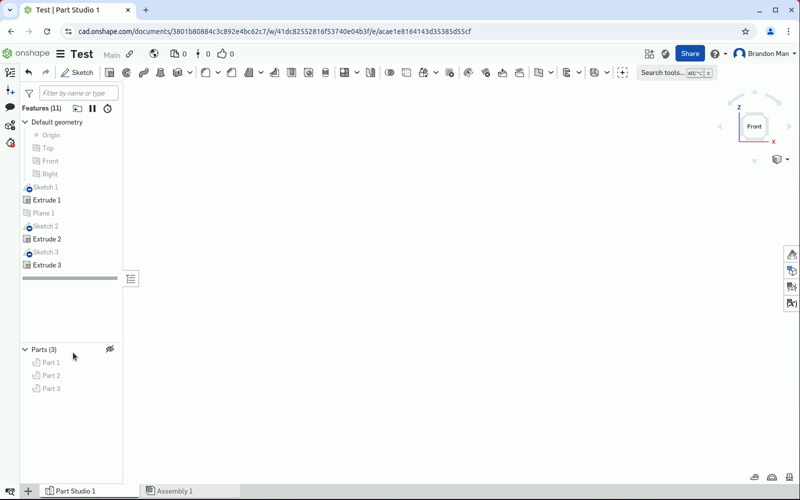
key(shift+y)
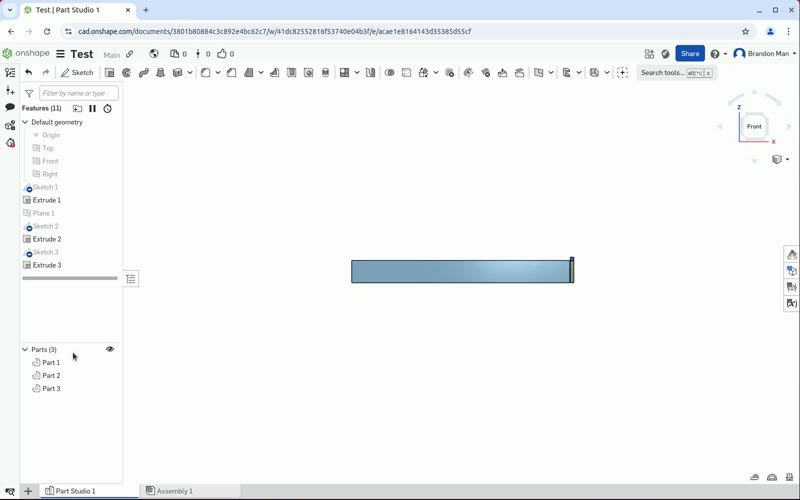
mouse_move(541, 75)
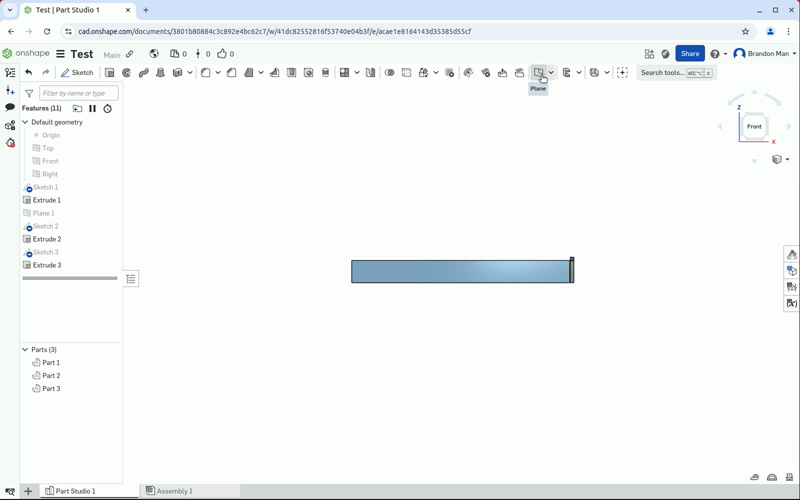
click(541, 75)
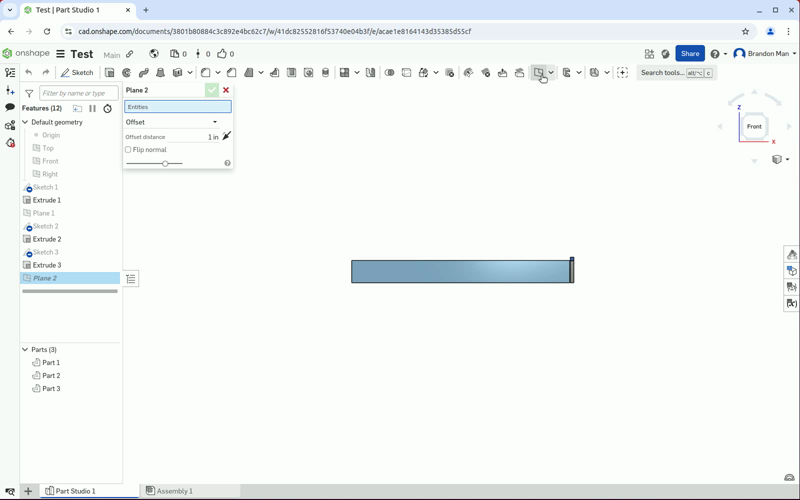
mouse_move(73, 163)
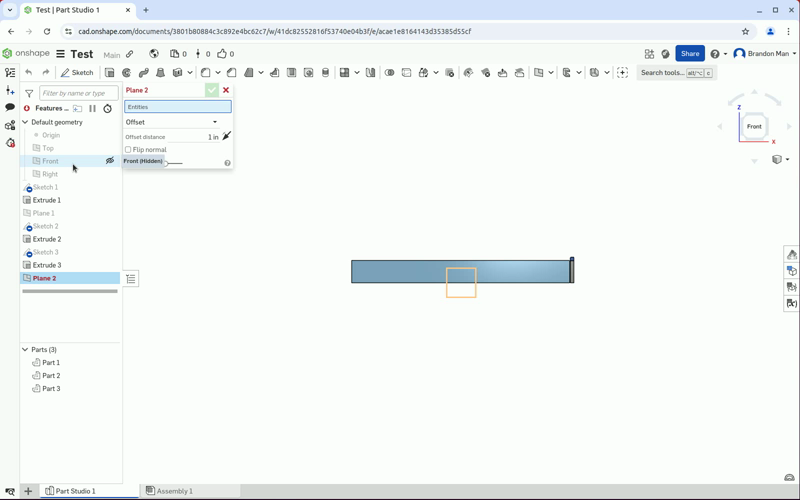
click(73, 163)
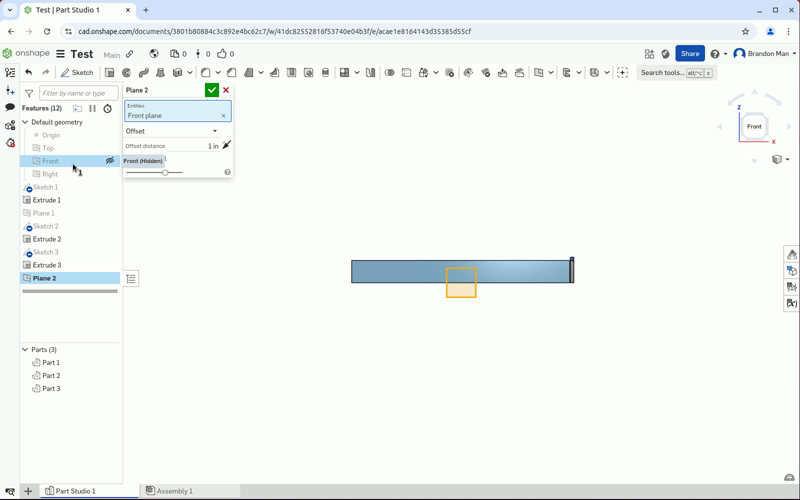
key(tab, 2)
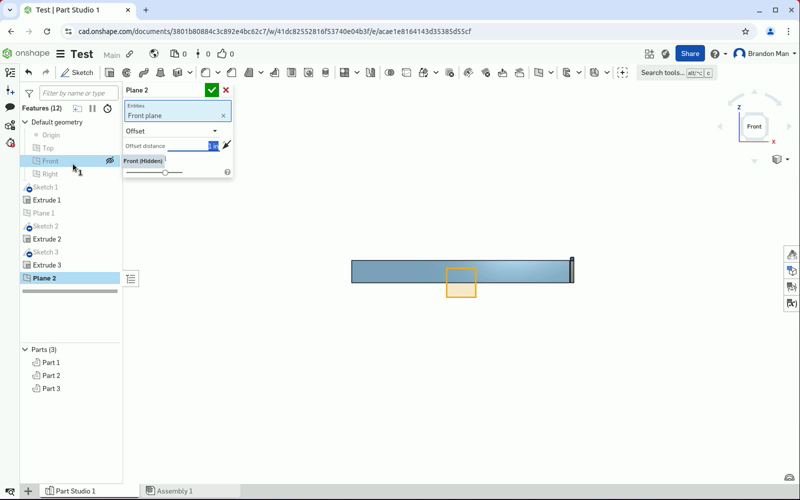
text(10.845)
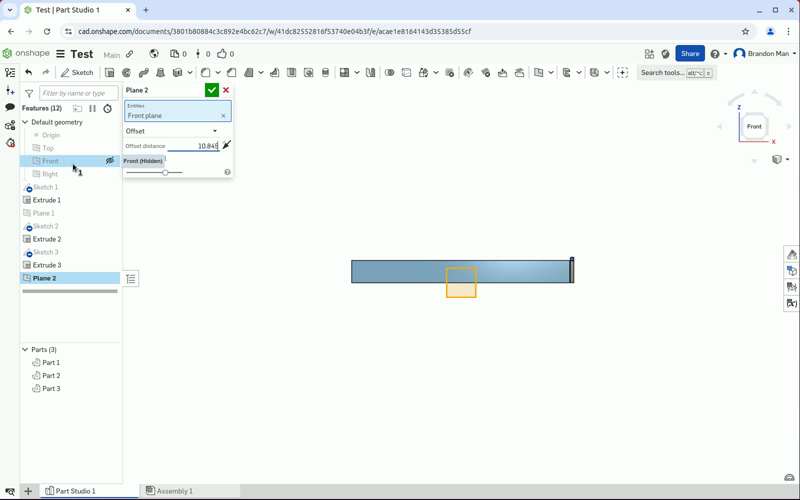
key(enter, 2)
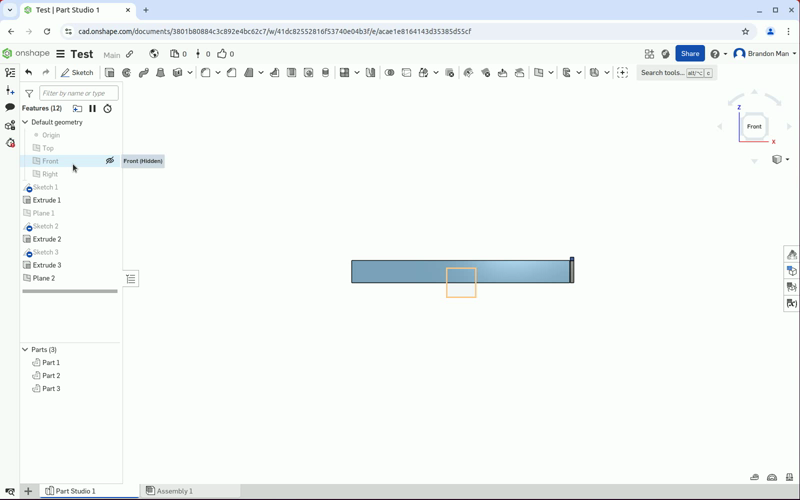
key(shift+s)
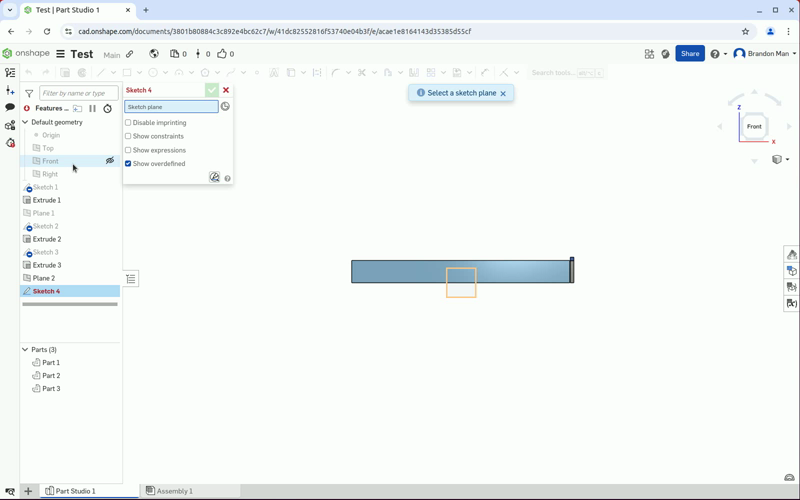
mouse_move(73, 280)
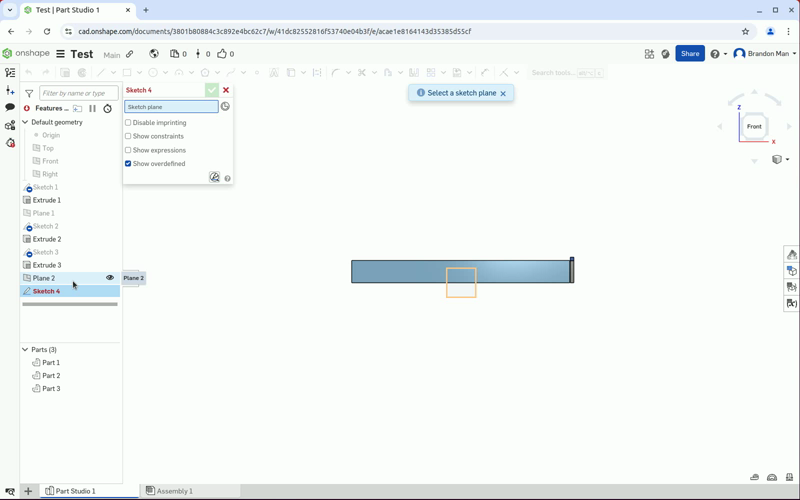
click(73, 280)
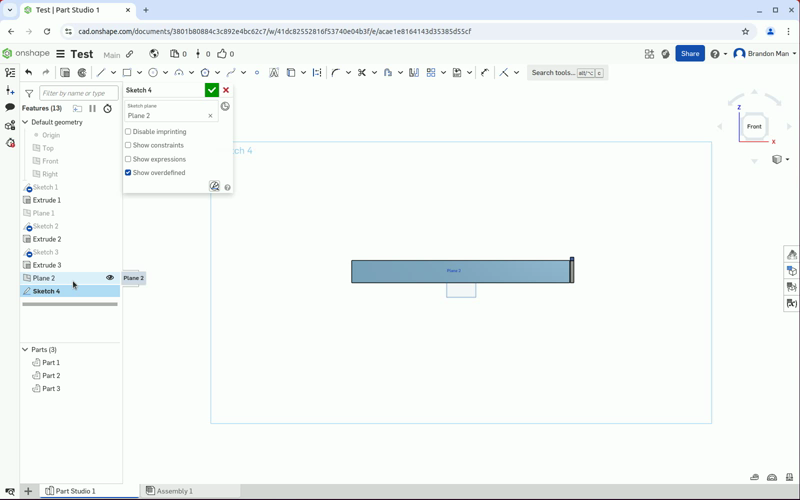
mouse_move(73, 352)
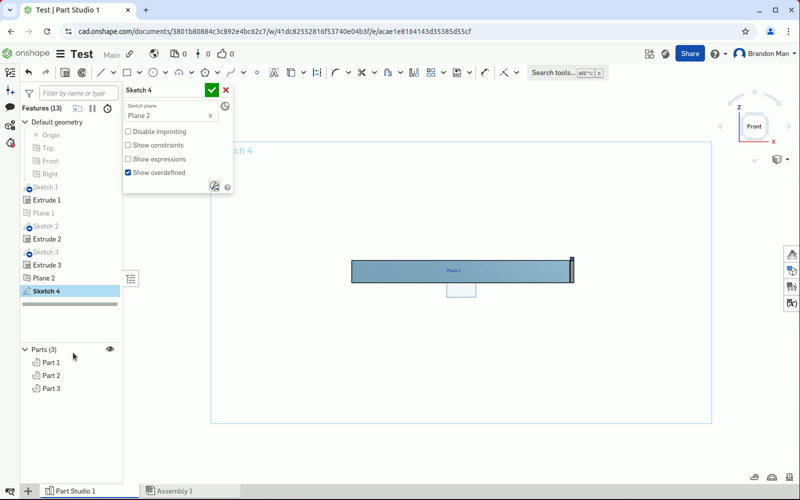
key(y)
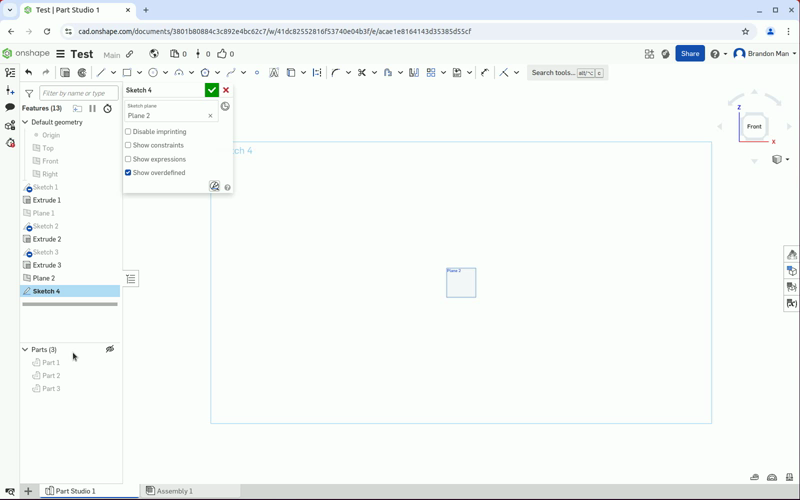
key(l)
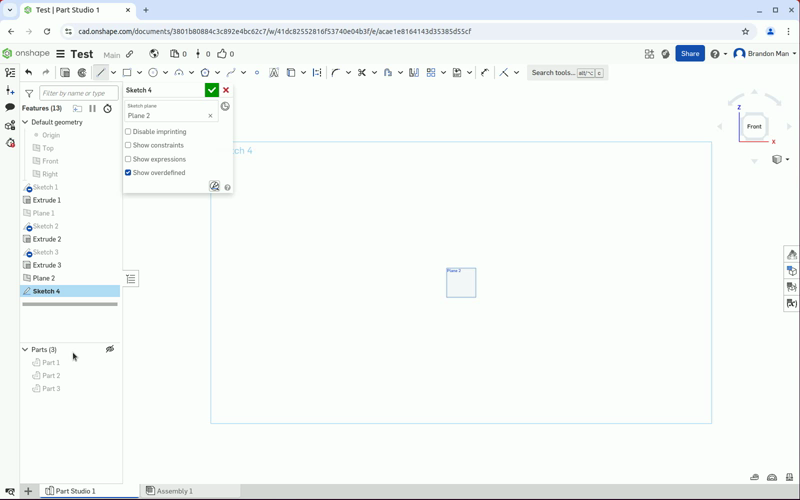
key_down(shift)
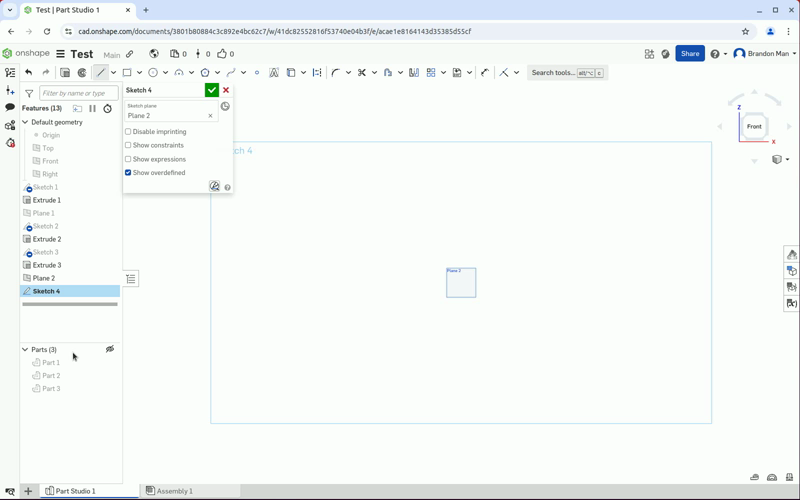
mouse_move(348, 282)
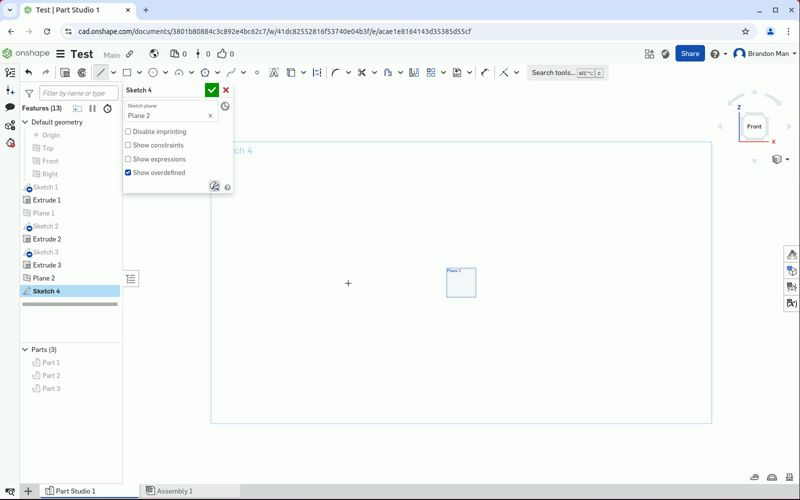
click(348, 282)
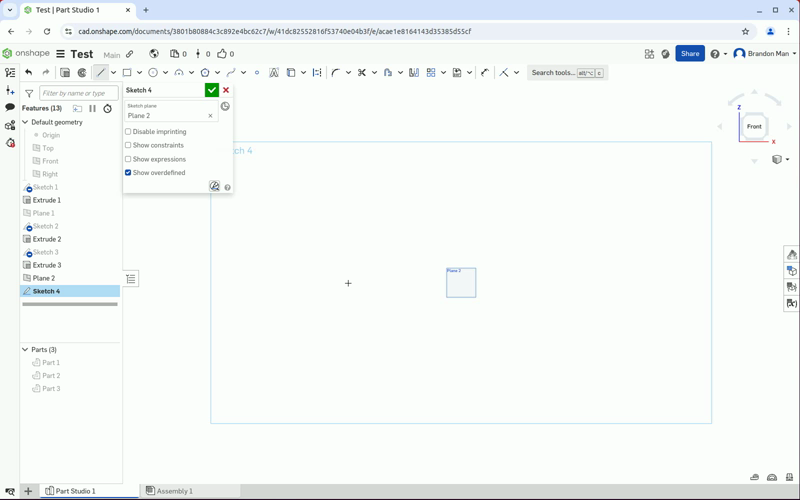
key_up(shift)
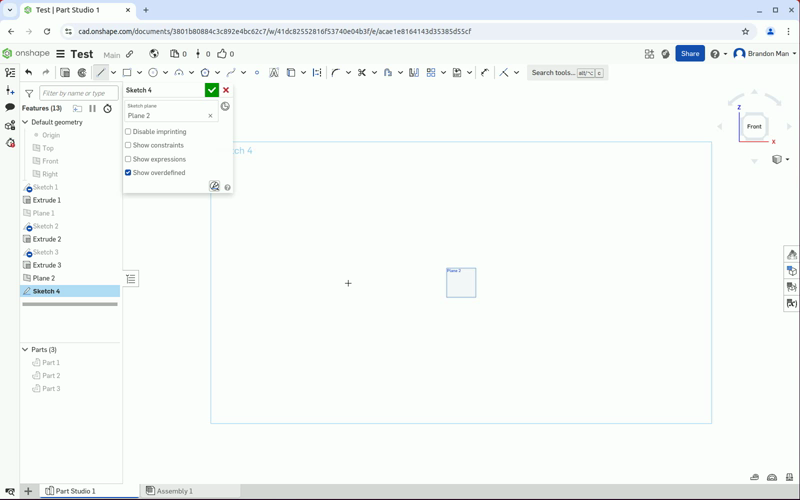
key_down(shift)
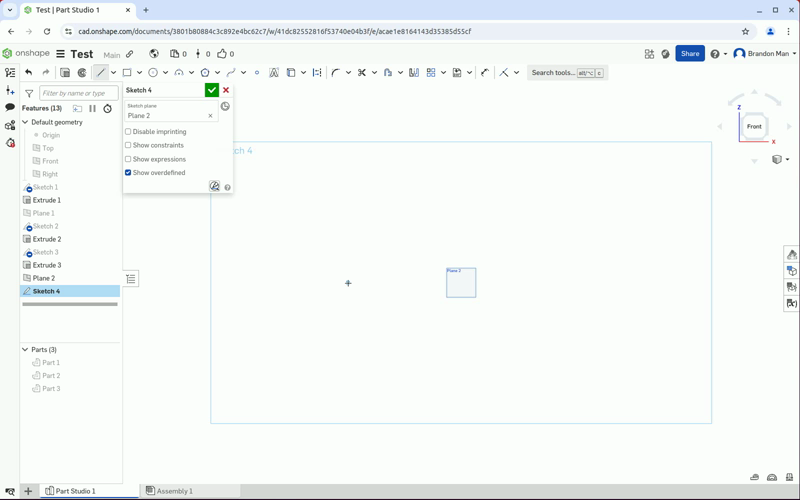
mouse_move(378, 282)
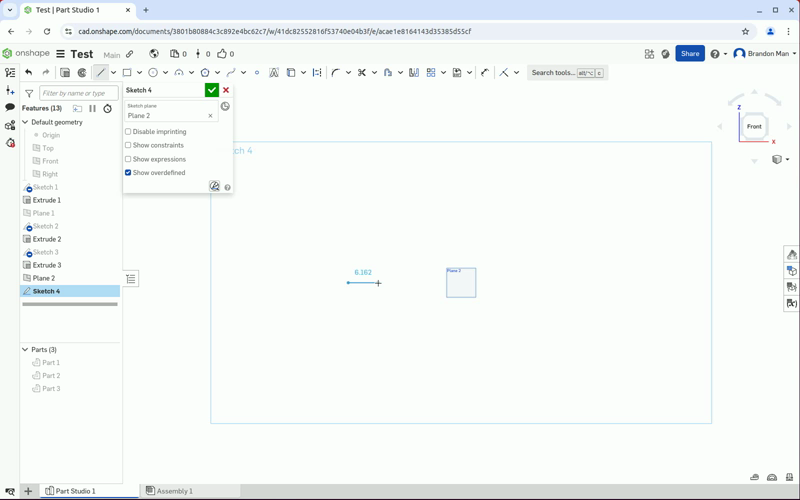
mouse_move(350, 282)
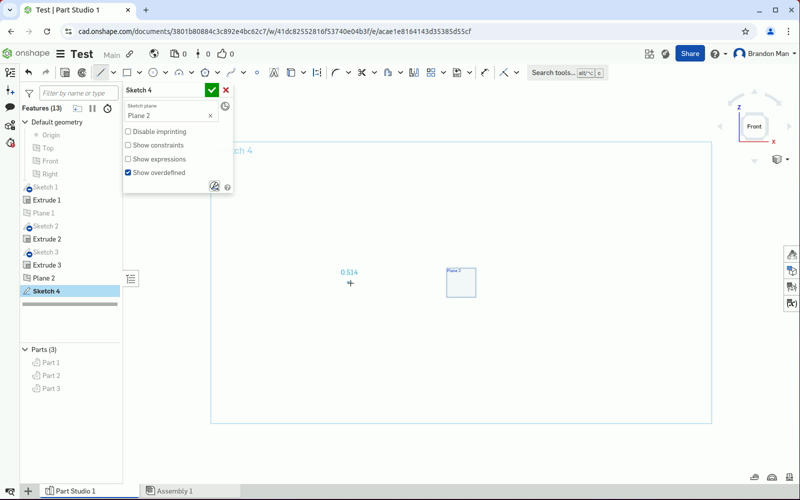
scroll(6)
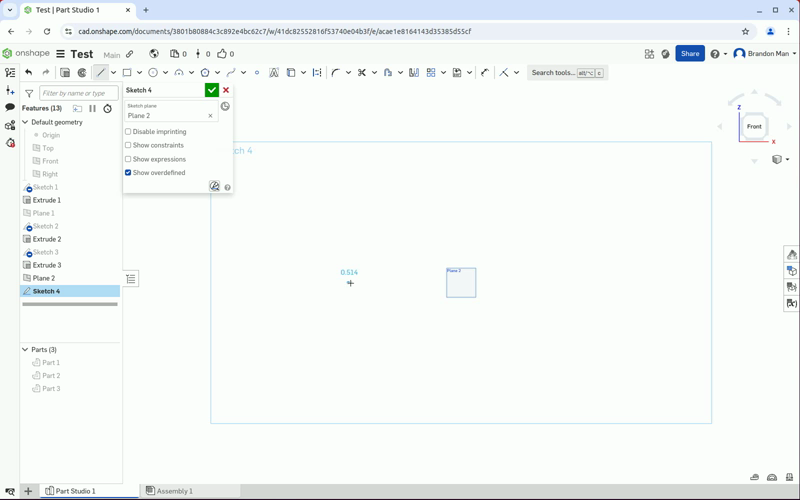
scroll(6)
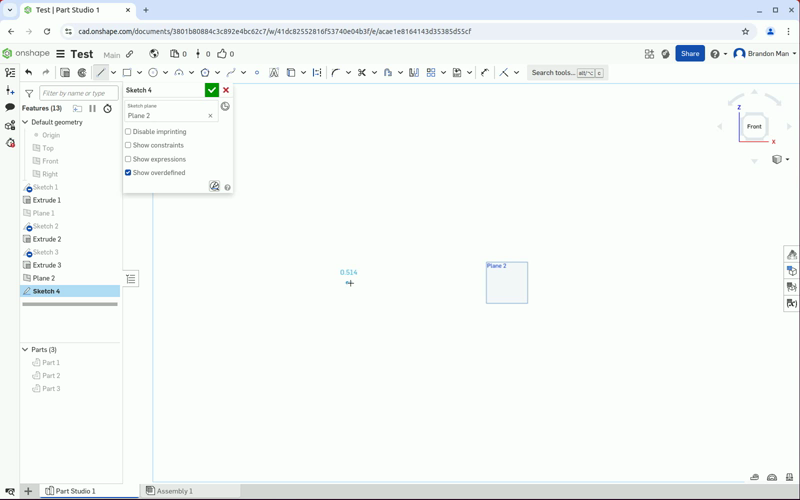
scroll(6)
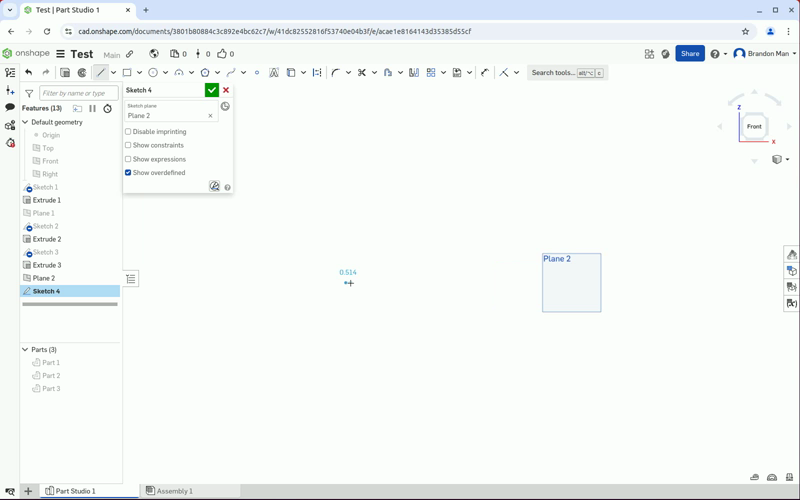
scroll(6)
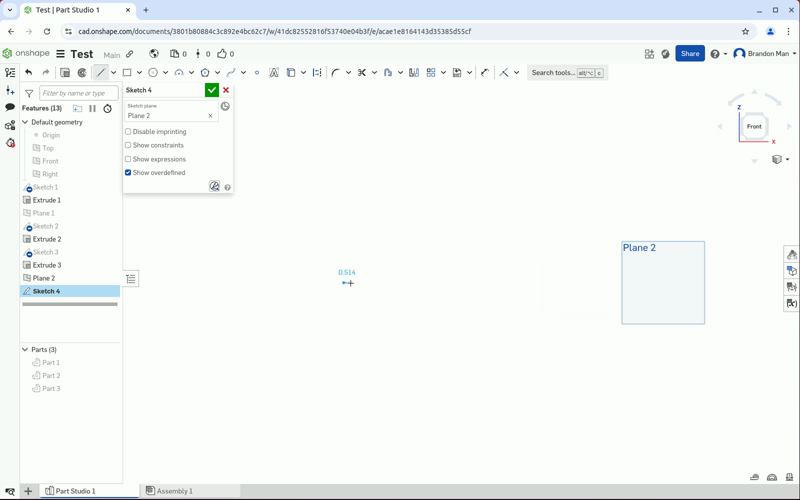
scroll(6)
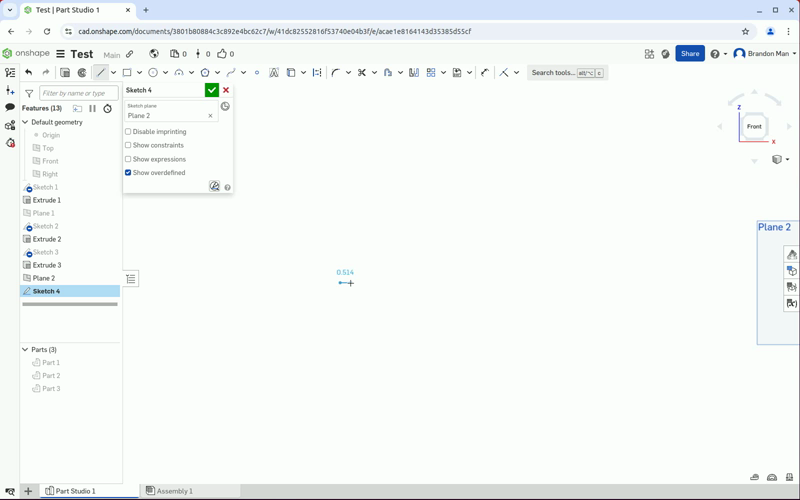
scroll(6)
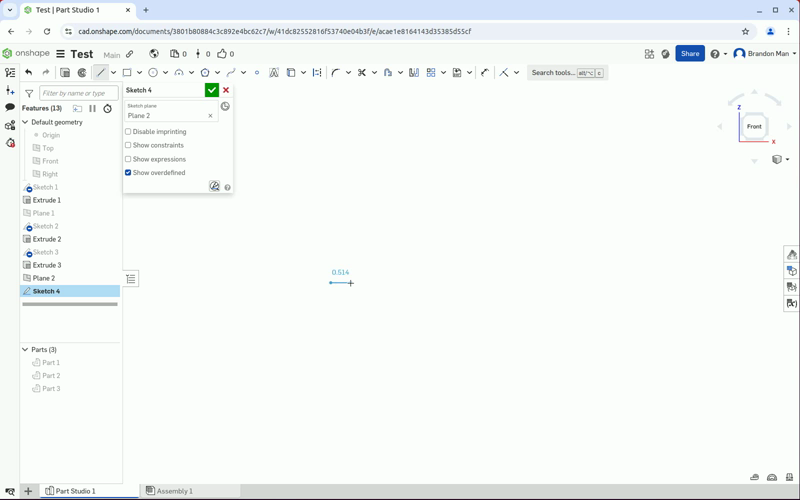
scroll(6)
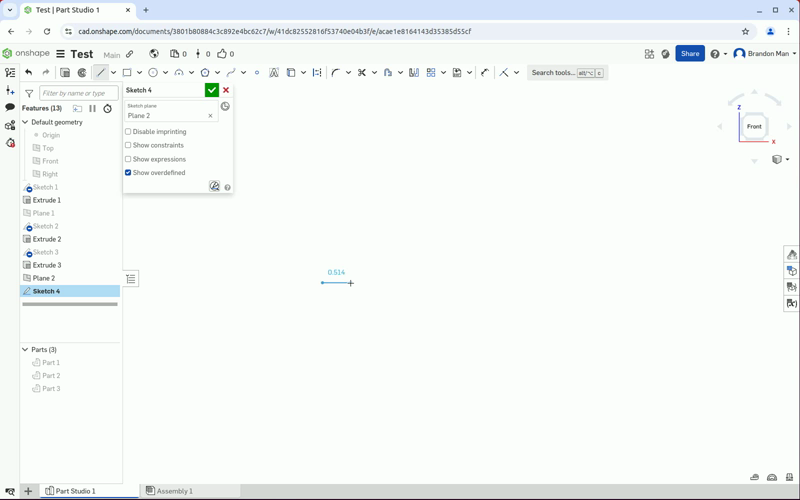
click(350, 282)
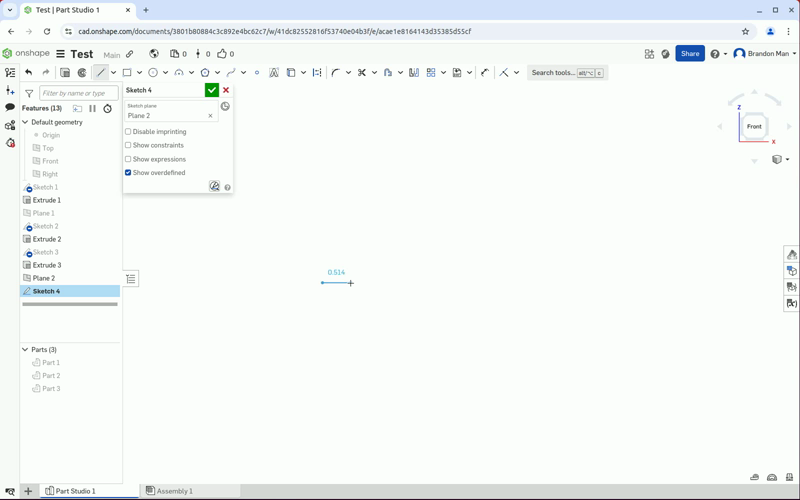
scroll(-6)
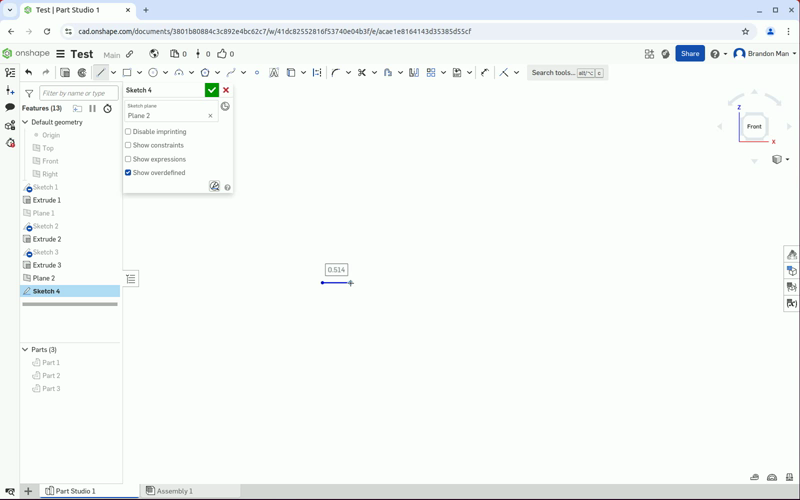
scroll(-6)
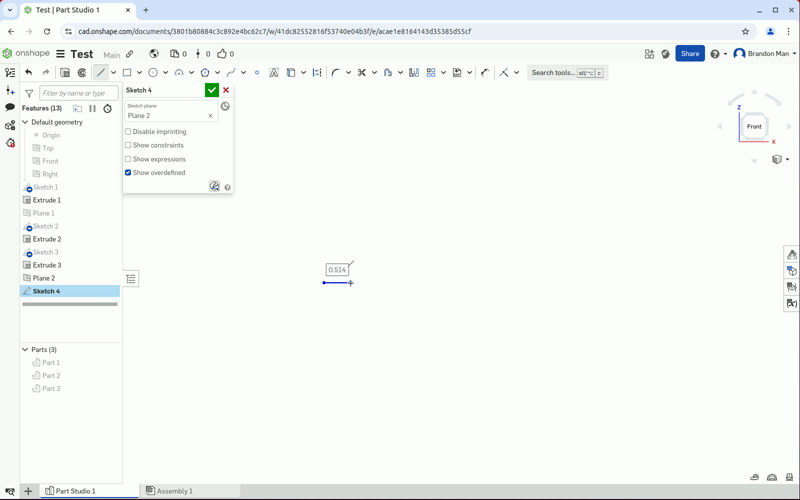
scroll(-6)
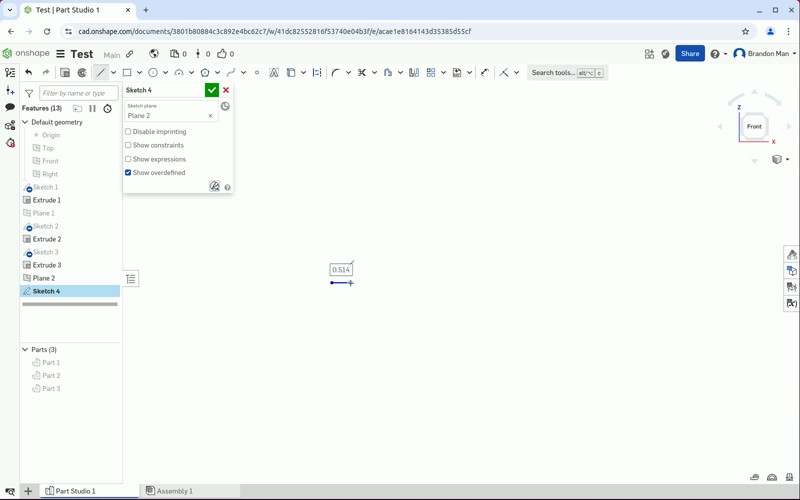
scroll(-6)
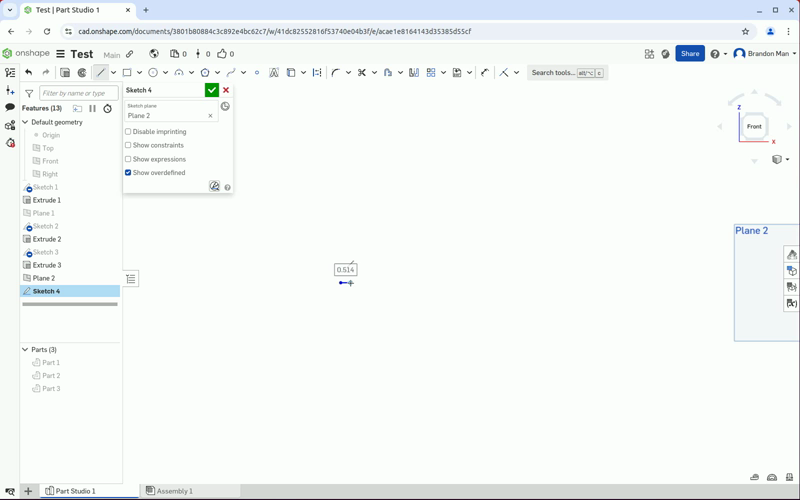
scroll(-6)
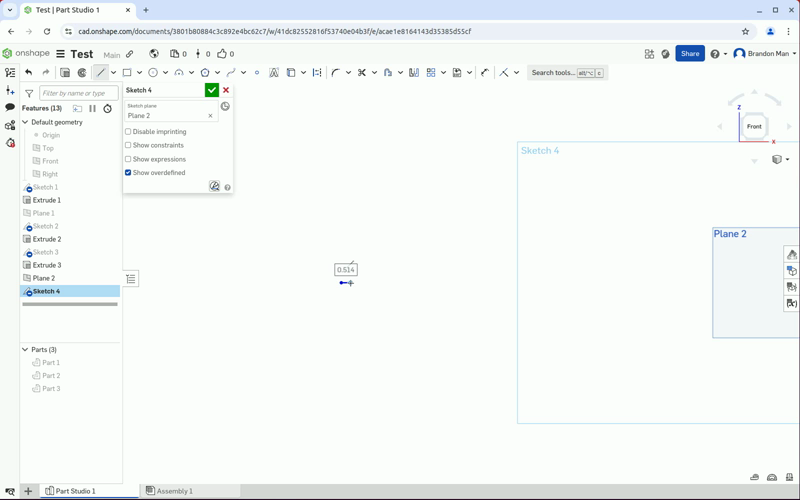
scroll(-6)
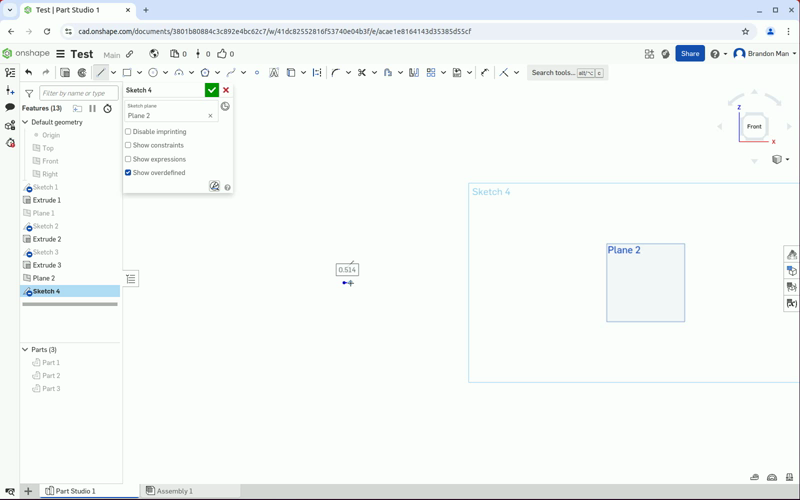
scroll(-6)
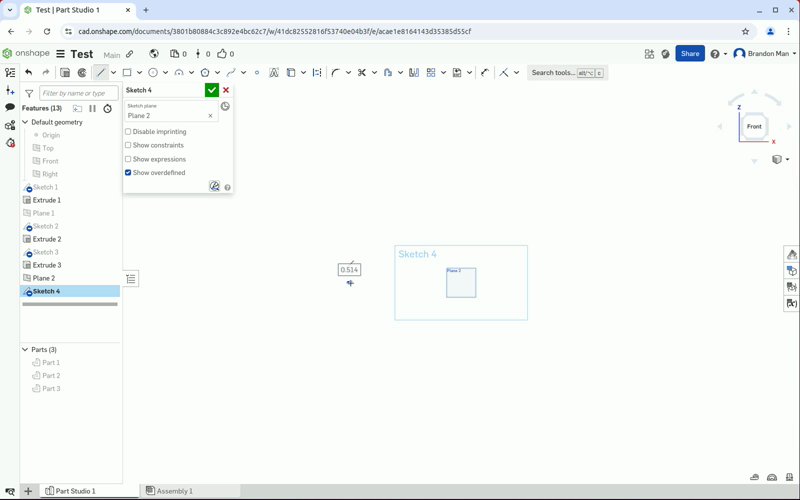
key_up(shift)
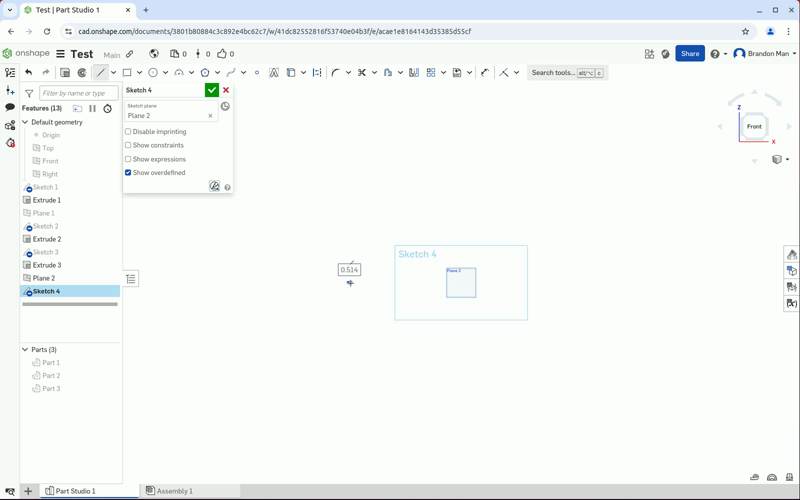
key_down(shift)
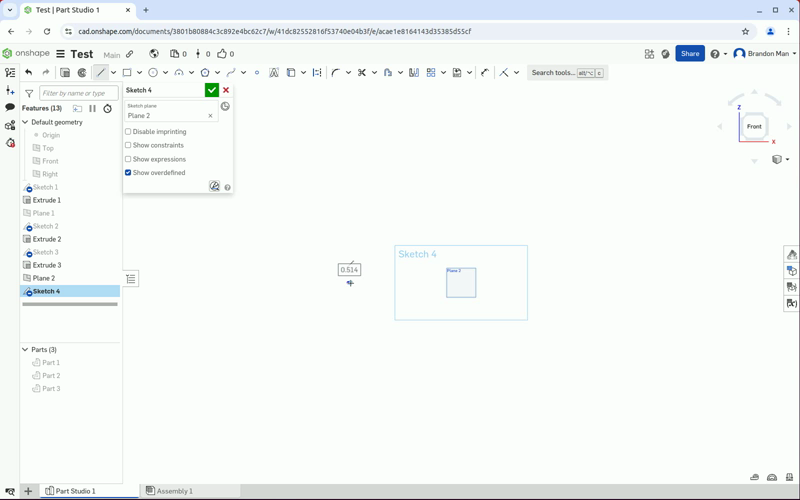
mouse_move(380, 282)
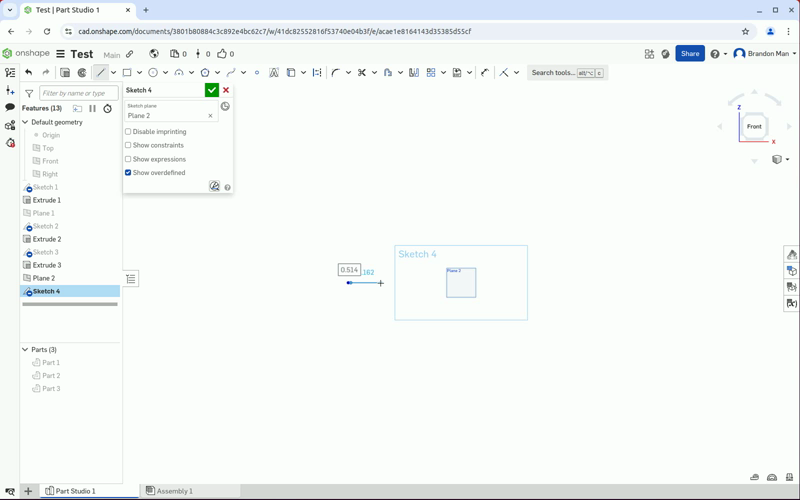
mouse_move(350, 259)
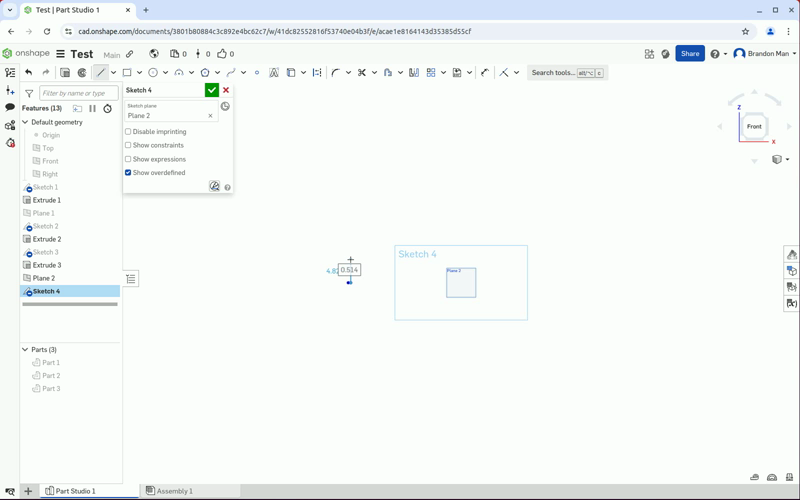
click(350, 259)
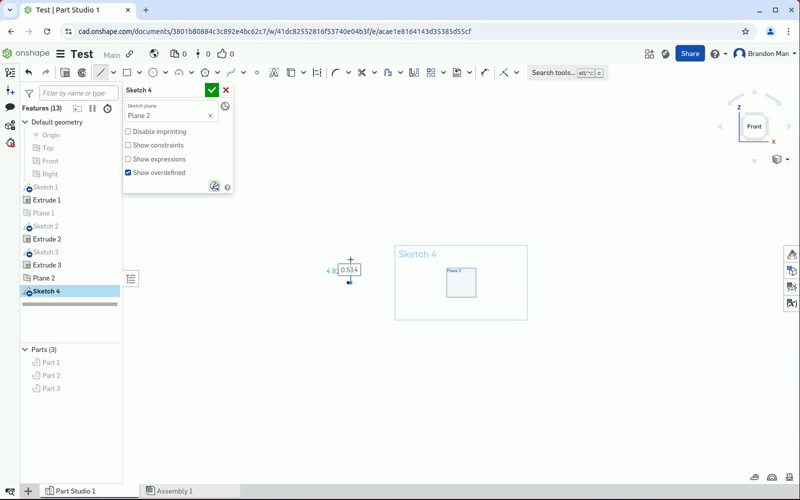
key_up(shift)
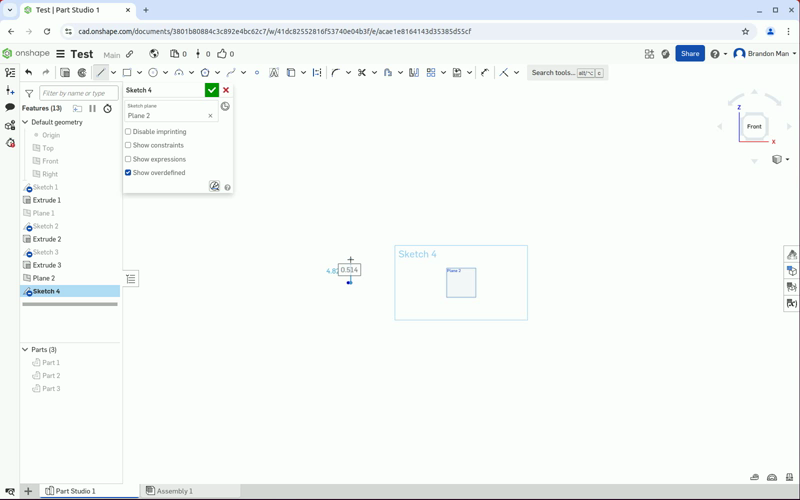
key_down(shift)
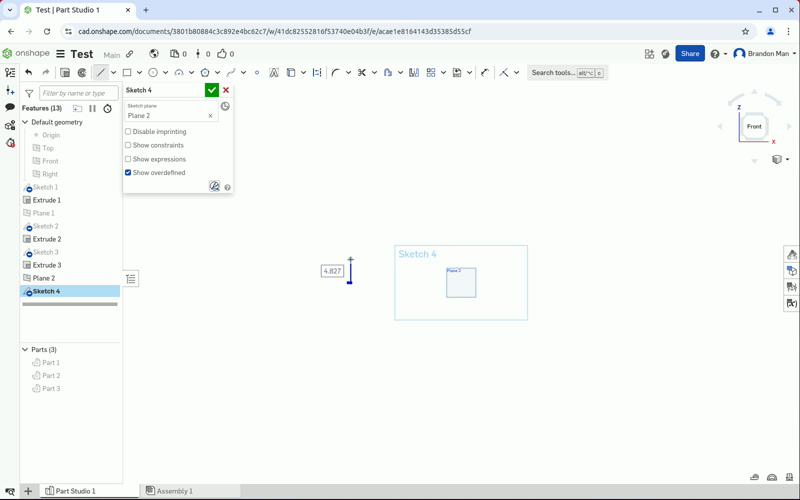
mouse_move(569, 259)
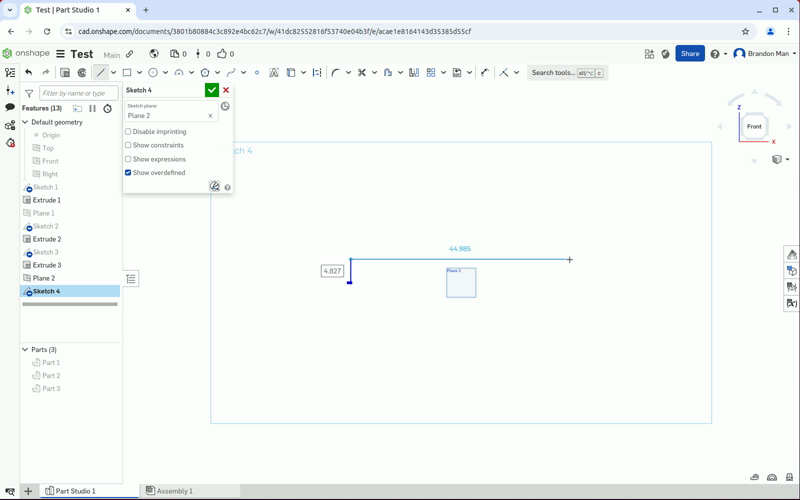
click(569, 259)
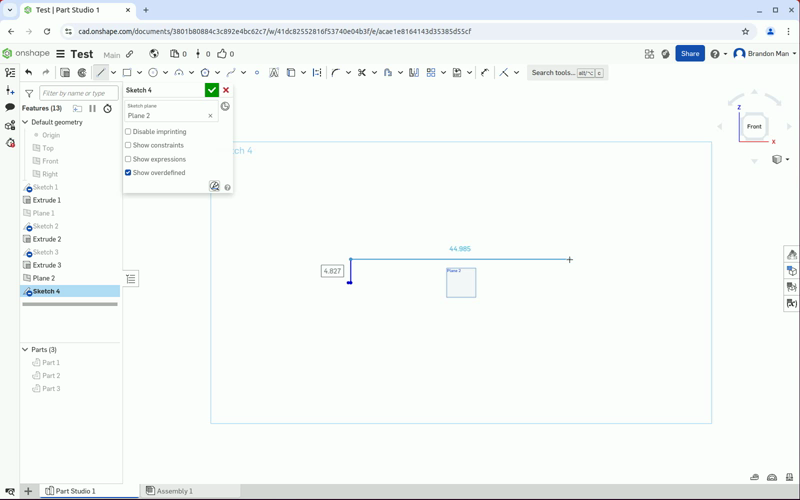
key_up(shift)
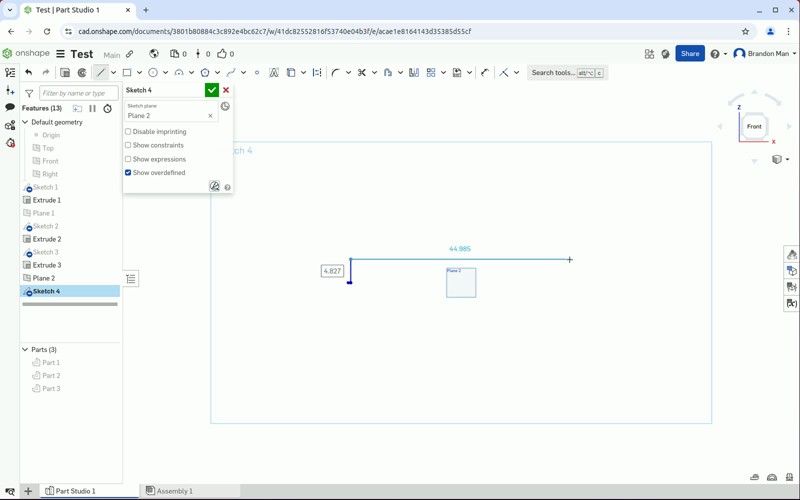
key_down(shift)
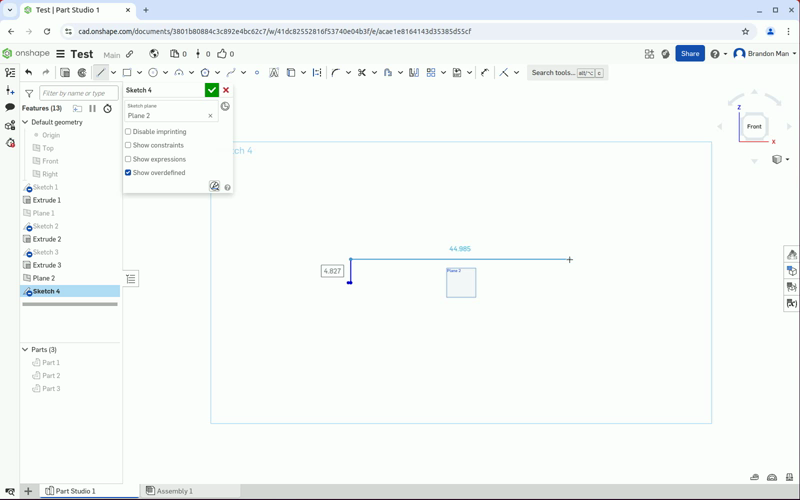
mouse_move(589, 259)
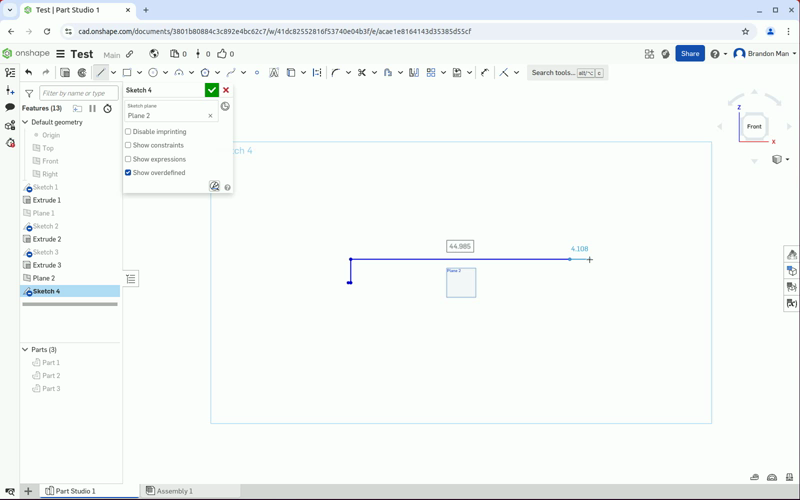
mouse_move(569, 282)
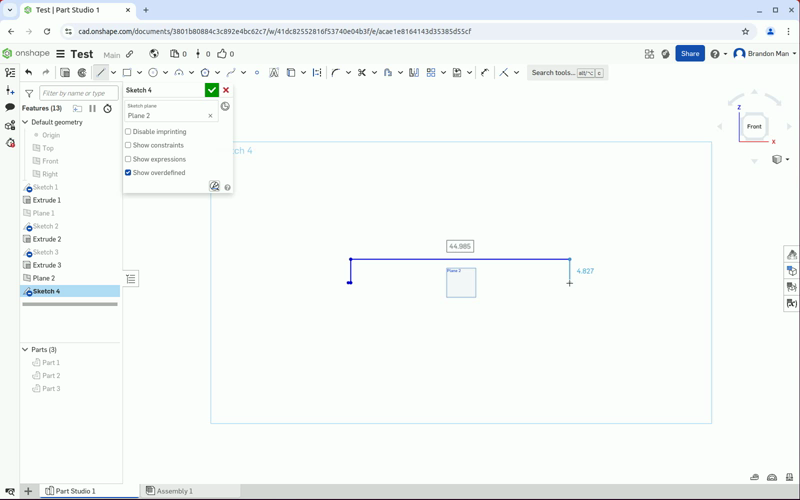
click(569, 282)
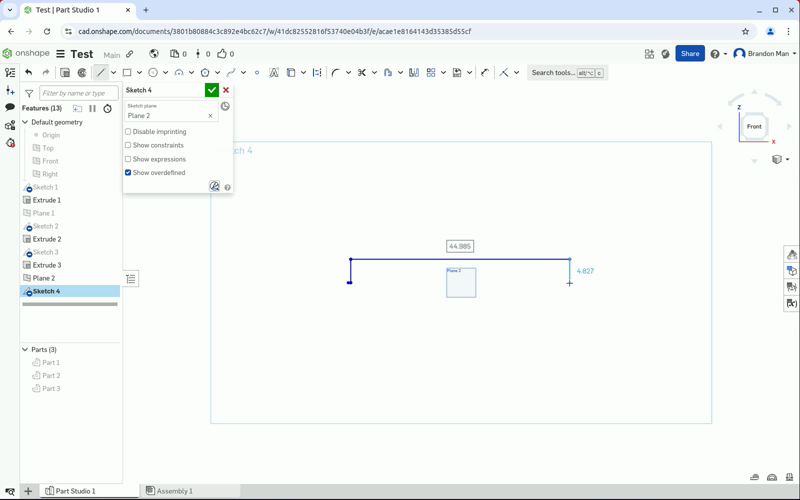
key_up(shift)
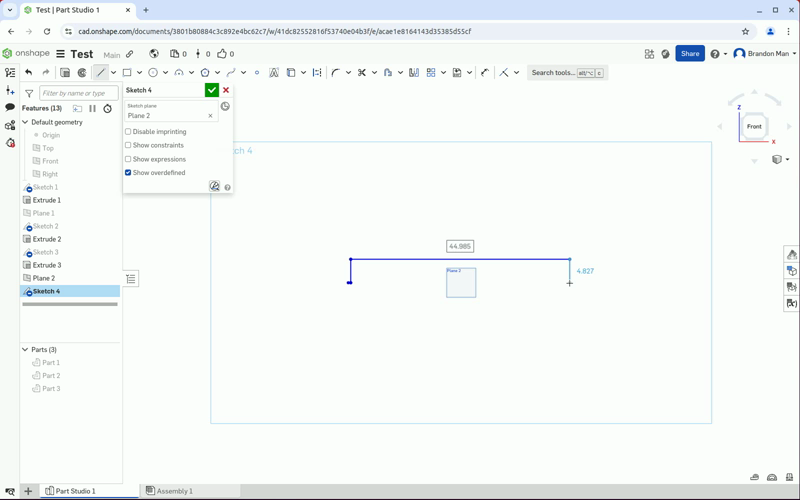
key_down(shift)
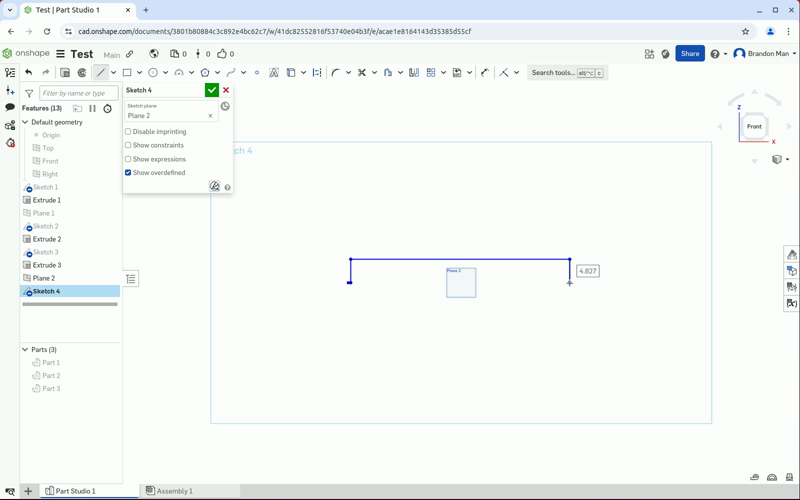
mouse_move(589, 282)
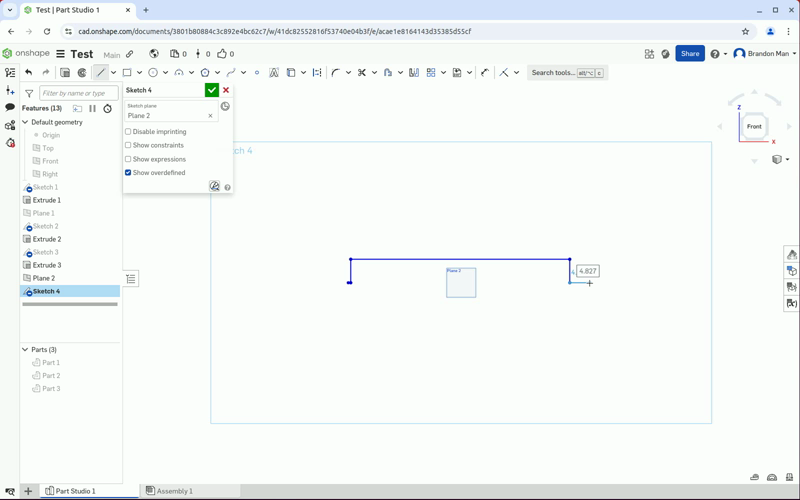
mouse_move(572, 282)
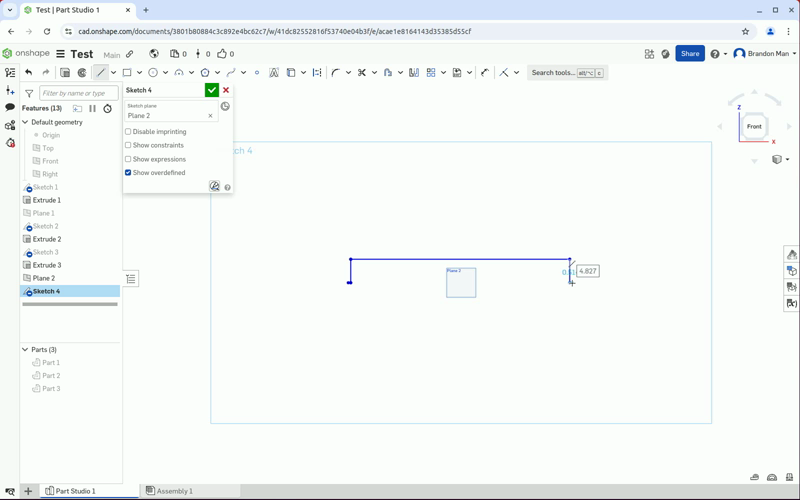
scroll(6)
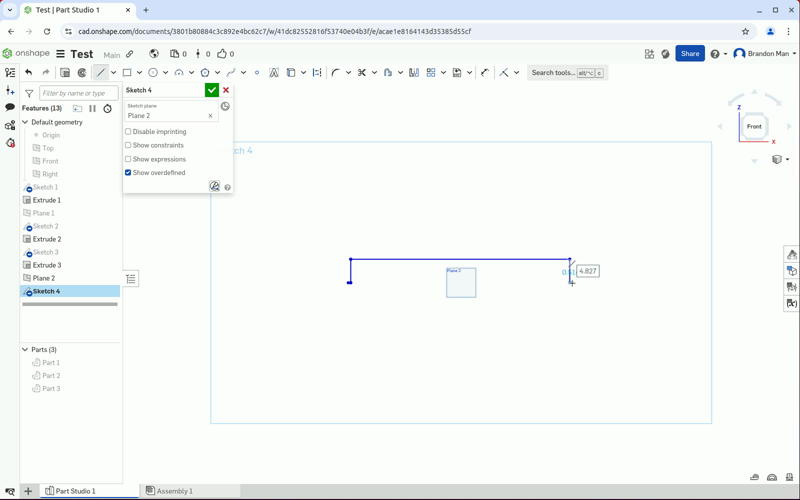
scroll(6)
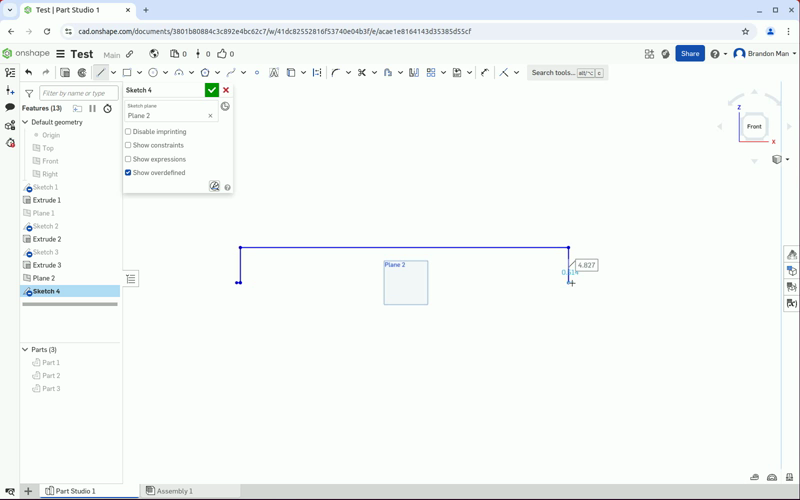
scroll(6)
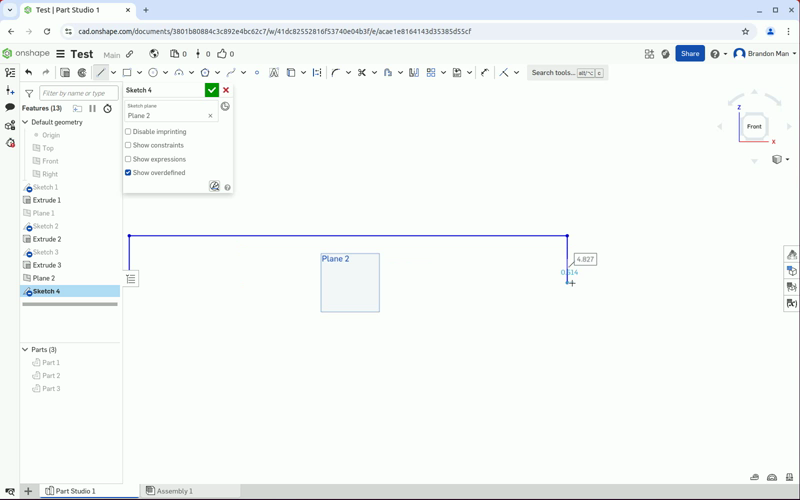
scroll(6)
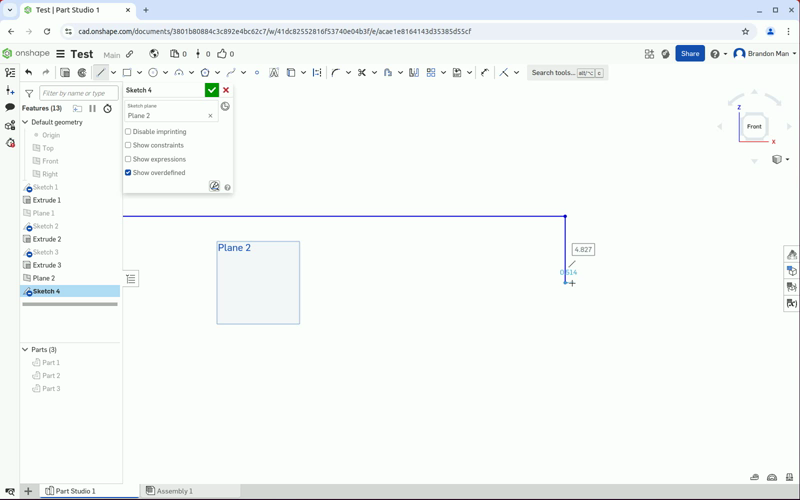
scroll(6)
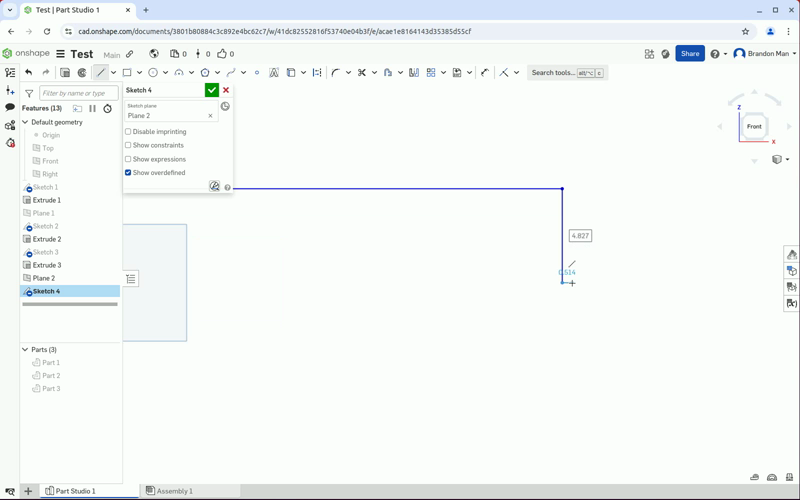
scroll(6)
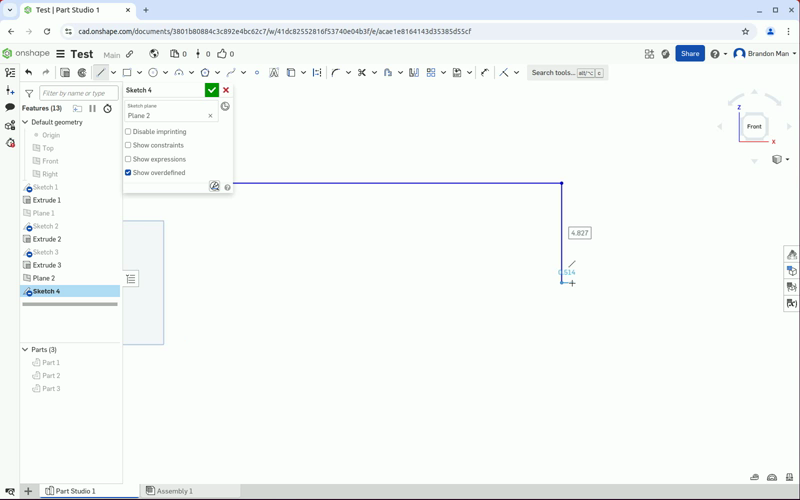
scroll(6)
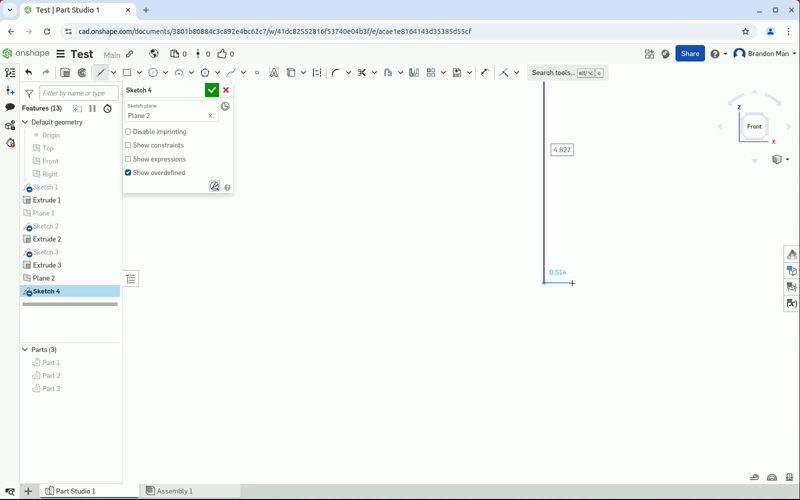
click(572, 282)
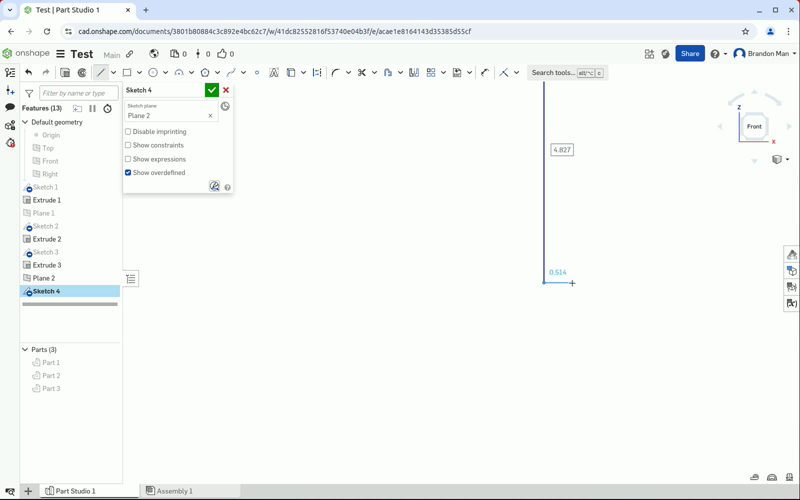
scroll(-6)
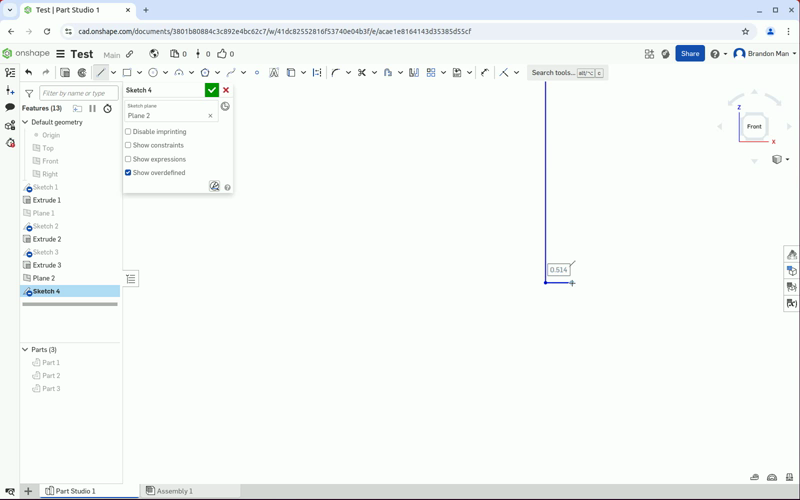
scroll(-6)
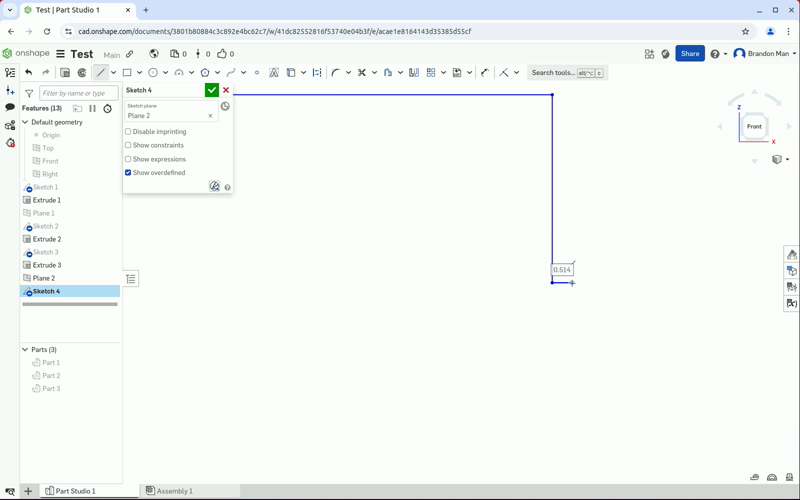
scroll(-6)
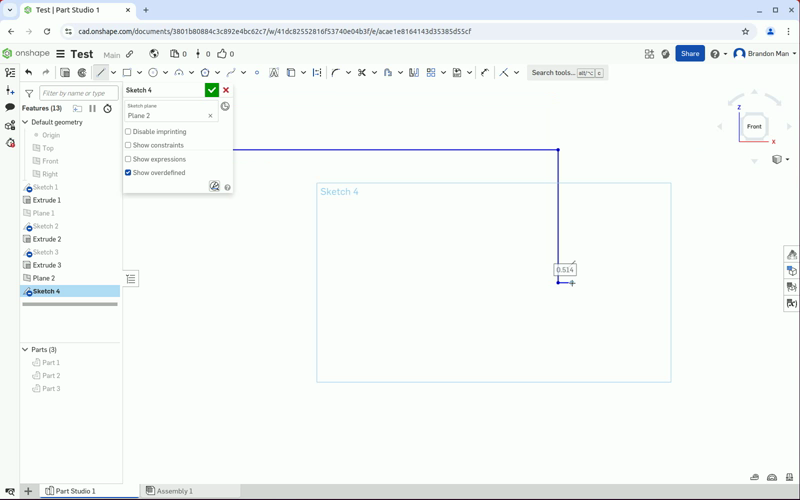
scroll(-6)
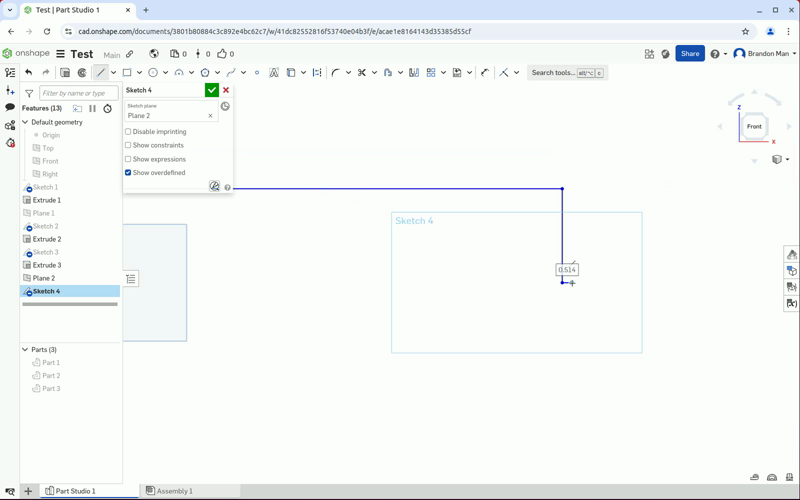
scroll(-6)
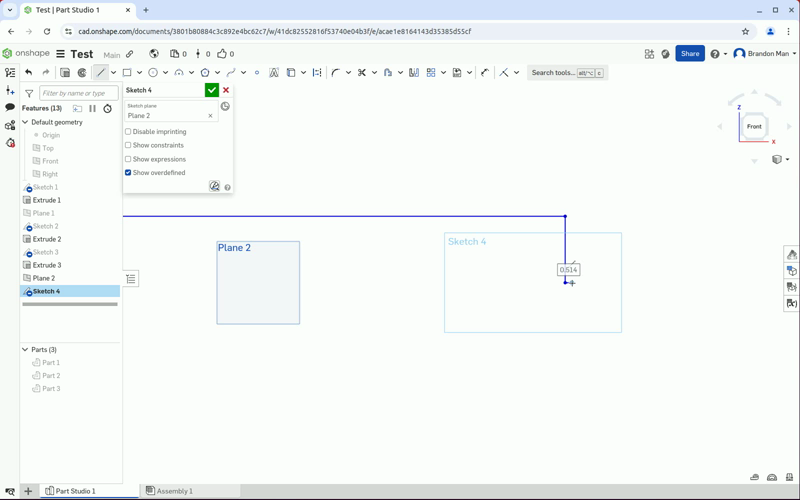
scroll(-6)
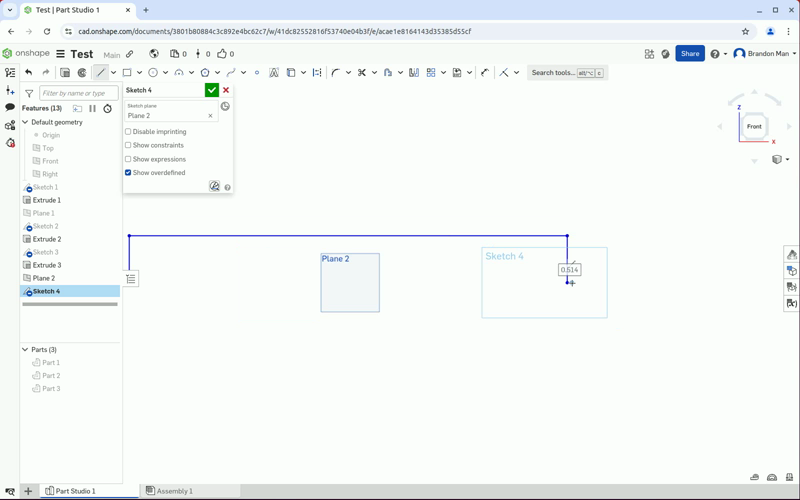
scroll(-6)
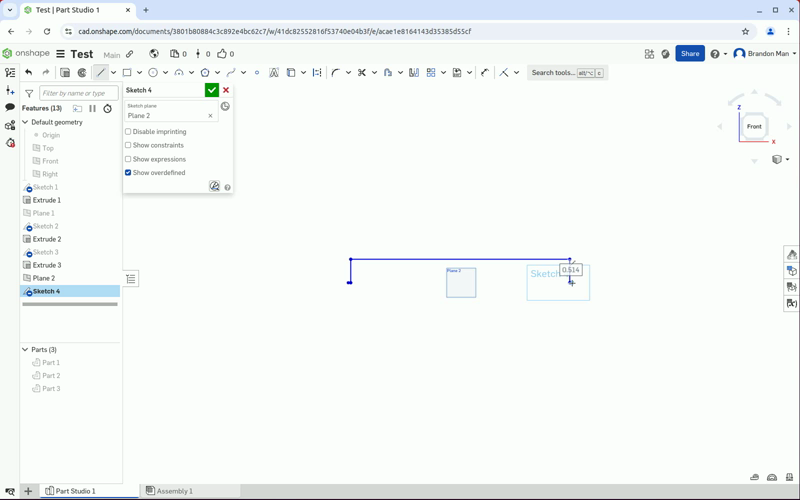
key_up(shift)
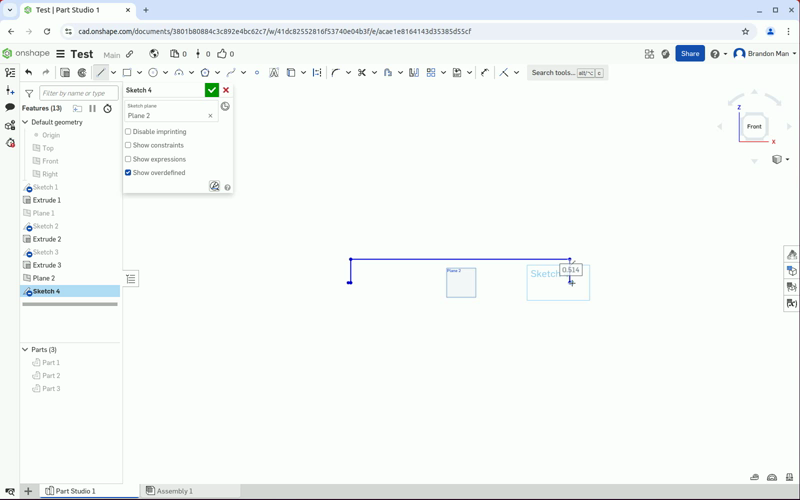
key_down(shift)
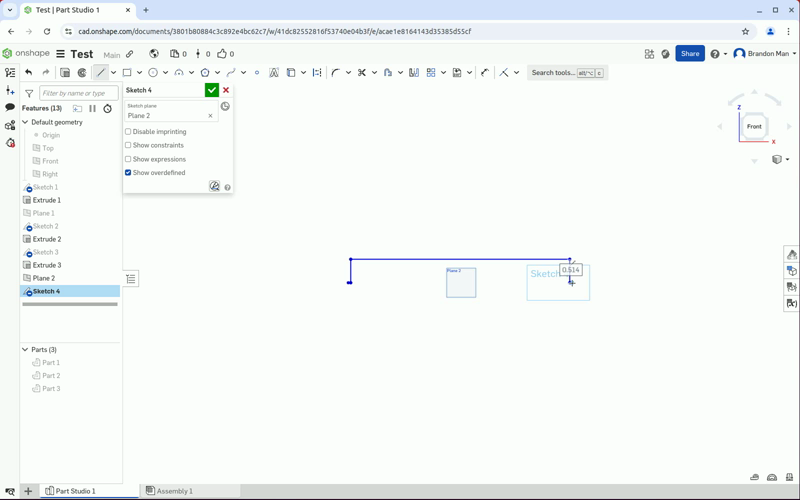
mouse_move(589, 282)
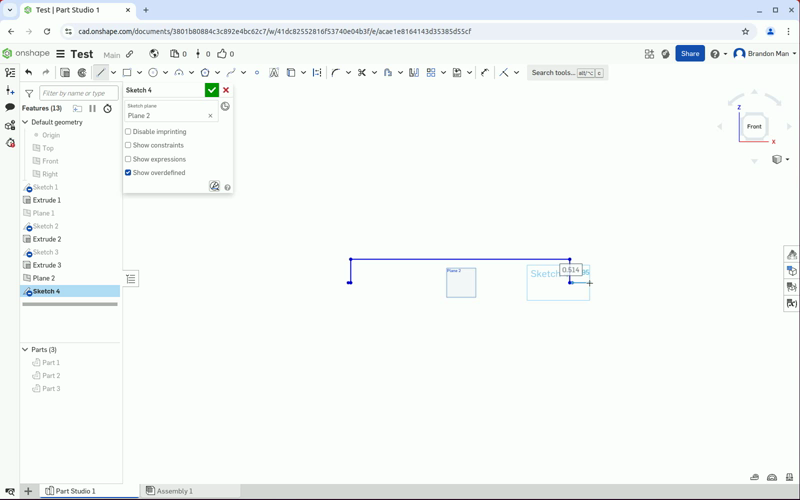
mouse_move(572, 257)
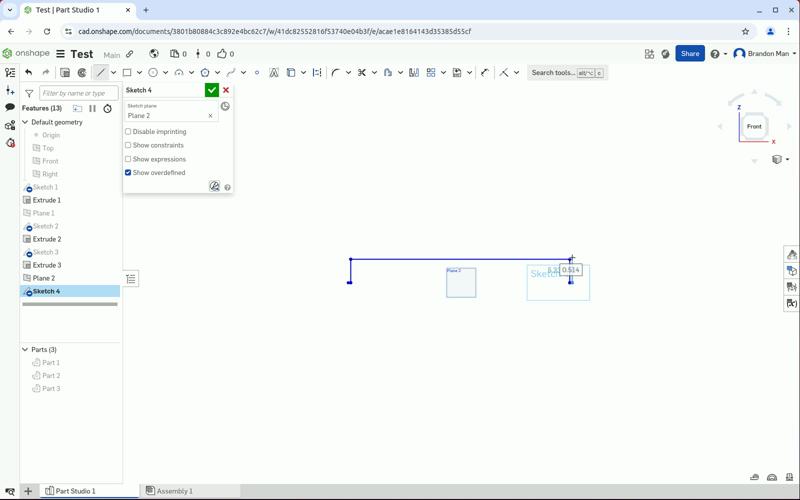
scroll(6)
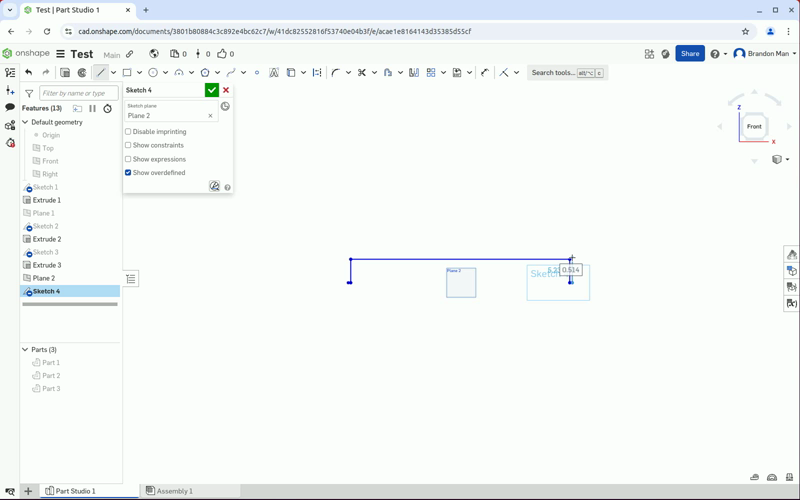
scroll(6)
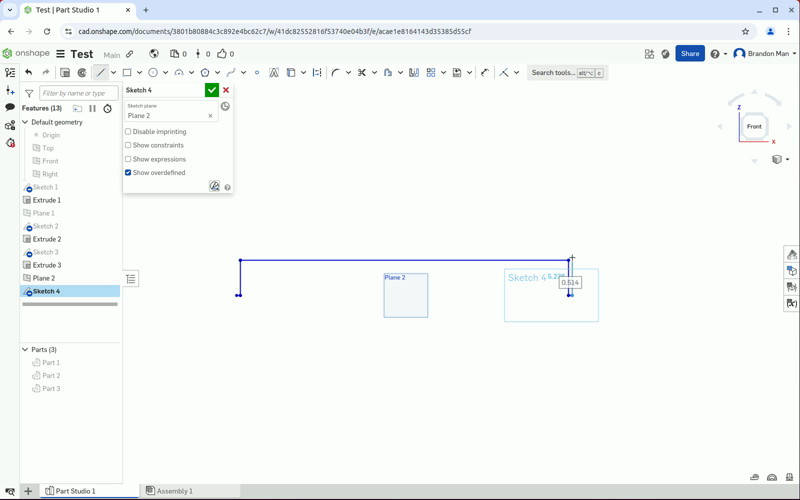
scroll(6)
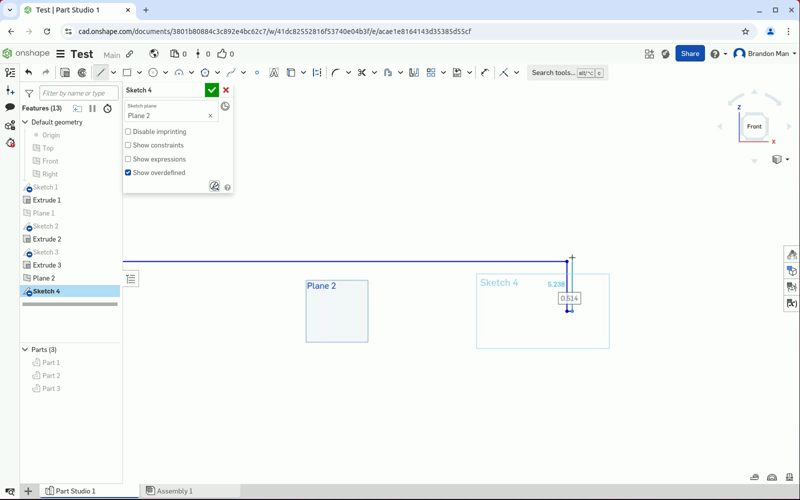
scroll(6)
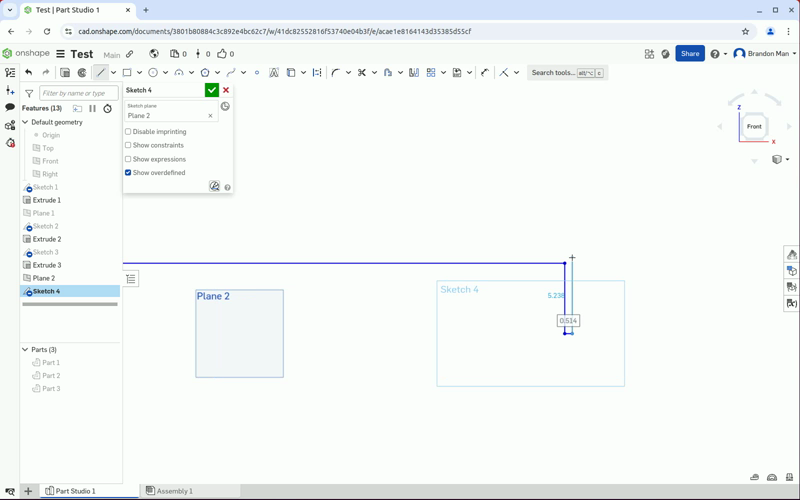
scroll(6)
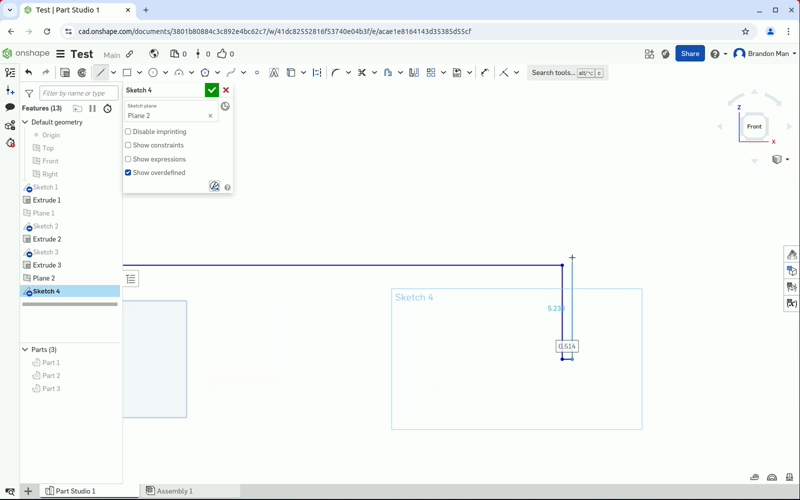
scroll(6)
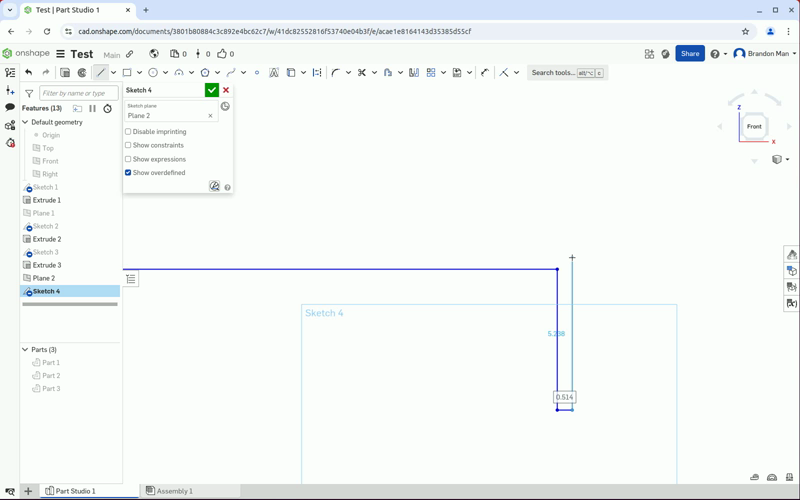
scroll(6)
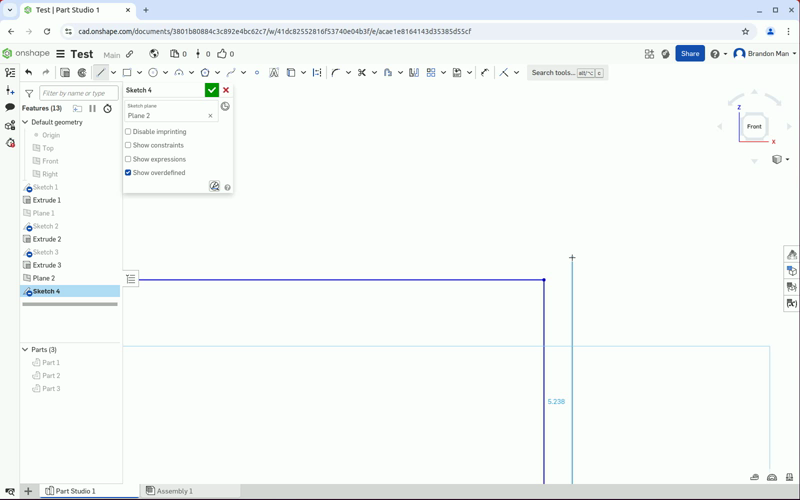
click(572, 257)
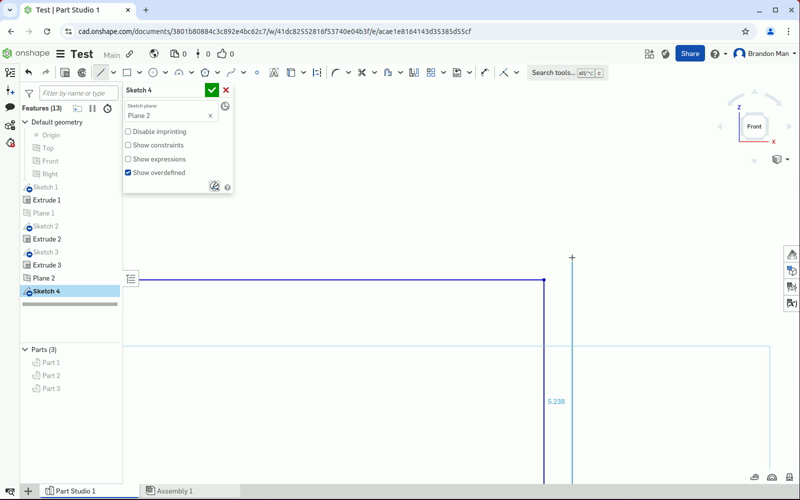
scroll(-6)
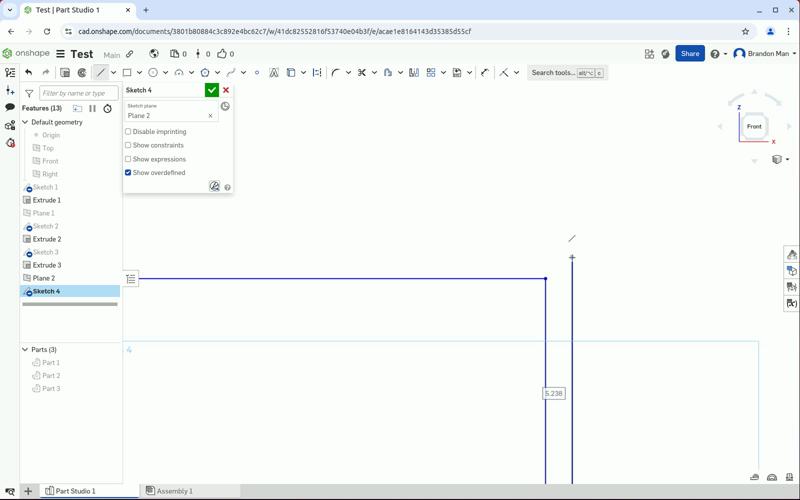
scroll(-6)
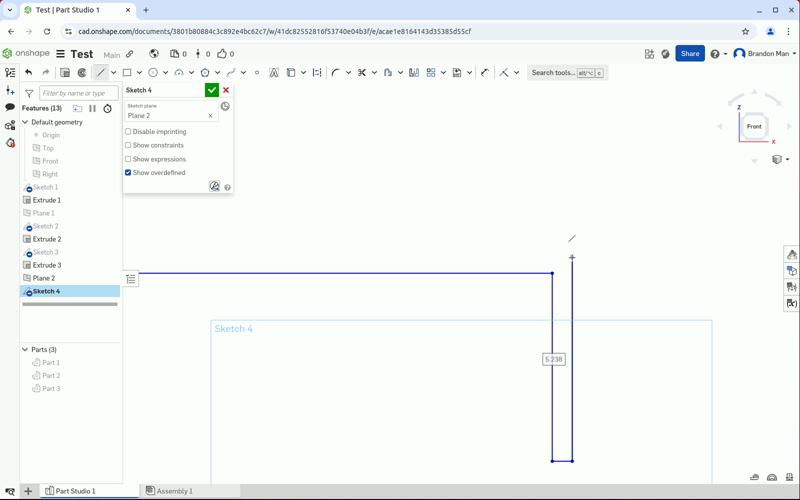
scroll(-6)
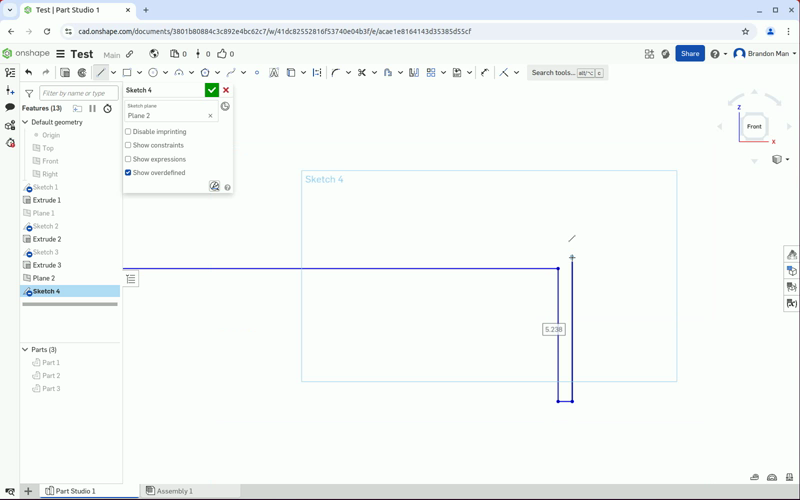
scroll(-6)
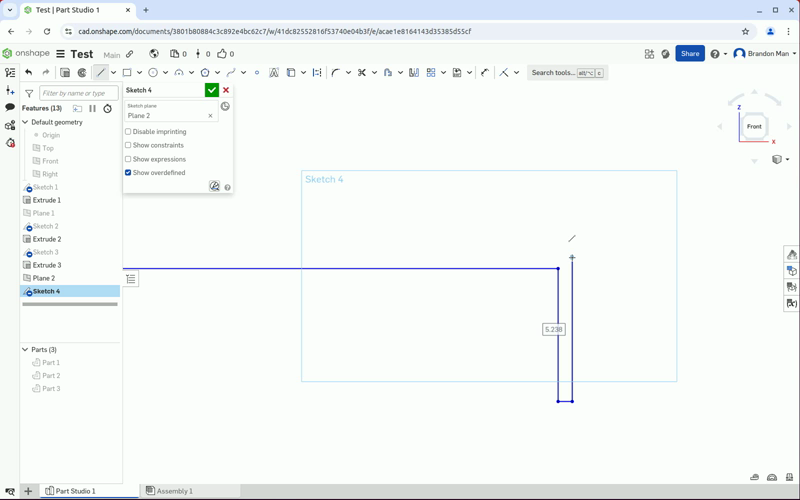
scroll(-6)
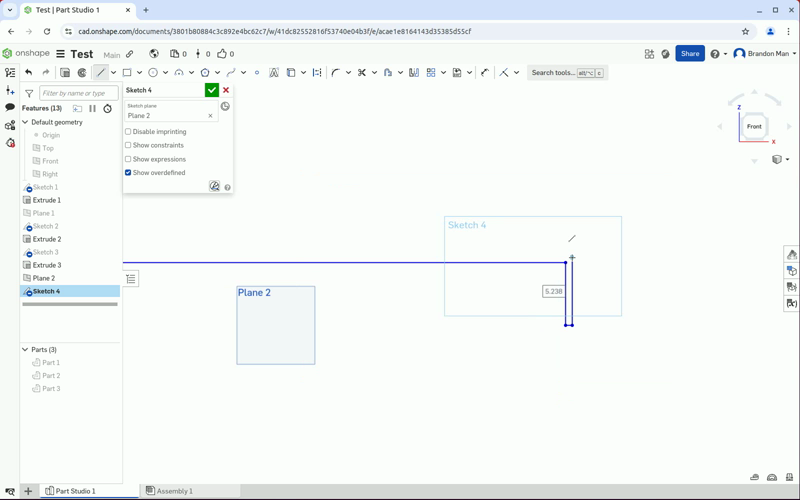
scroll(-6)
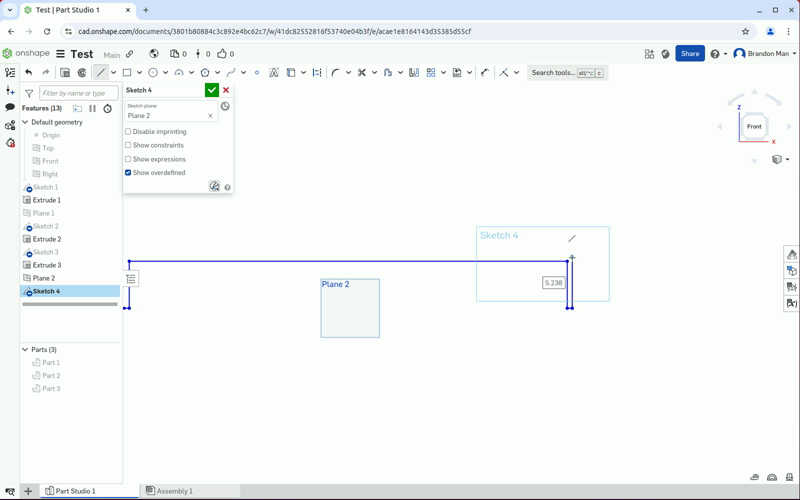
scroll(-6)
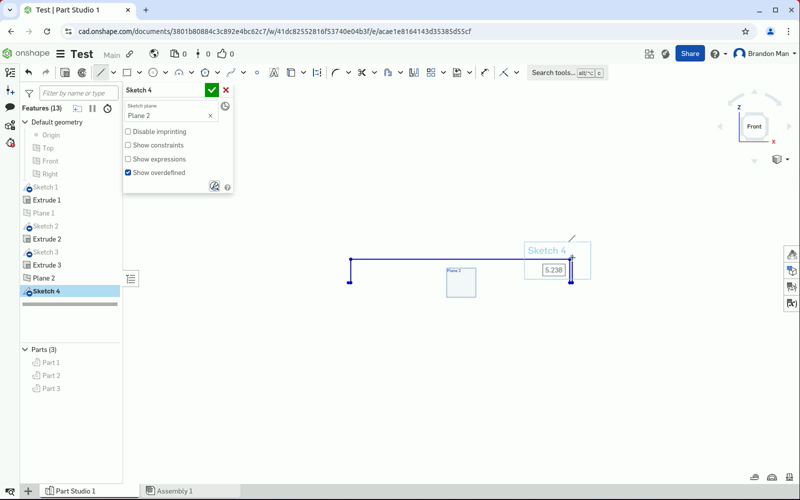
key_up(shift)
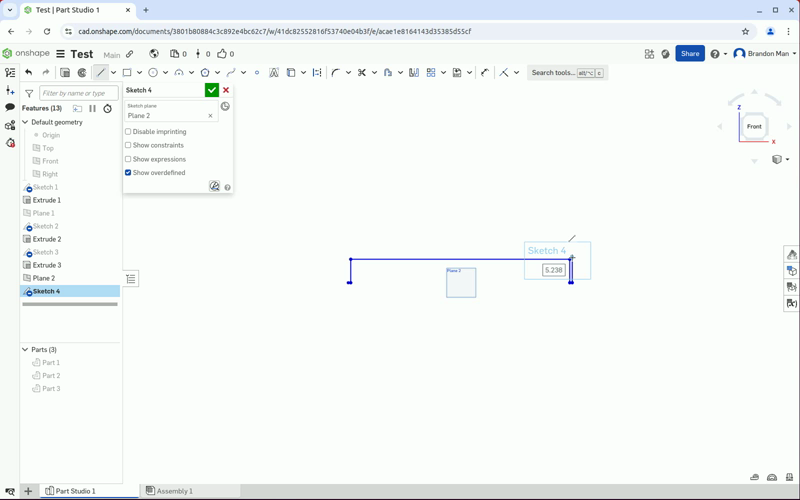
key_down(shift)
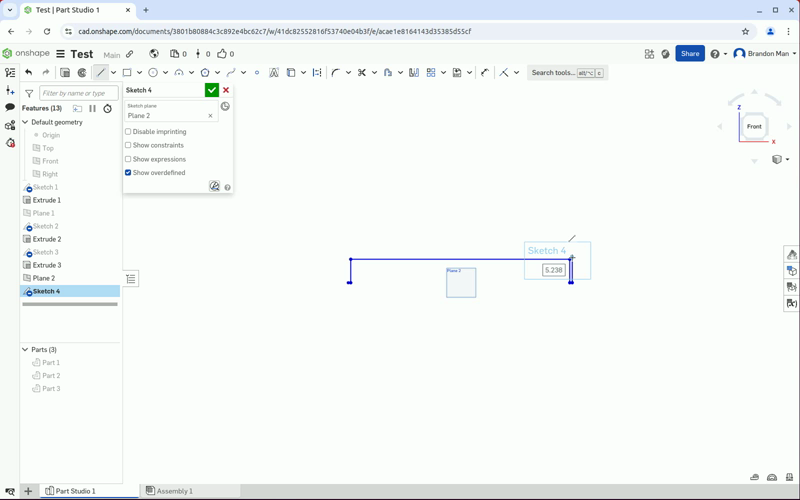
mouse_move(348, 257)
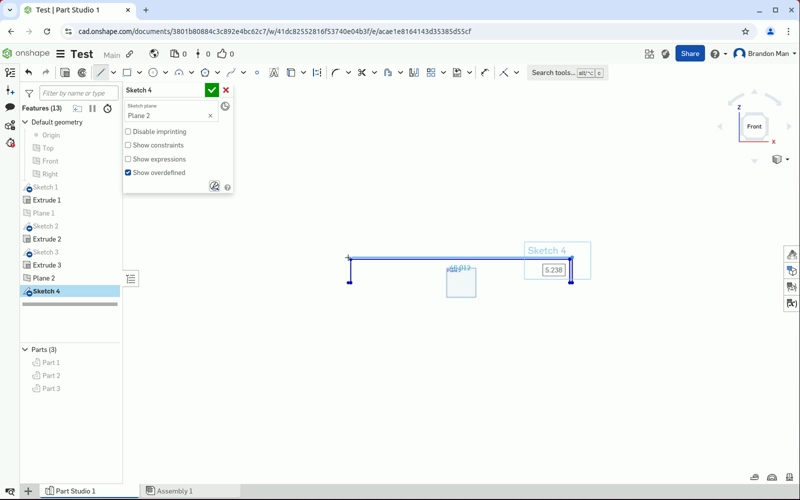
scroll(6)
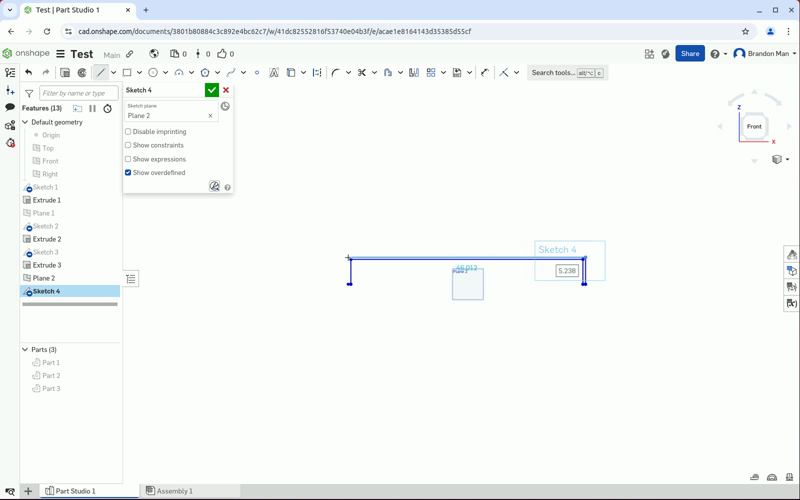
scroll(6)
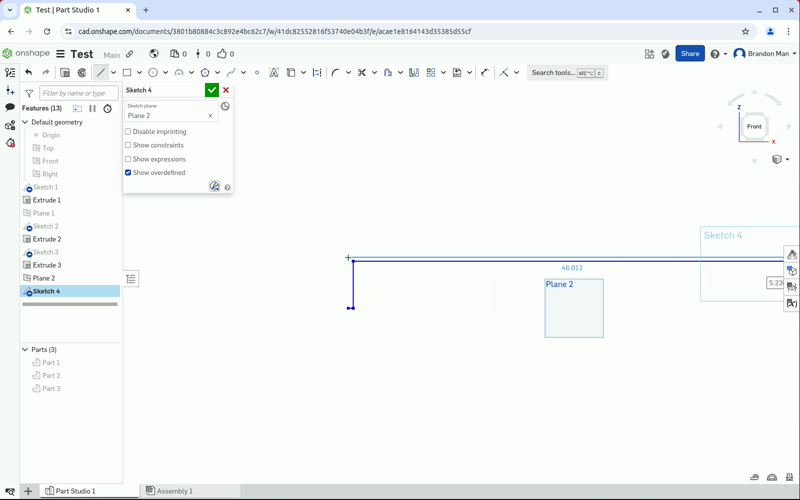
scroll(6)
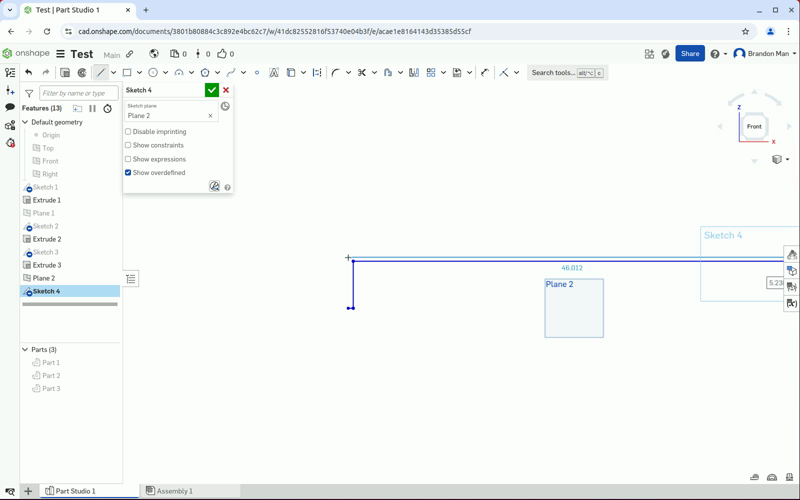
scroll(6)
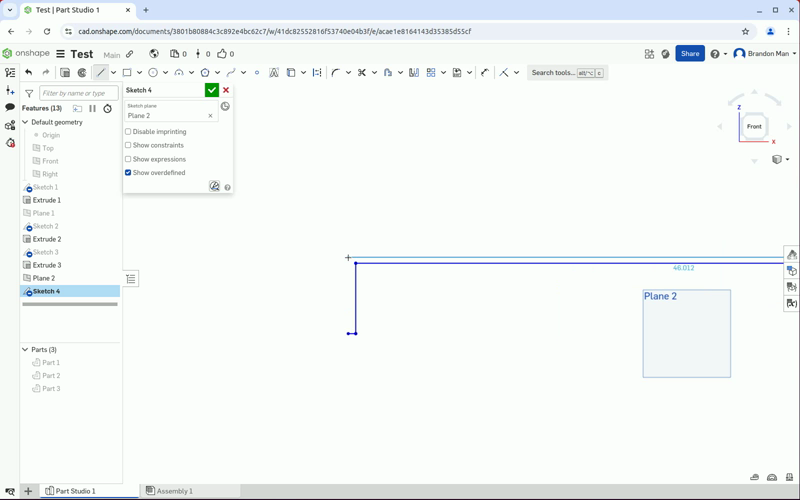
scroll(6)
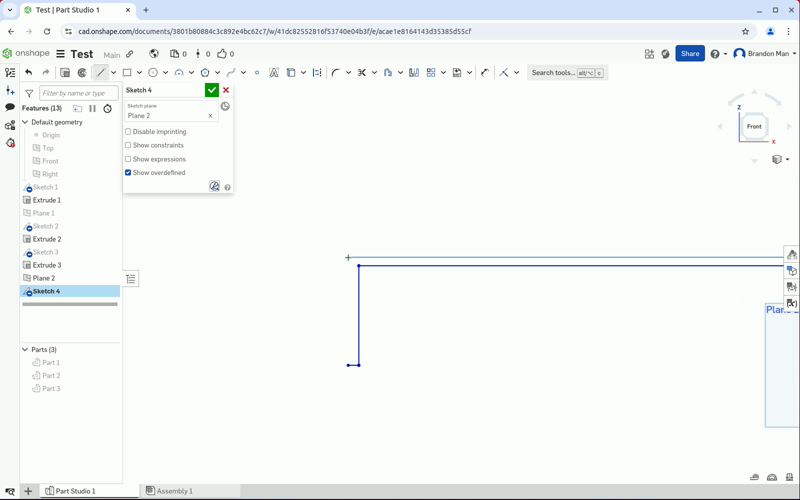
scroll(6)
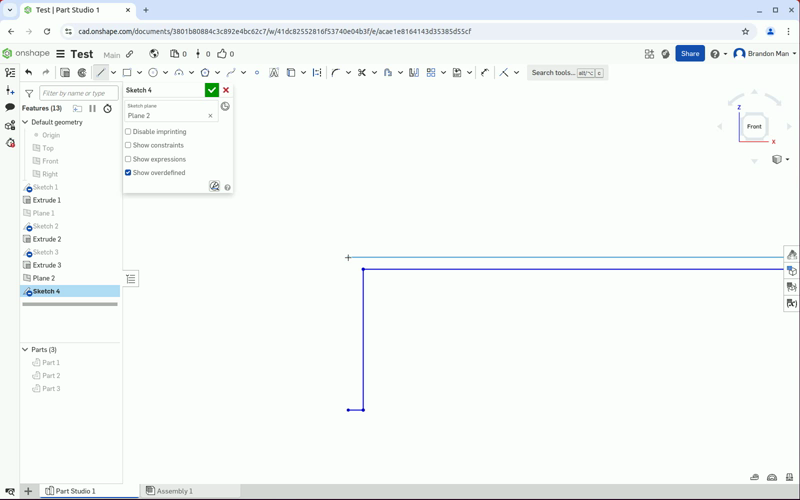
scroll(6)
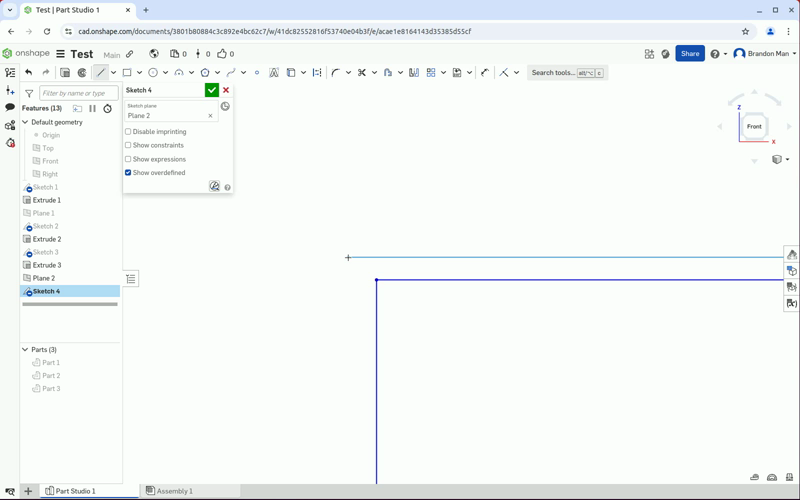
click(348, 257)
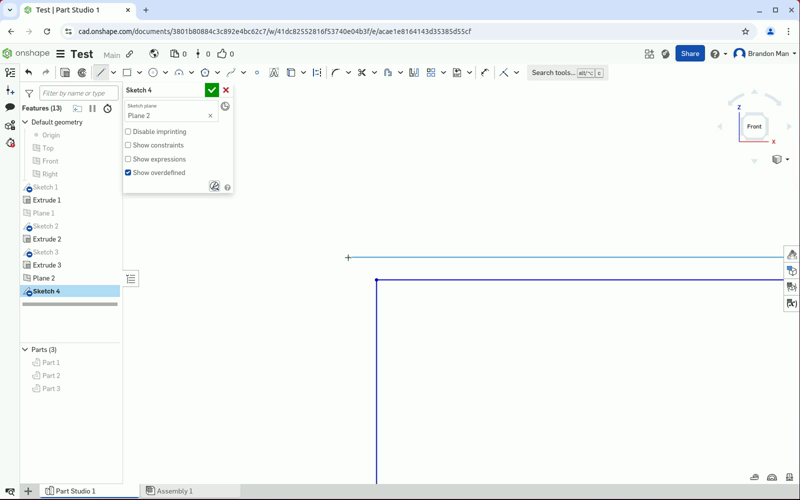
scroll(-6)
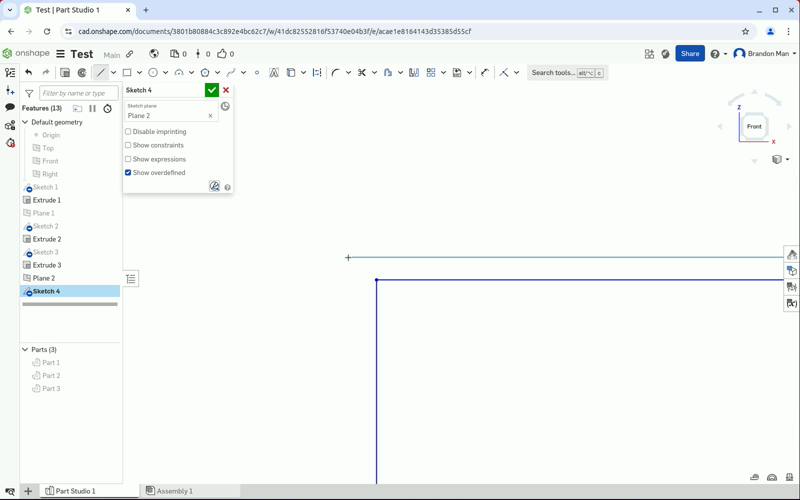
scroll(-6)
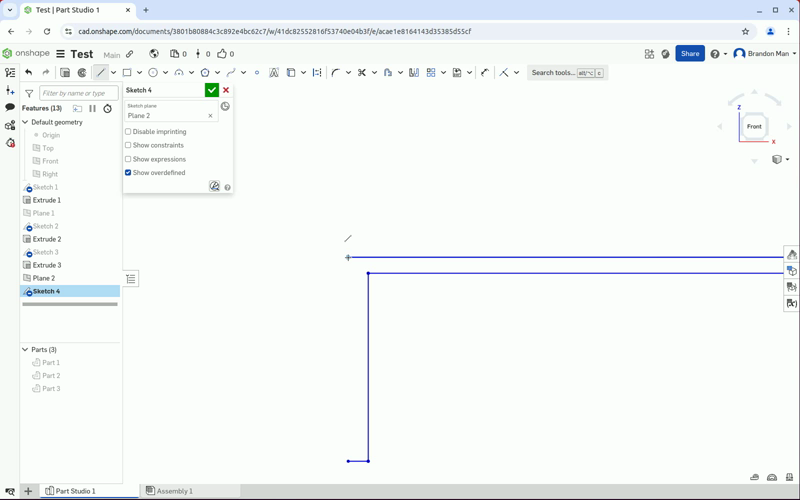
scroll(-6)
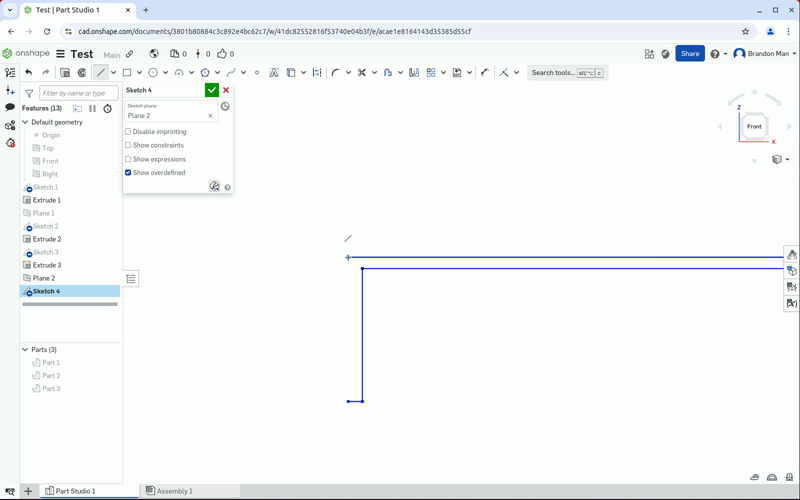
scroll(-6)
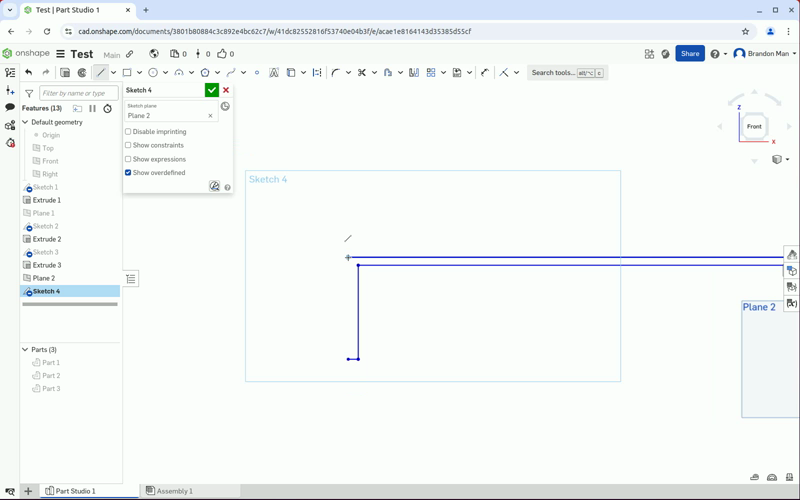
scroll(-6)
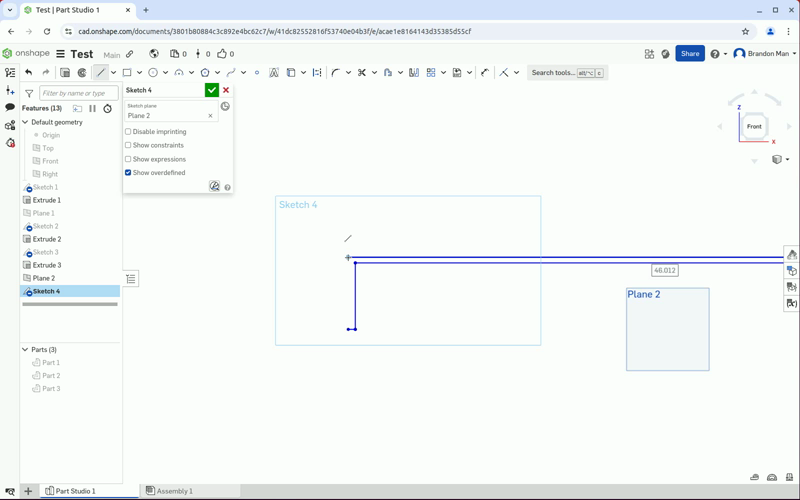
scroll(-6)
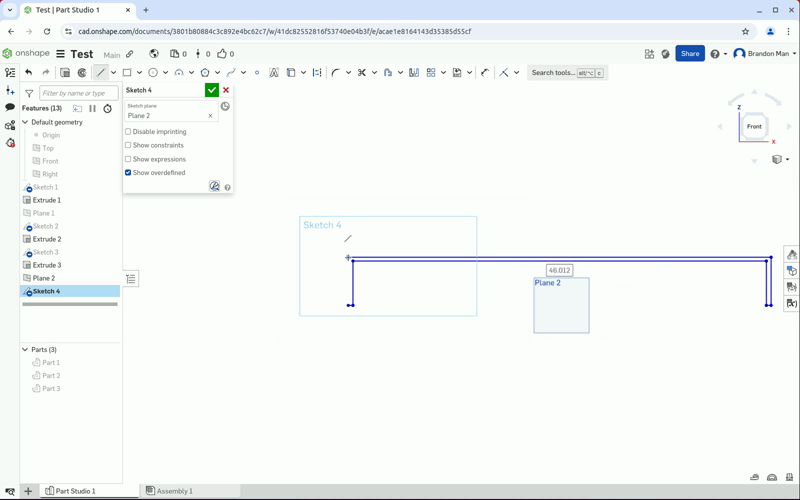
scroll(-6)
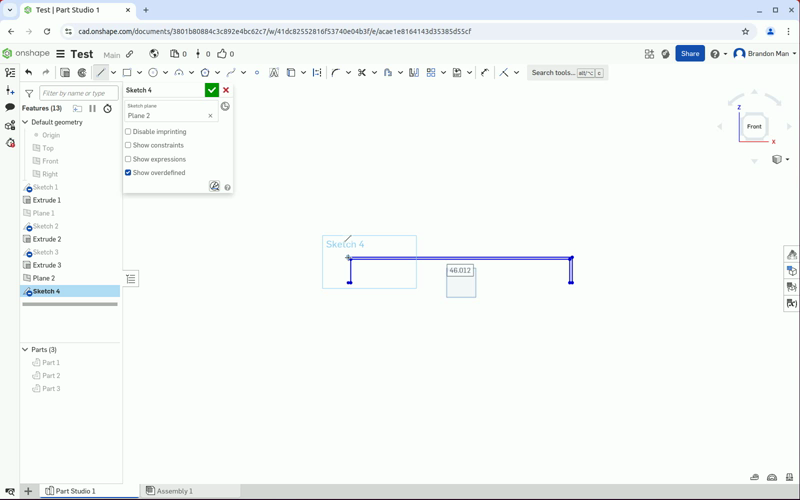
key_up(shift)
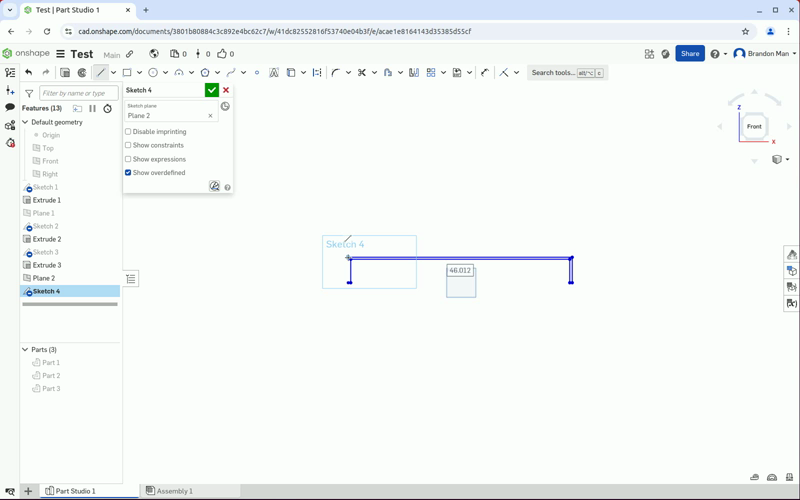
mouse_move(378, 257)
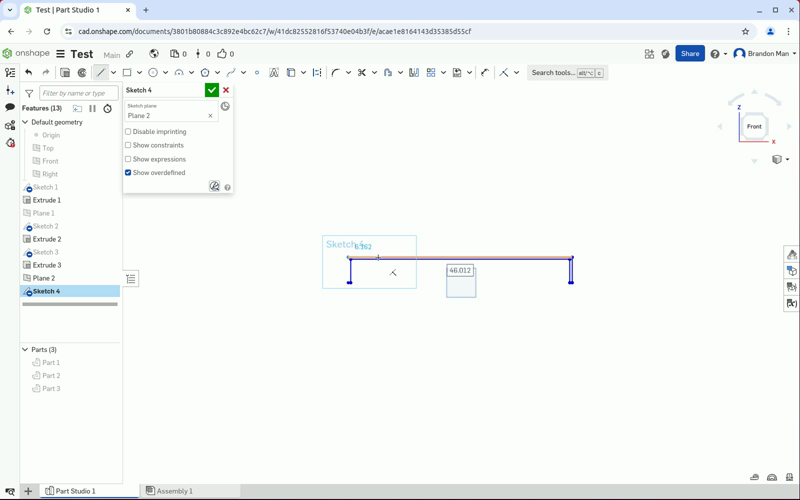
key_down(shift)
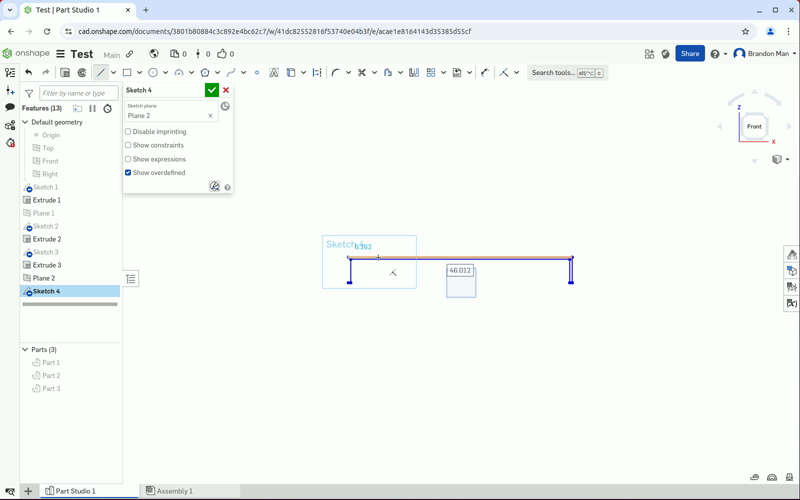
mouse_move(348, 282)
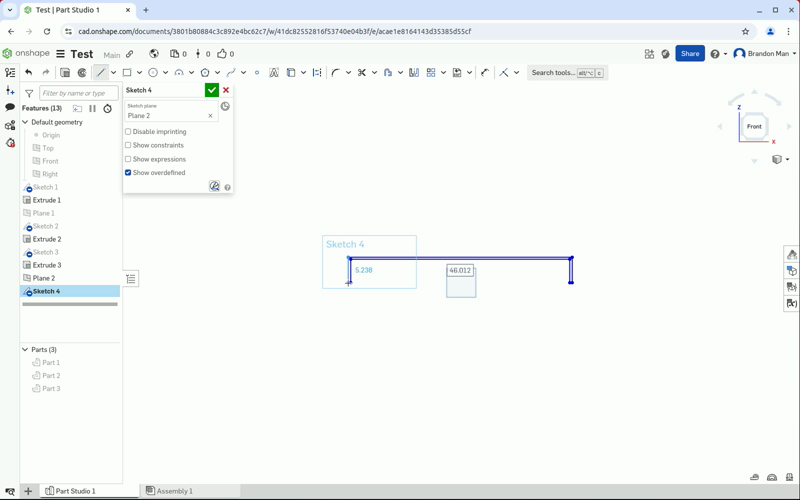
scroll(6)
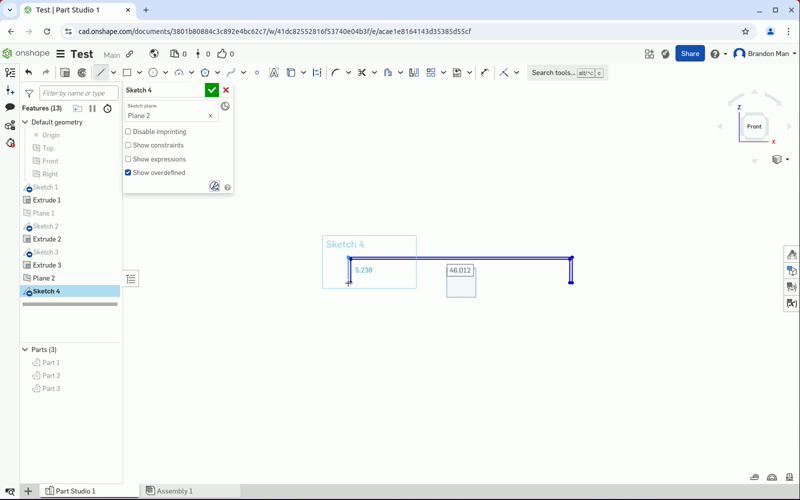
scroll(6)
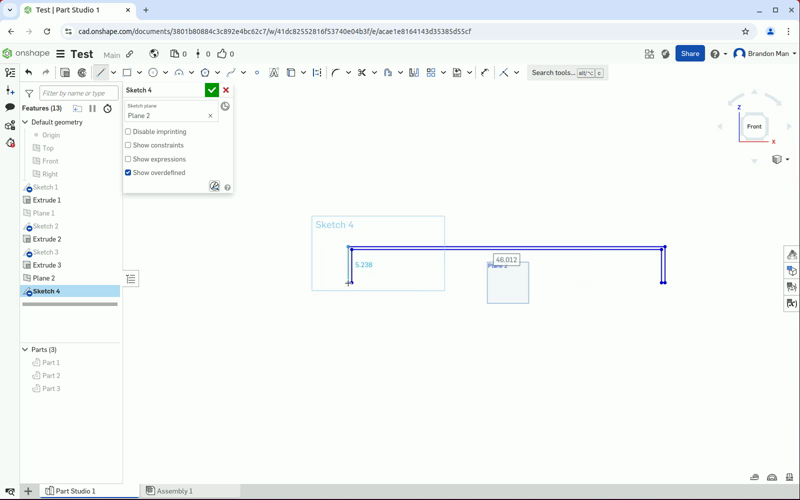
scroll(6)
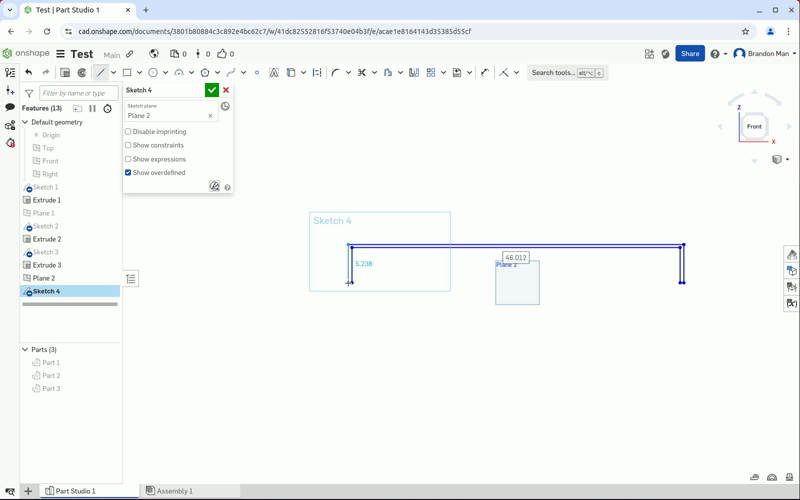
scroll(6)
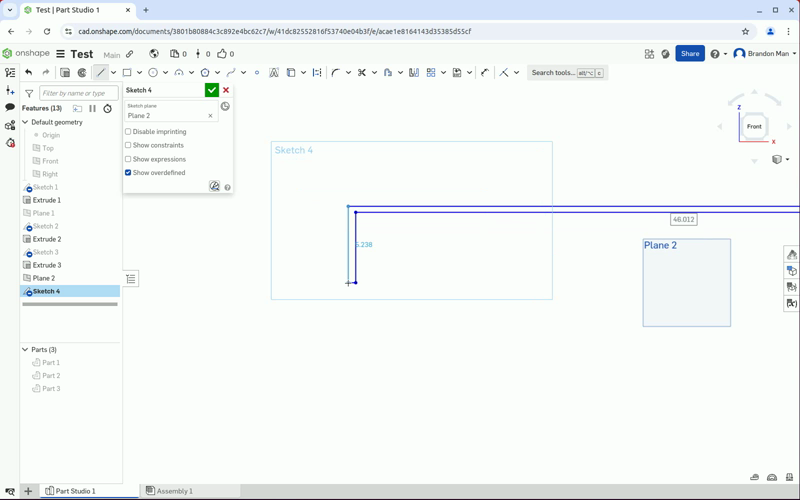
scroll(6)
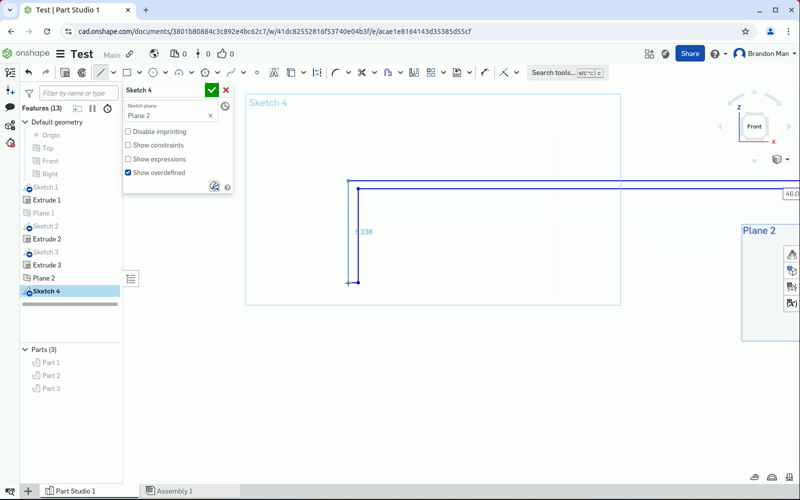
scroll(6)
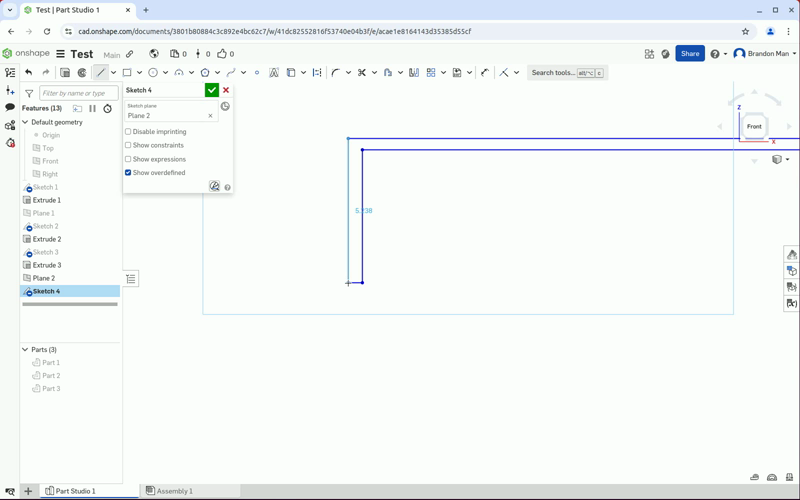
scroll(6)
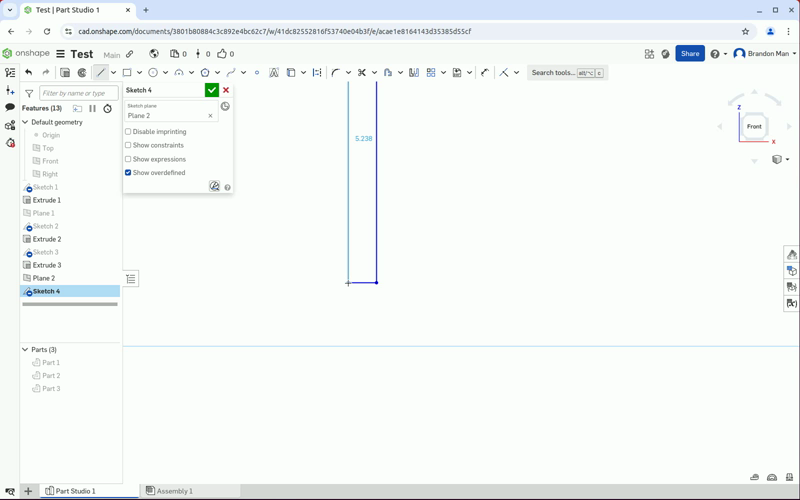
key_up(shift)
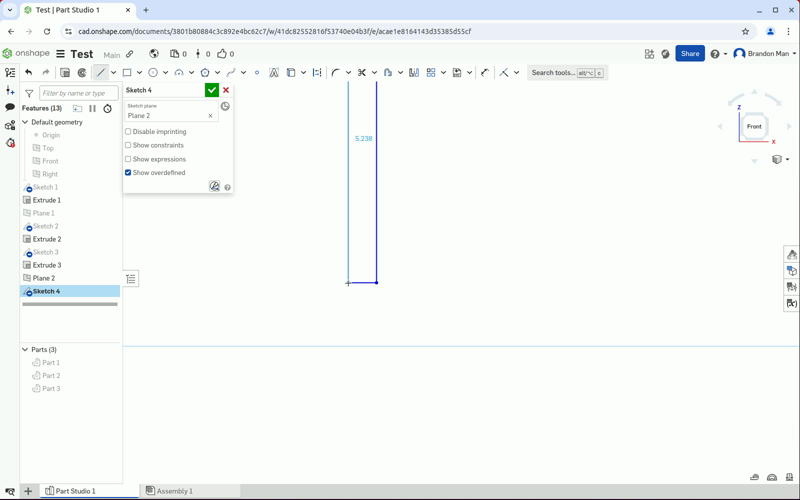
click(348, 282)
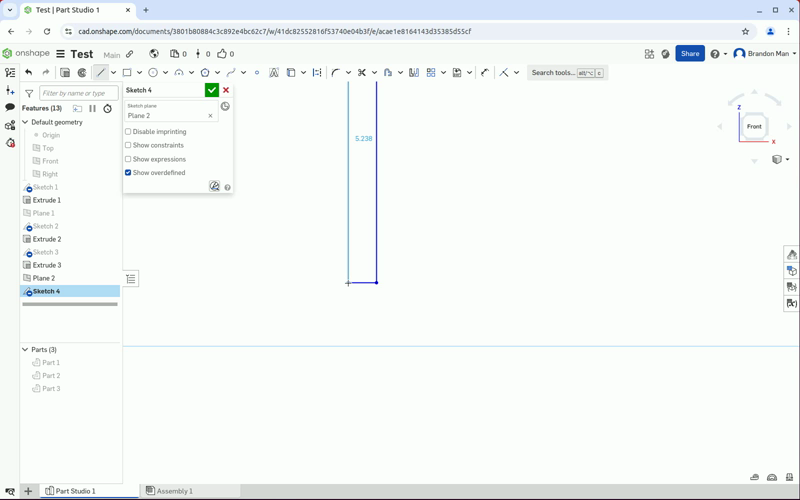
scroll(-6)
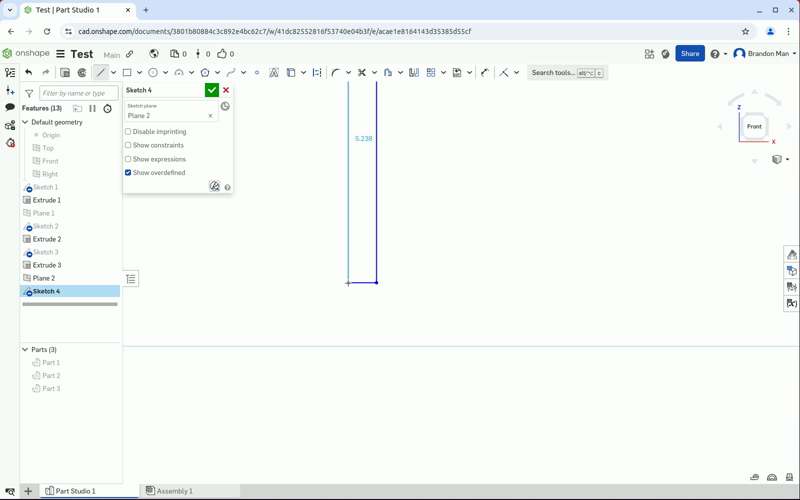
scroll(-6)
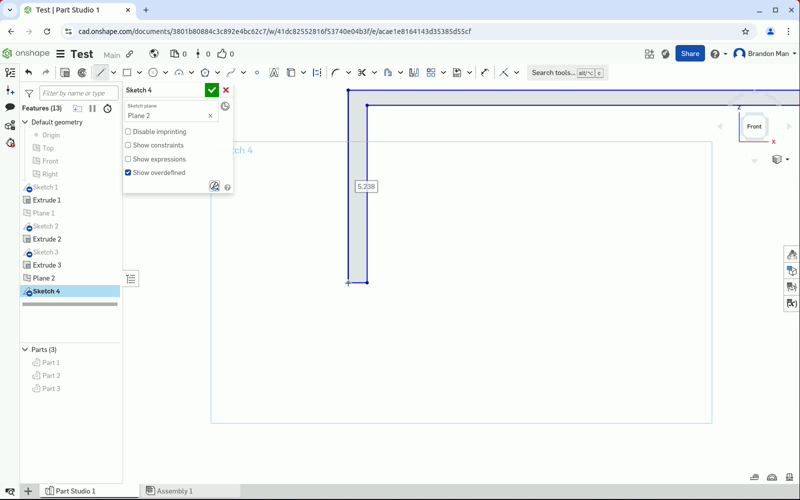
scroll(-6)
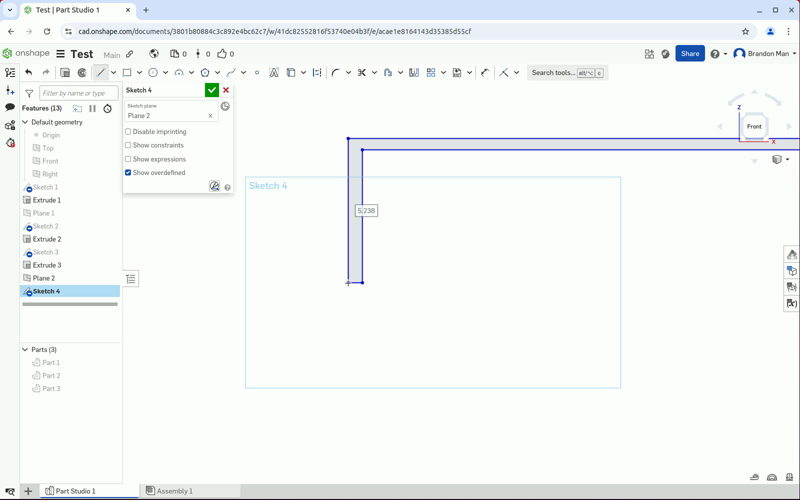
scroll(-6)
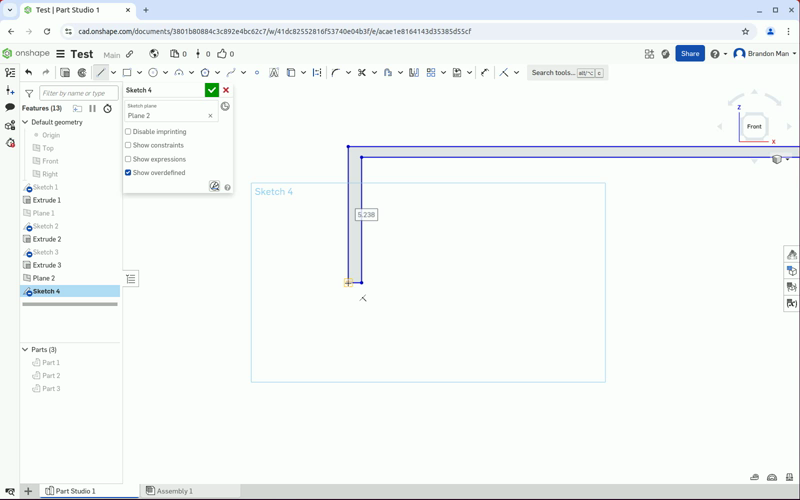
scroll(-6)
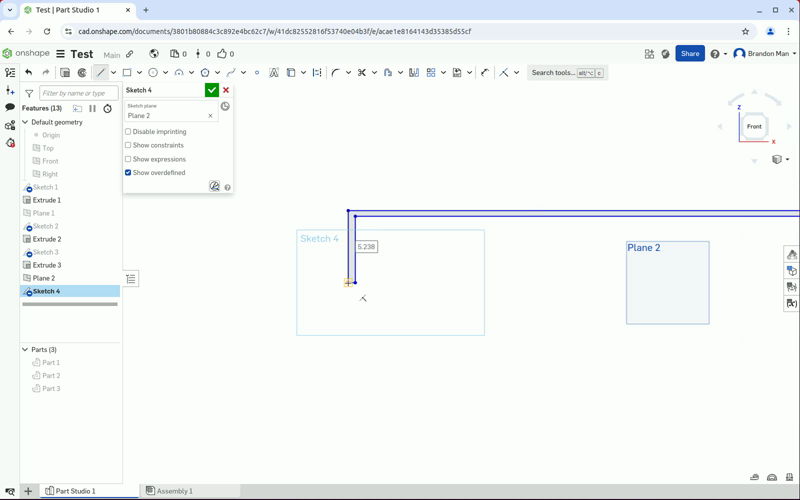
scroll(-6)
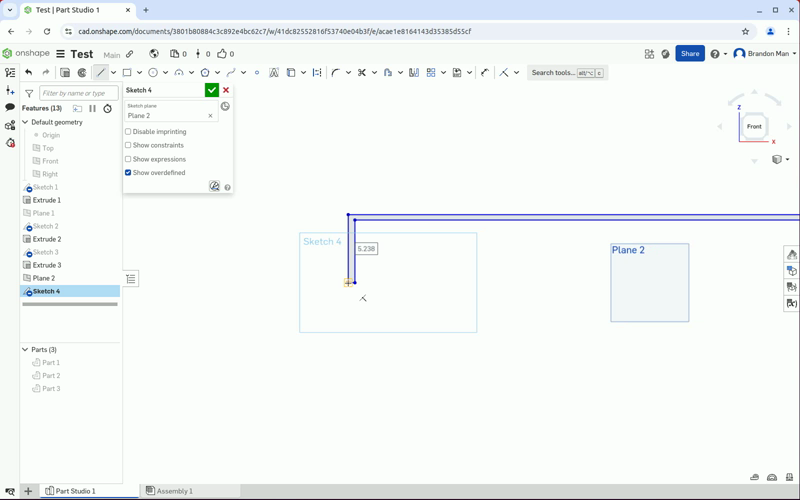
scroll(-6)
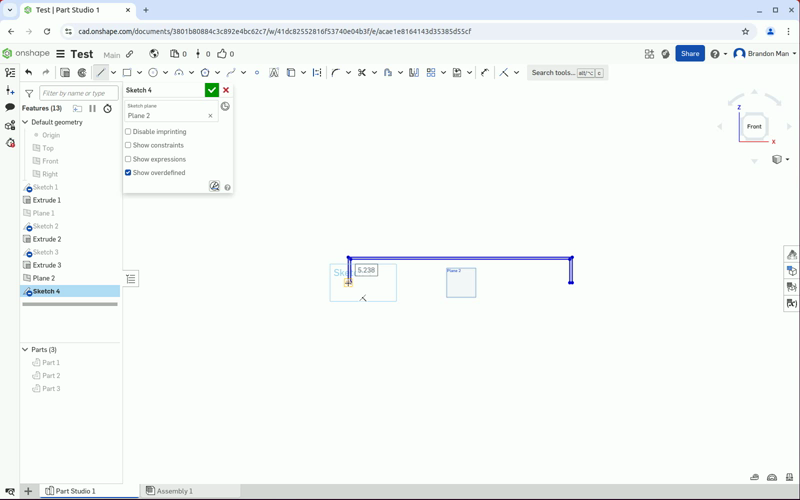
key(esc)
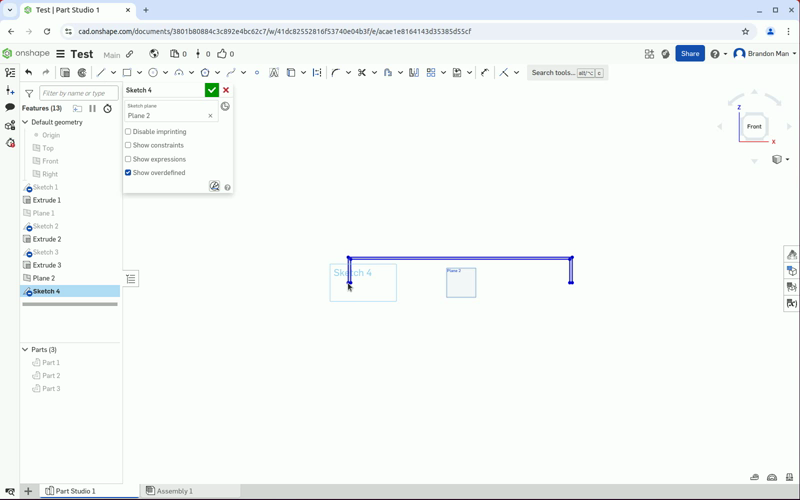
mouse_move(348, 281)
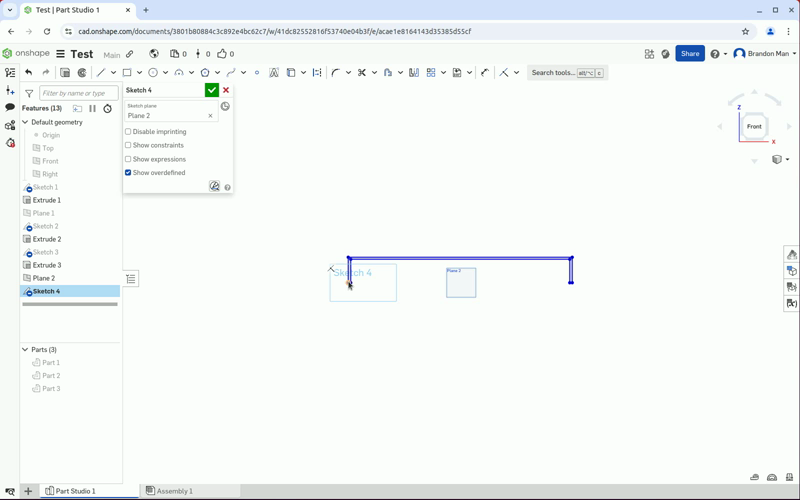
scroll(6)
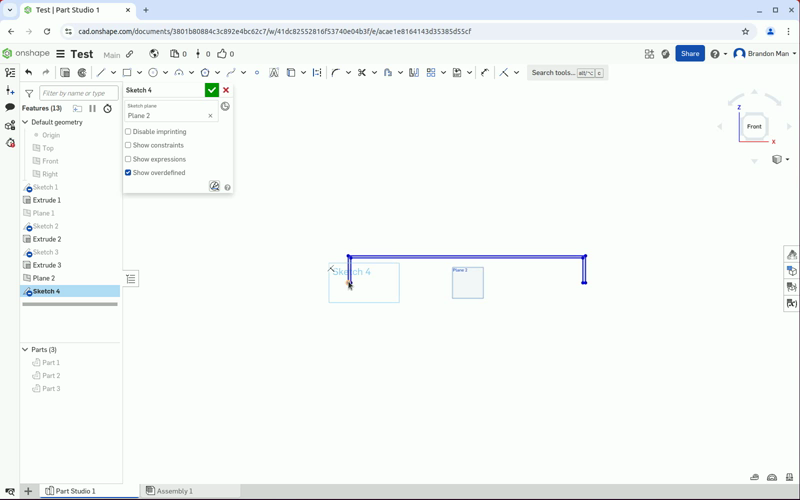
scroll(6)
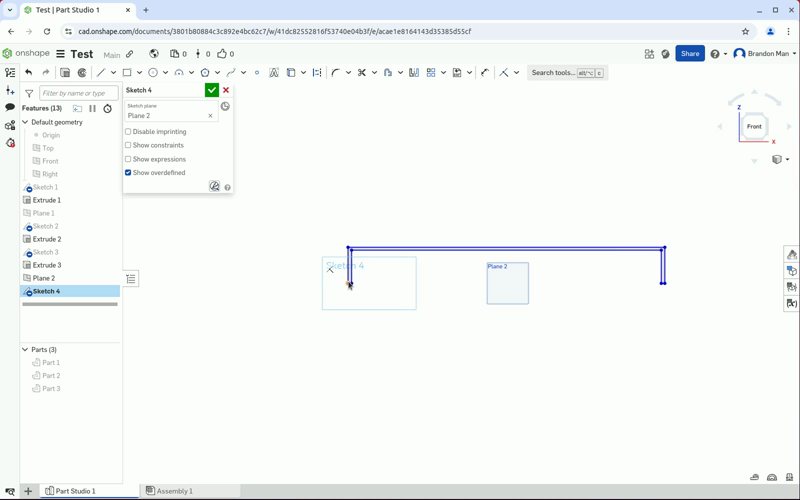
scroll(6)
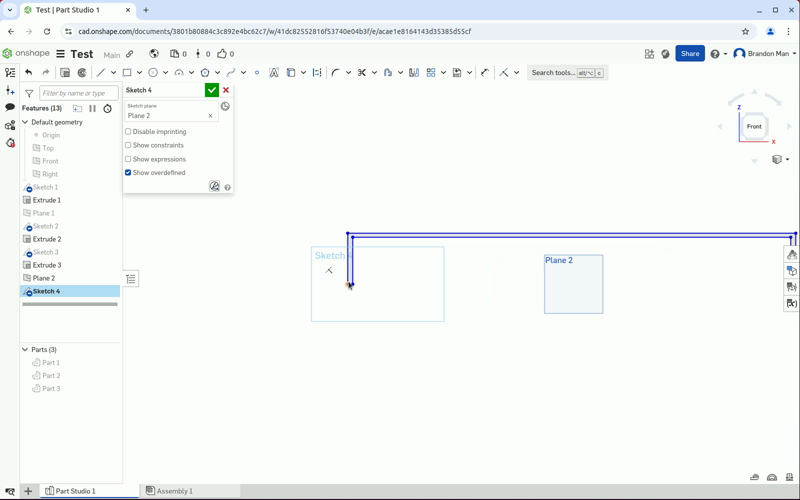
scroll(6)
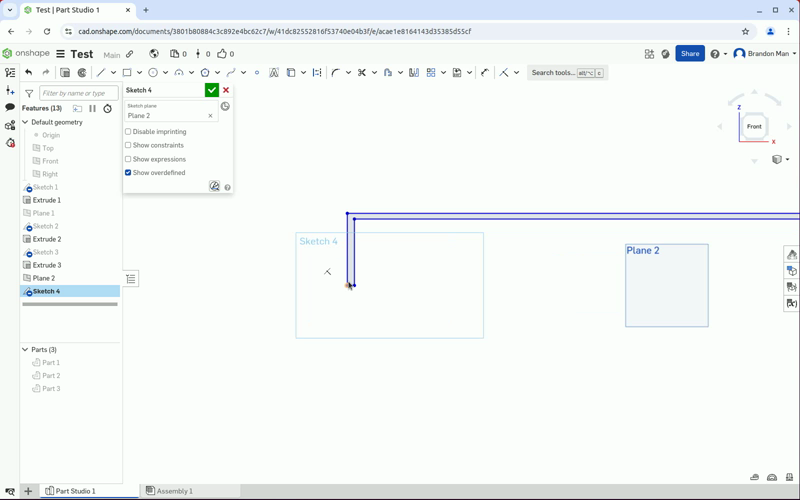
scroll(6)
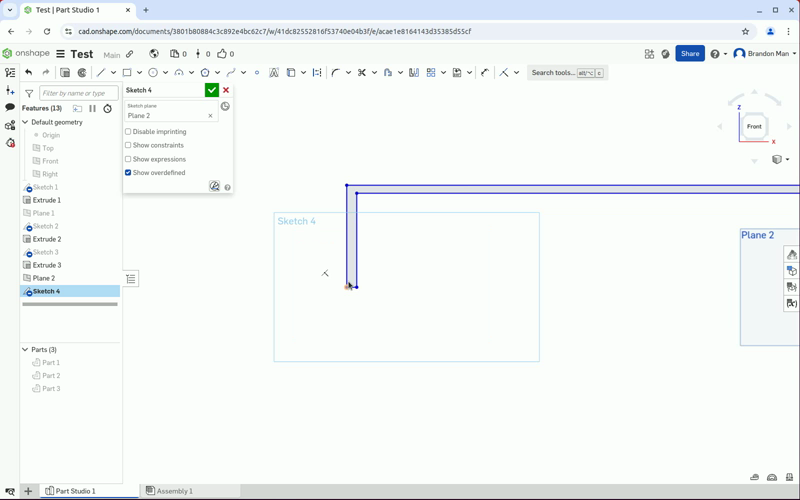
scroll(6)
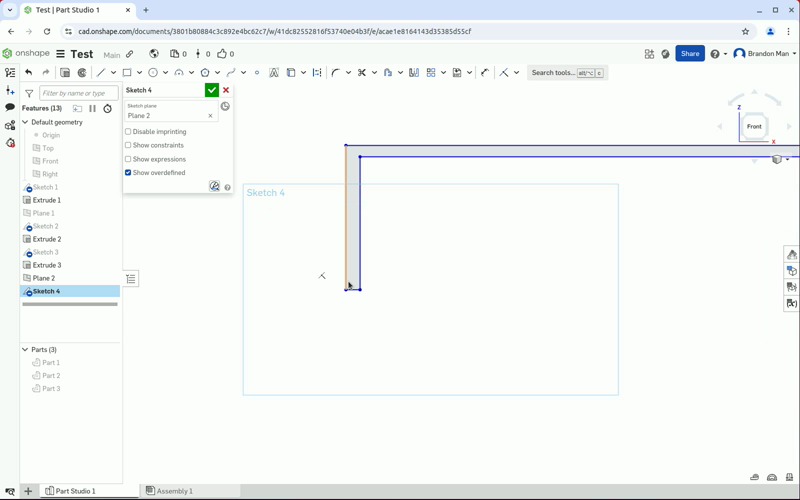
scroll(6)
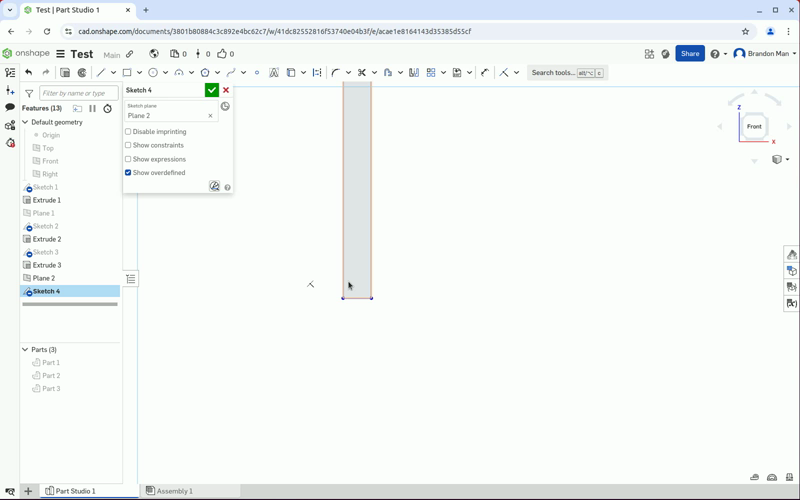
click(348, 281)
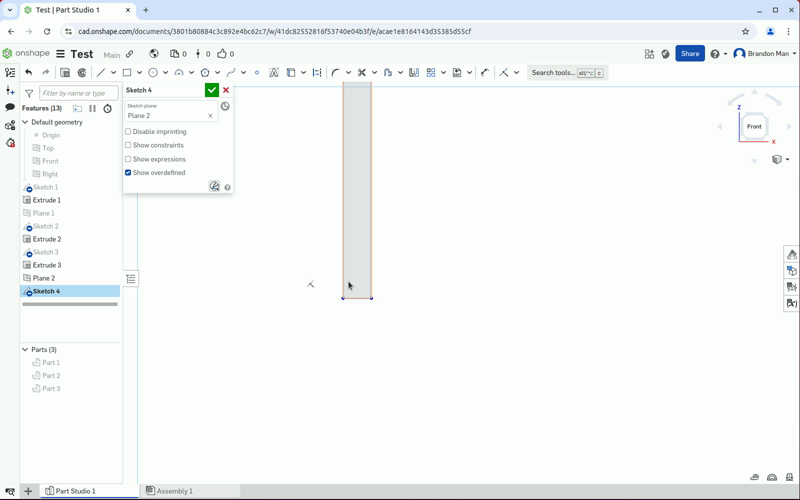
scroll(-6)
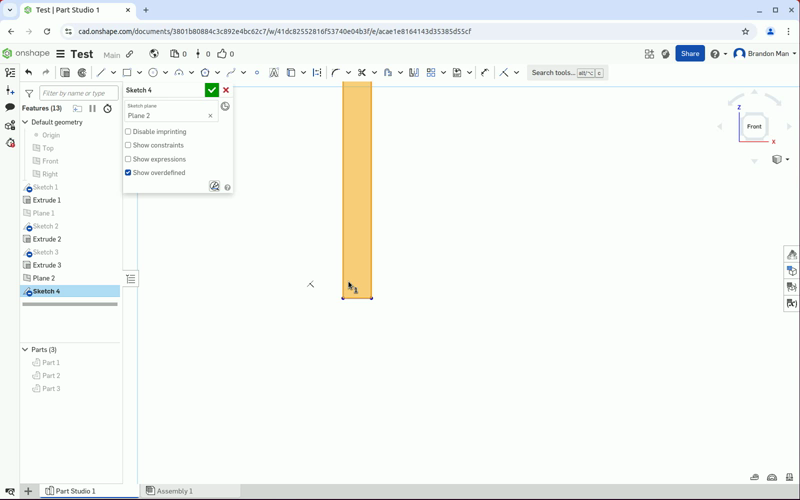
scroll(-6)
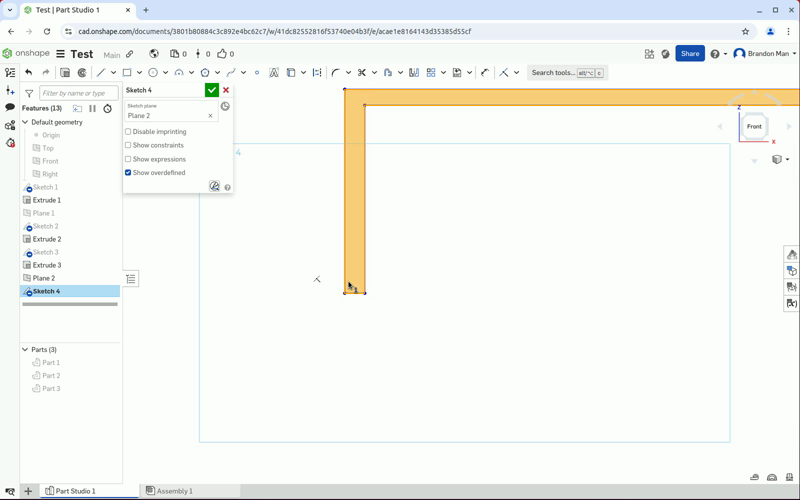
scroll(-6)
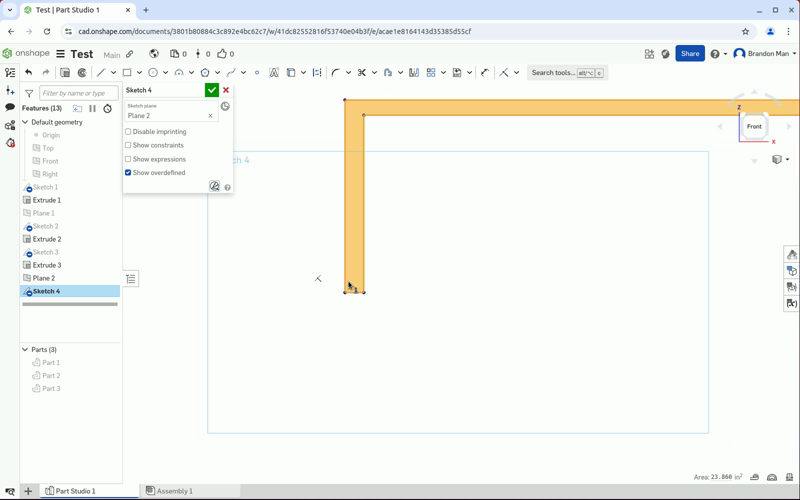
scroll(-6)
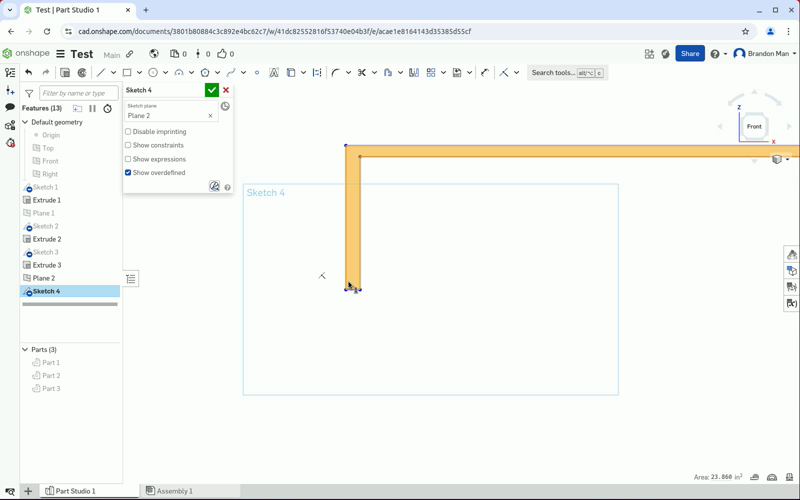
scroll(-6)
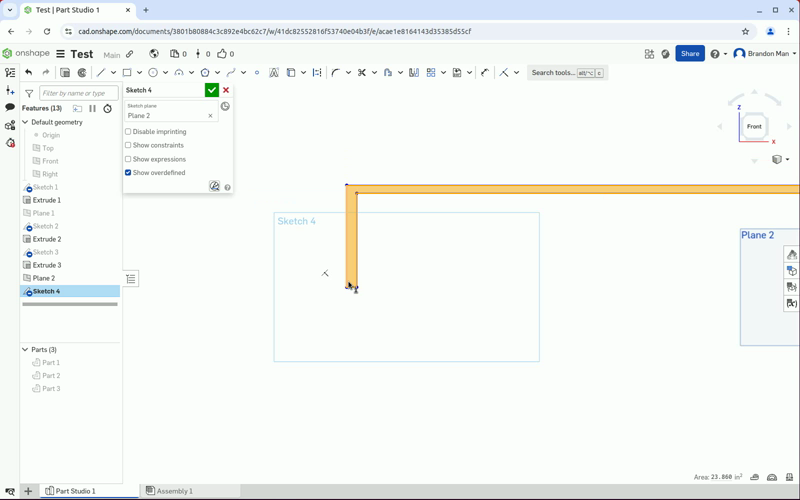
scroll(-6)
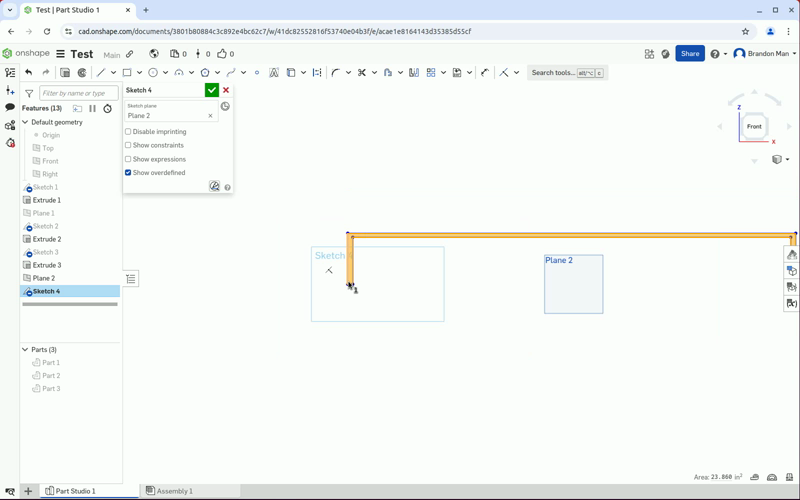
scroll(-6)
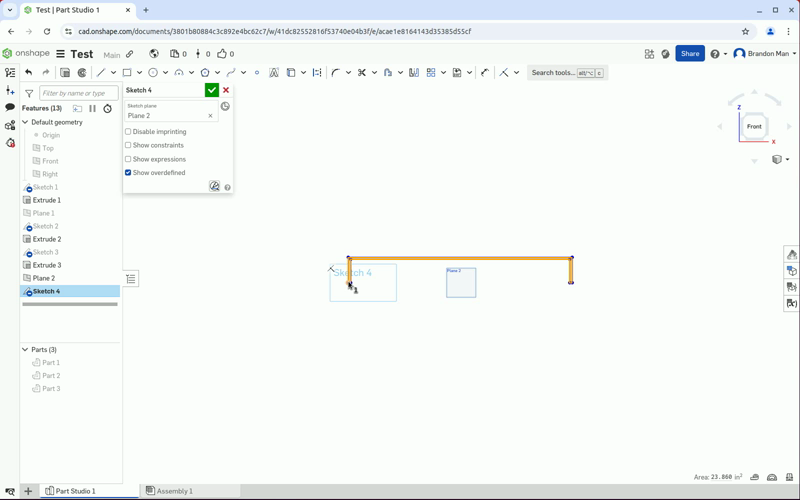
mouse_move(73, 352)
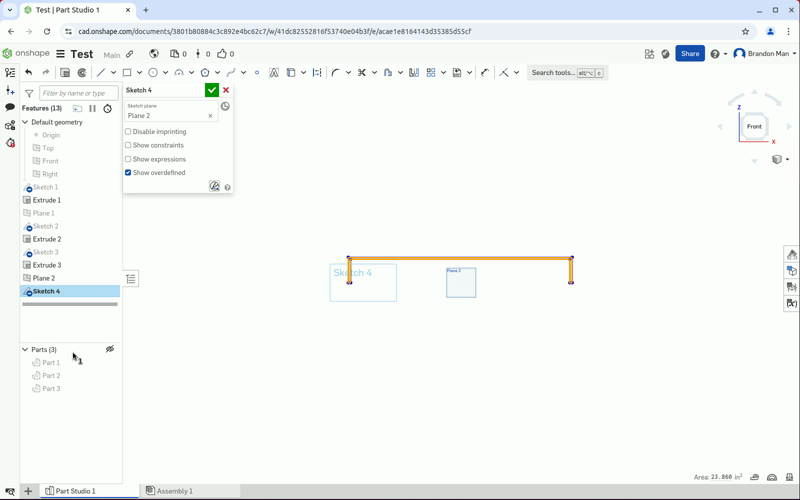
key(shift+y)
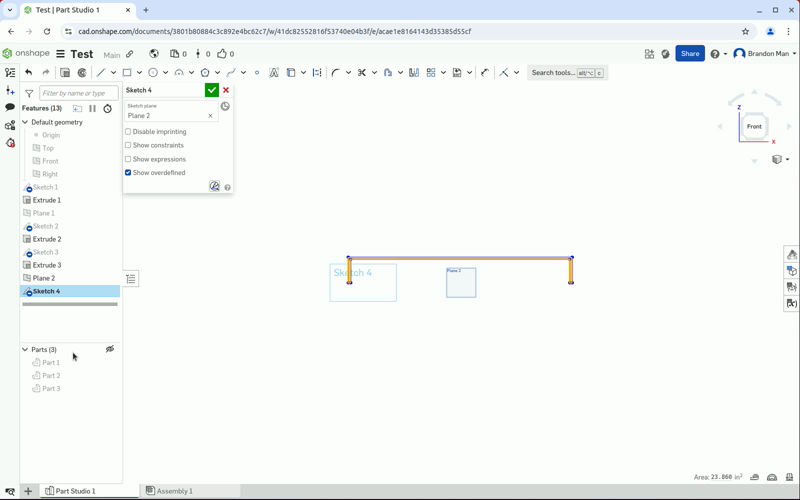
key(shift+e)
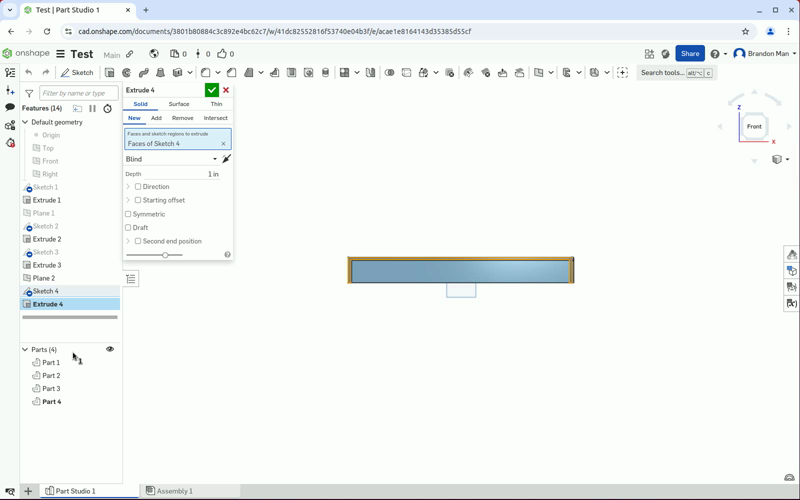
mouse_move(143, 106)
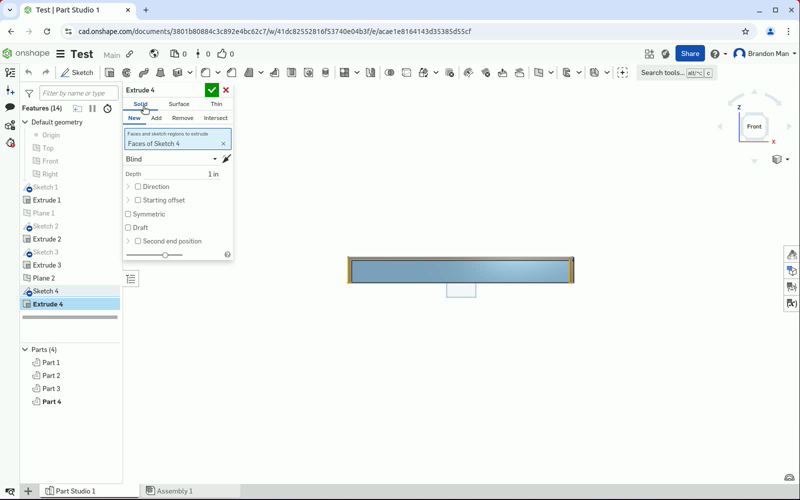
click(143, 106)
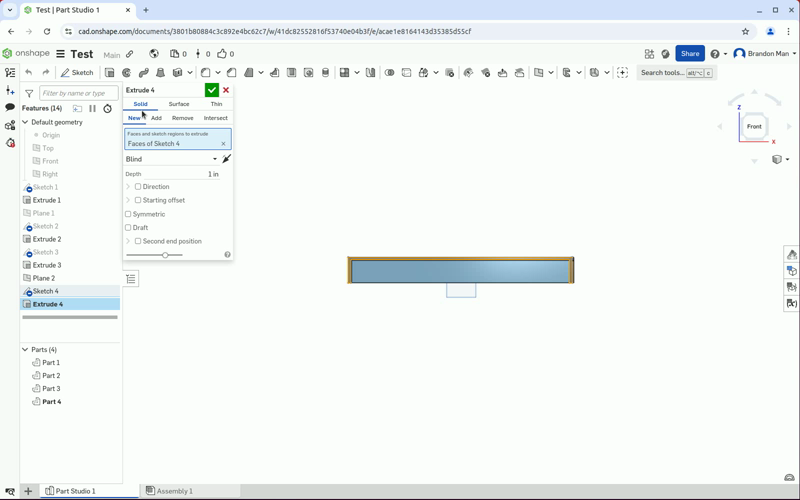
mouse_move(137, 120)
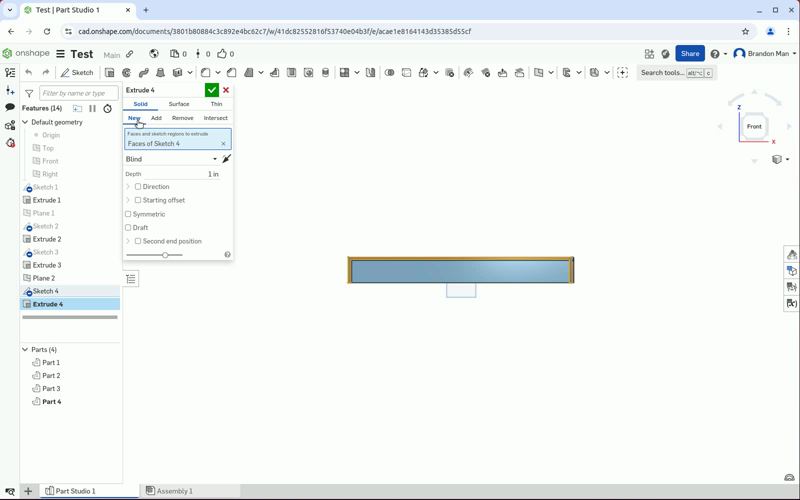
click(137, 120)
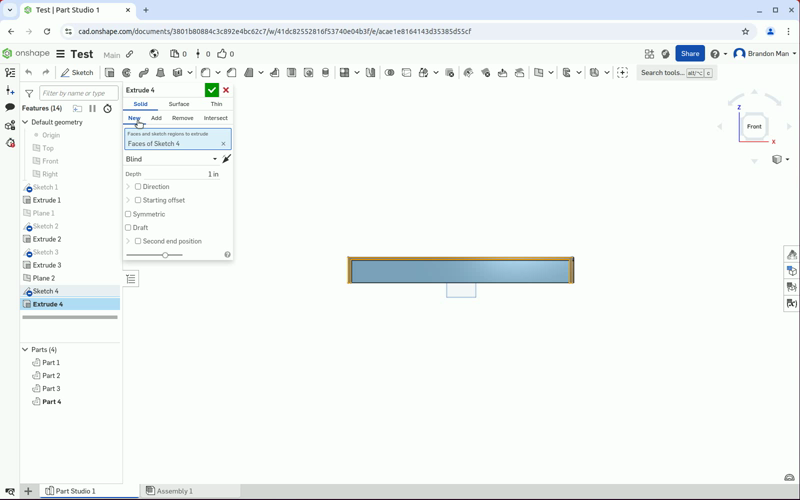
key(tab, 4)
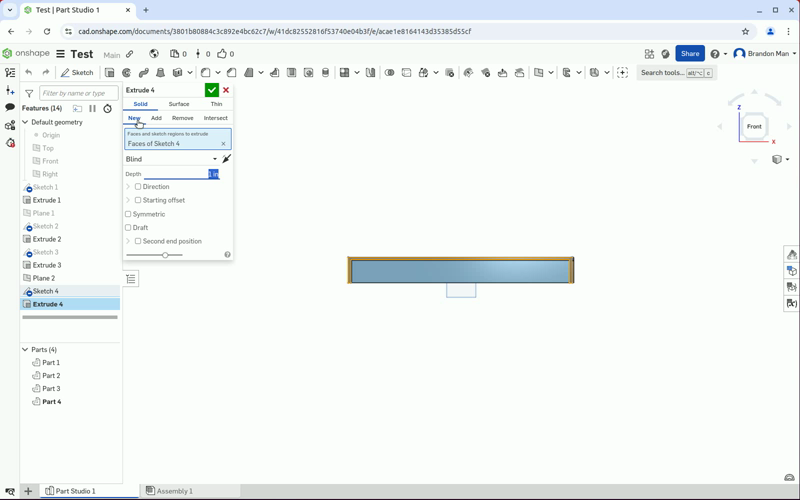
text(0.722)
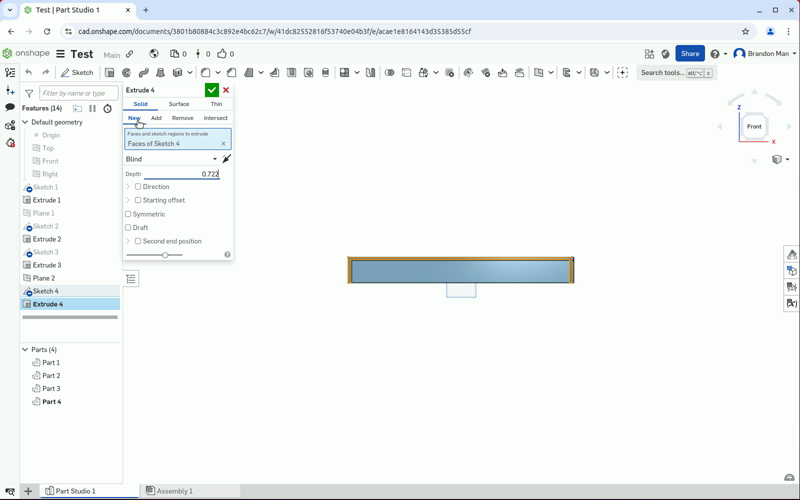
key(enter)
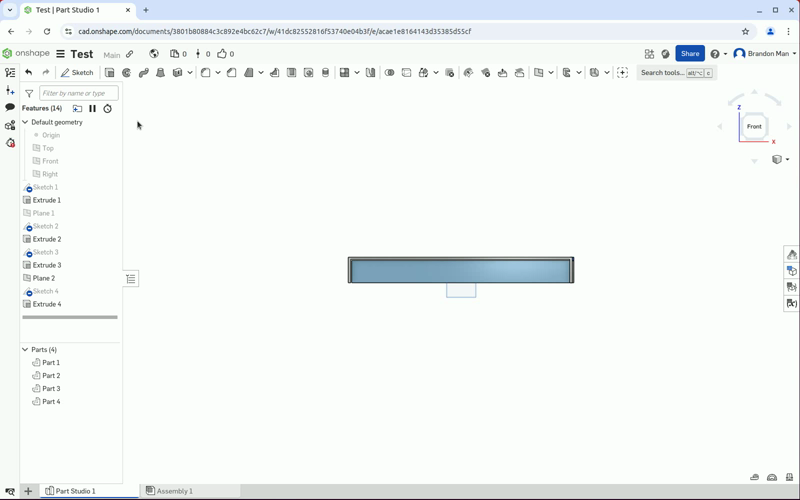
key(shift+h)
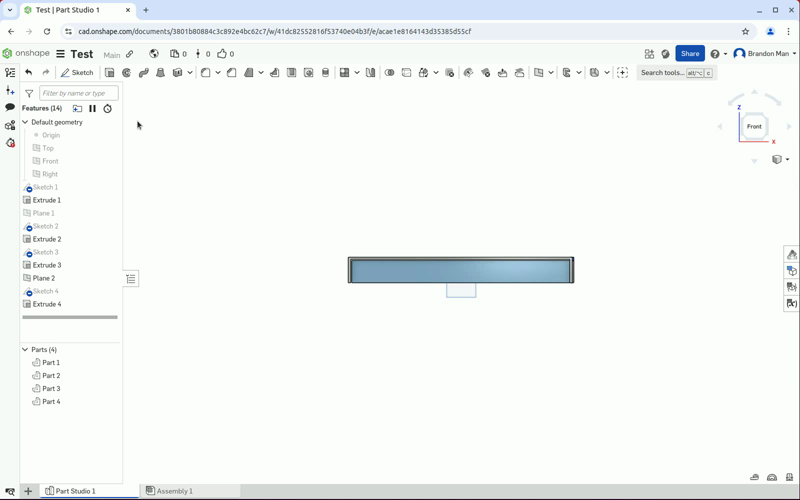
key(shift+h)
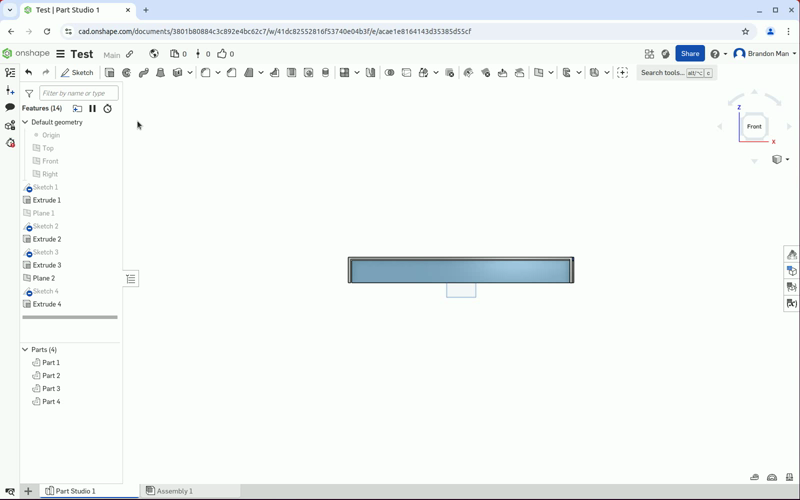
mouse_move(73, 189)
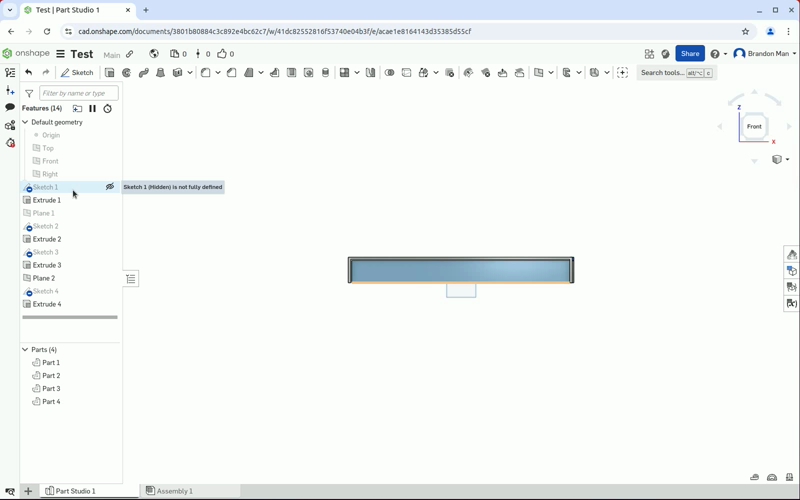
click(73, 189)
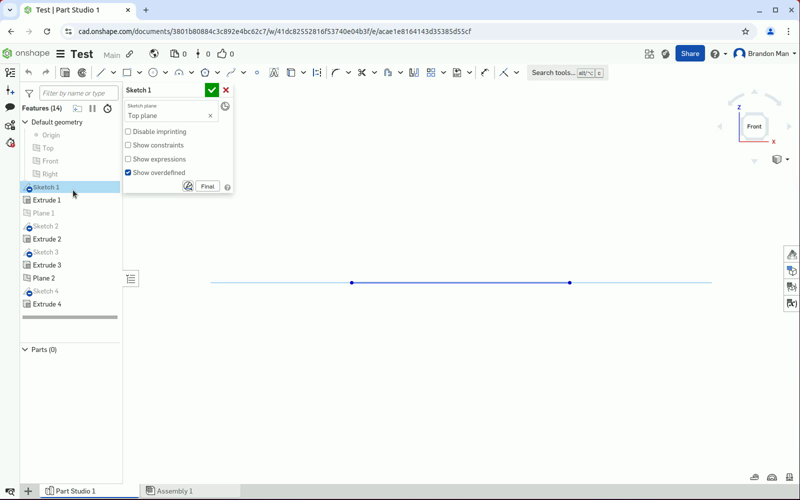
mouse_move(229, 92)
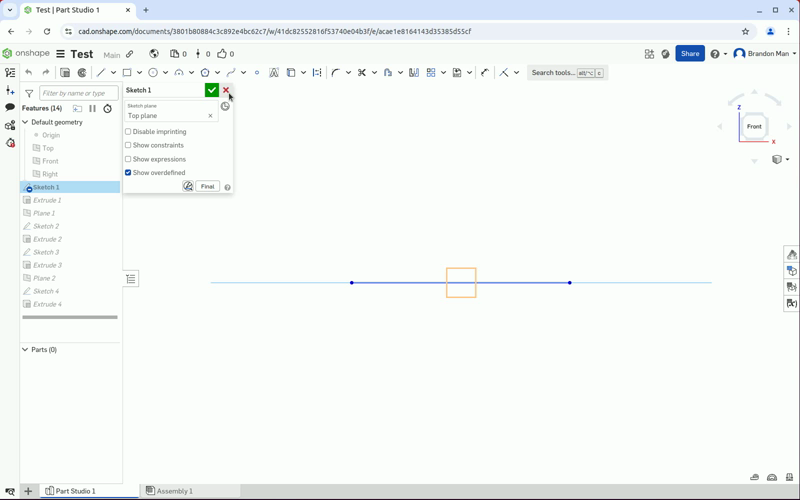
click(229, 92)
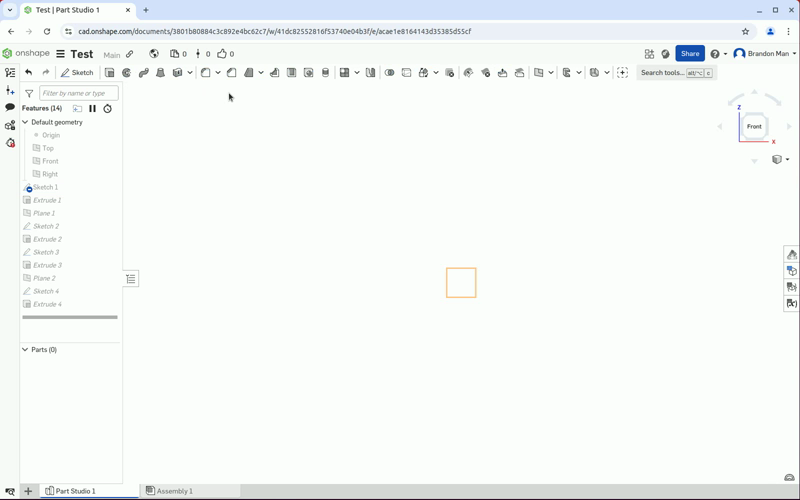
key(shift+s)
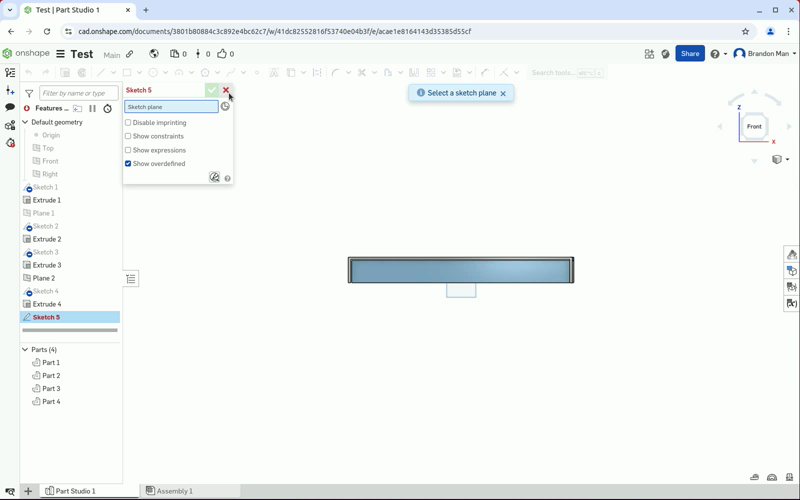
mouse_move(73, 280)
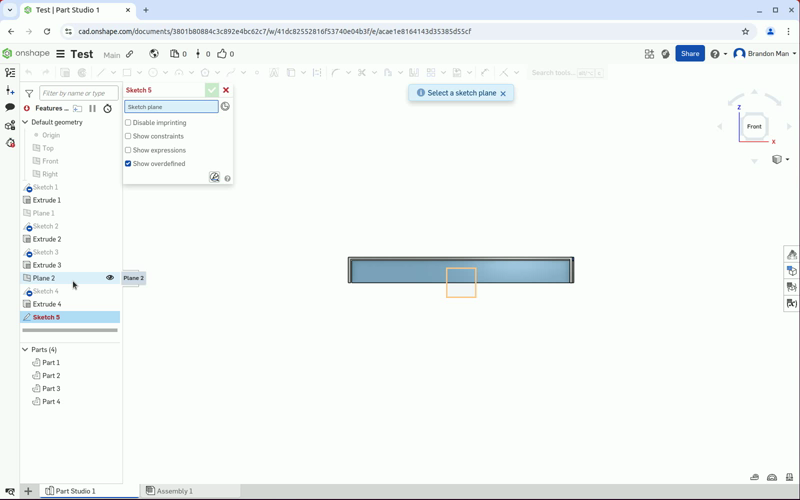
click(73, 280)
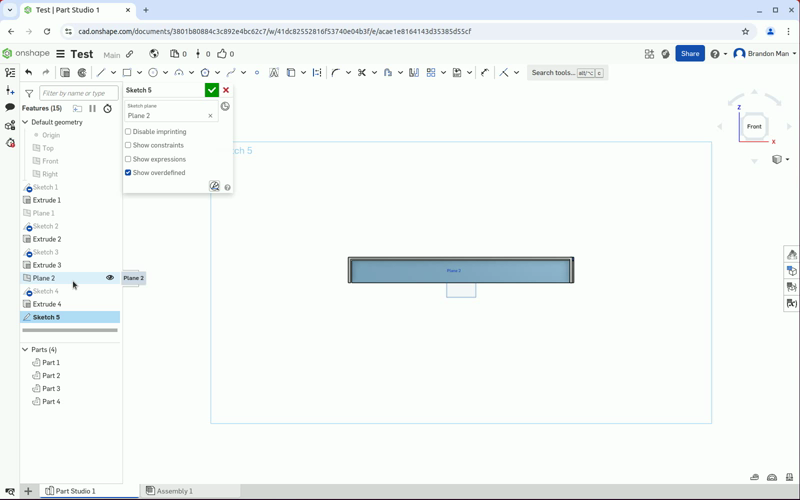
mouse_move(73, 352)
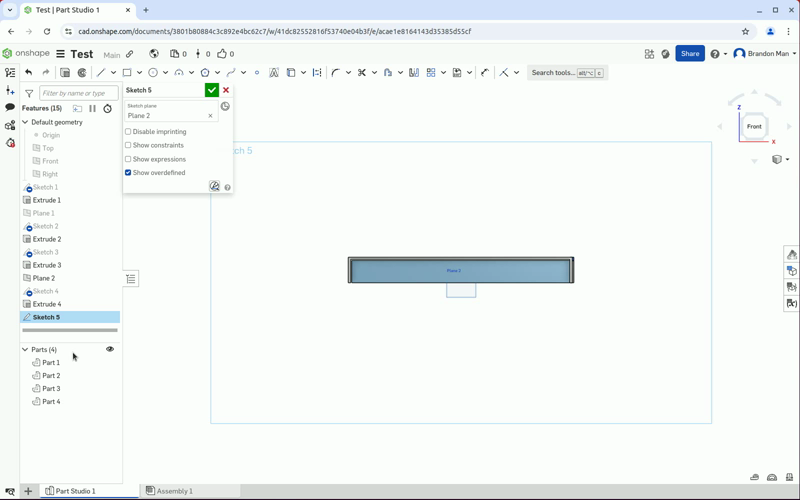
key(y)
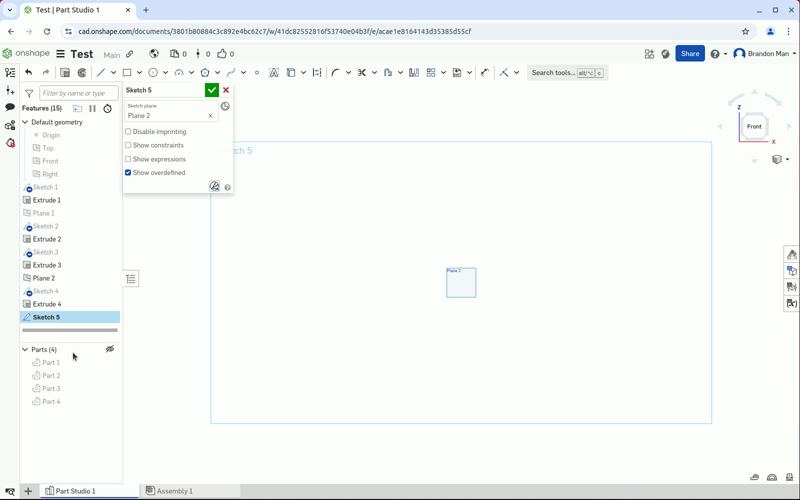
key(l)
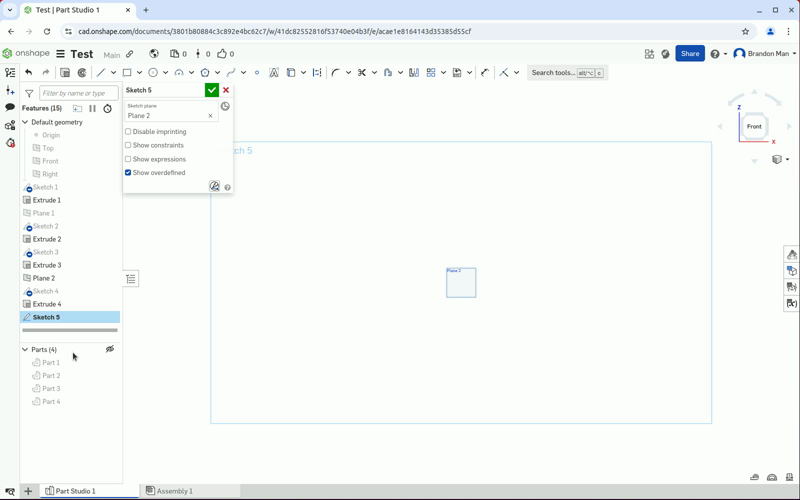
key_down(shift)
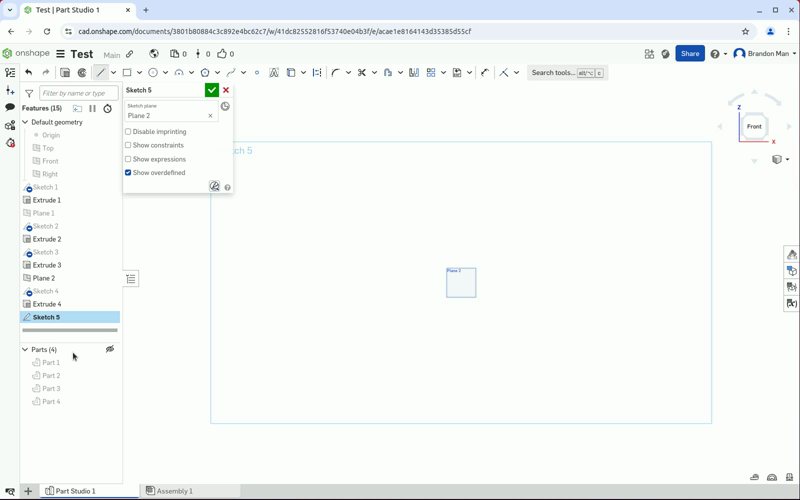
mouse_move(351, 282)
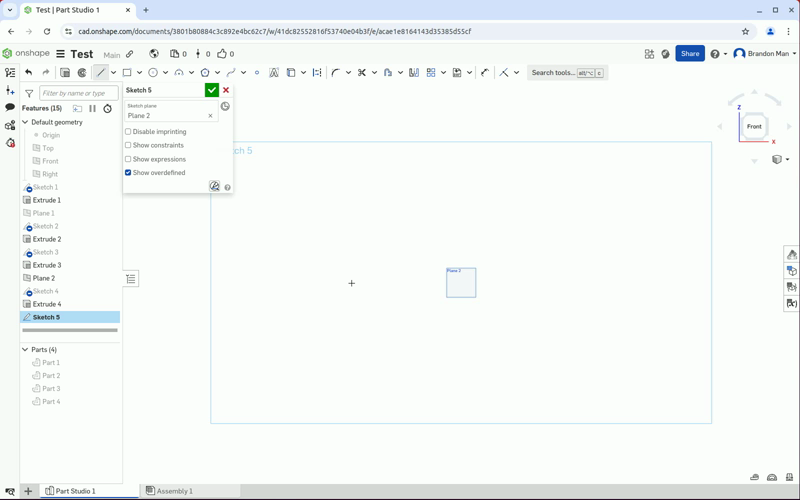
click(351, 282)
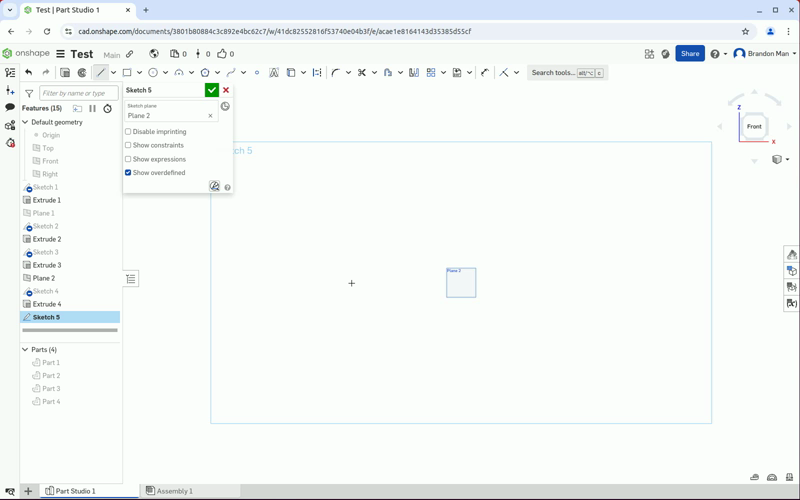
key_up(shift)
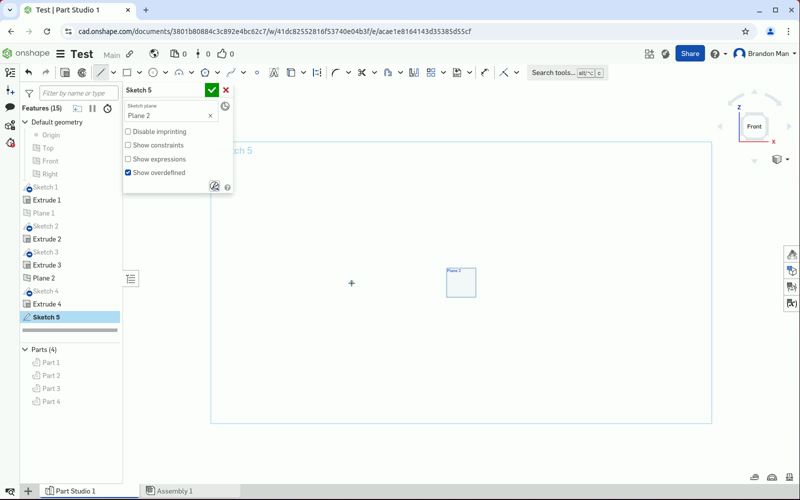
key_down(shift)
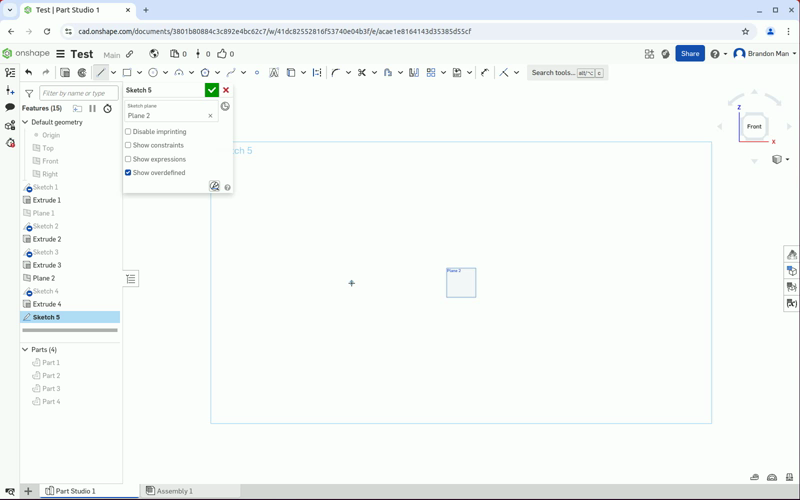
mouse_move(569, 282)
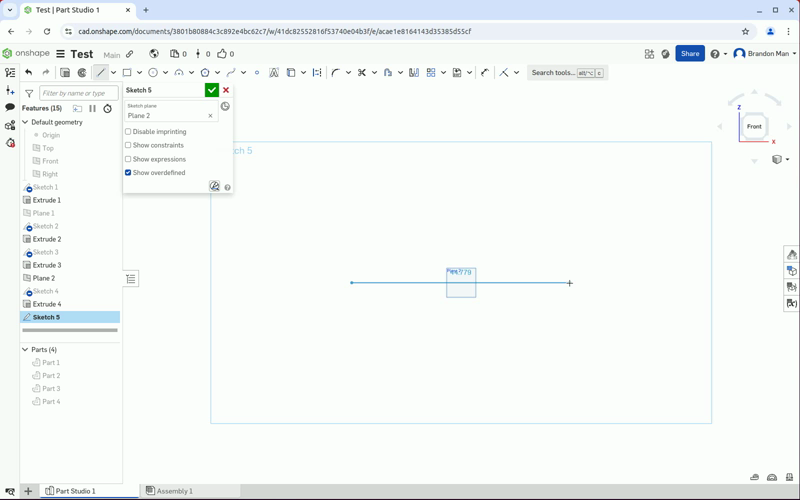
click(569, 282)
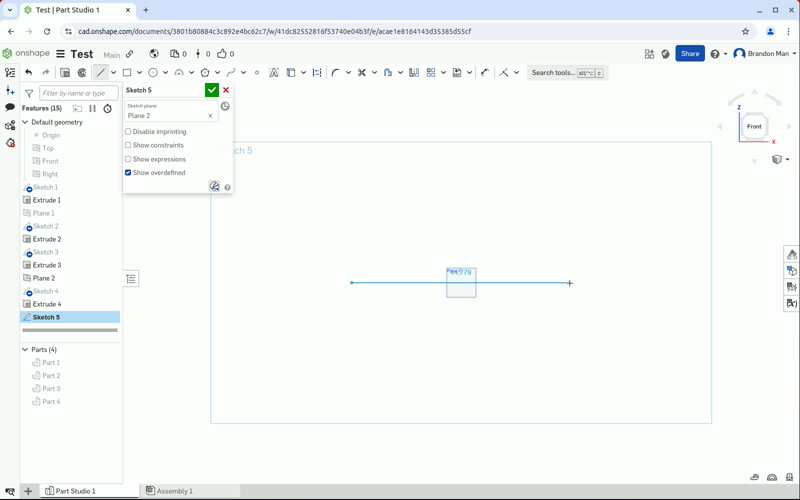
key_up(shift)
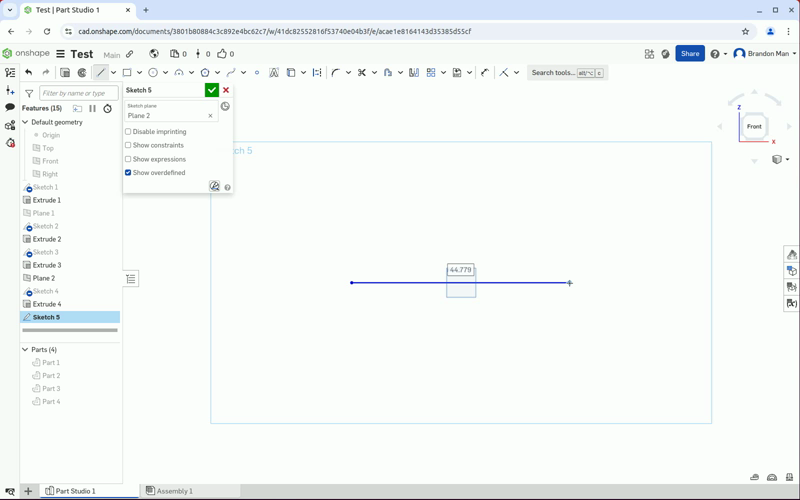
key_down(shift)
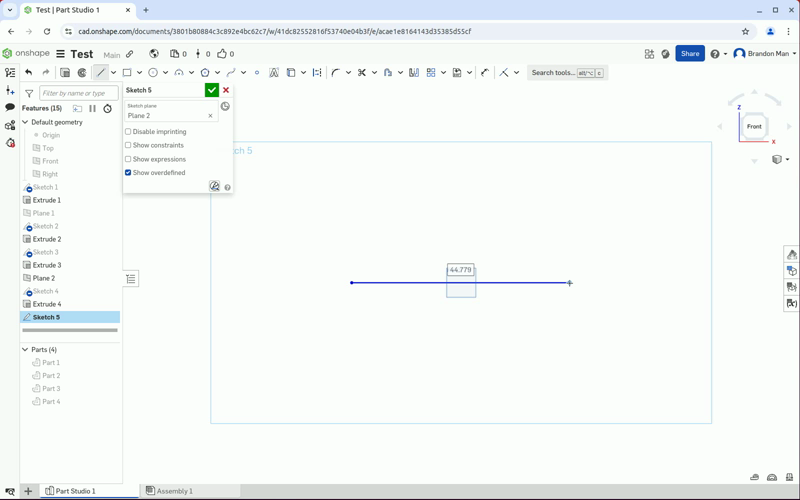
mouse_move(589, 282)
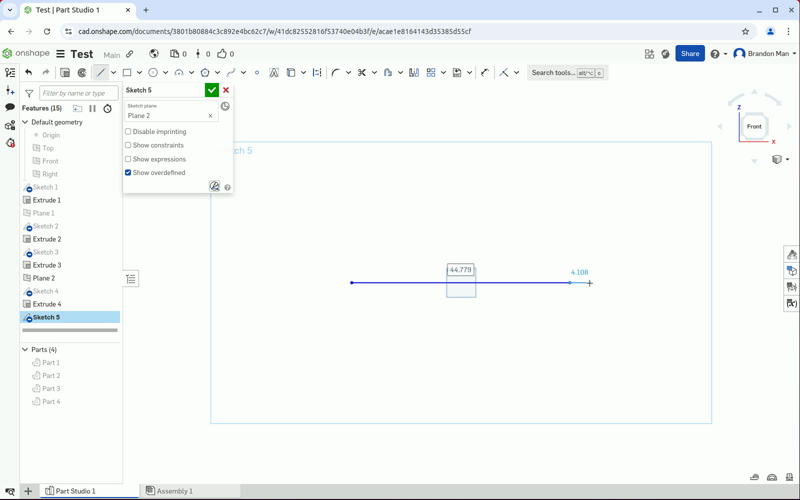
mouse_move(569, 260)
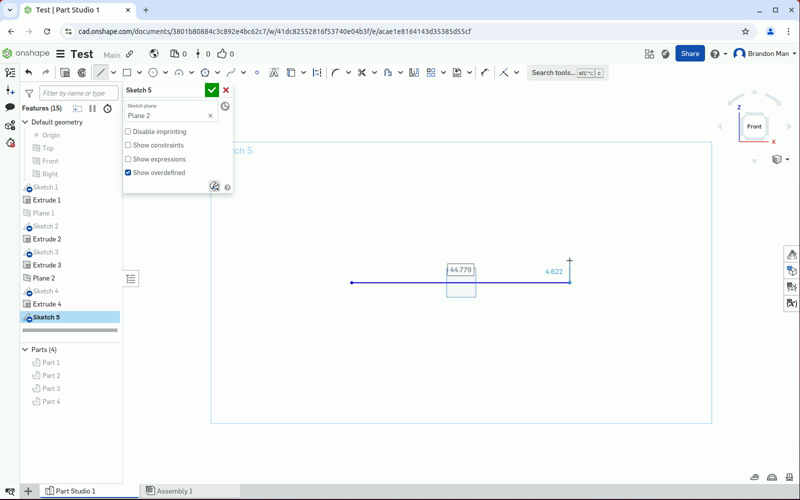
click(569, 260)
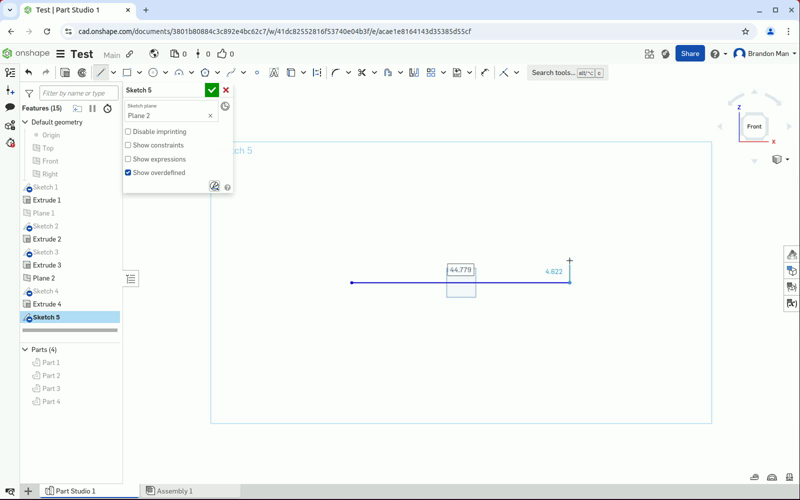
key_up(shift)
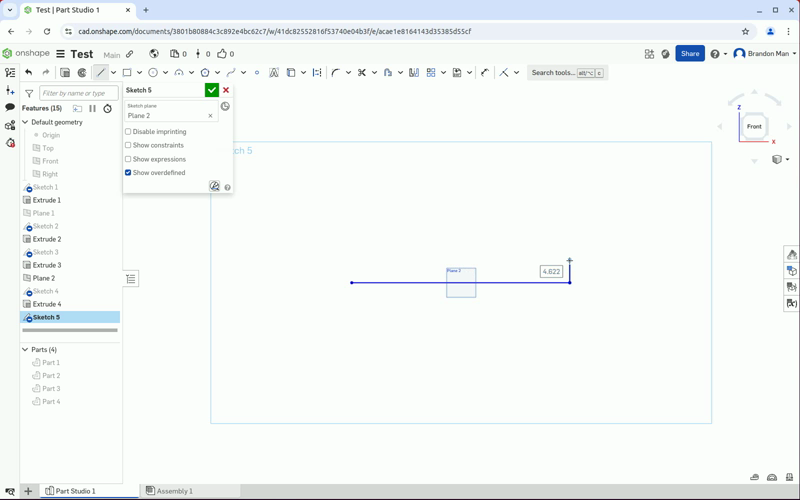
key_down(shift)
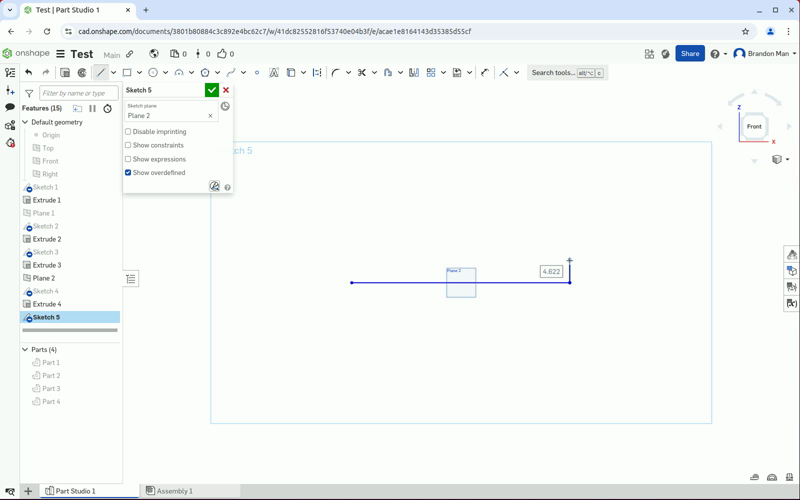
mouse_move(351, 260)
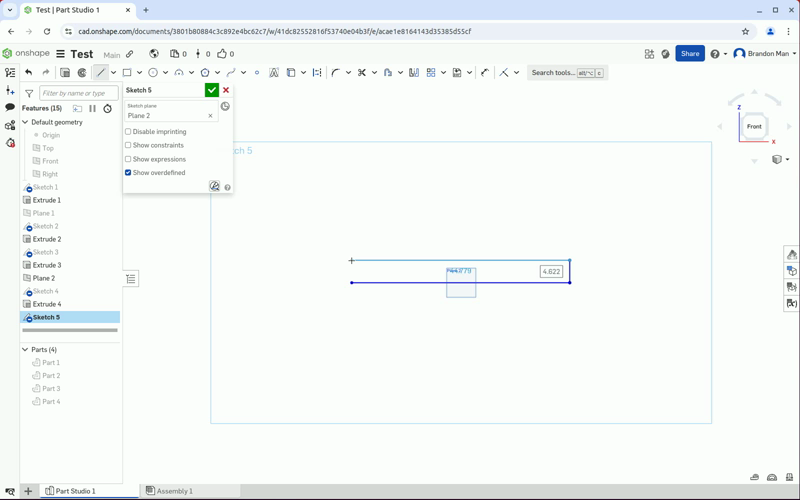
click(351, 260)
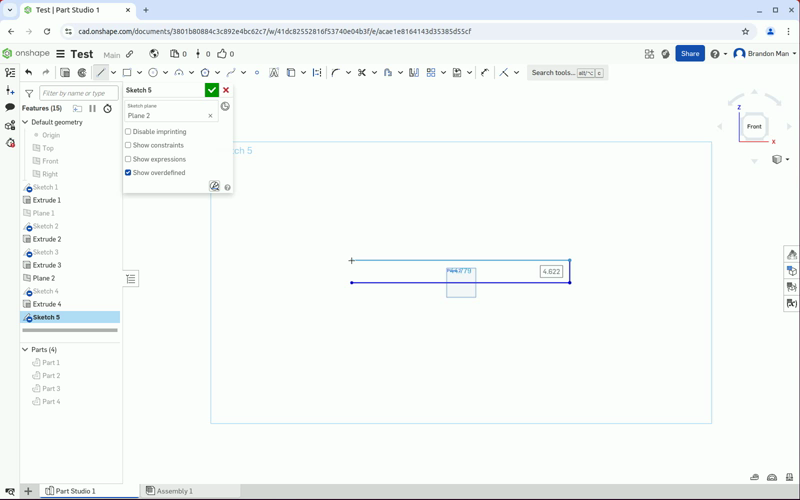
key_up(shift)
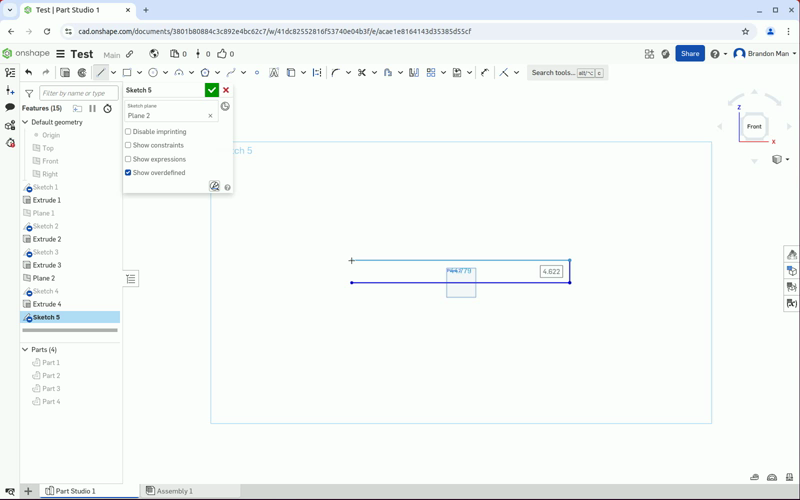
mouse_move(381, 260)
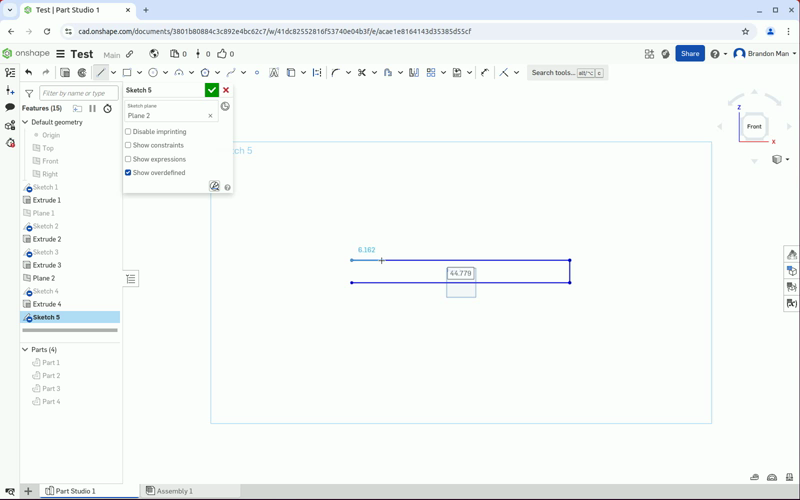
key_down(shift)
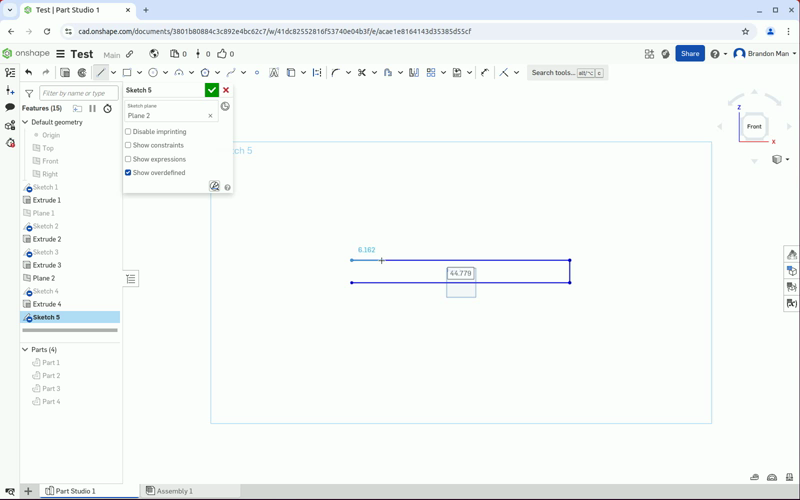
mouse_move(351, 282)
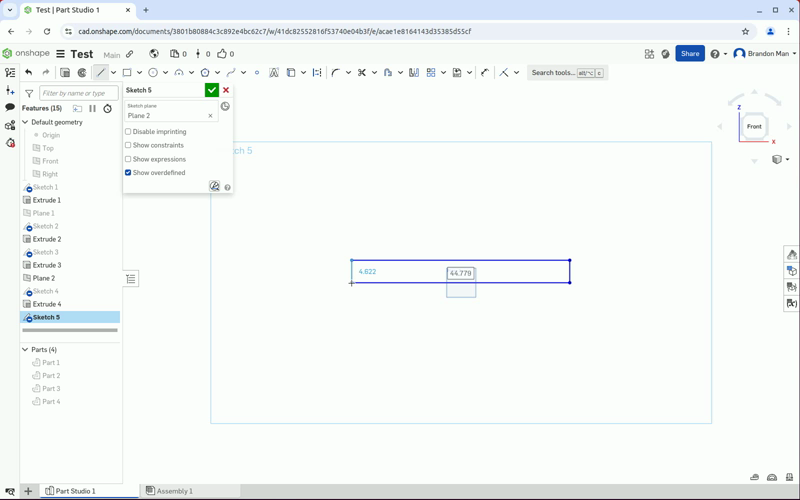
key_up(shift)
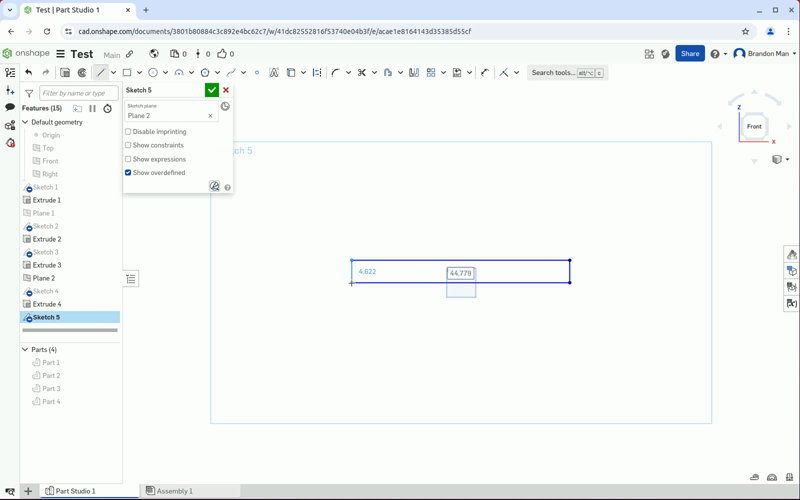
click(351, 282)
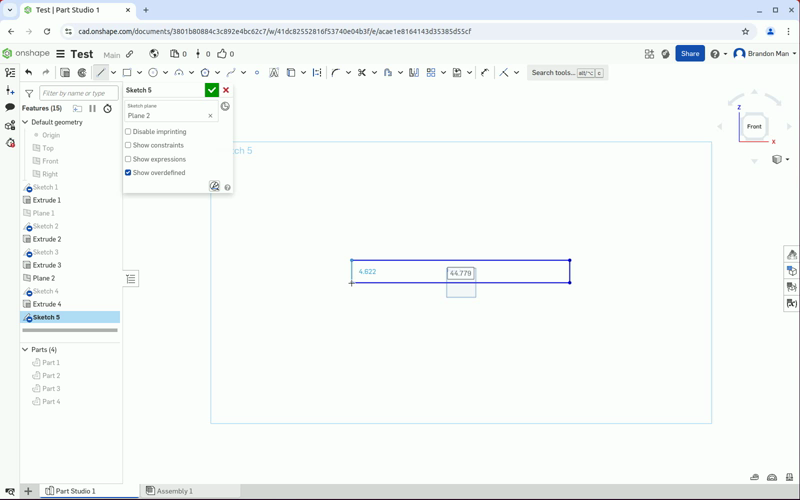
key(esc)
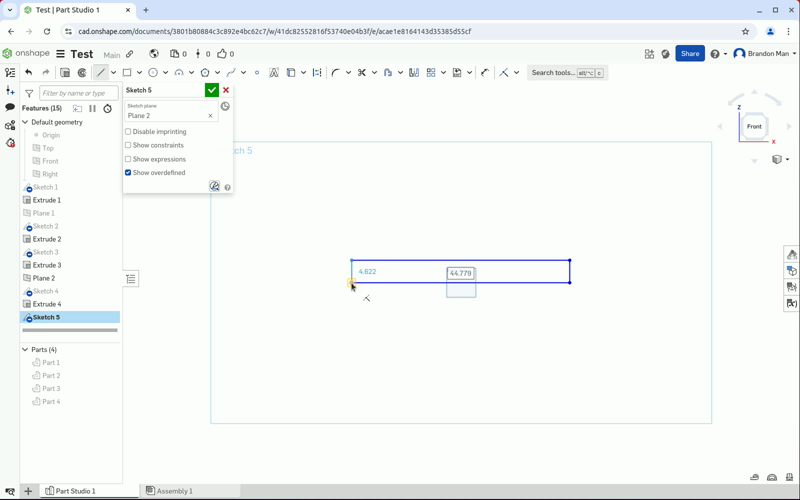
mouse_move(549, 266)
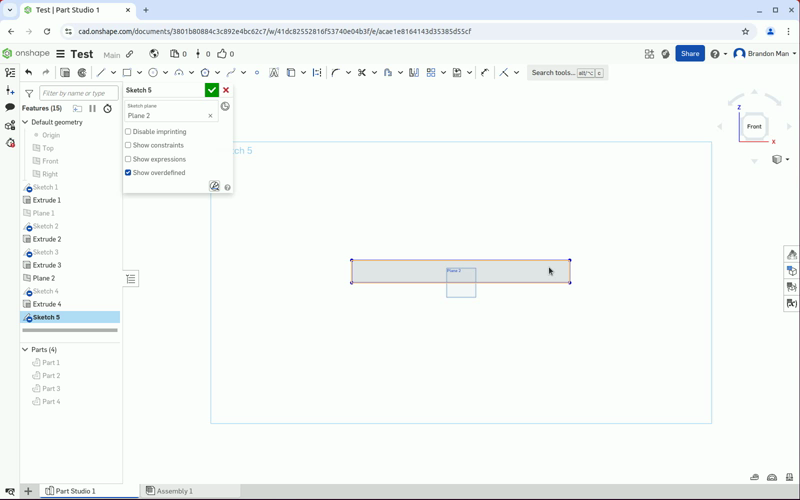
click(549, 266)
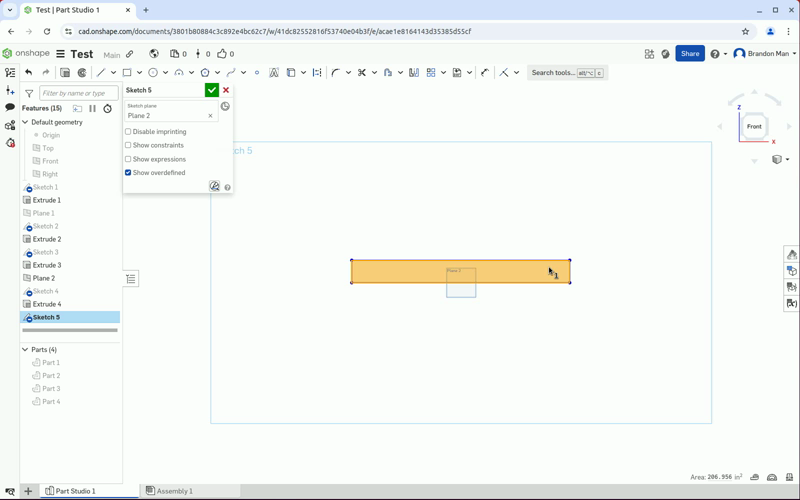
mouse_move(73, 352)
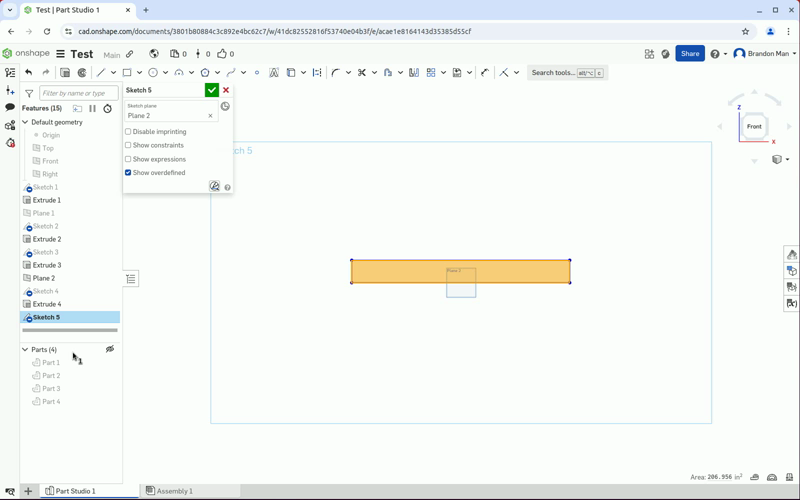
key(shift+y)
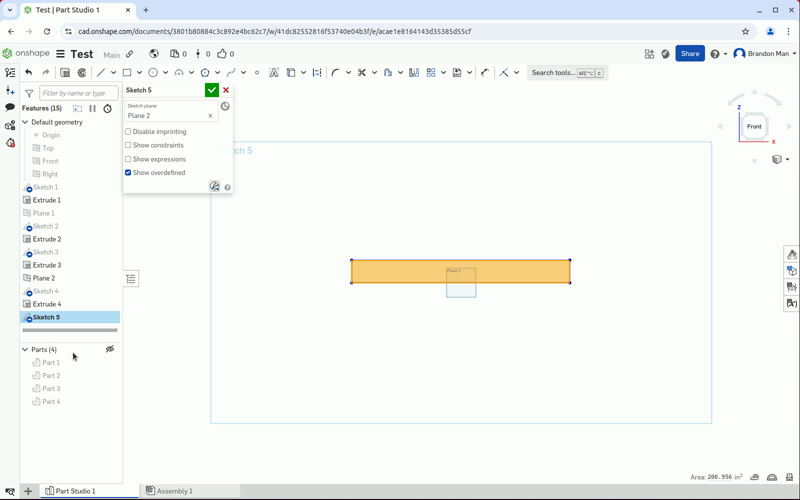
key(shift+e)
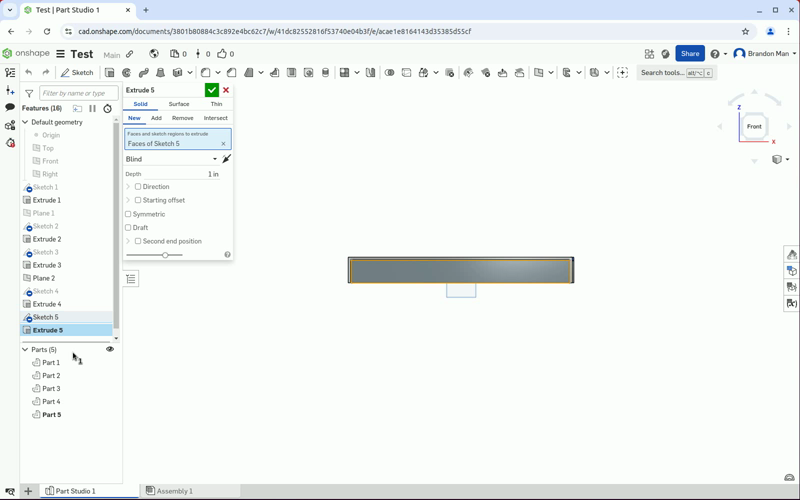
mouse_move(143, 106)
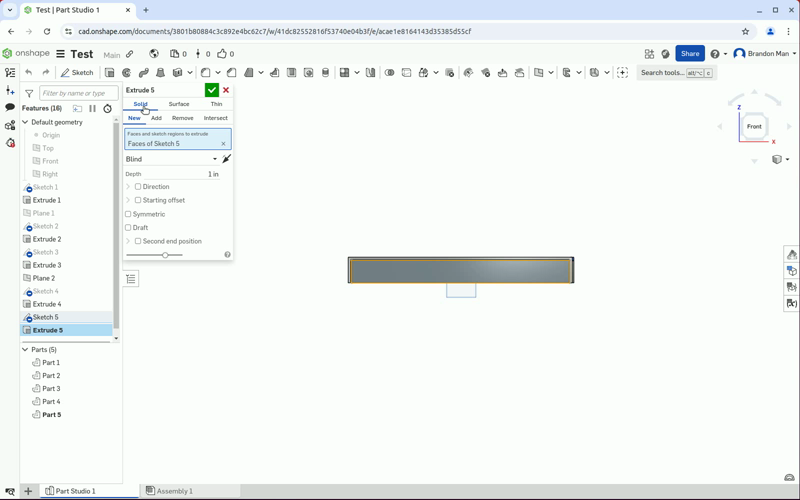
click(143, 106)
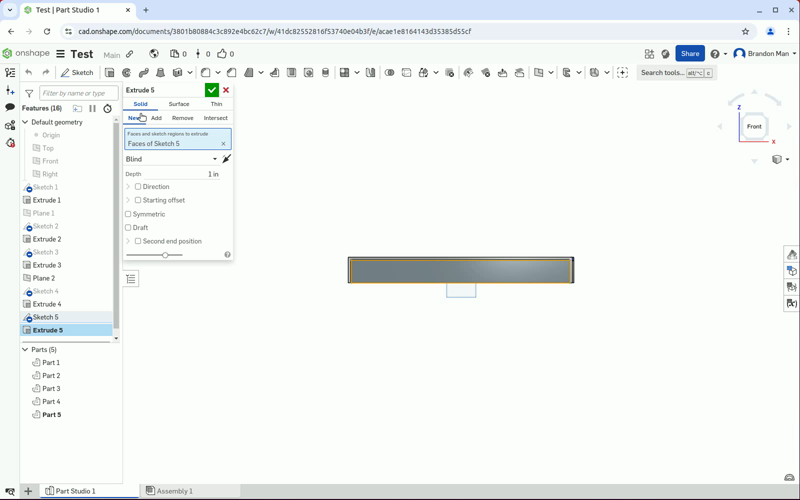
mouse_move(137, 120)
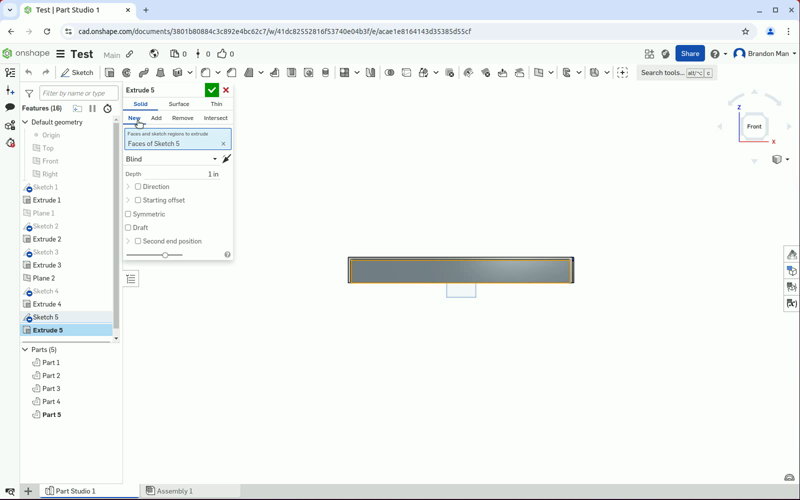
click(137, 120)
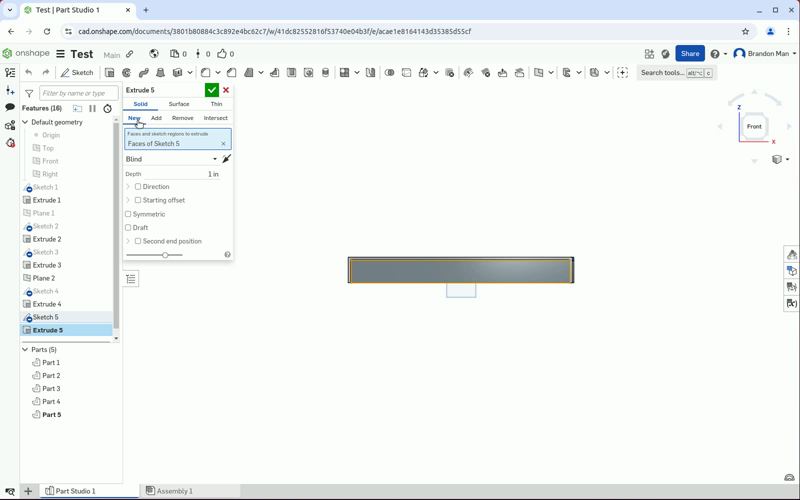
key(tab, 4)
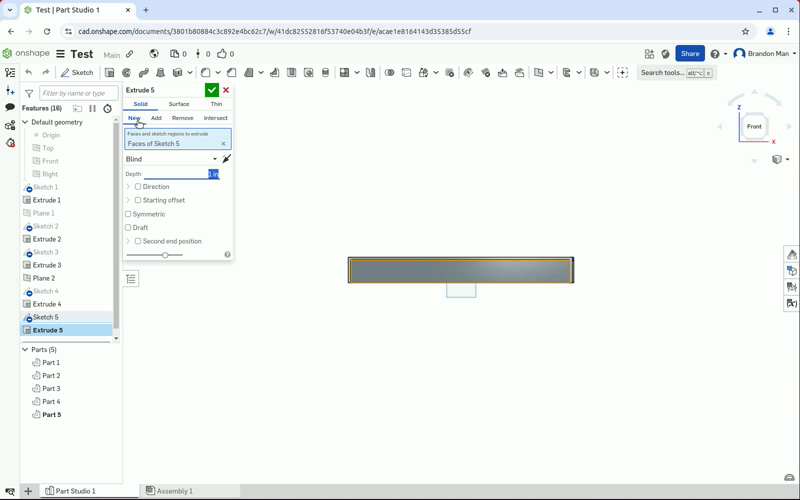
text(0.722)
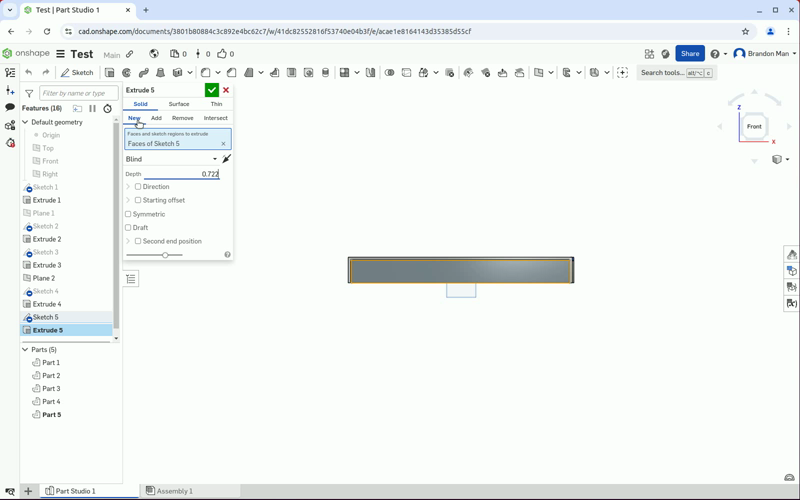
key(enter)
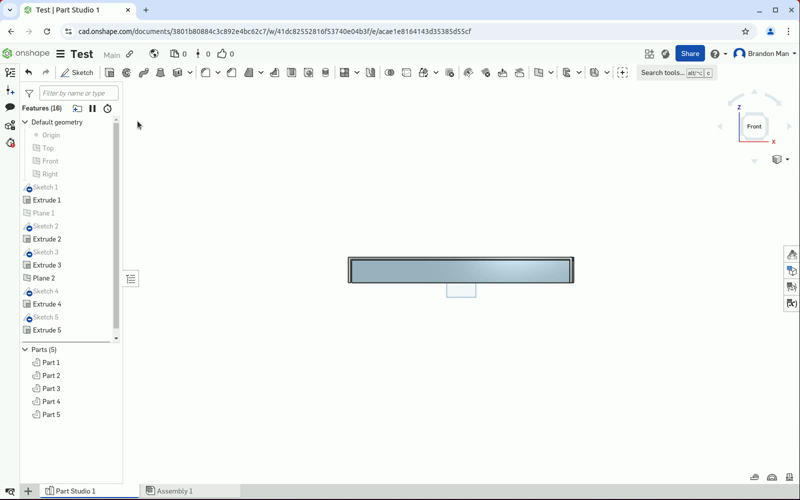
key(shift+h)
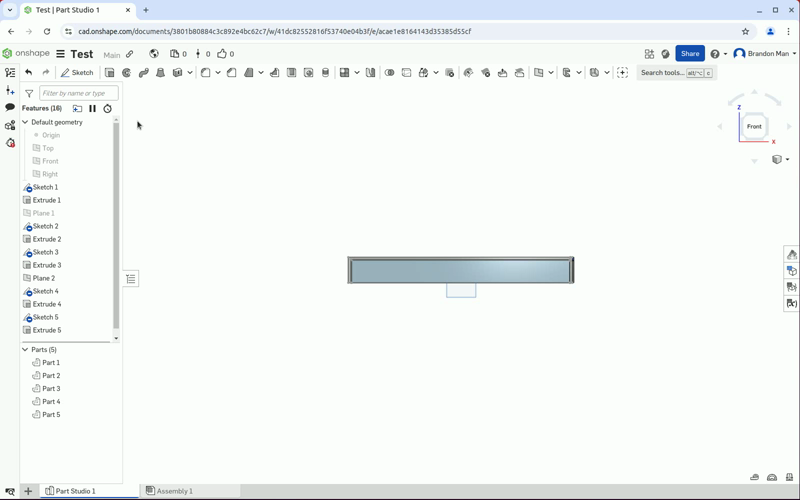
key(shift+h)
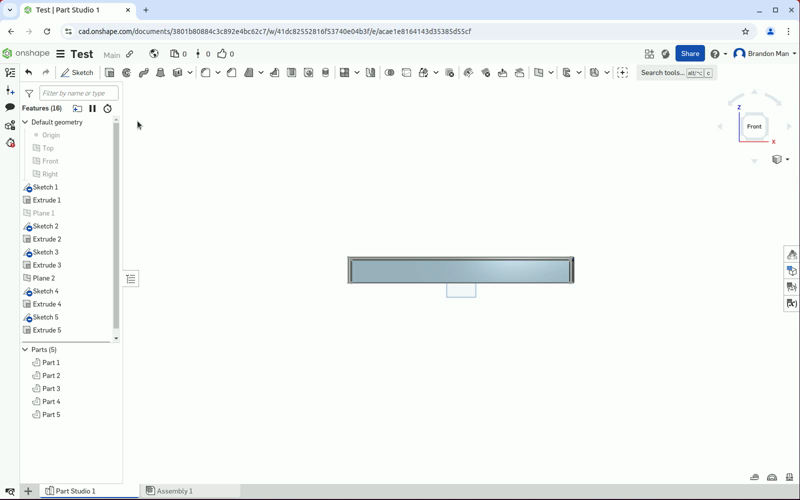
key(shift+7)
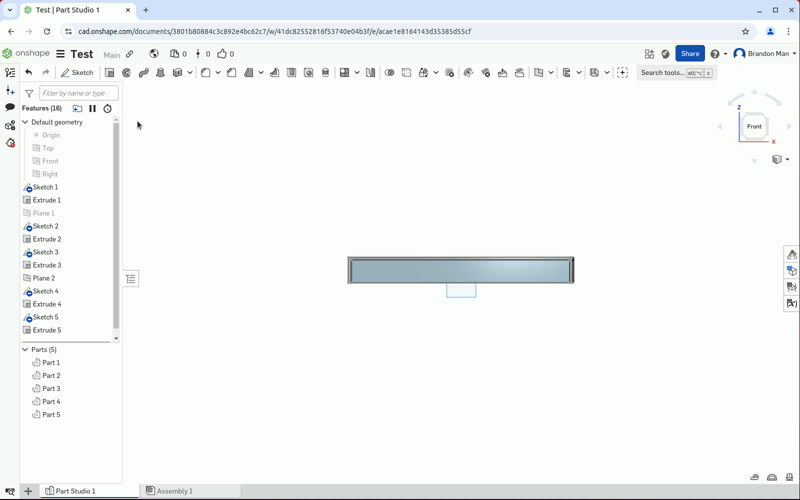
key(left, 2)
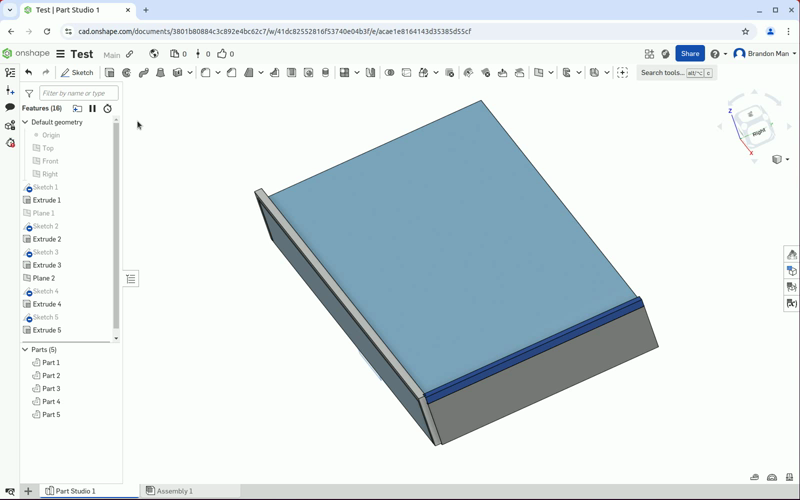
key(down, 2)
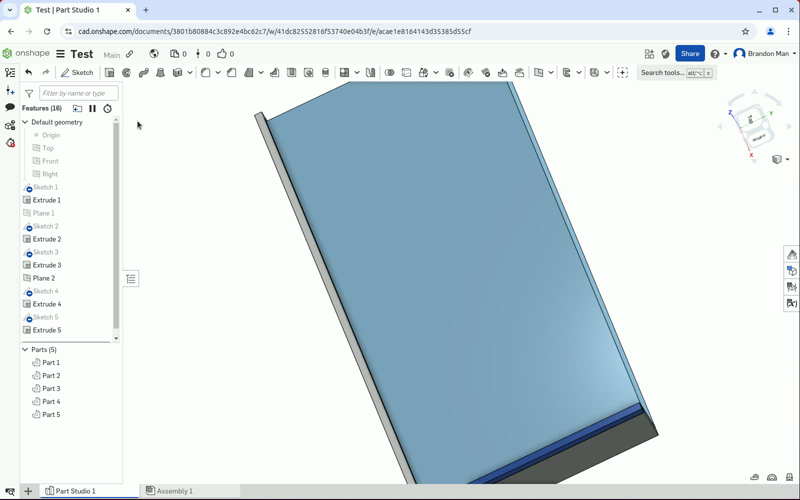
key(up, 2)
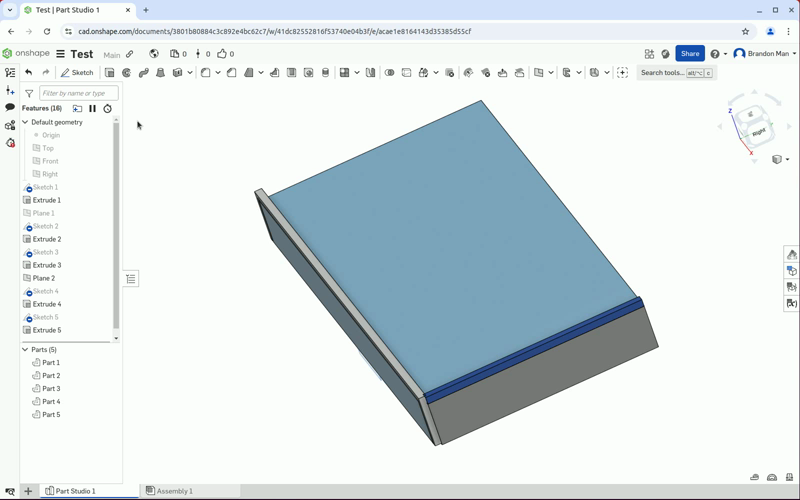
key(right, 2)
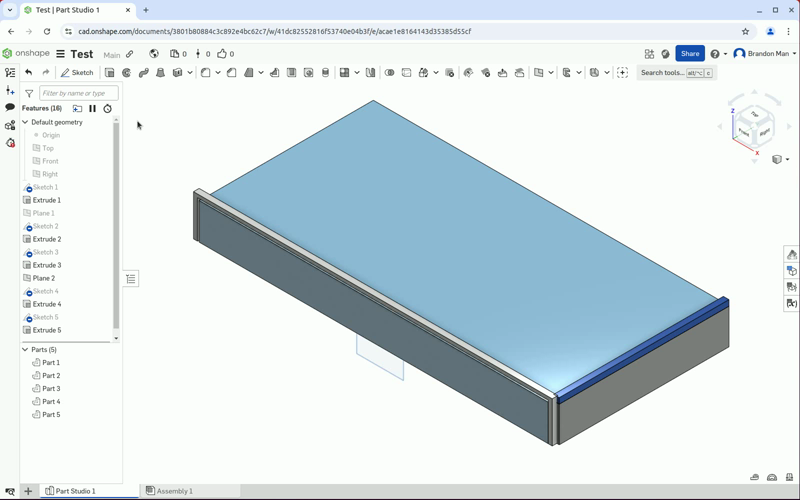
mouse_move(69, 189)
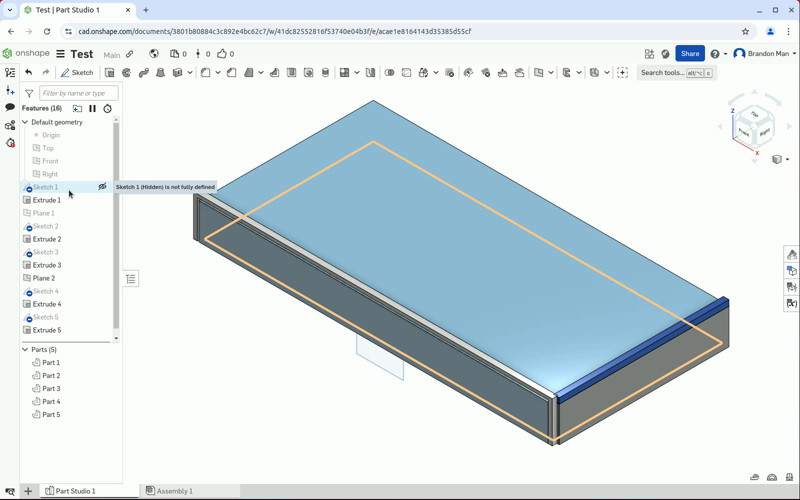
click(69, 189)